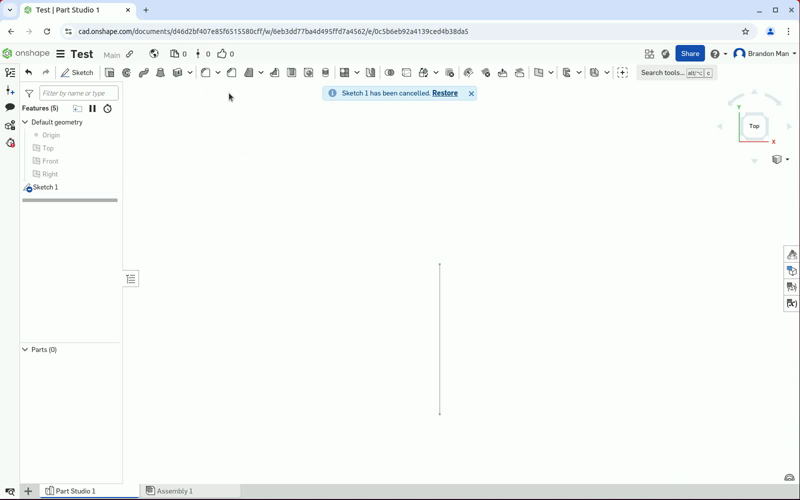
key(shift+h)
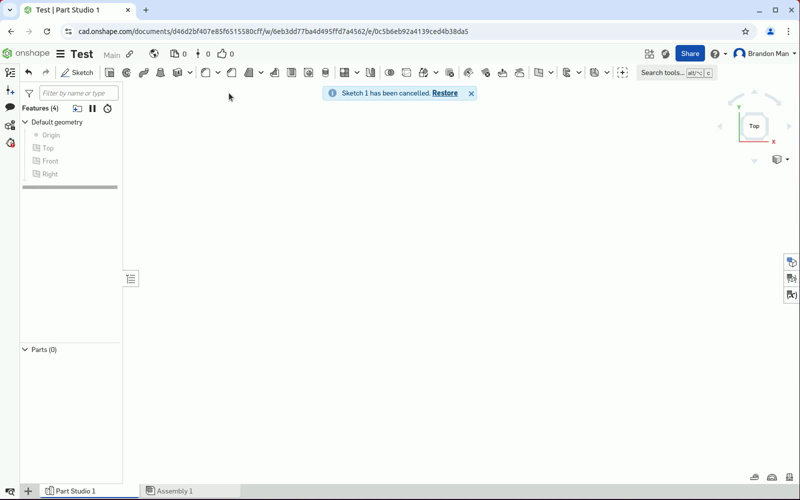
mouse_move(73, 352)
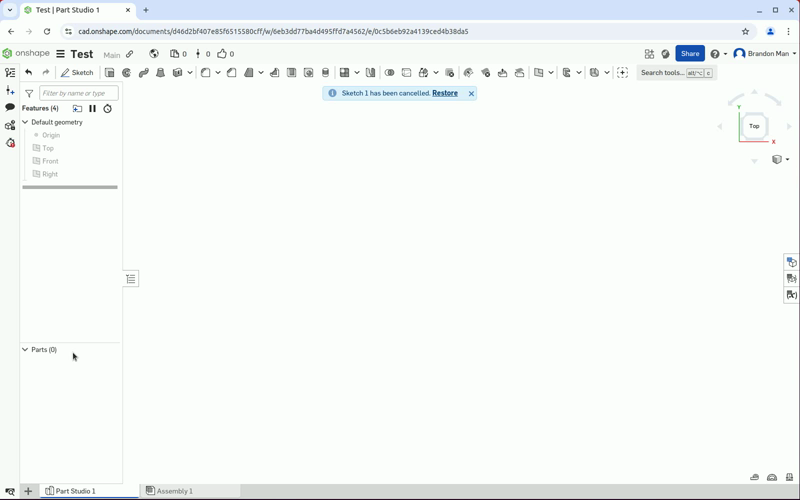
key(y)
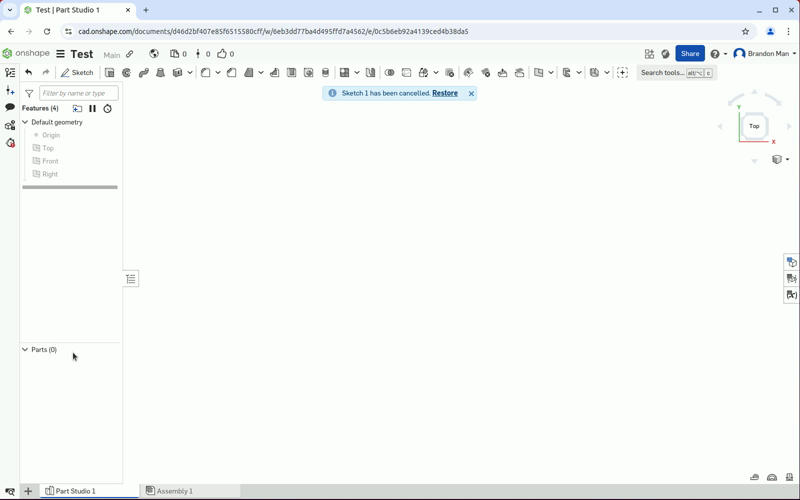
key(shift+p)
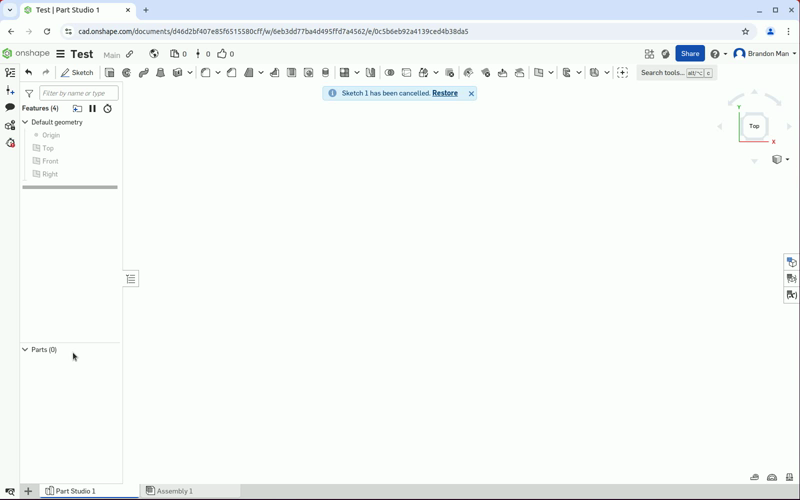
key(space)
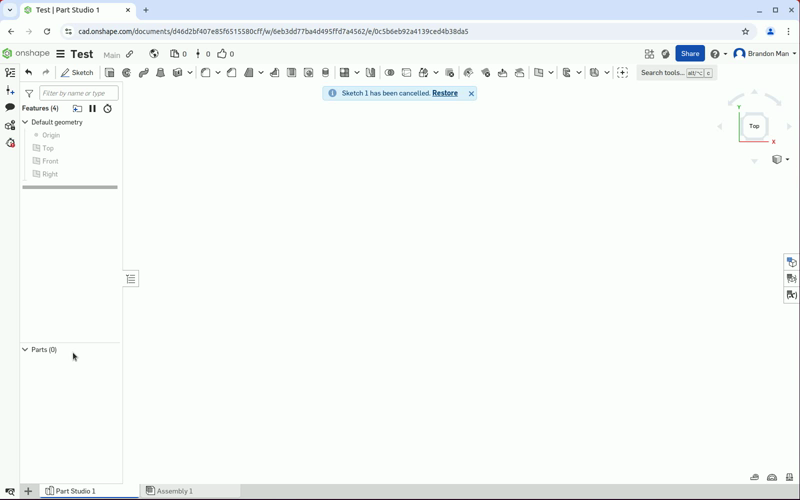
key_down(shift)
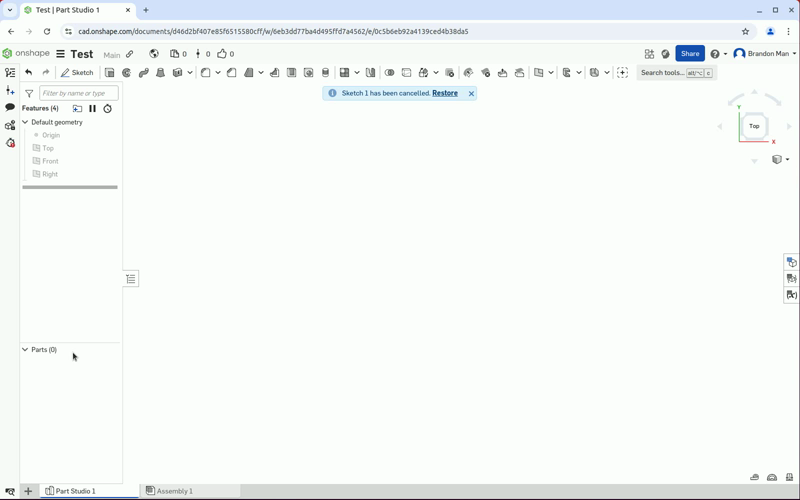
key(up)
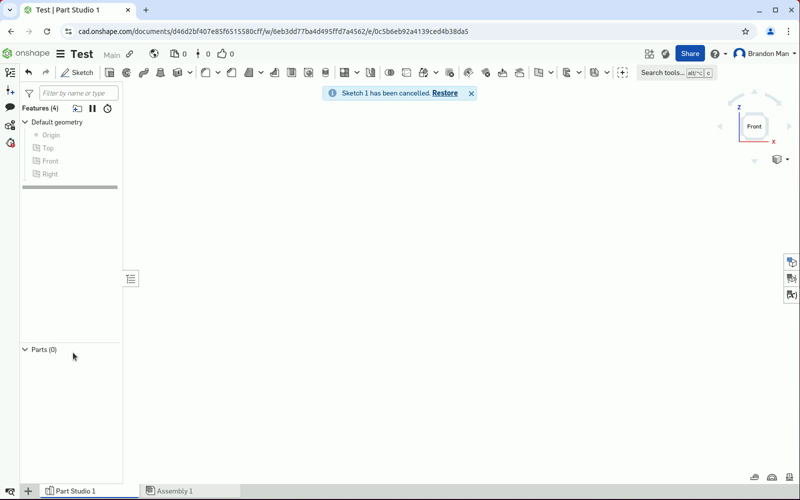
key_up(shift)
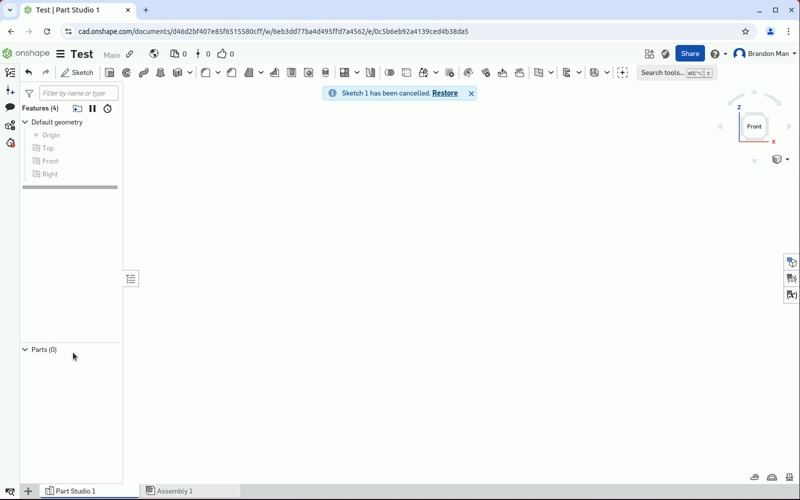
mouse_move(73, 352)
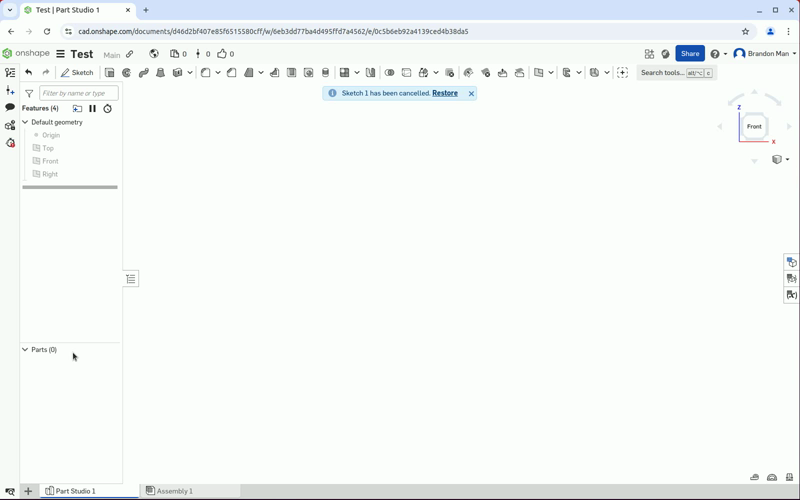
key(shift+y)
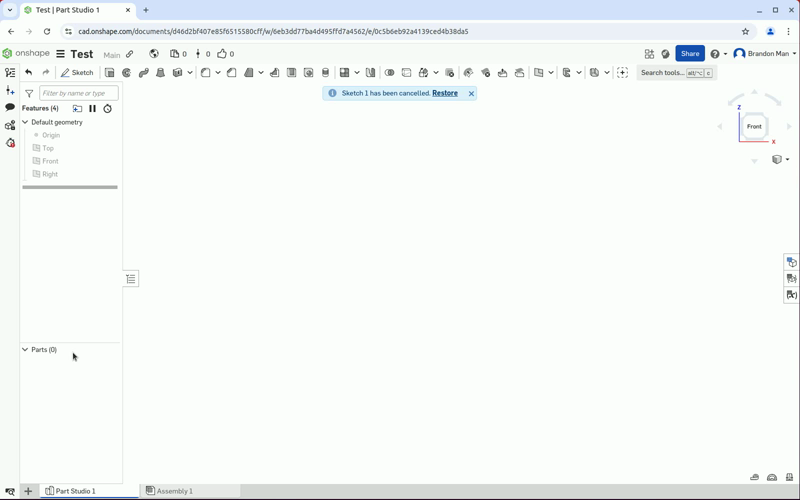
key(shift+s)
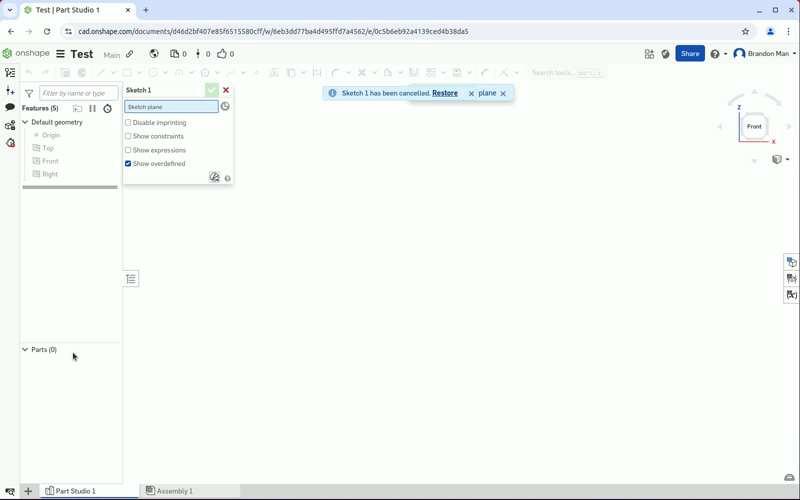
mouse_move(73, 163)
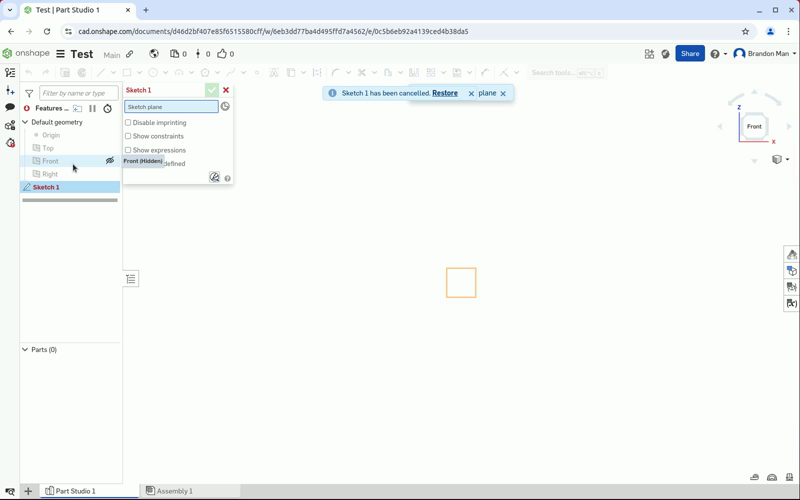
click(73, 163)
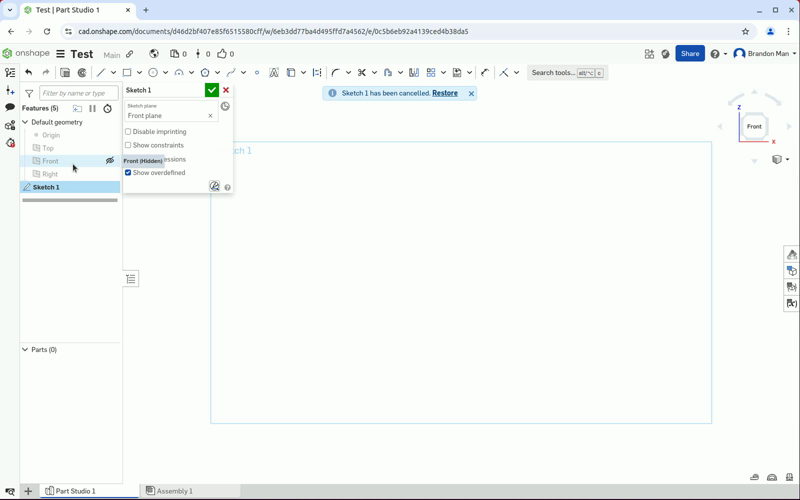
mouse_move(73, 352)
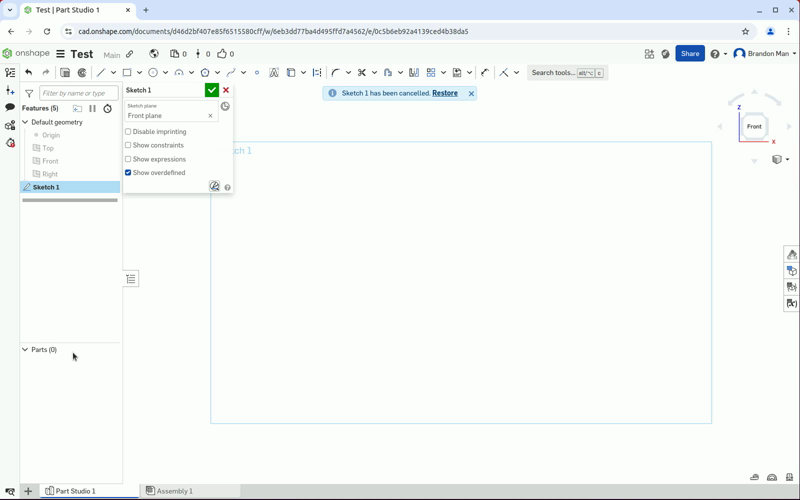
key(y)
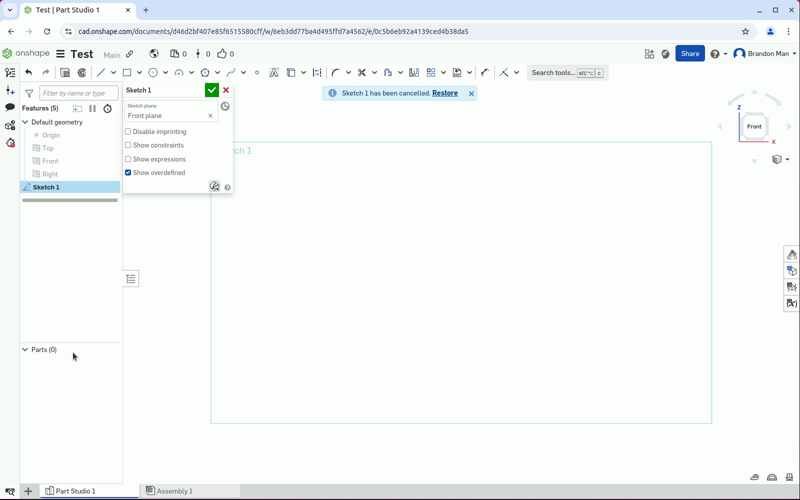
key(l)
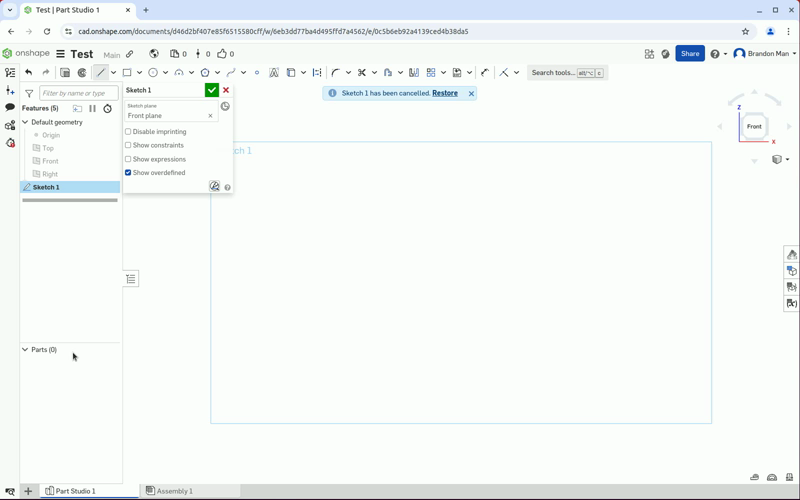
key_down(shift)
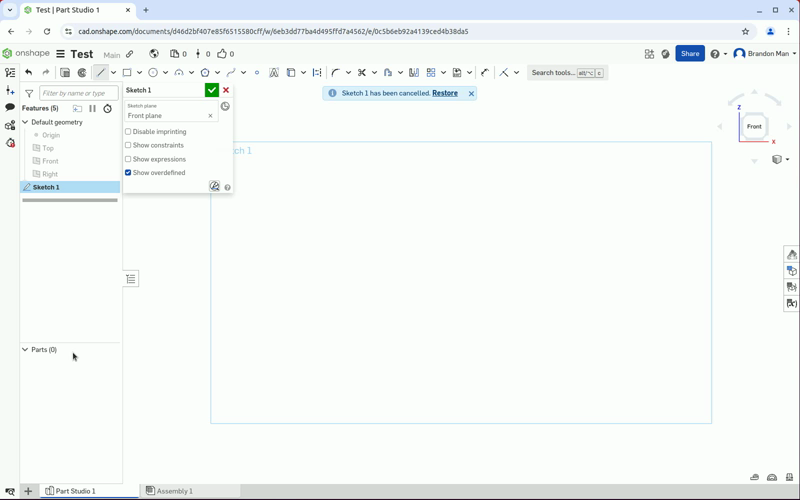
mouse_move(472, 306)
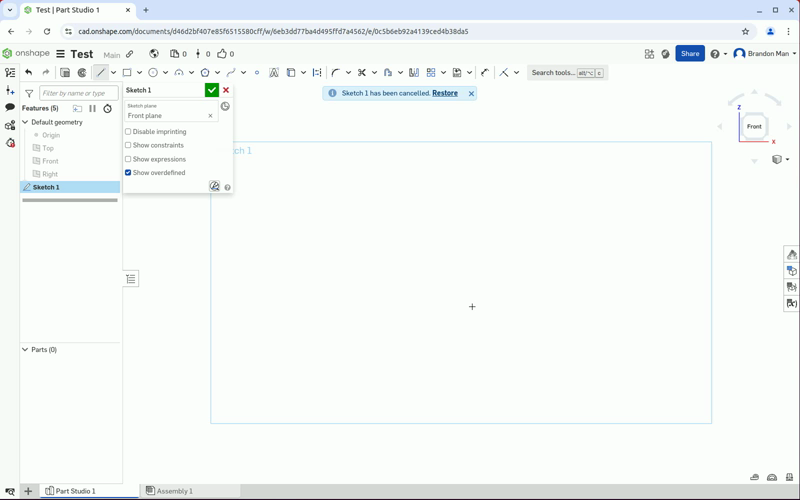
click(472, 306)
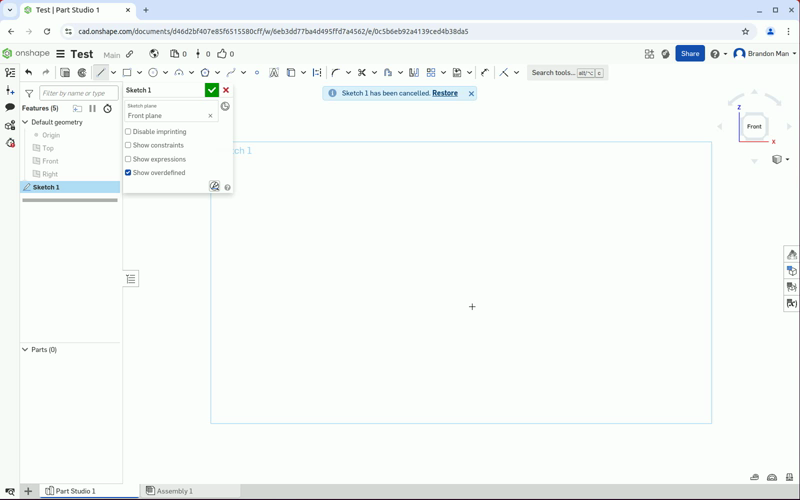
key_up(shift)
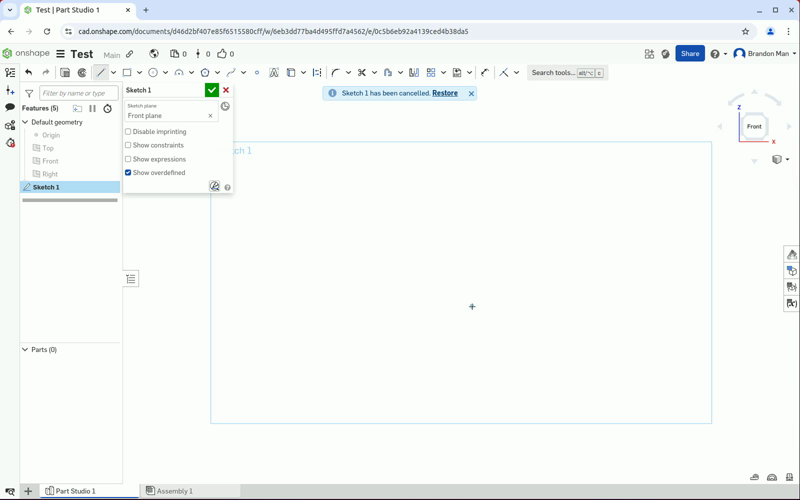
key_down(shift)
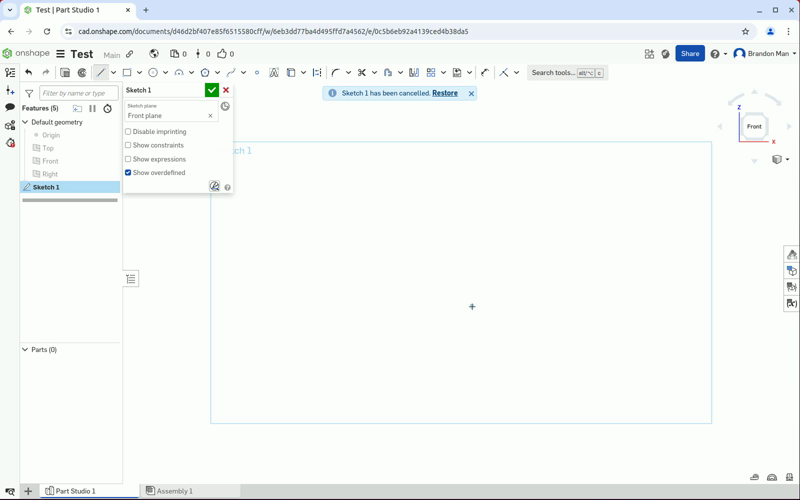
mouse_move(502, 306)
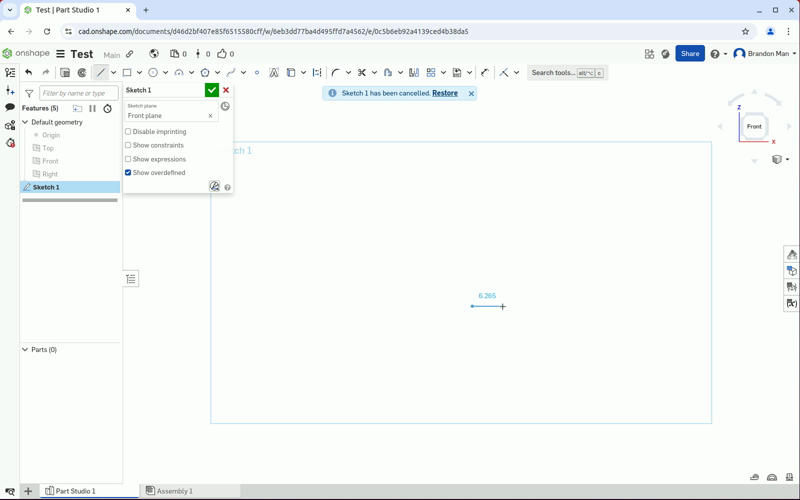
mouse_move(481, 306)
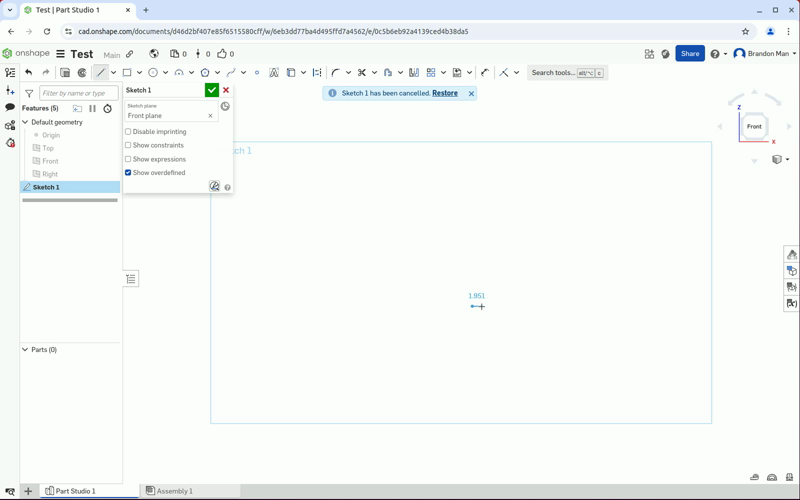
click(481, 306)
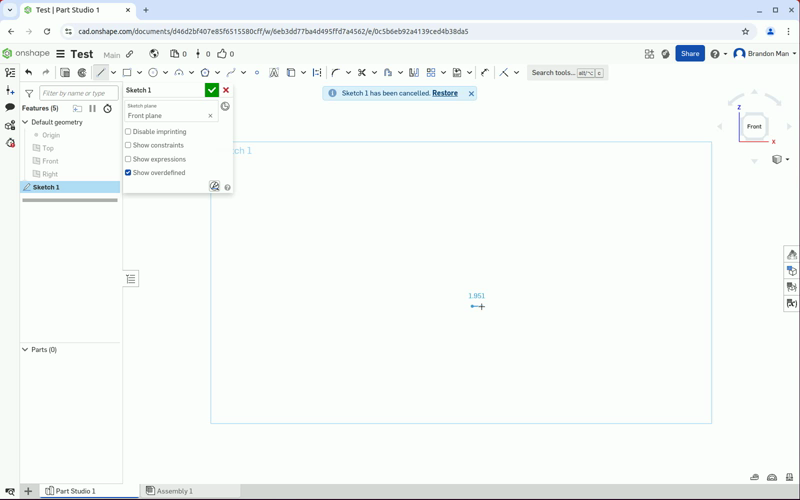
key_up(shift)
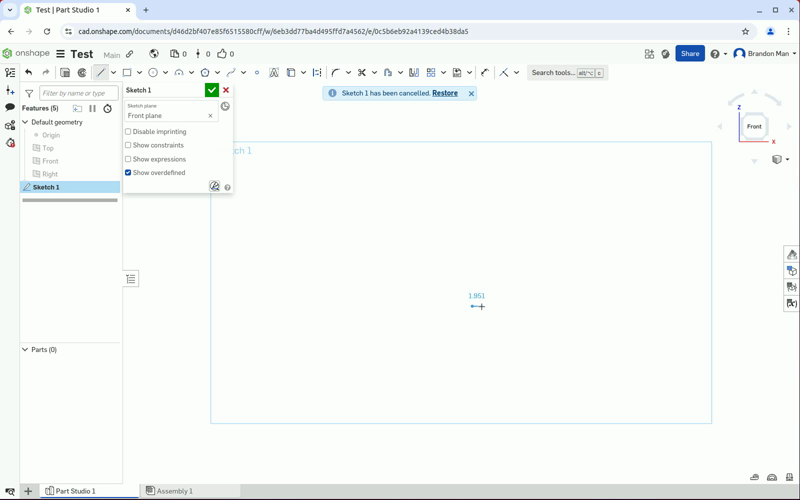
key_down(shift)
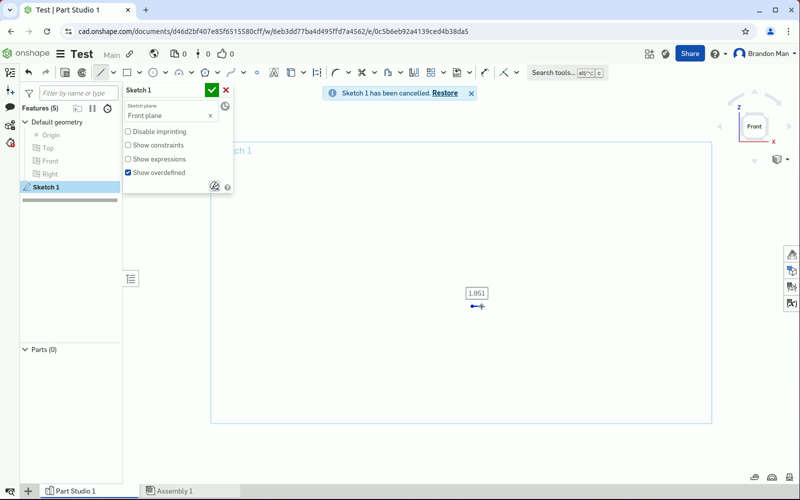
mouse_move(511, 306)
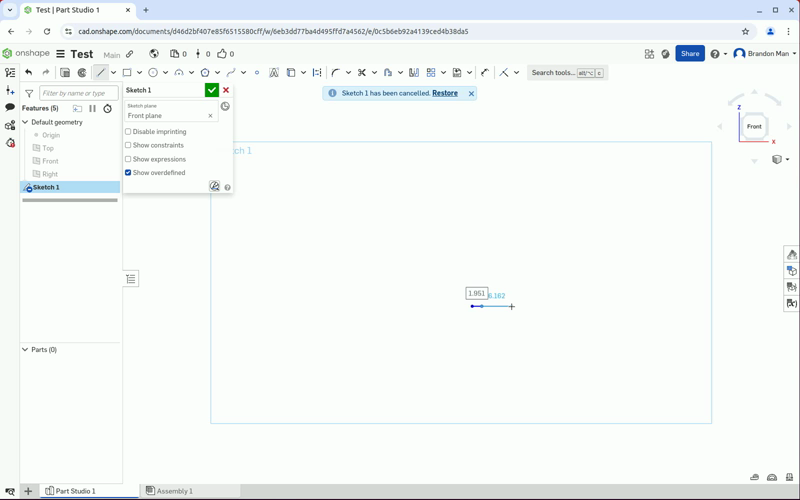
mouse_move(481, 300)
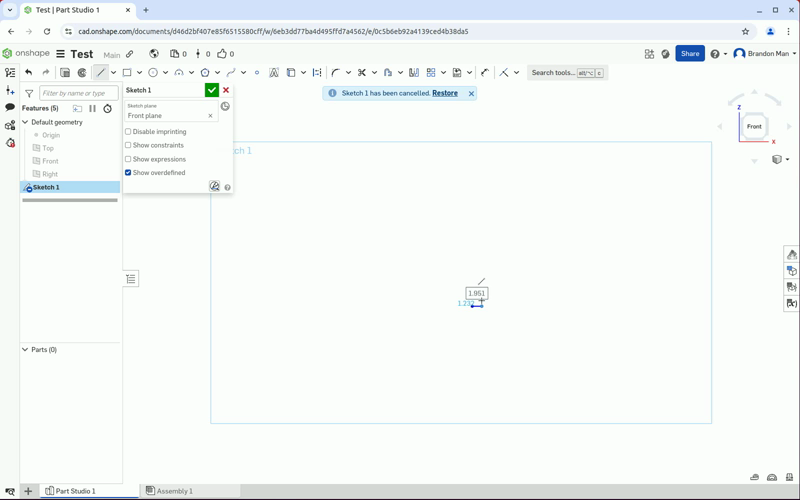
scroll(6)
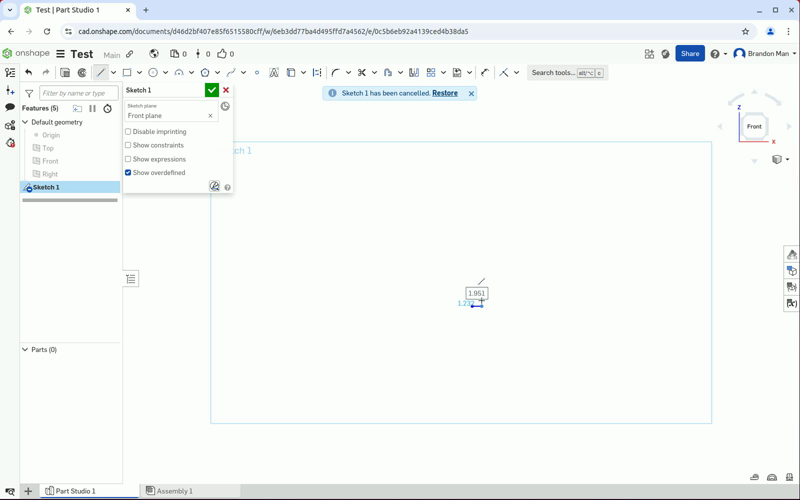
scroll(6)
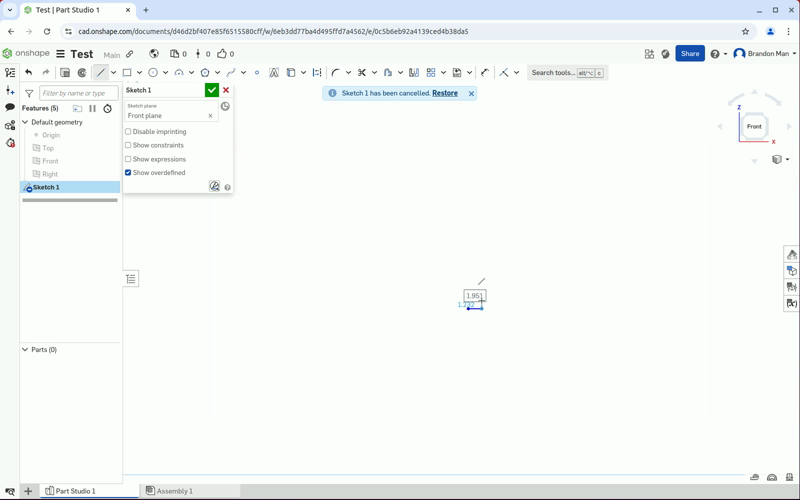
scroll(6)
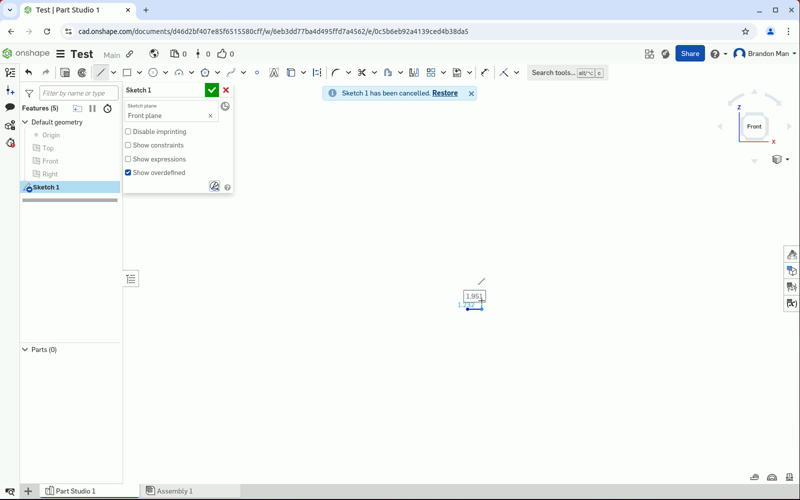
scroll(6)
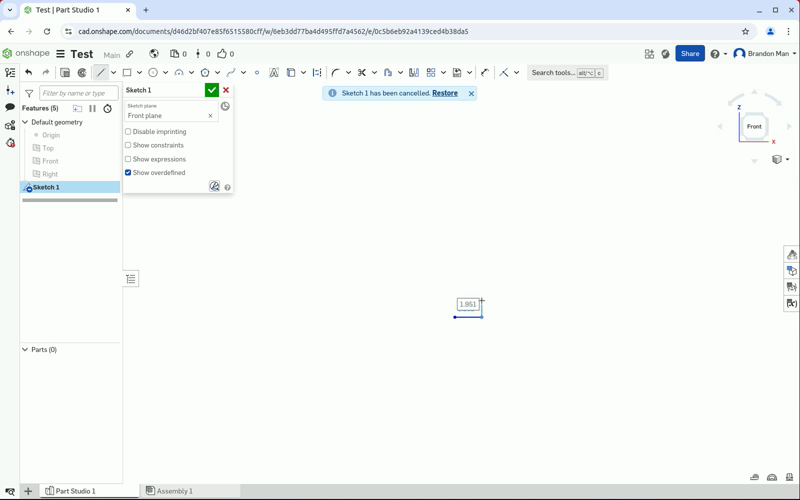
scroll(6)
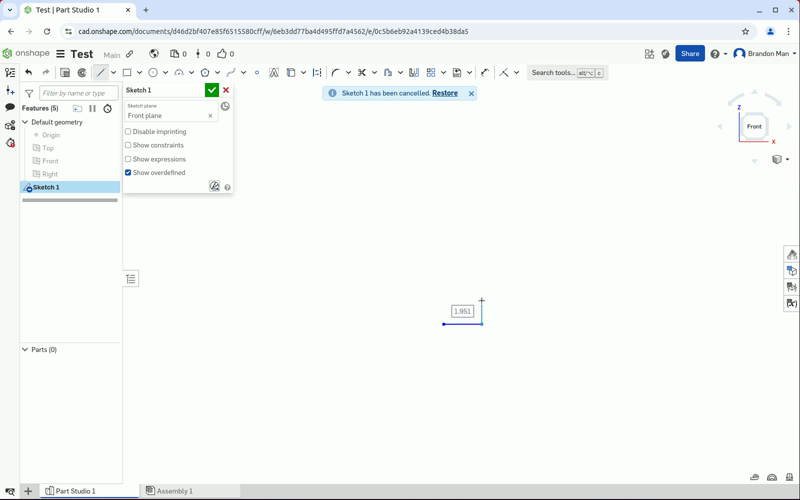
scroll(6)
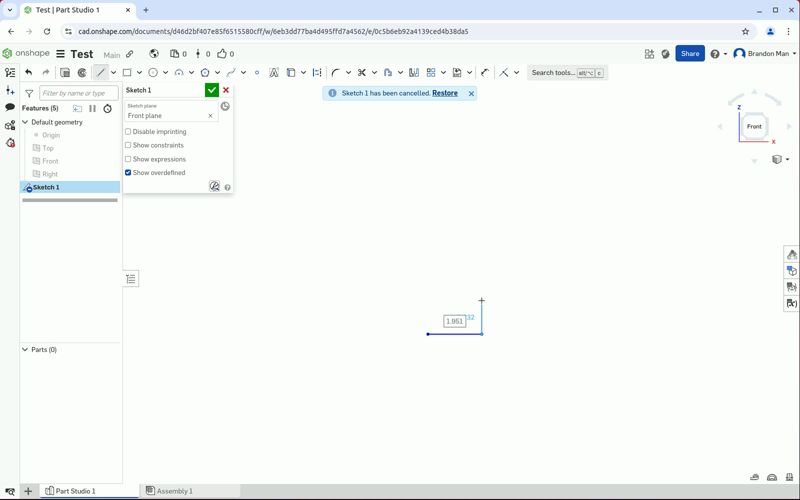
scroll(6)
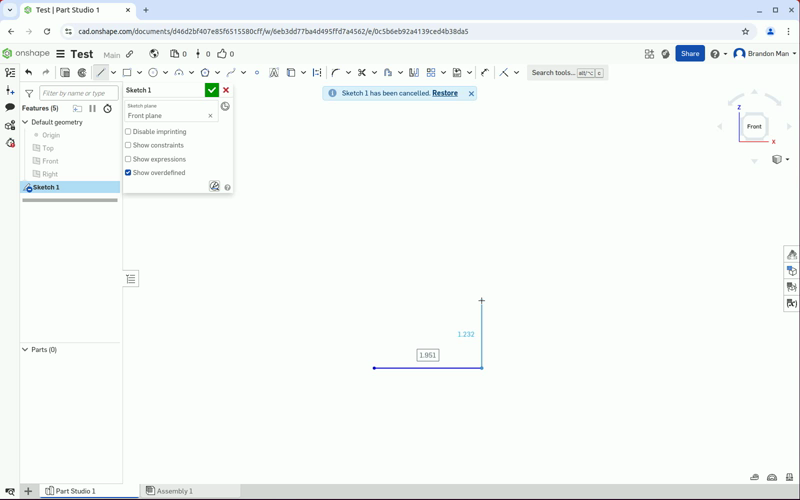
click(481, 300)
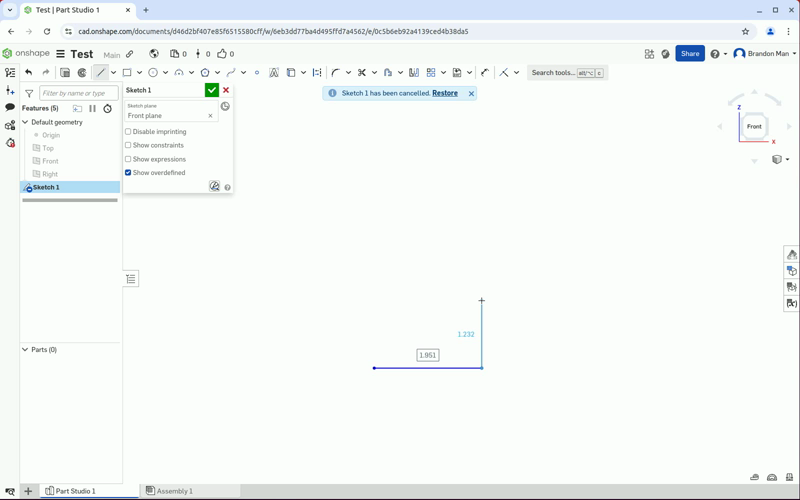
scroll(-6)
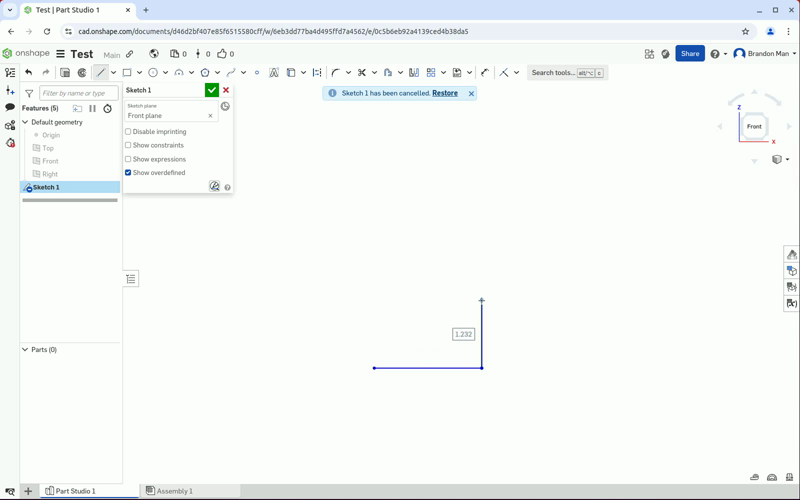
scroll(-6)
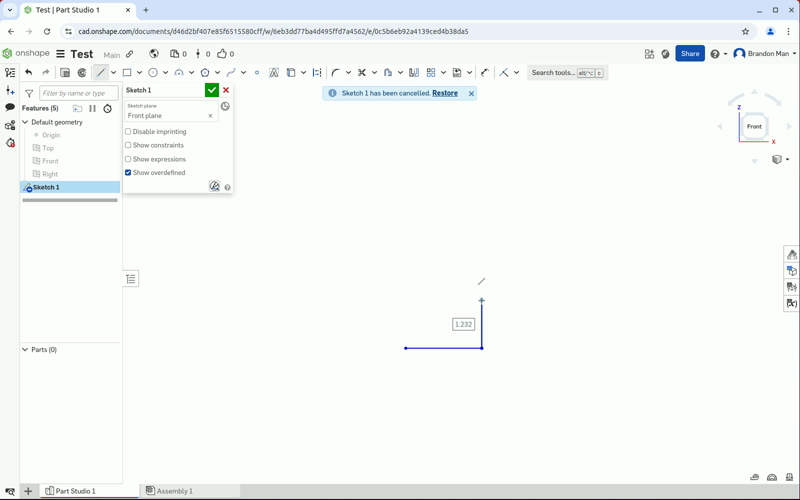
scroll(-6)
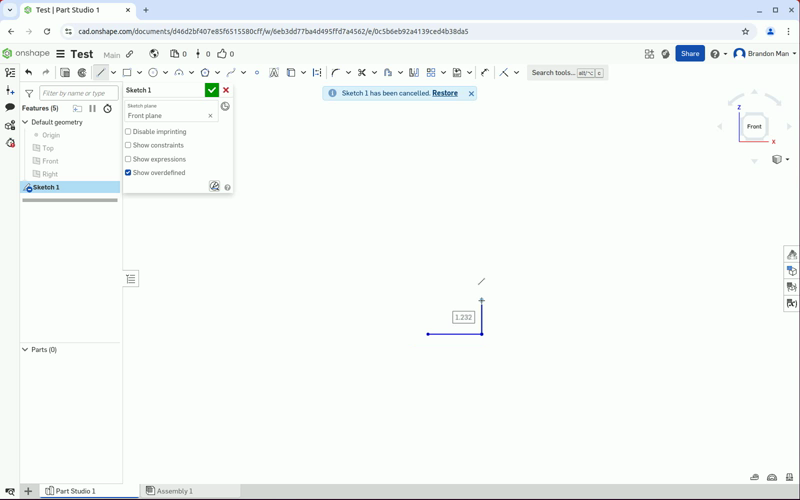
scroll(-6)
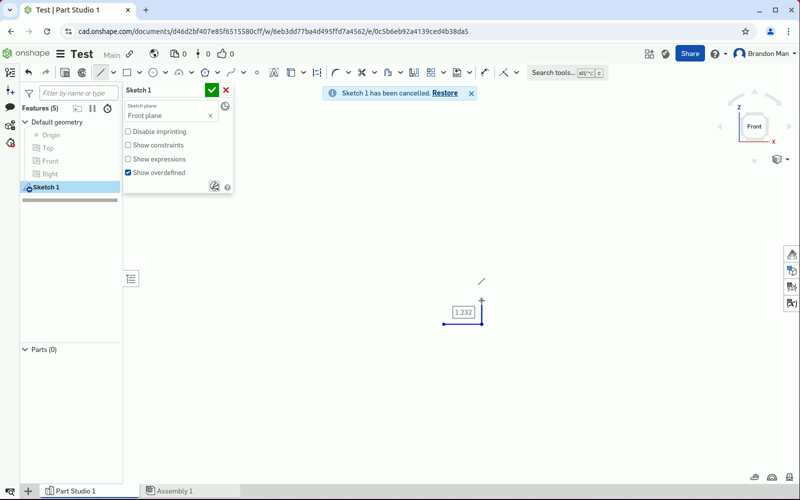
scroll(-6)
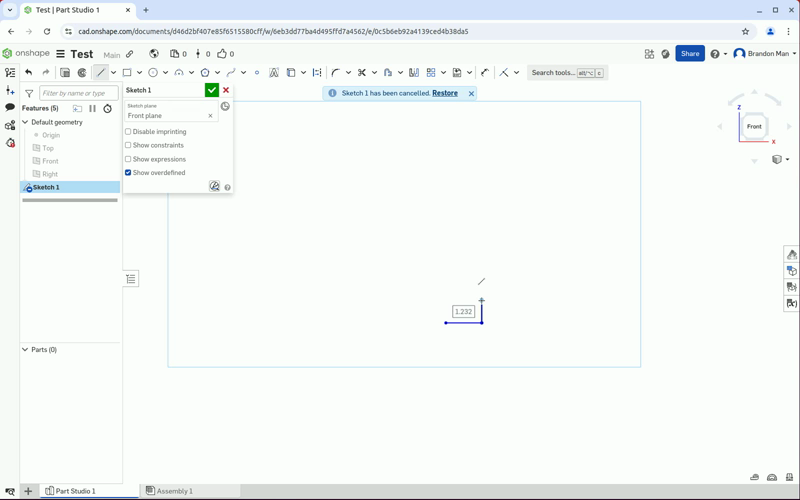
scroll(-6)
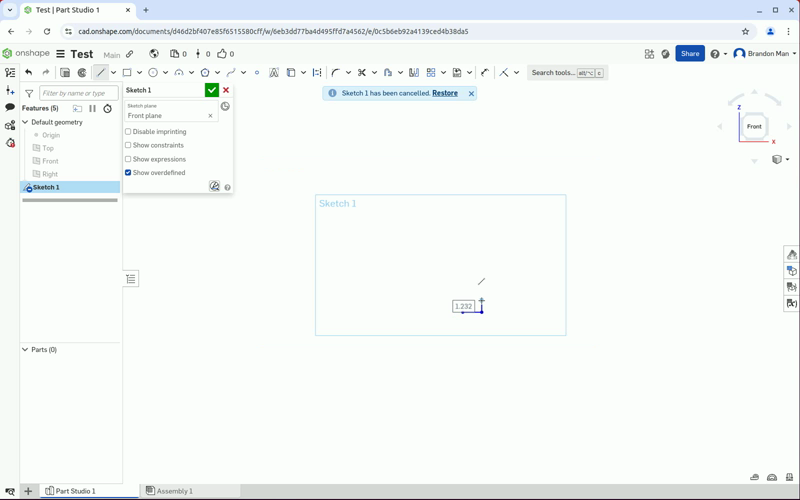
scroll(-6)
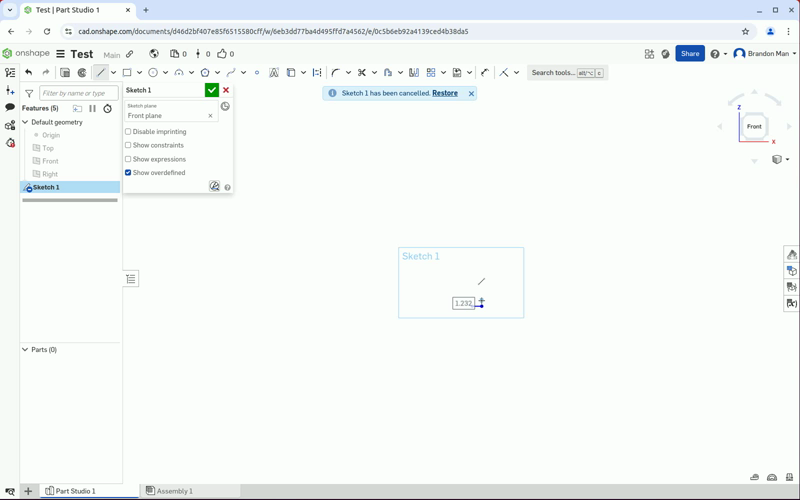
key_up(shift)
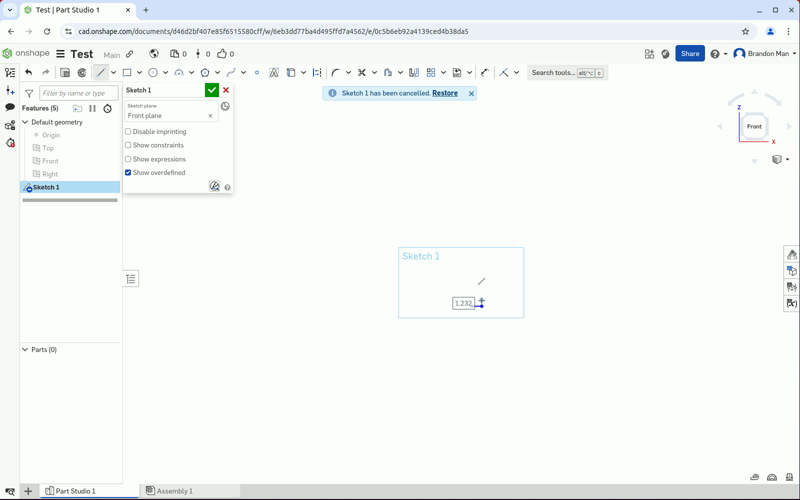
key_down(shift)
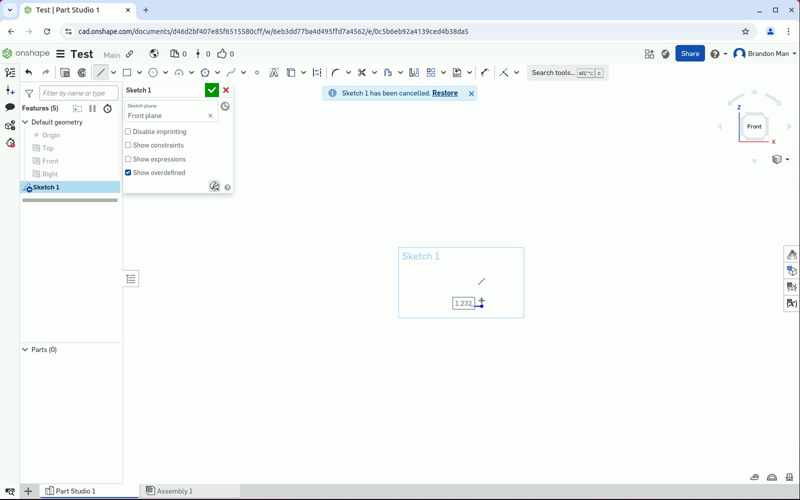
mouse_move(511, 300)
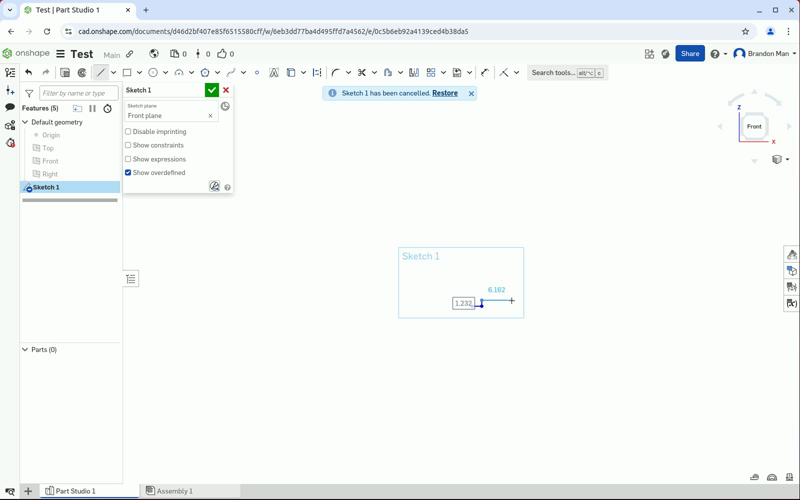
mouse_move(477, 300)
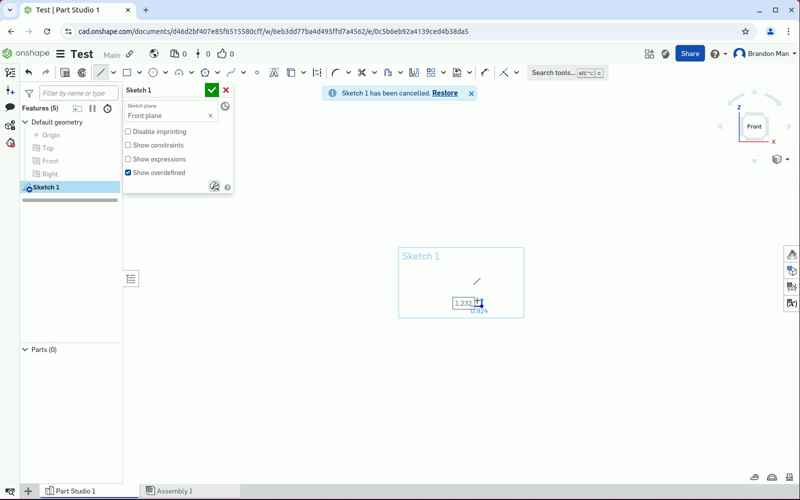
scroll(6)
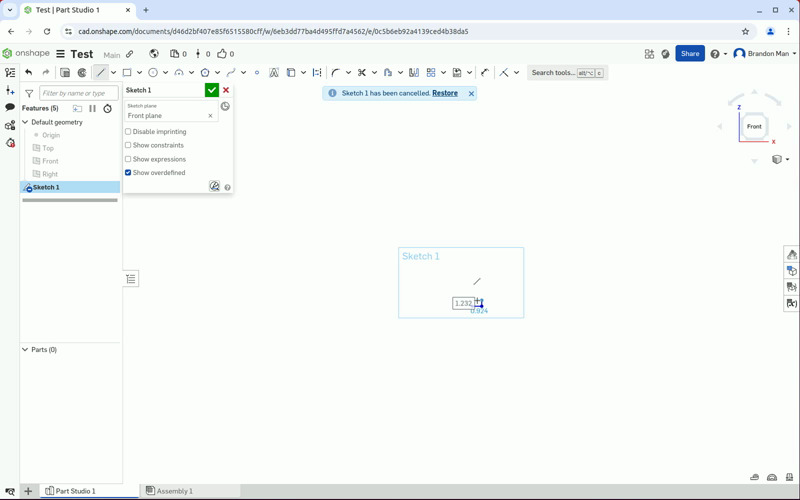
scroll(6)
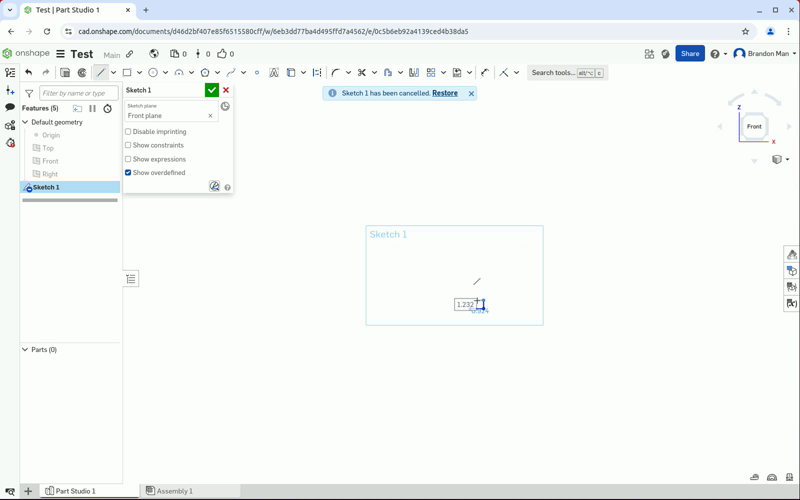
scroll(6)
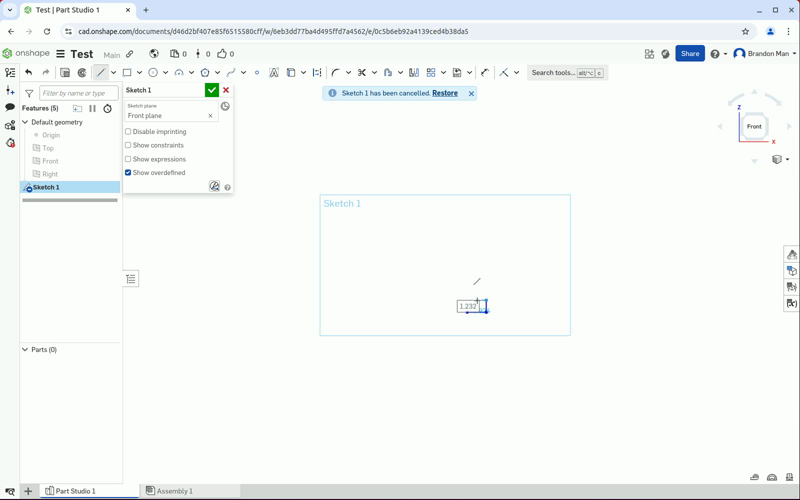
scroll(6)
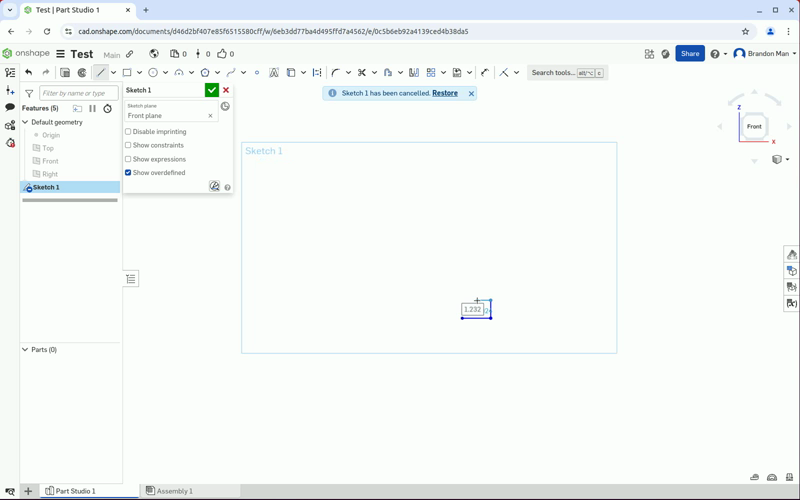
scroll(6)
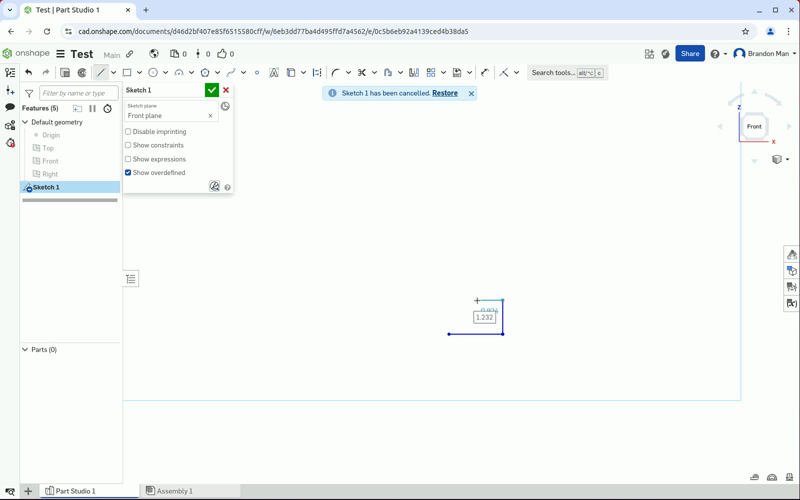
scroll(6)
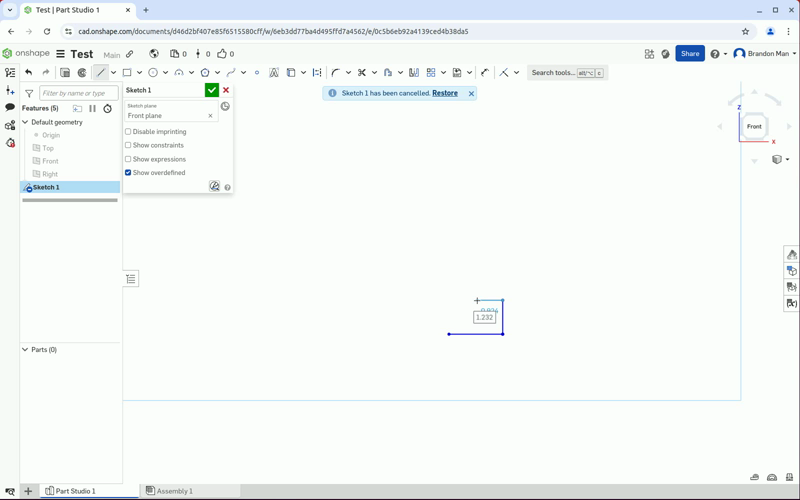
scroll(6)
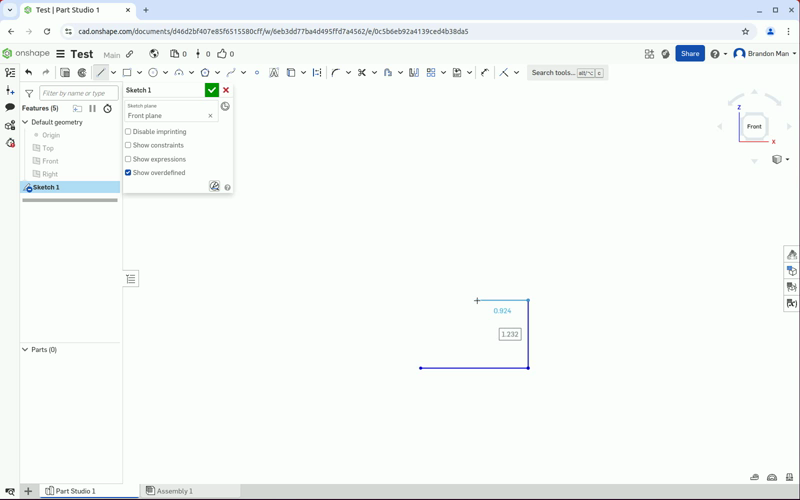
click(477, 300)
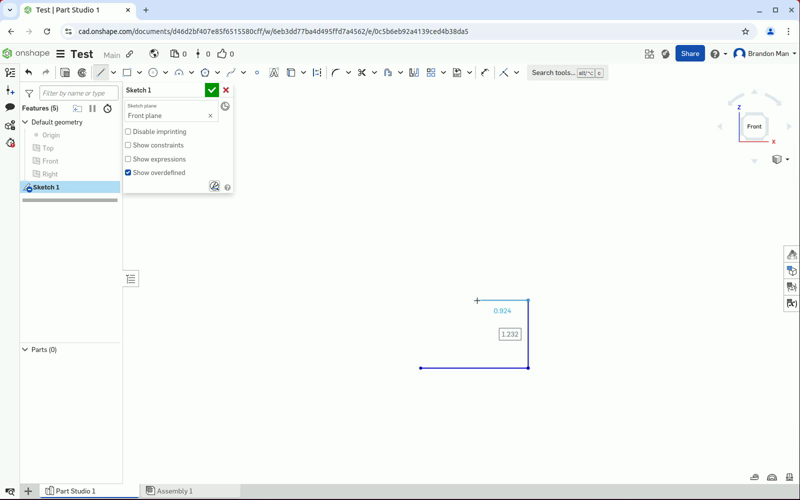
scroll(-6)
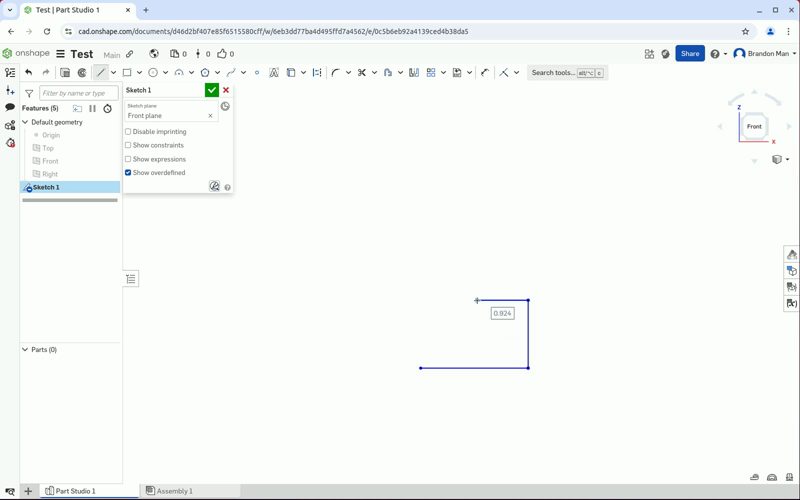
scroll(-6)
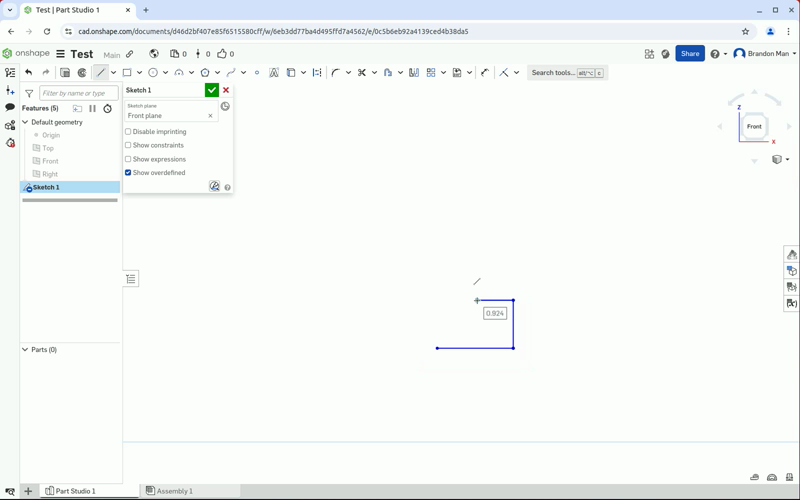
scroll(-6)
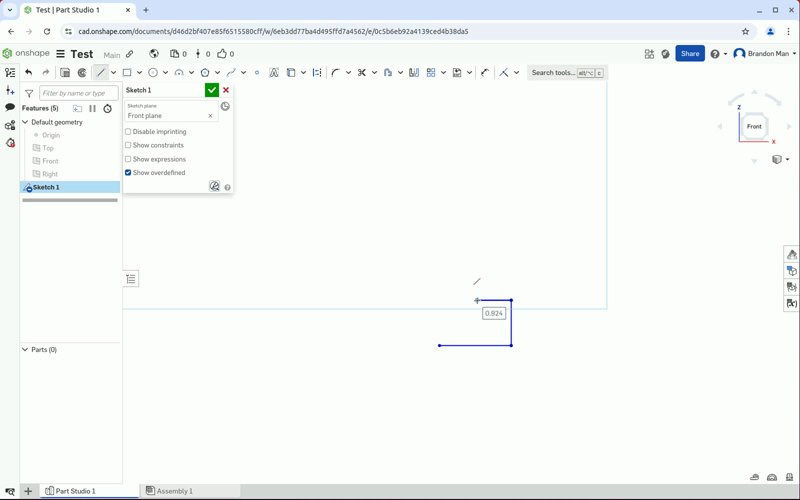
scroll(-6)
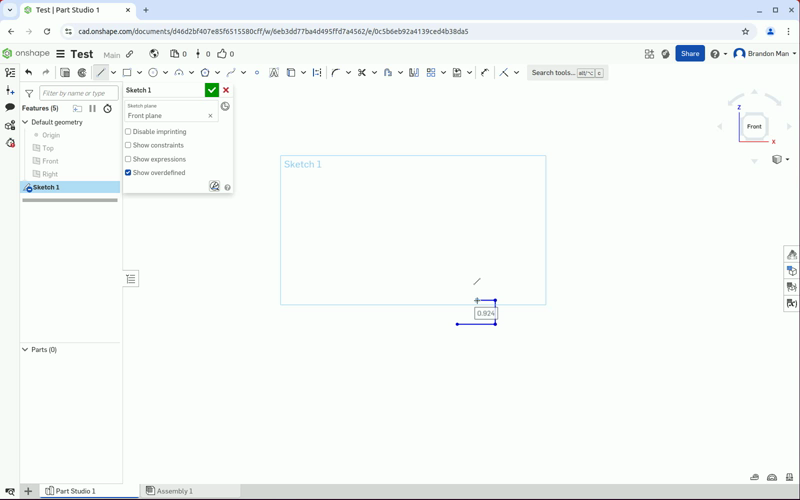
scroll(-6)
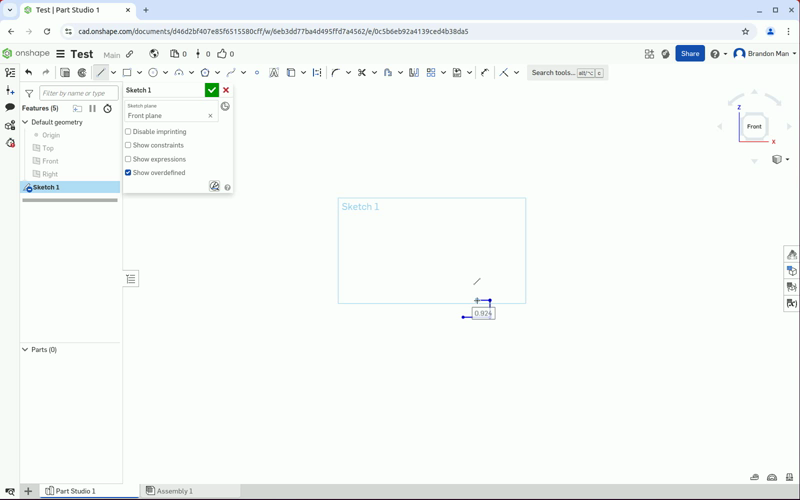
scroll(-6)
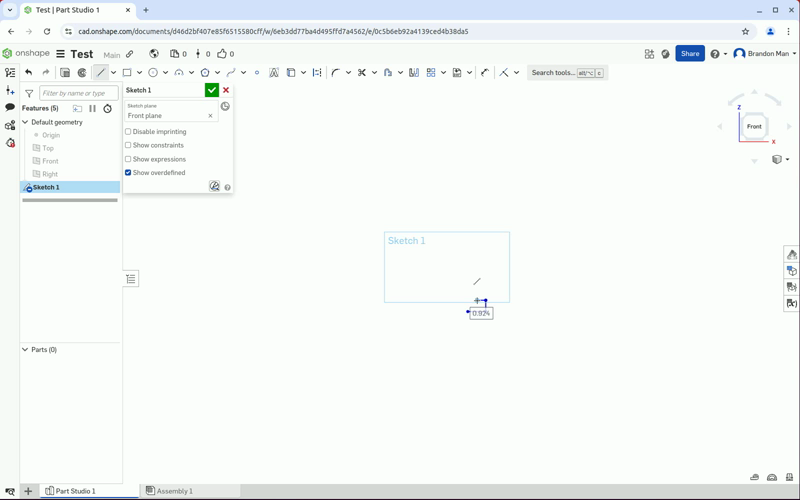
scroll(-6)
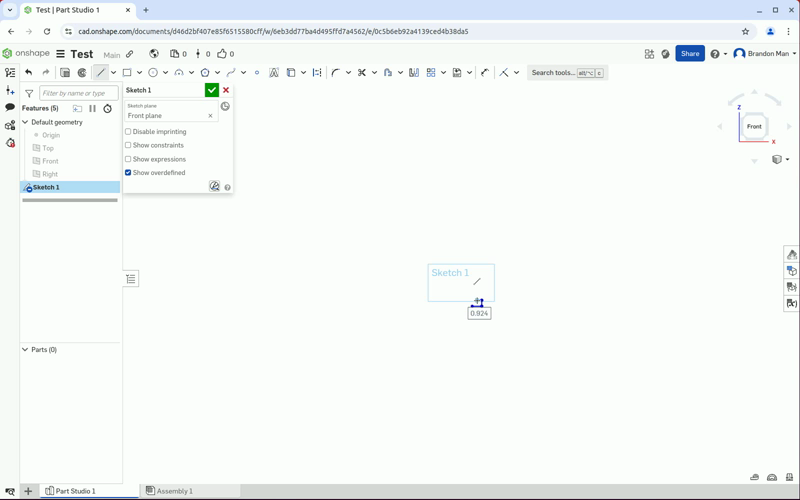
key_up(shift)
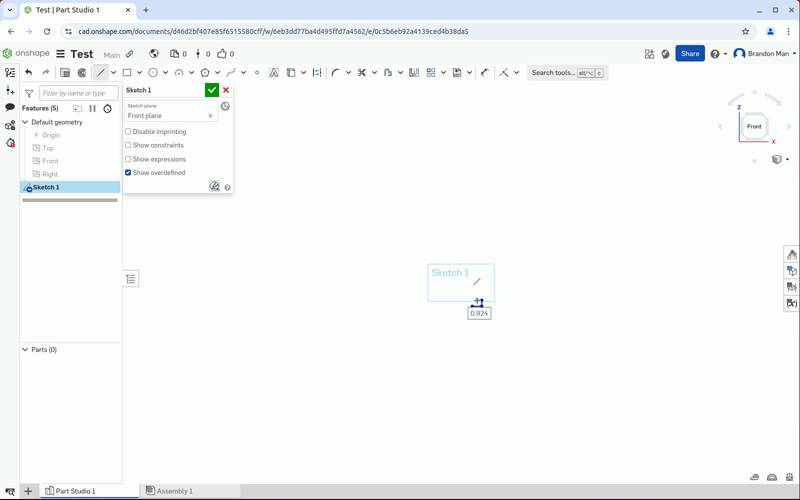
mouse_move(507, 300)
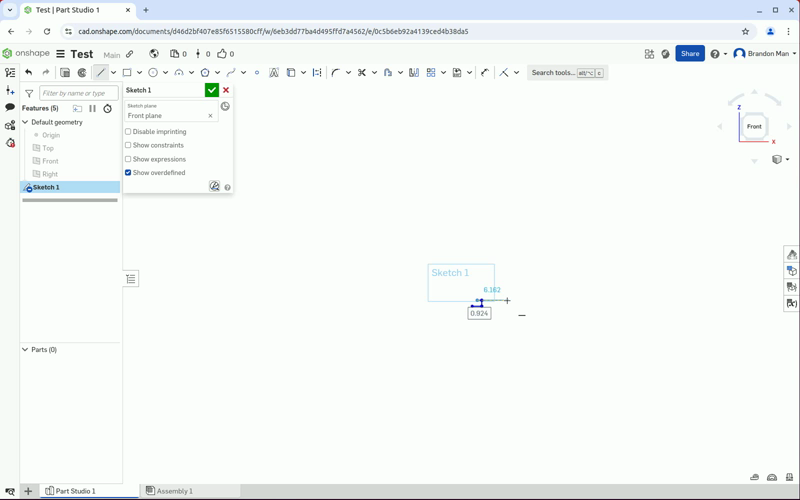
key_down(shift)
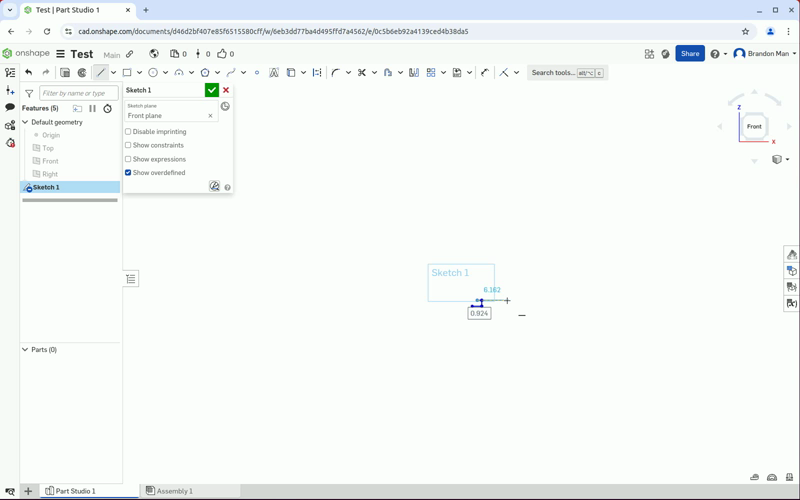
mouse_move(472, 306)
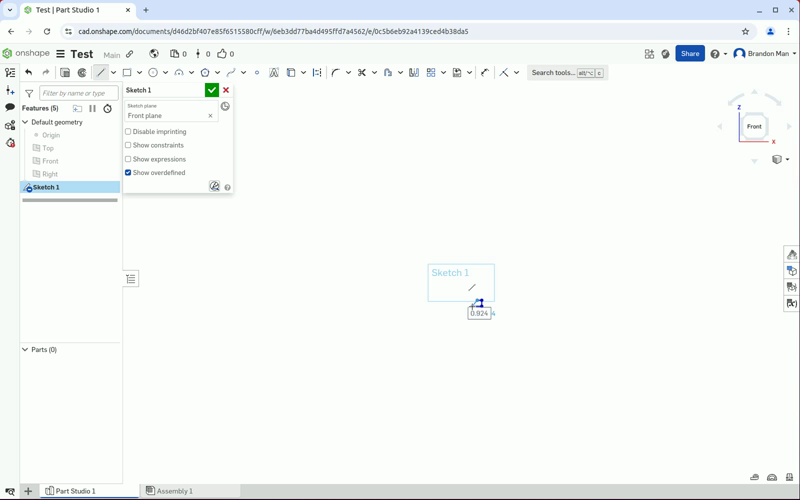
key_up(shift)
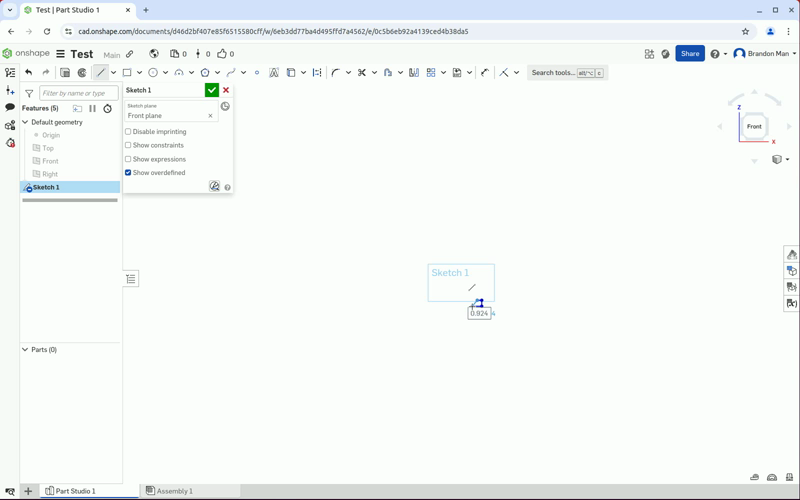
click(472, 306)
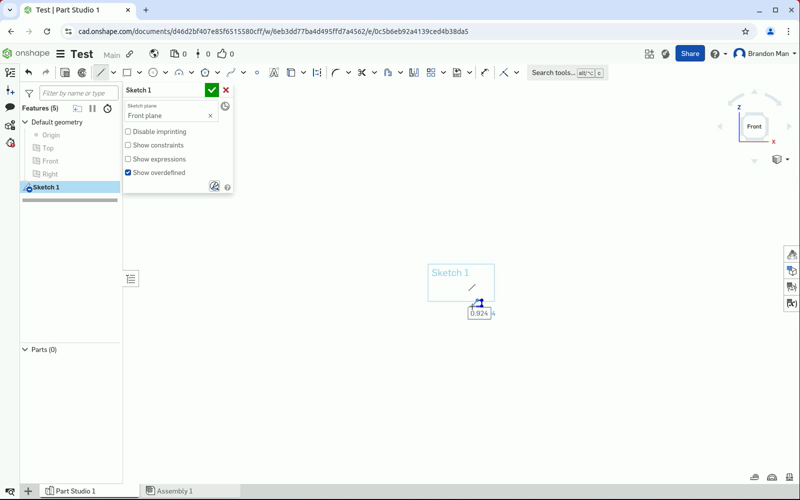
key(esc)
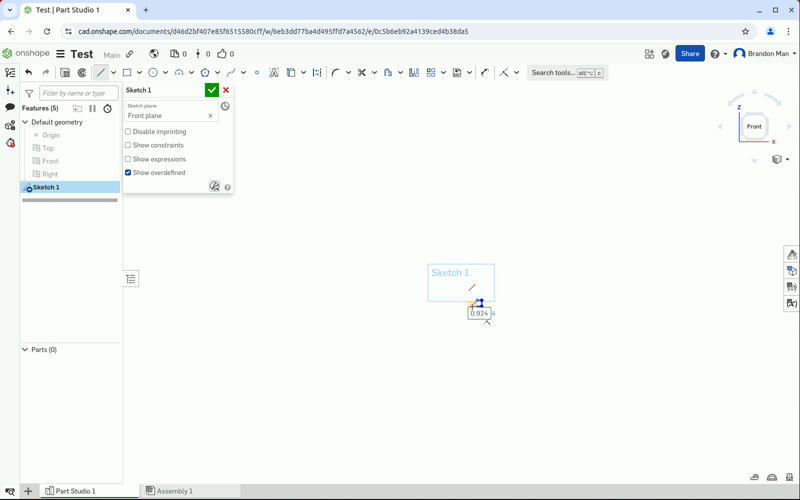
mouse_move(476, 302)
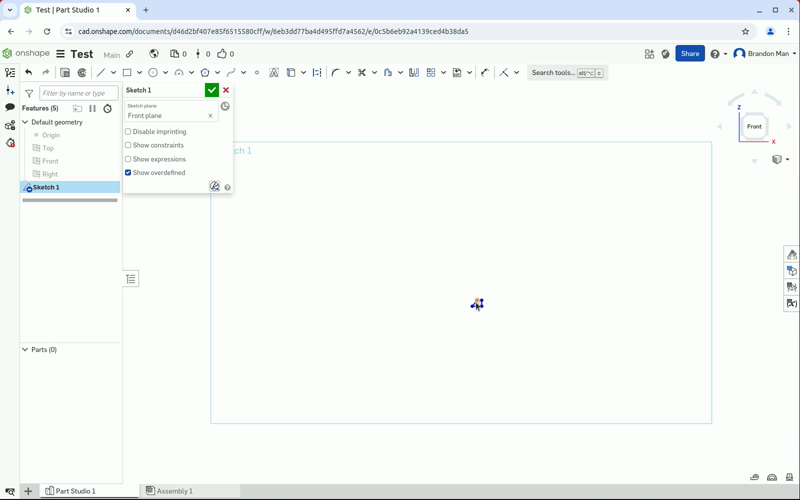
scroll(6)
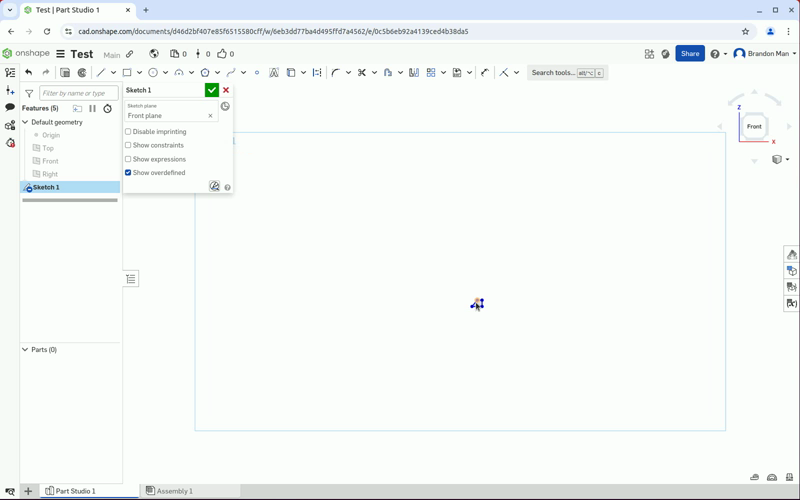
scroll(6)
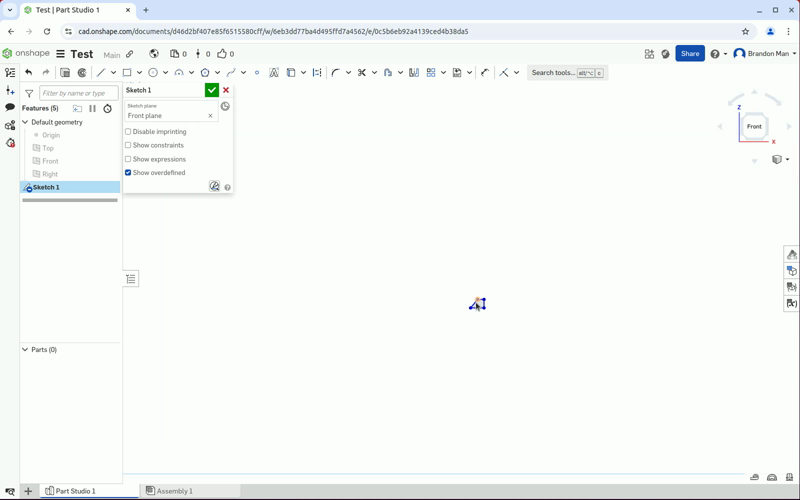
scroll(6)
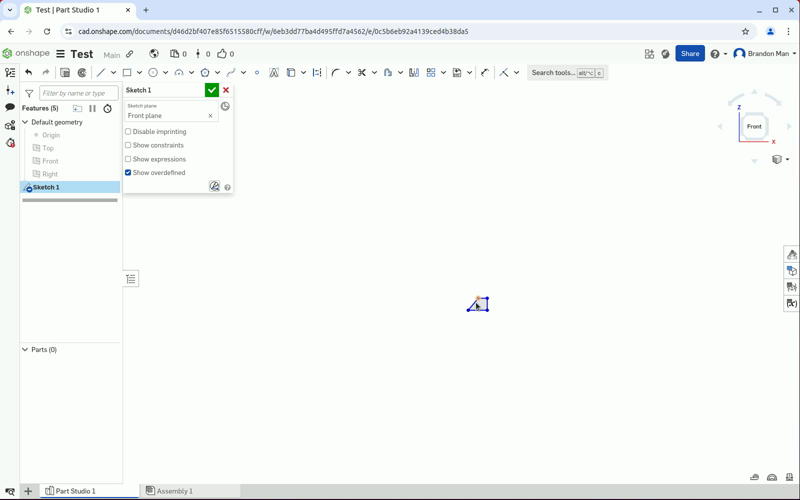
scroll(6)
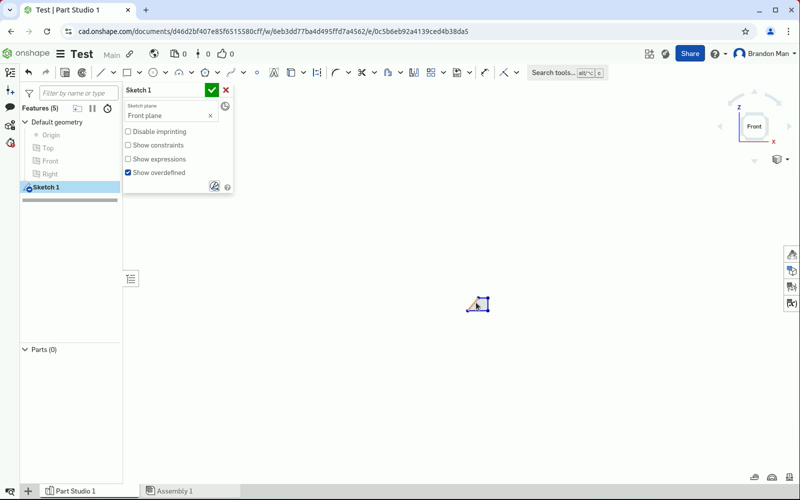
scroll(6)
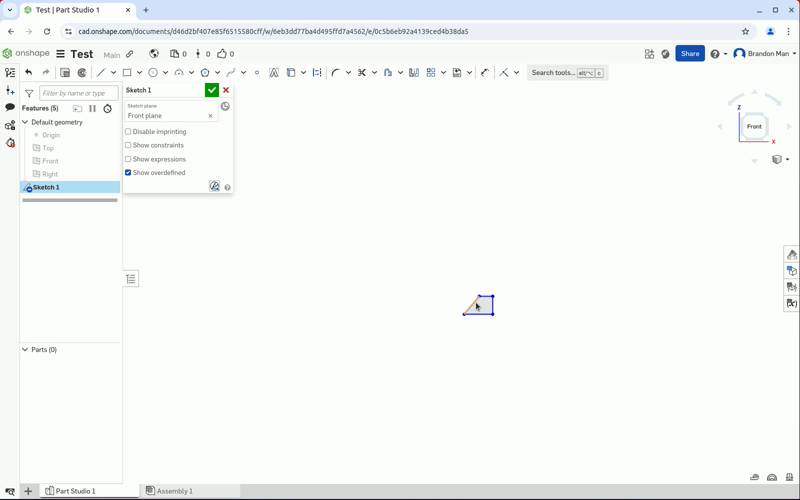
scroll(6)
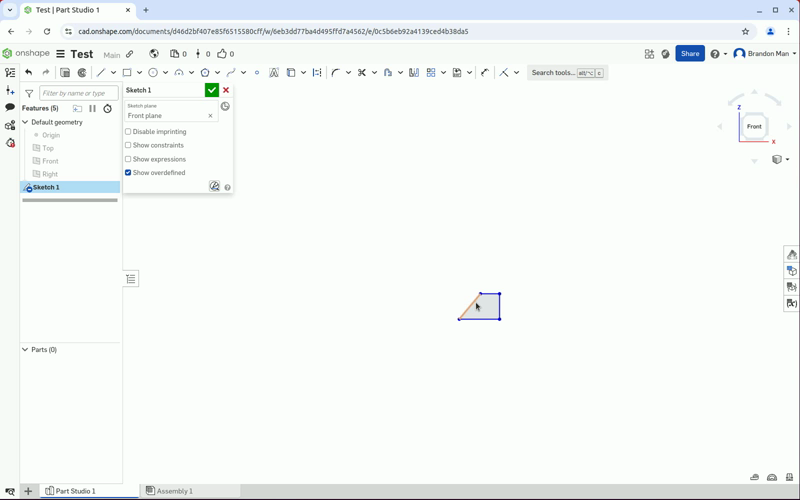
scroll(6)
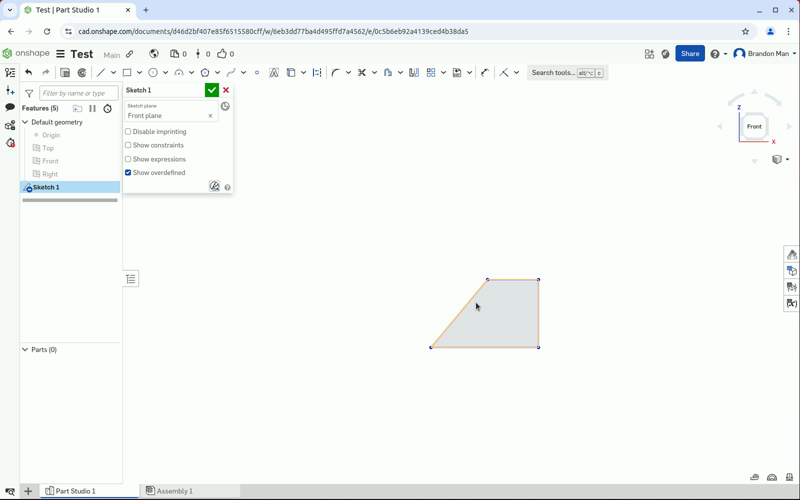
click(476, 302)
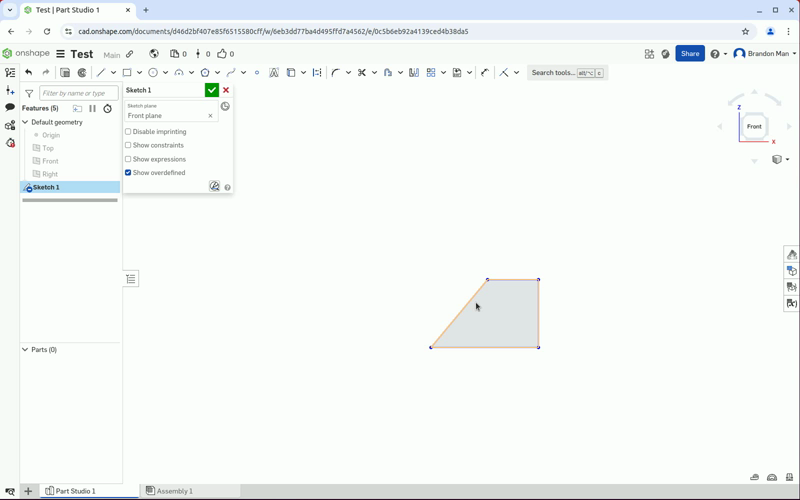
scroll(-6)
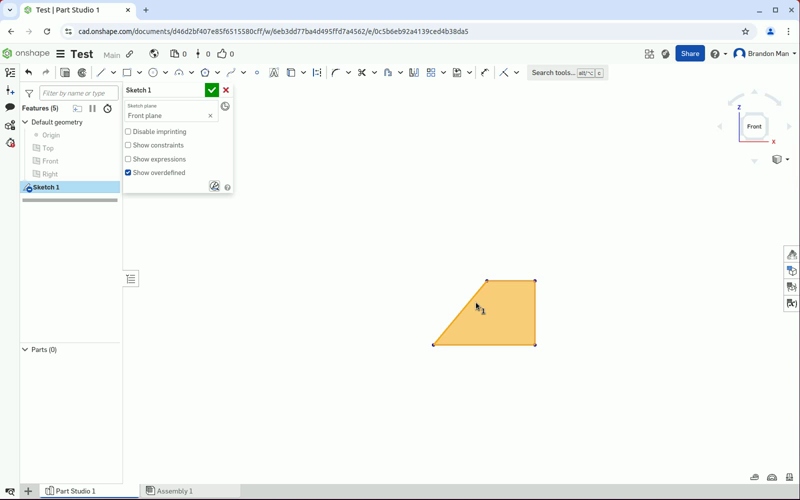
scroll(-6)
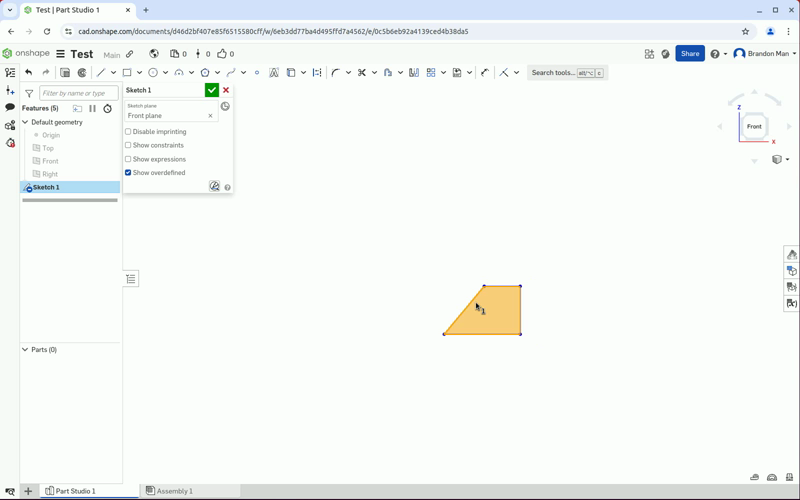
scroll(-6)
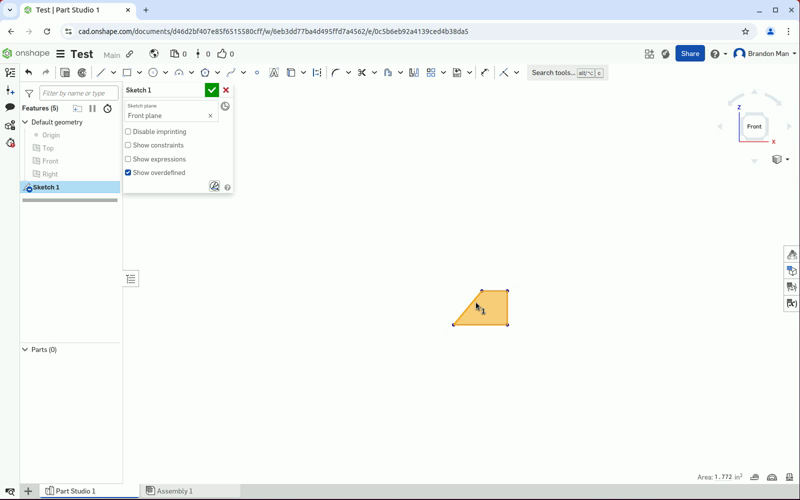
scroll(-6)
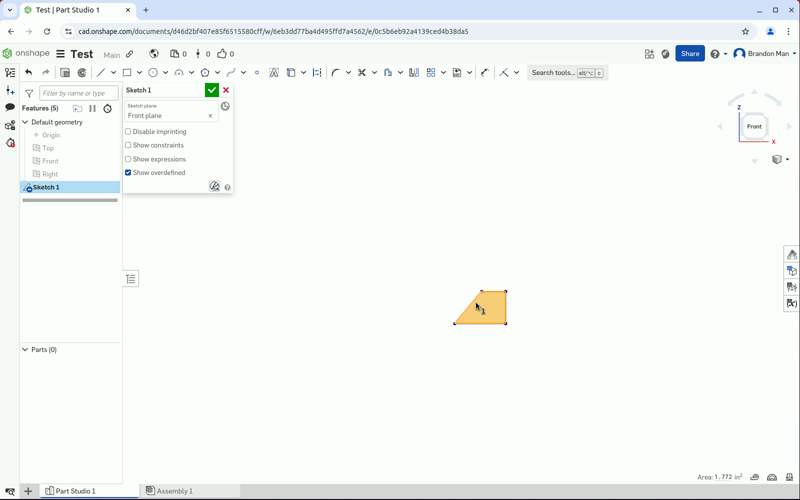
scroll(-6)
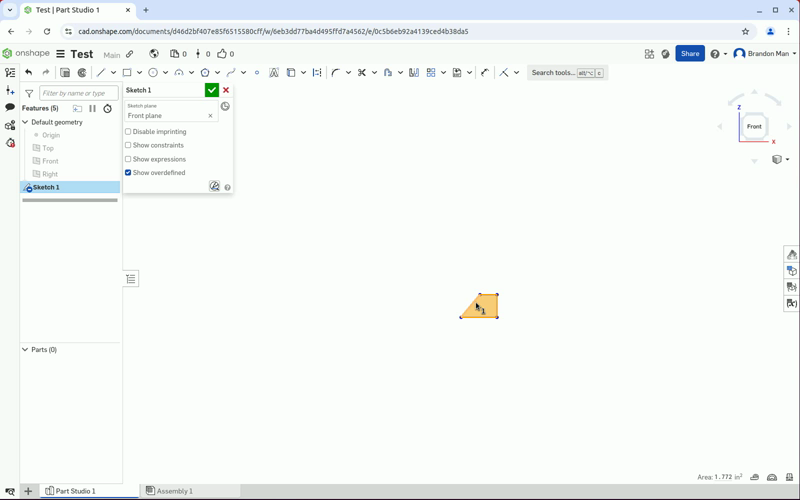
scroll(-6)
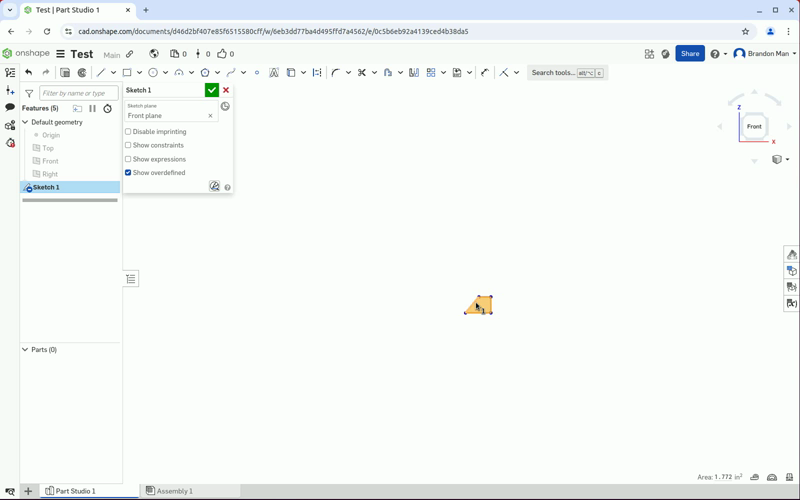
scroll(-6)
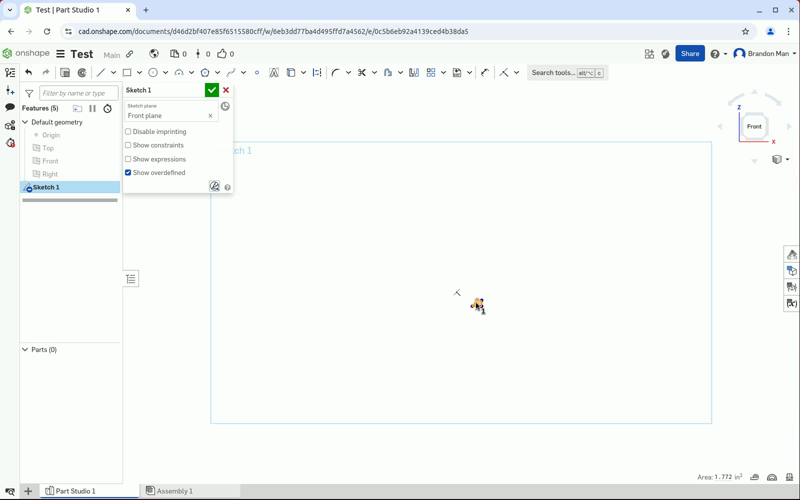
mouse_move(73, 352)
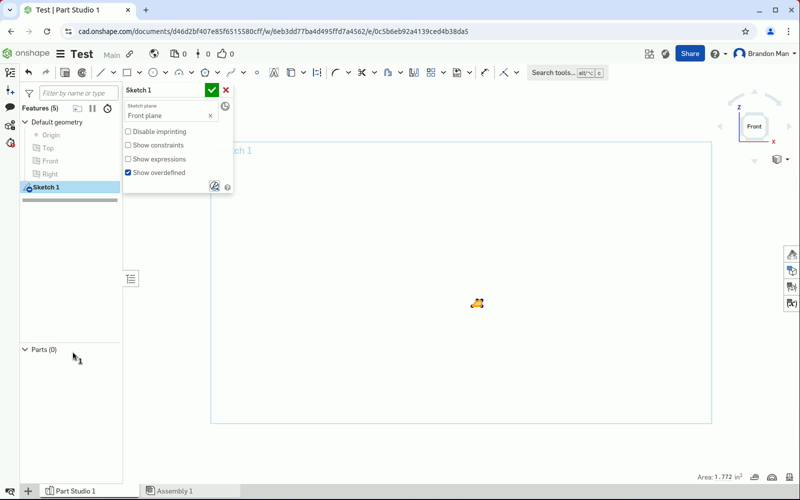
key(shift+y)
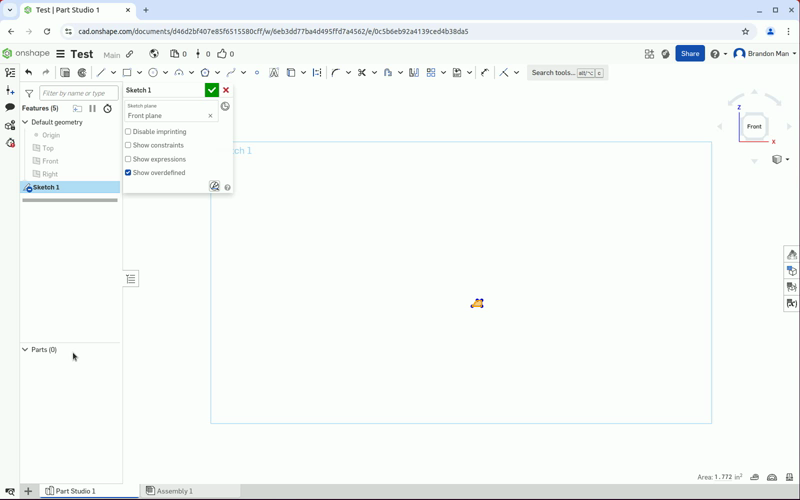
key(shift+e)
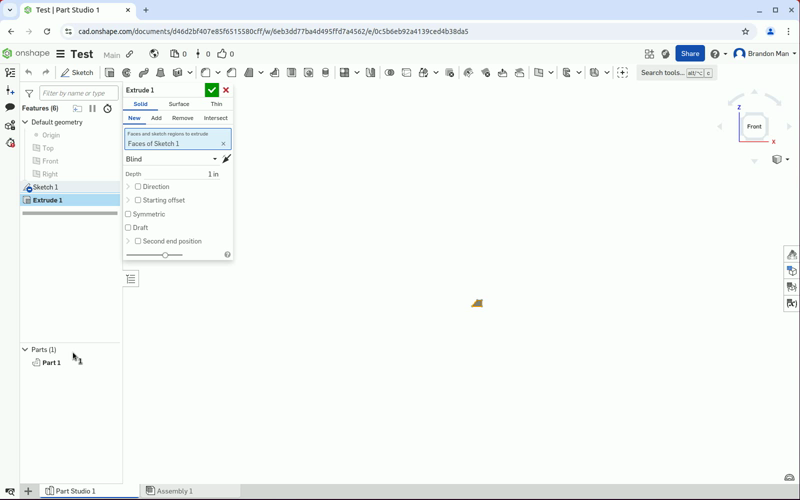
mouse_move(143, 106)
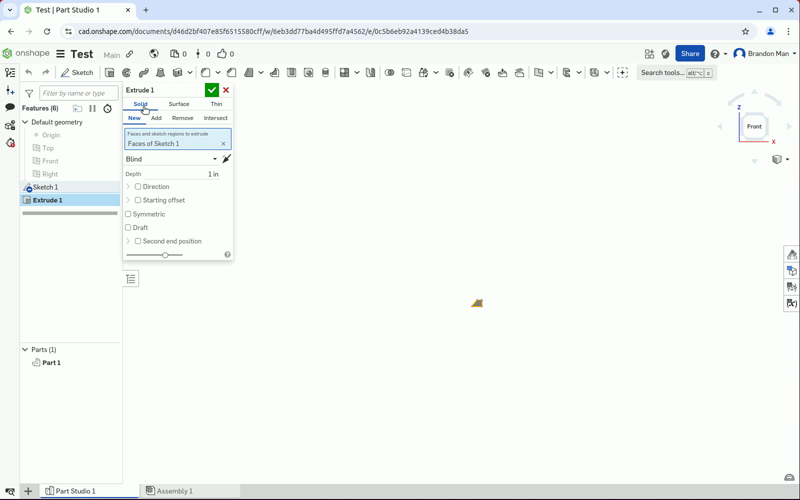
click(143, 106)
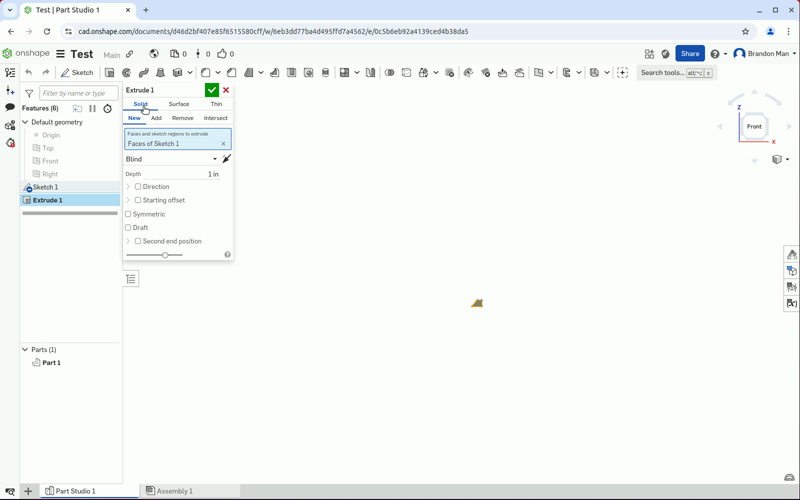
mouse_move(137, 120)
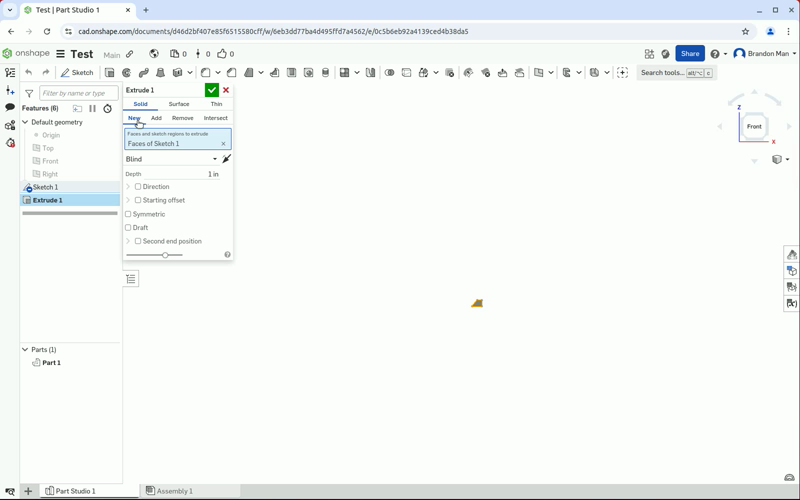
click(137, 120)
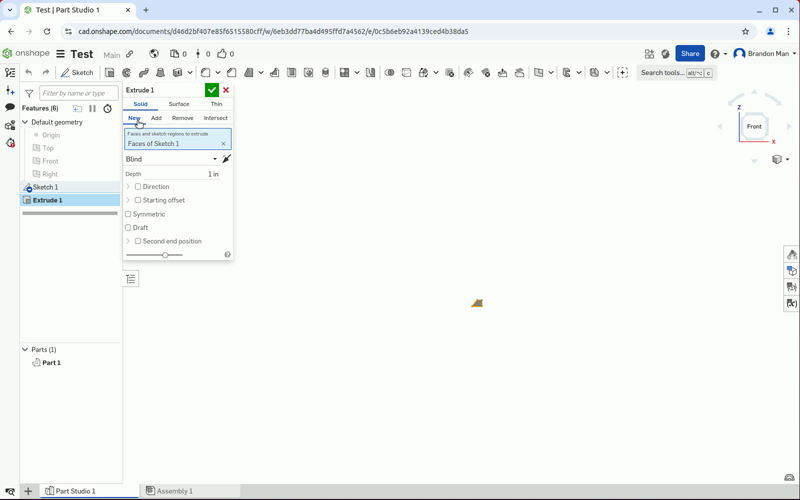
key(tab, 4)
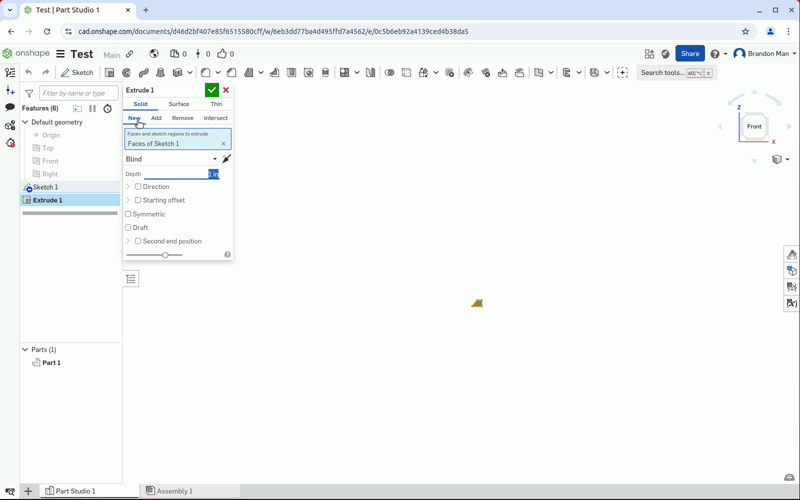
text(23.108)
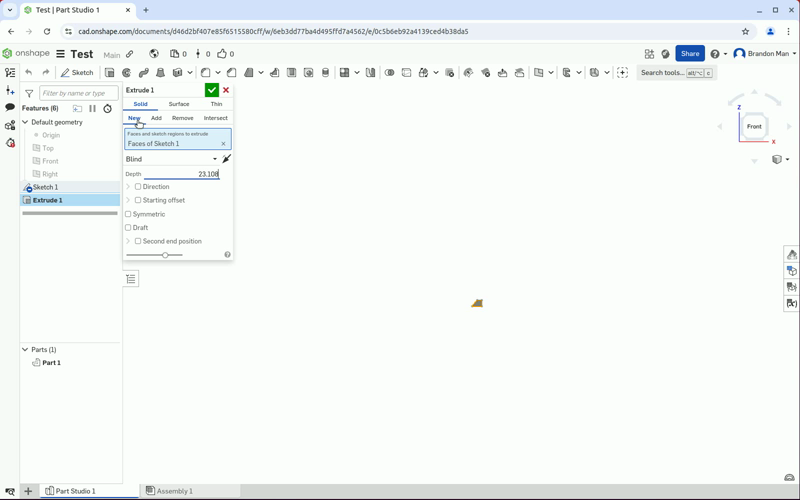
key(enter)
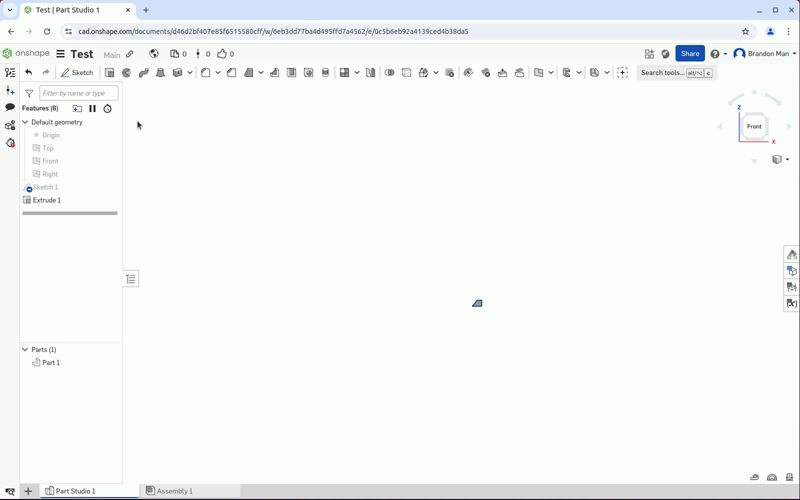
key(shift+h)
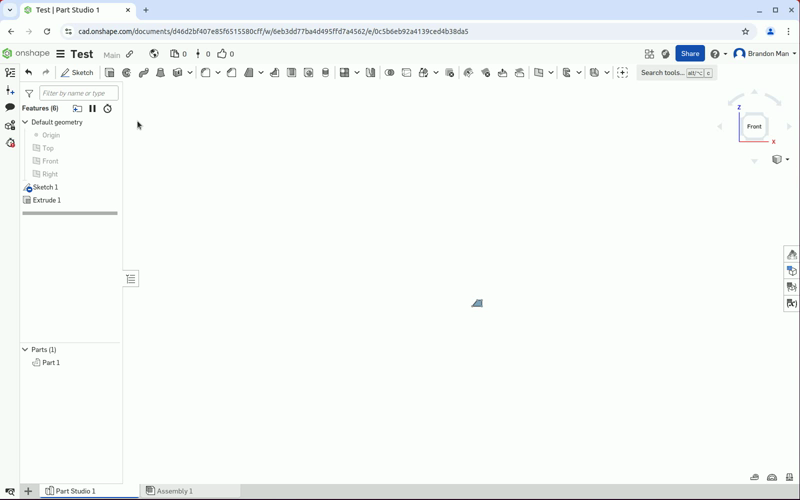
key(shift+h)
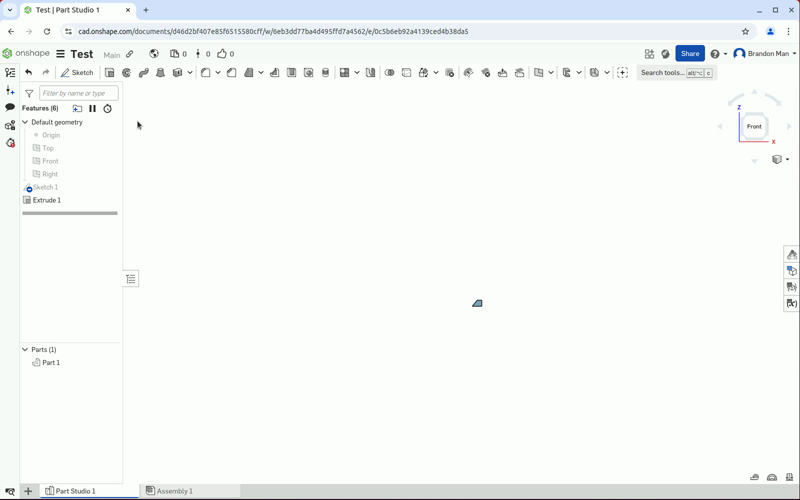
mouse_move(73, 189)
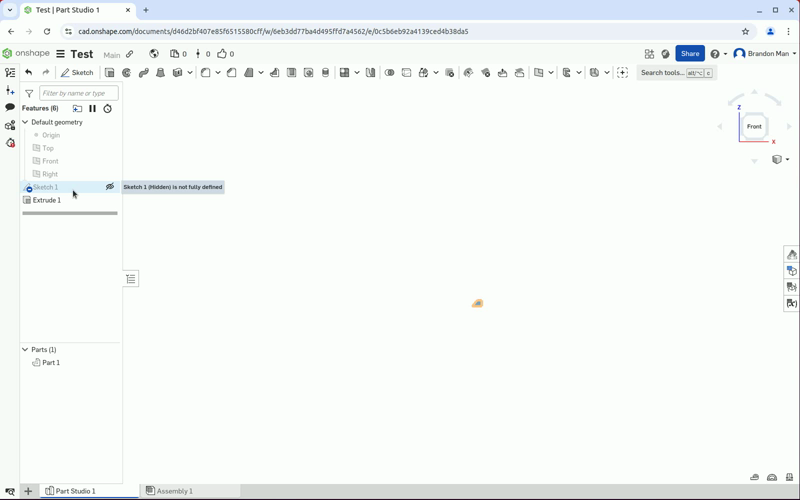
click(73, 189)
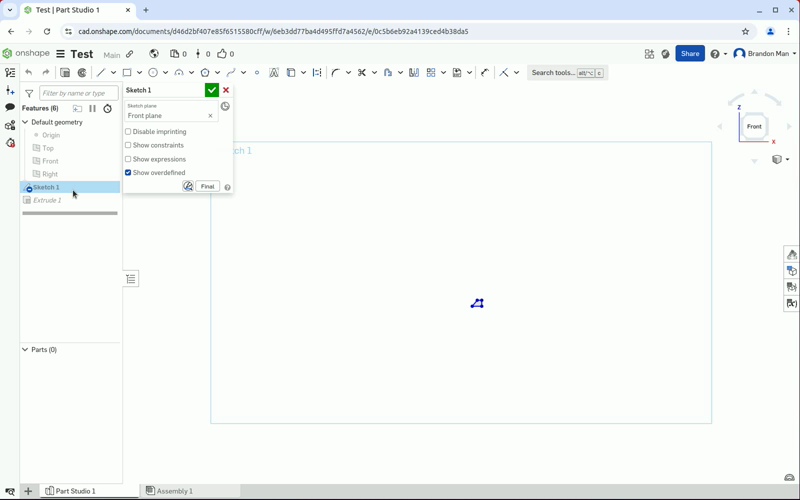
mouse_move(229, 92)
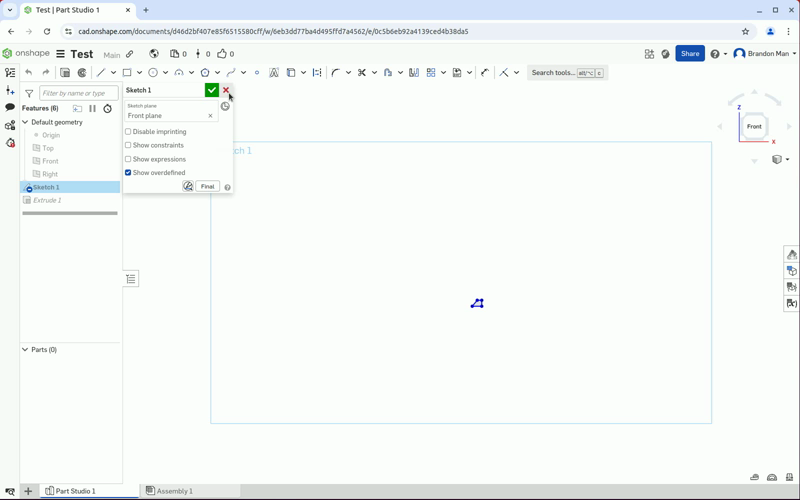
click(229, 92)
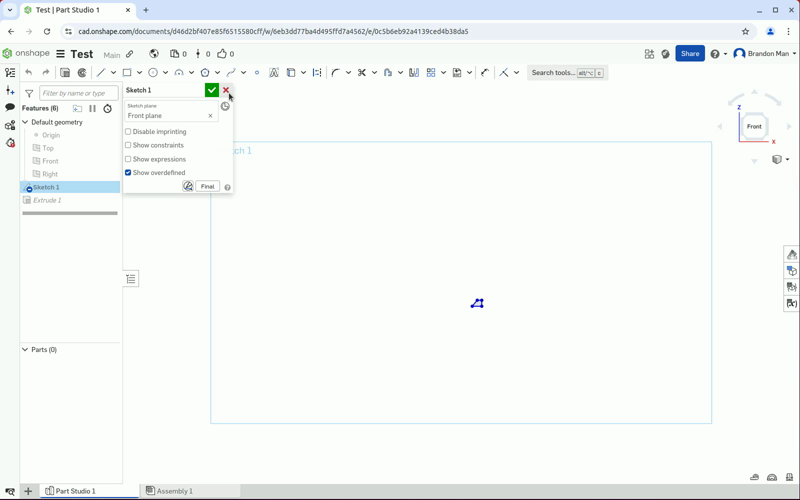
key(shift+s)
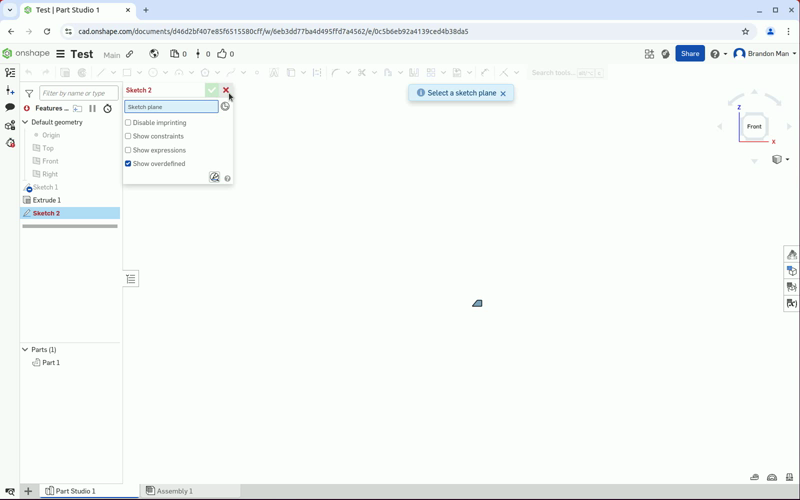
mouse_move(73, 163)
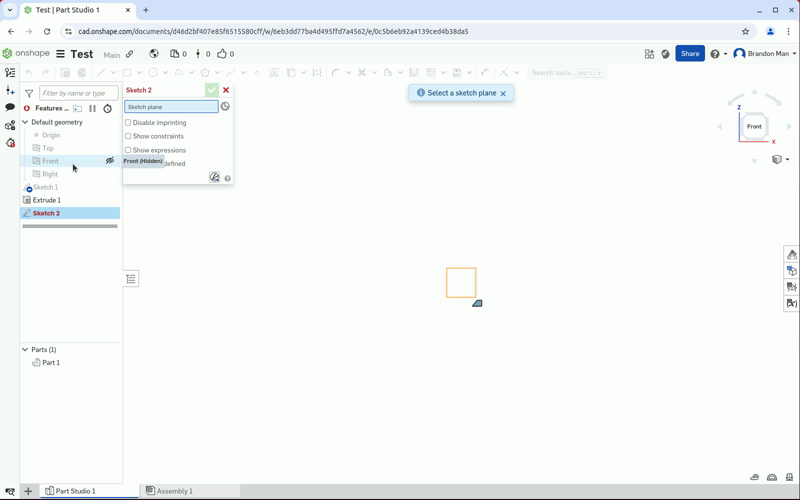
click(73, 163)
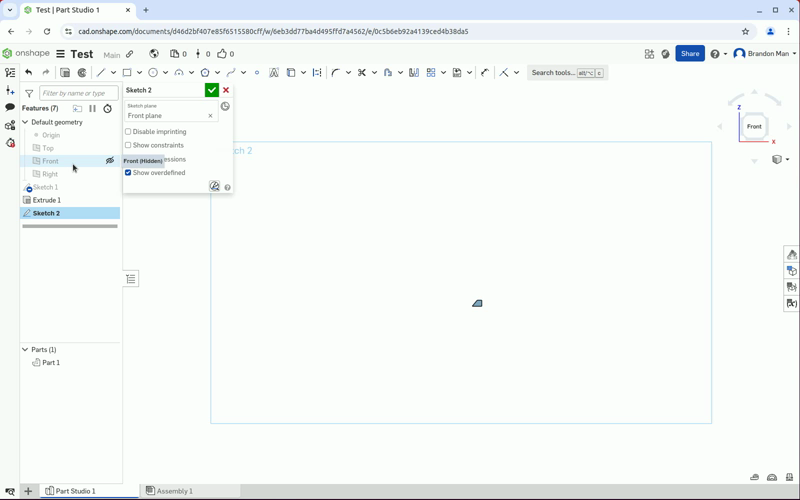
mouse_move(73, 352)
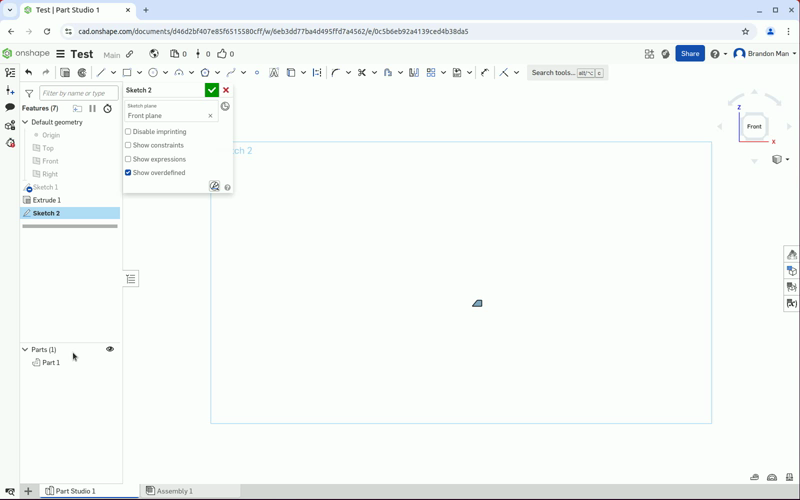
key(y)
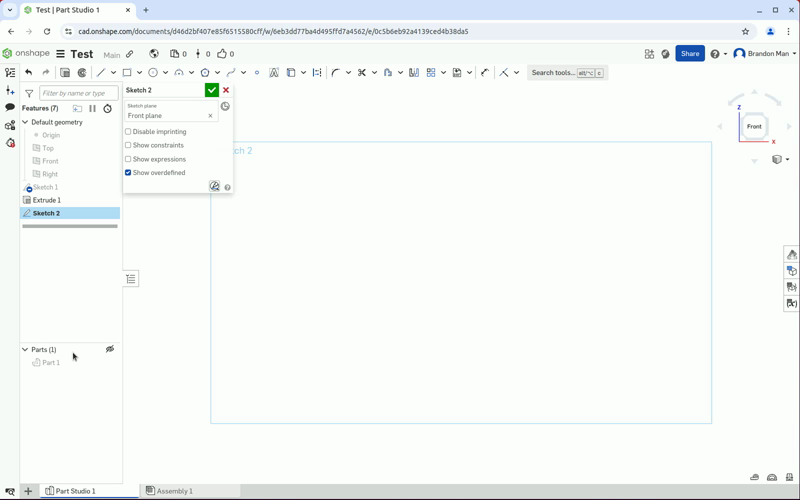
key(l)
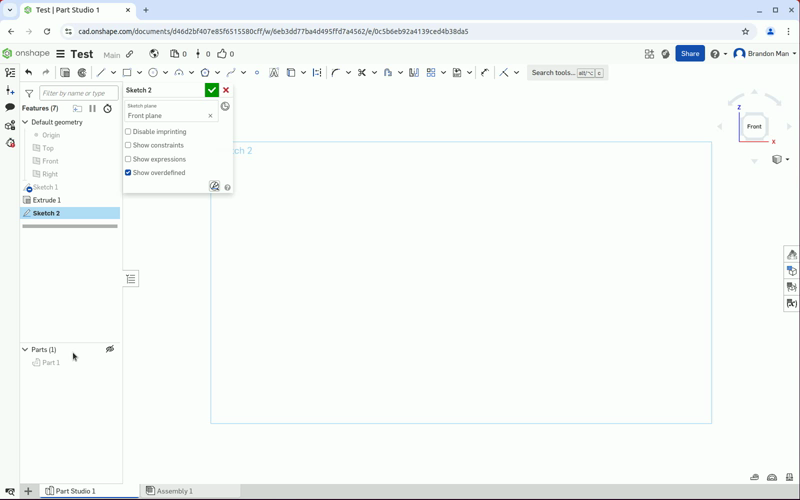
key_down(shift)
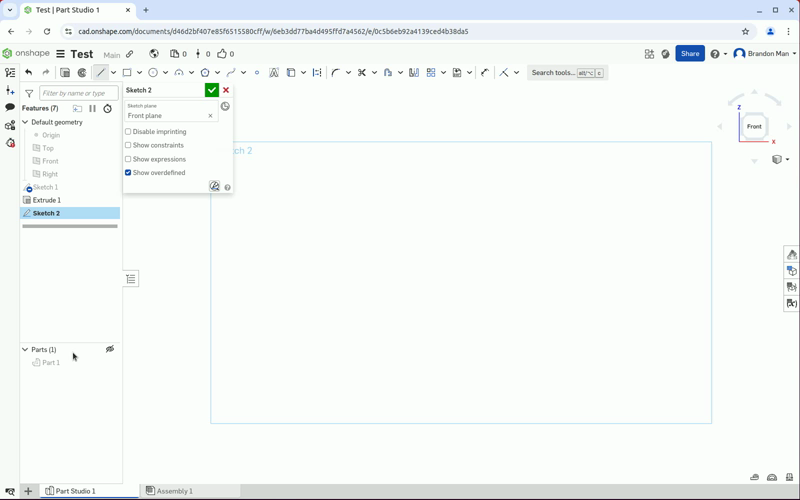
mouse_move(498, 300)
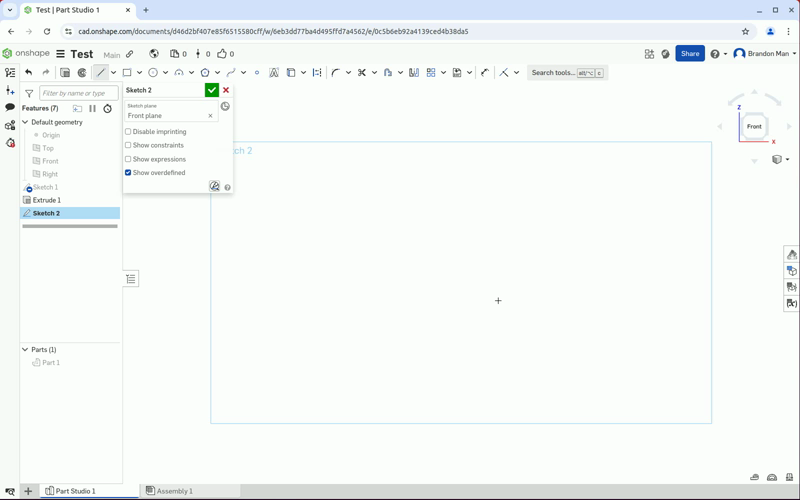
click(498, 300)
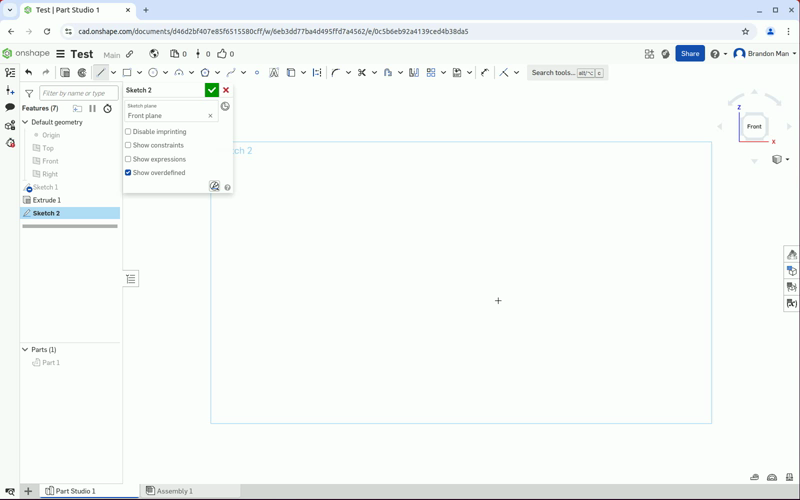
key_up(shift)
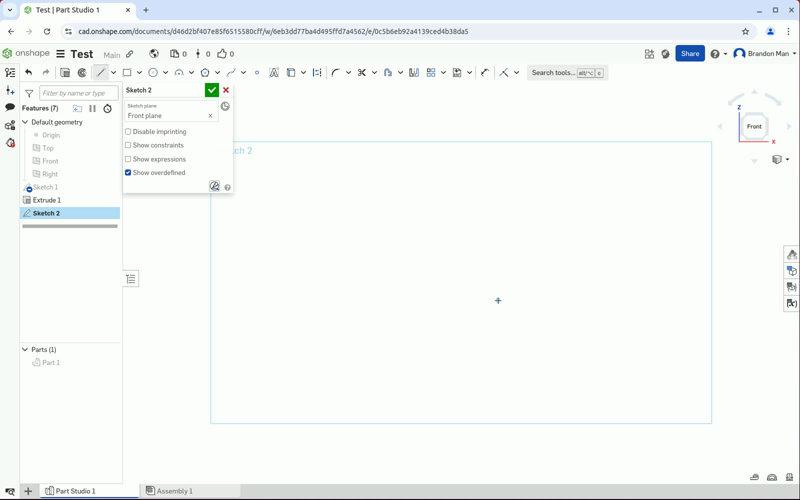
key_down(shift)
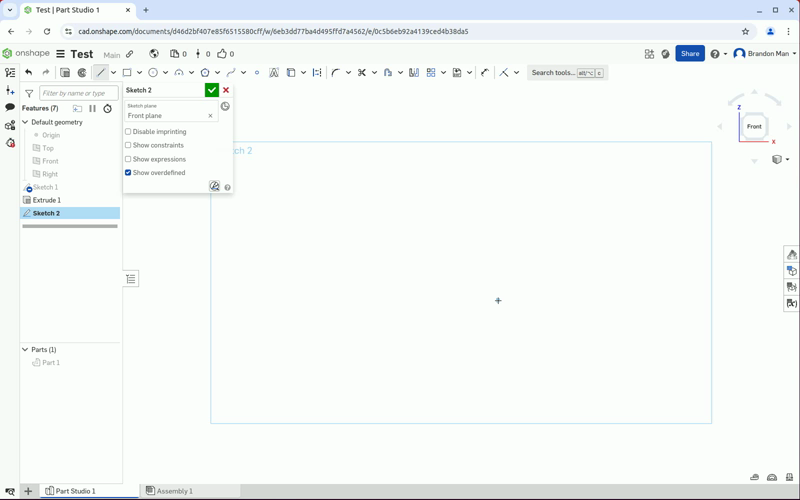
mouse_move(528, 300)
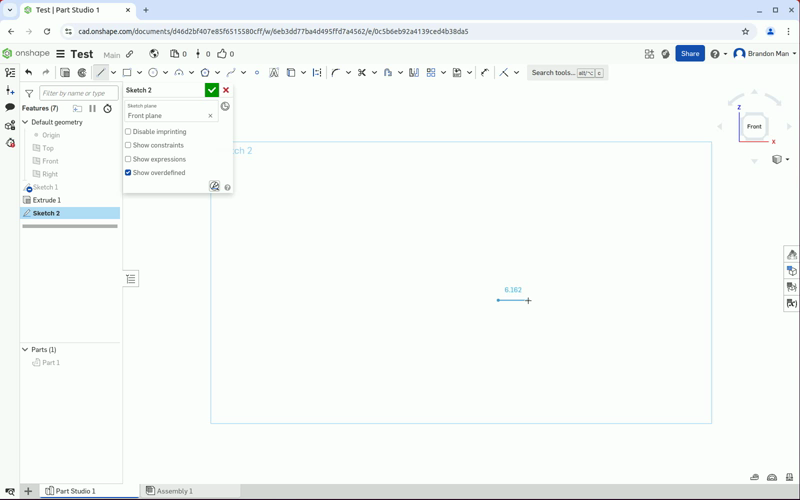
mouse_move(502, 300)
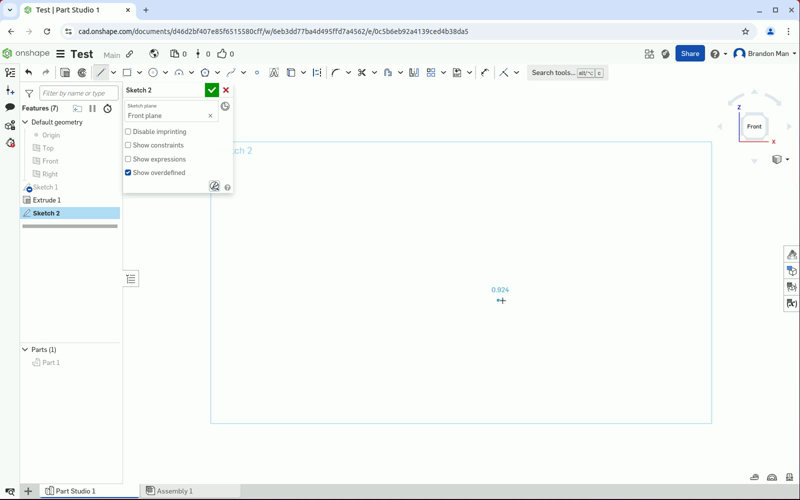
scroll(6)
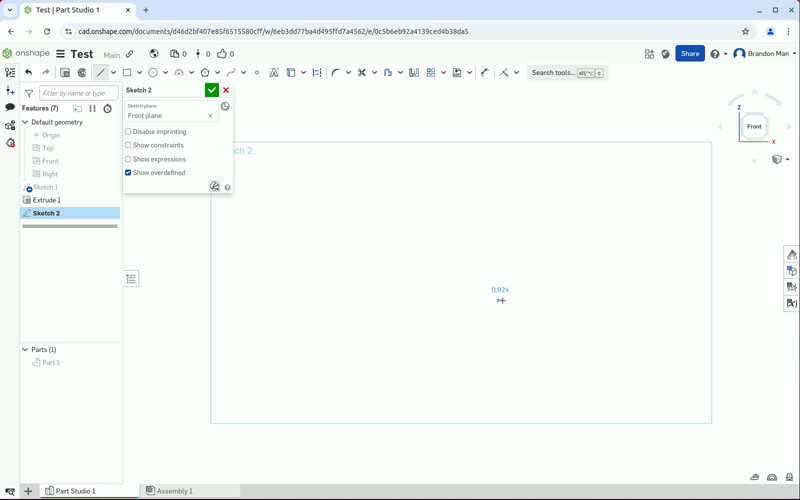
scroll(6)
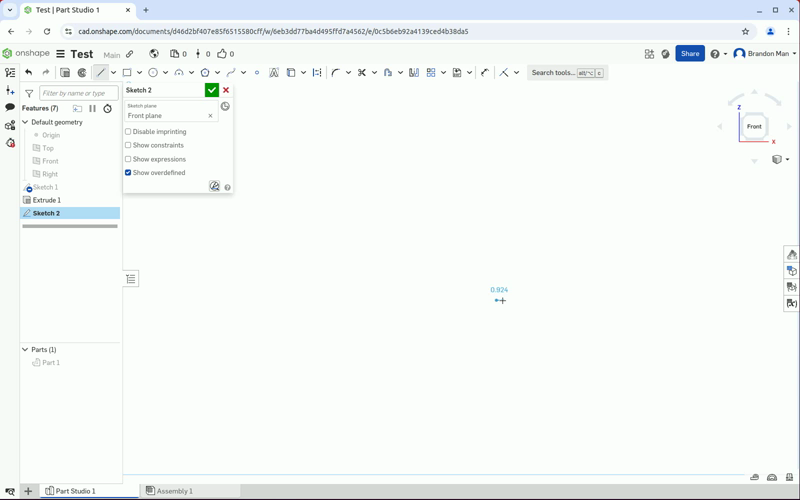
scroll(6)
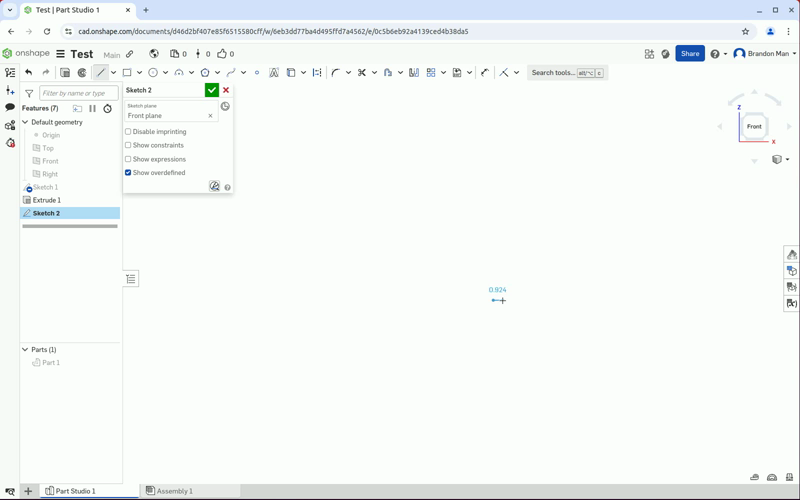
scroll(6)
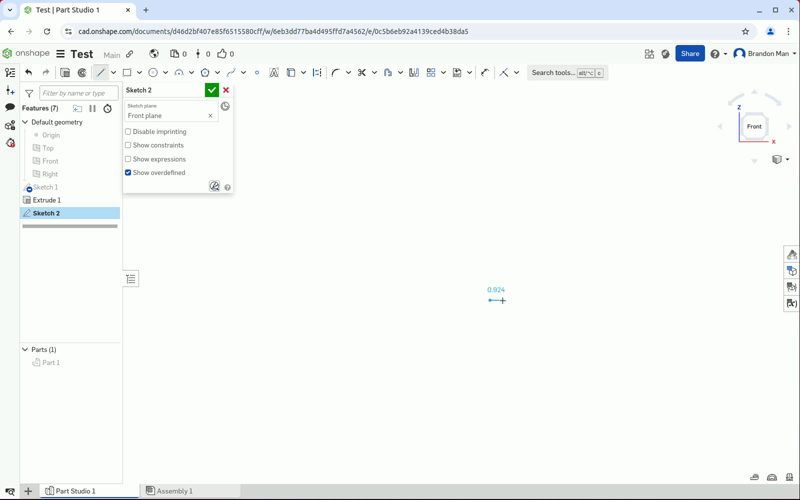
scroll(6)
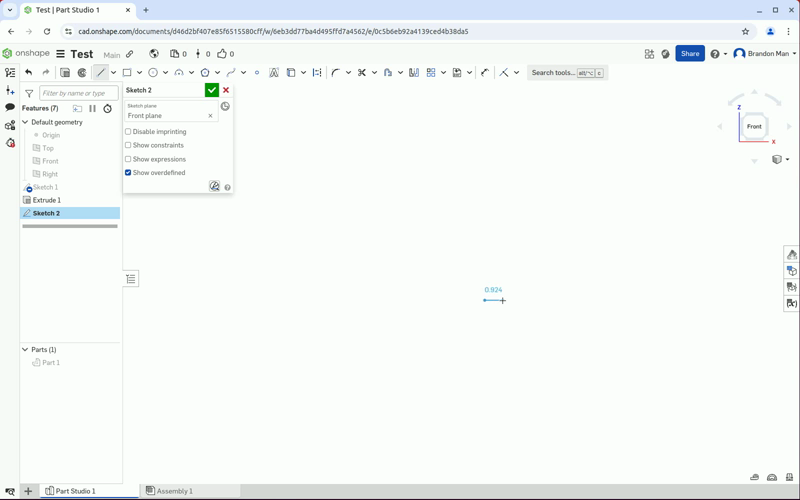
scroll(6)
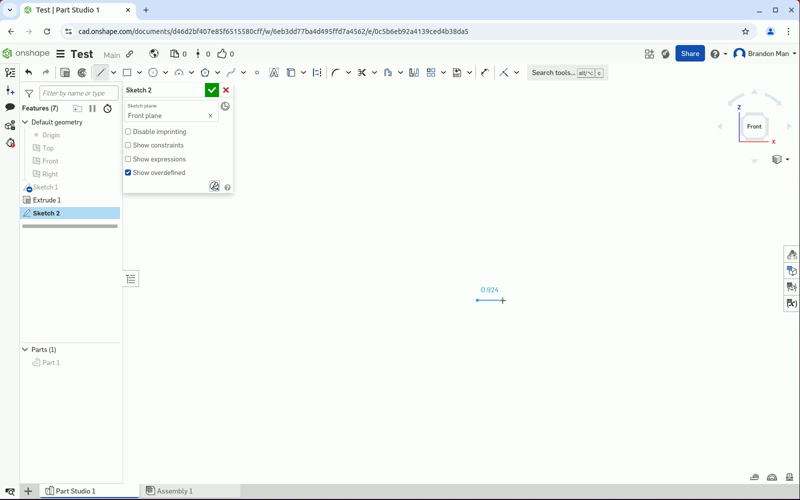
scroll(6)
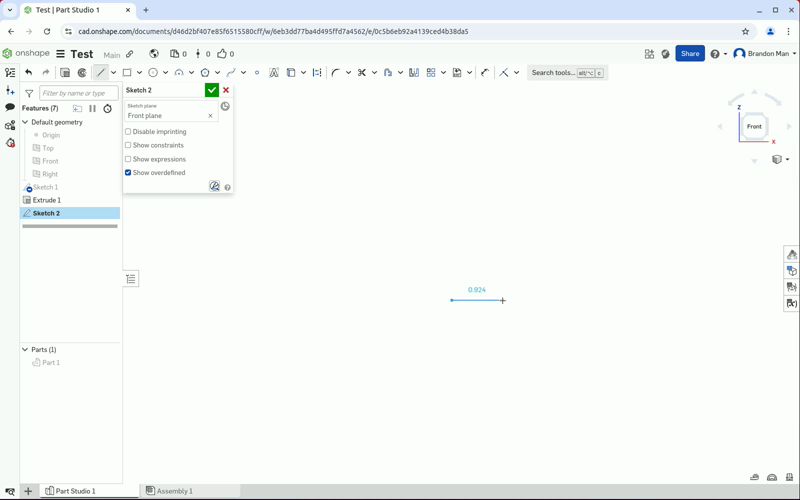
click(502, 300)
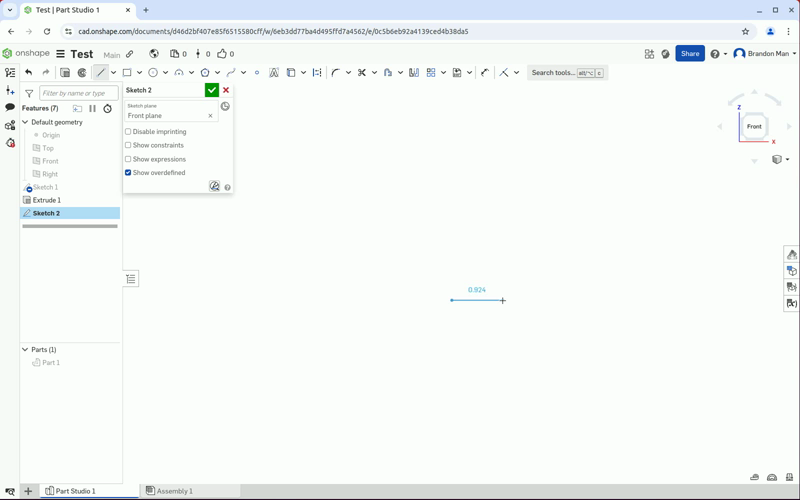
scroll(-6)
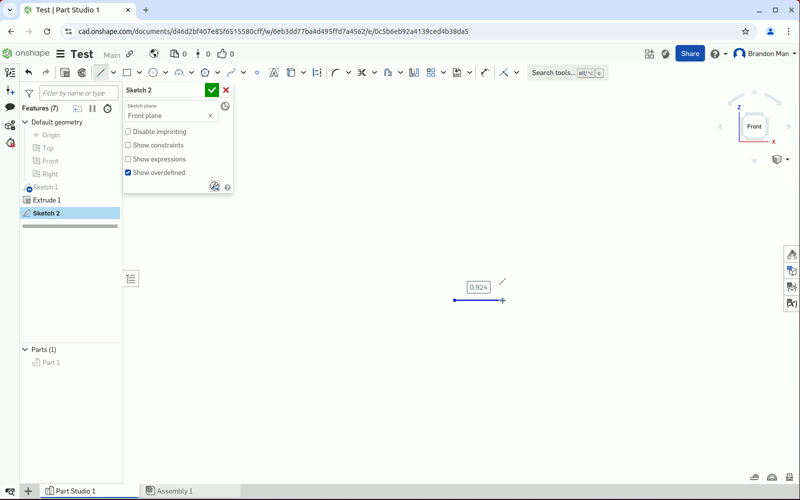
scroll(-6)
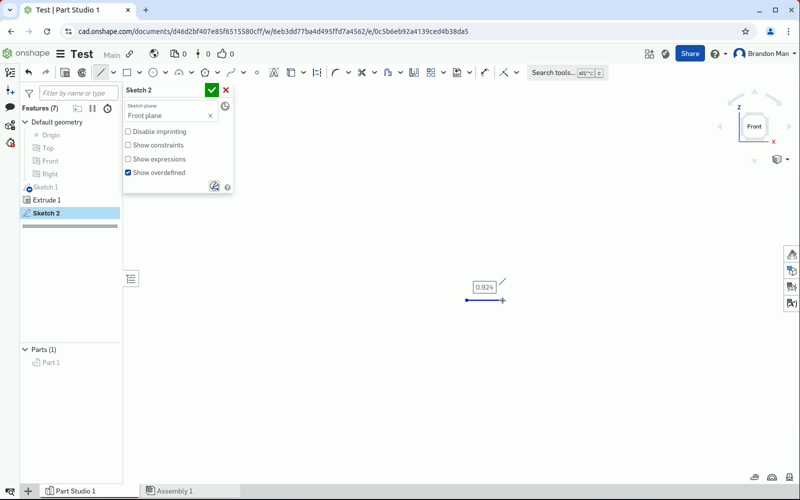
scroll(-6)
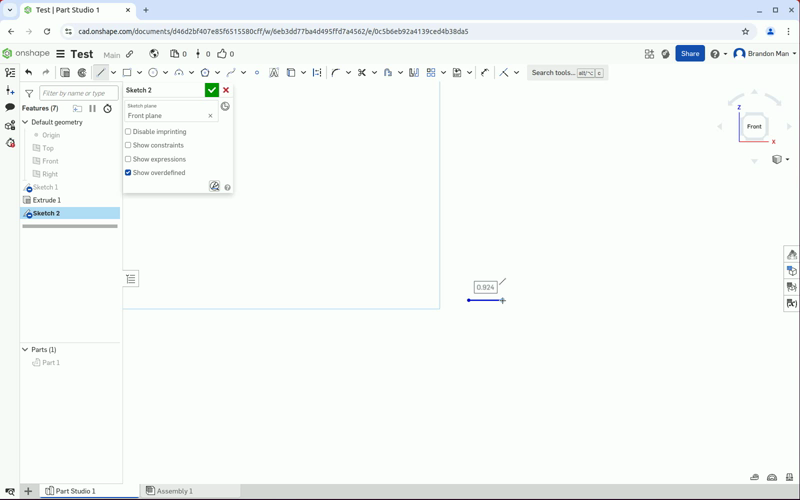
scroll(-6)
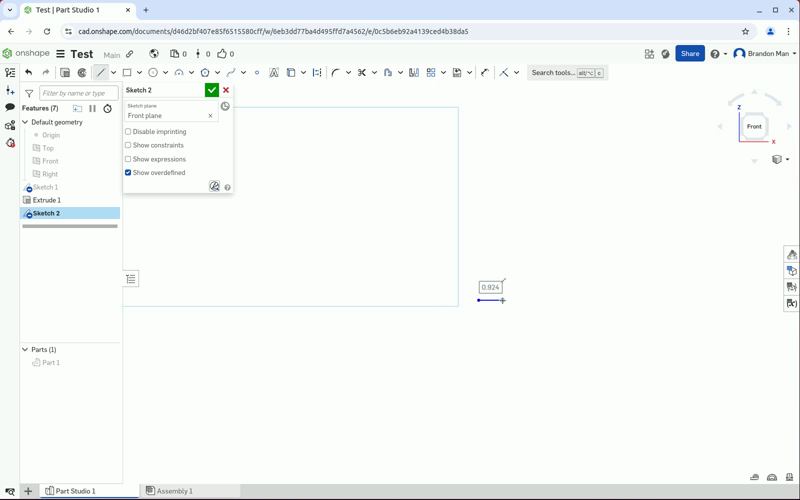
scroll(-6)
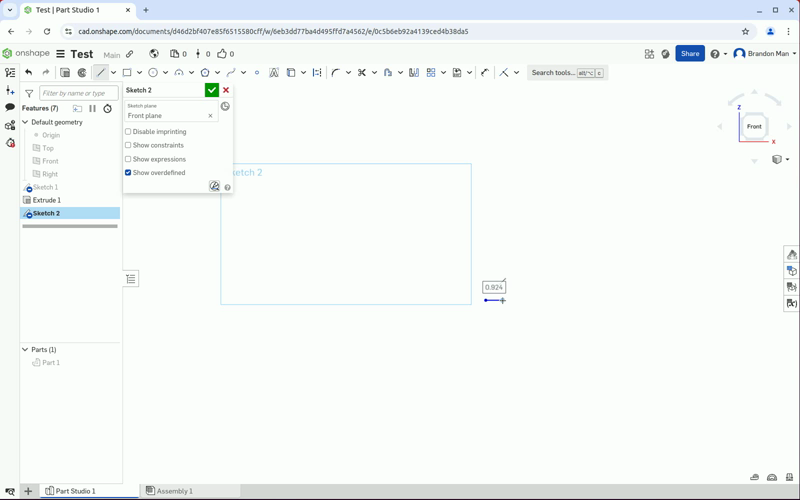
scroll(-6)
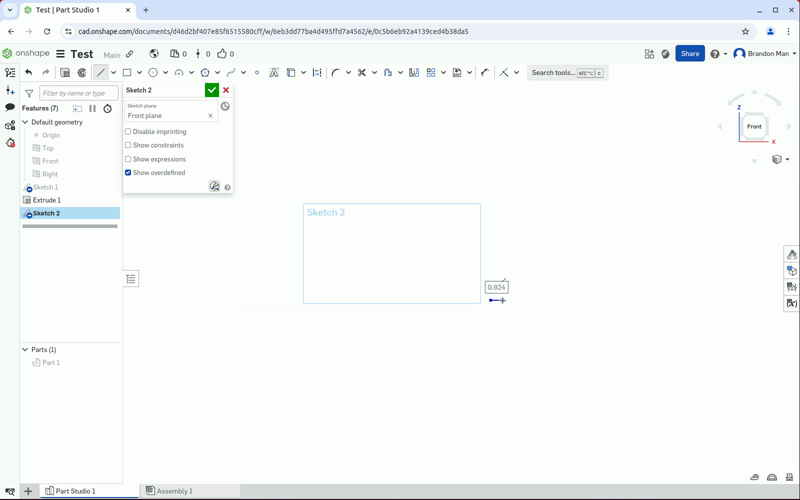
scroll(-6)
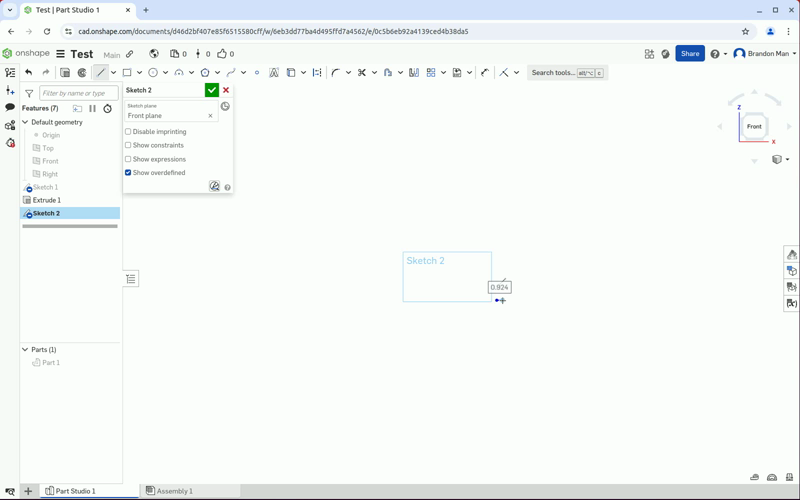
key_up(shift)
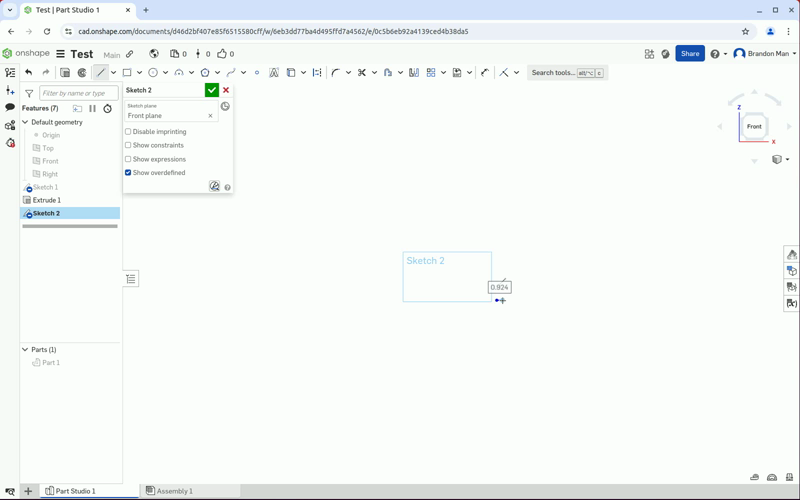
key_down(shift)
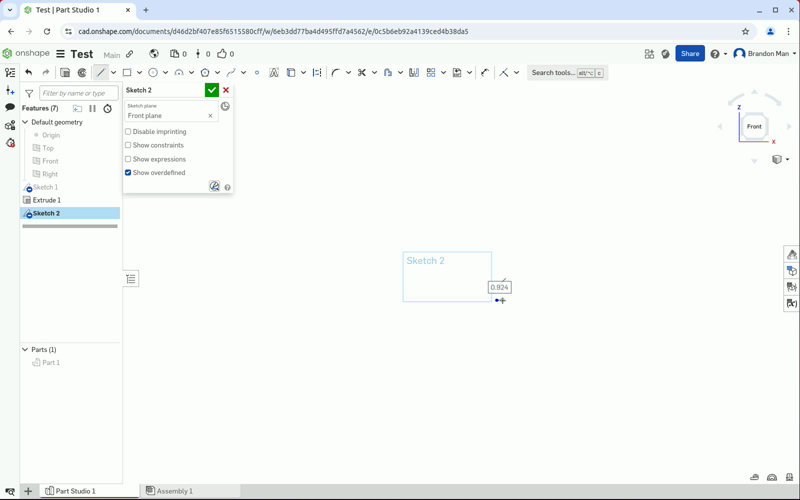
mouse_move(532, 300)
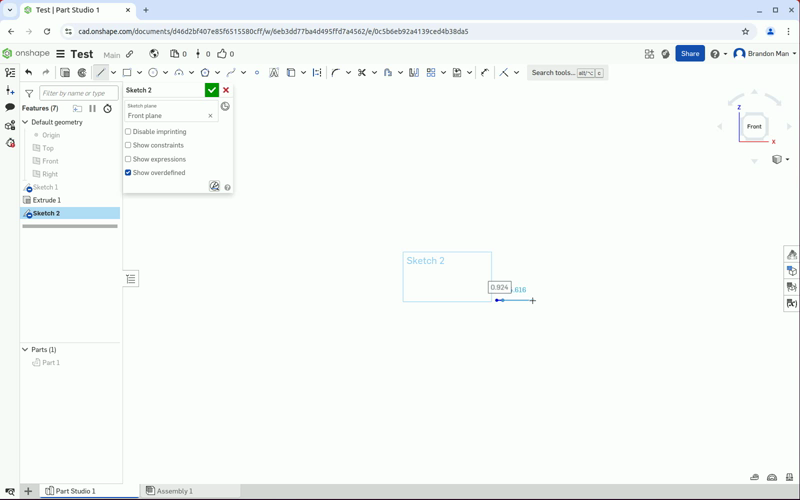
mouse_move(502, 291)
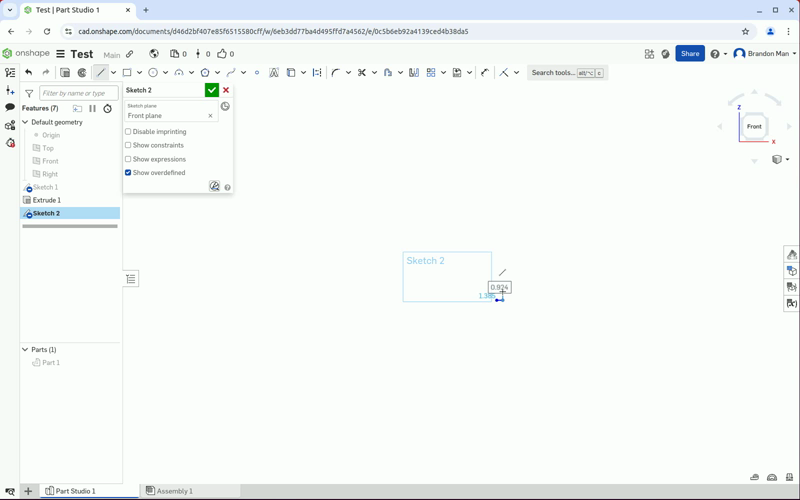
click(502, 291)
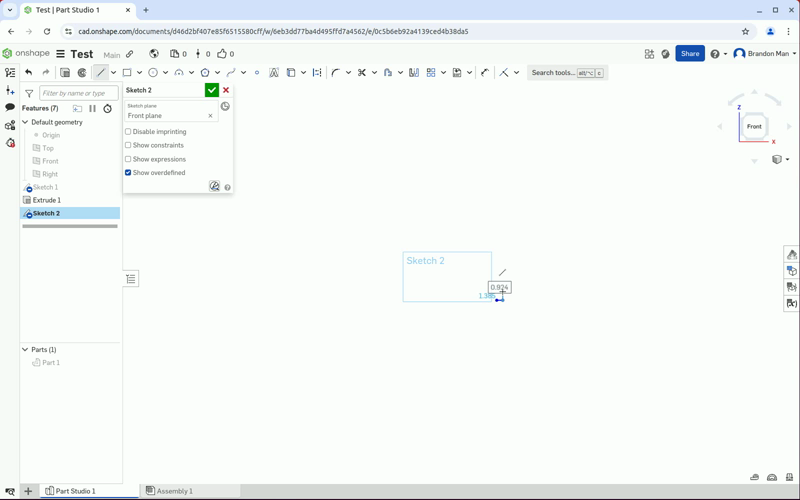
key_up(shift)
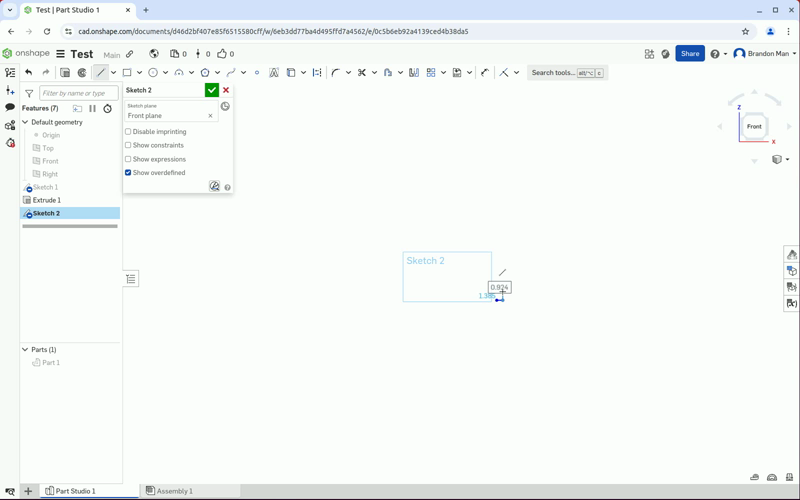
key(esc)
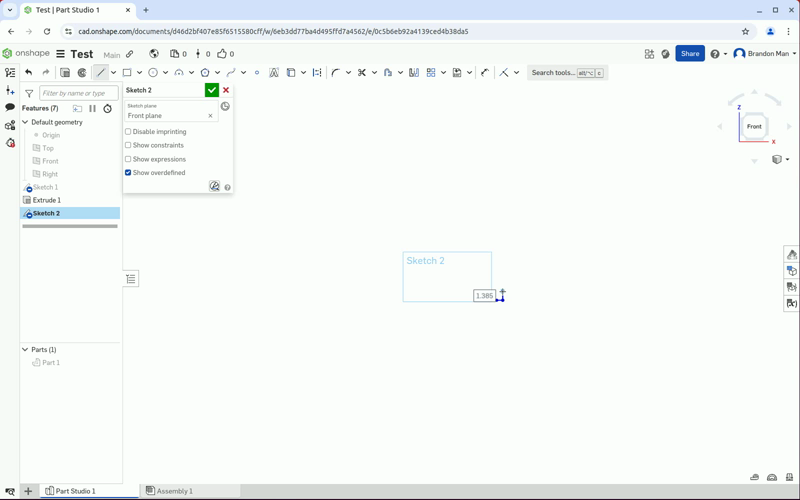
key(a)
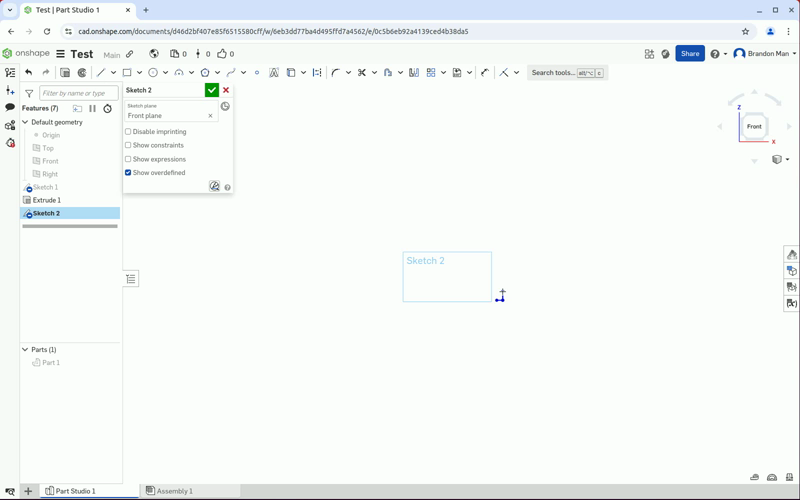
mouse_move(502, 291)
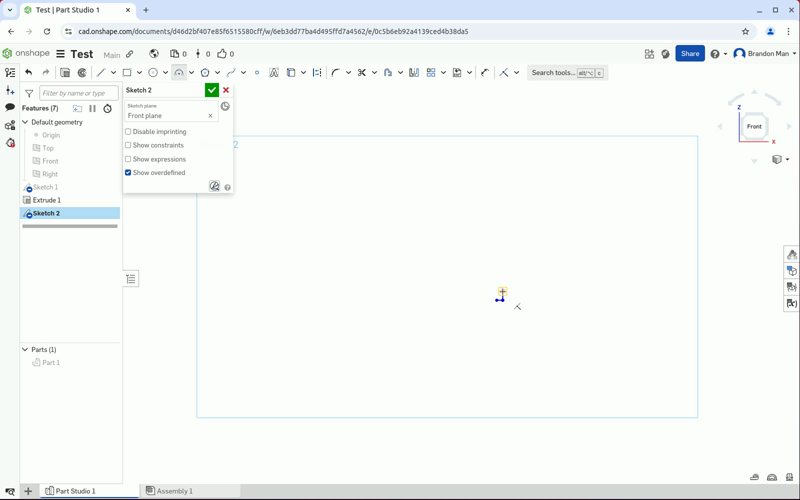
click(502, 291)
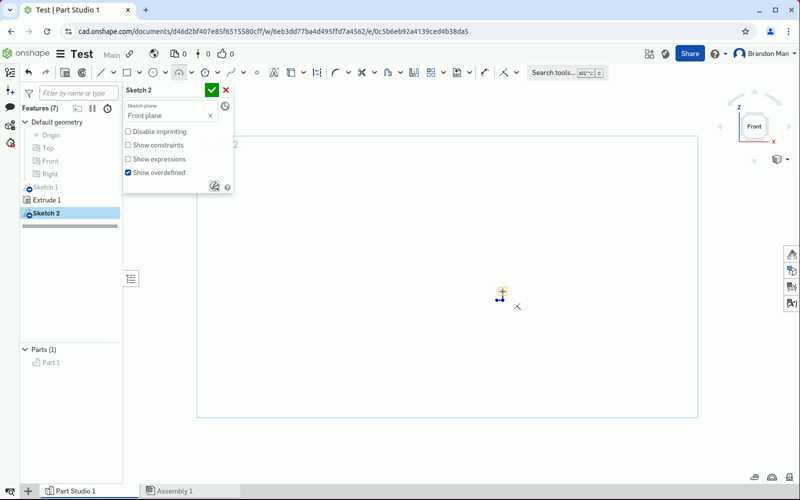
key_down(shift)
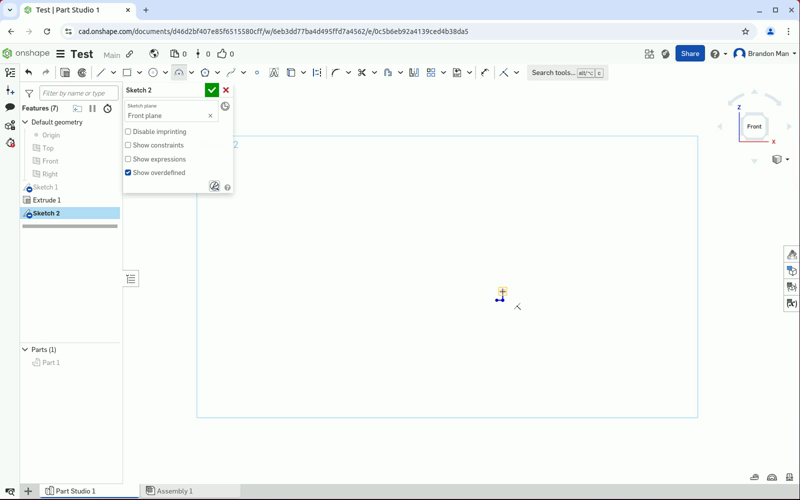
mouse_move(498, 291)
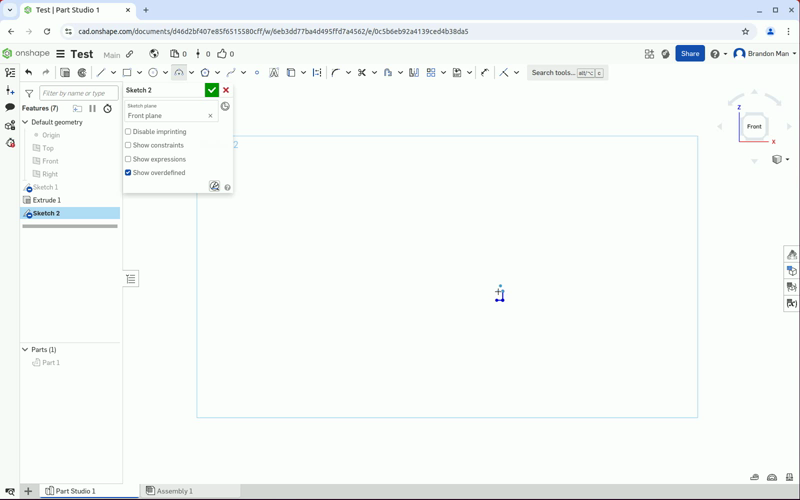
scroll(6)
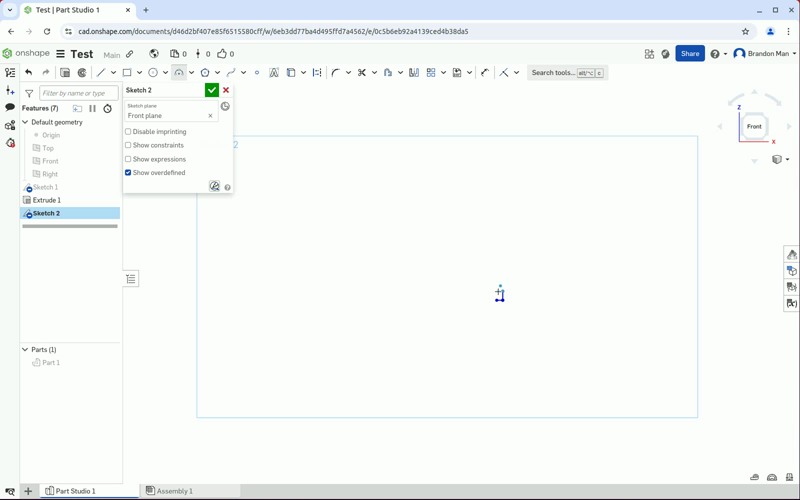
scroll(6)
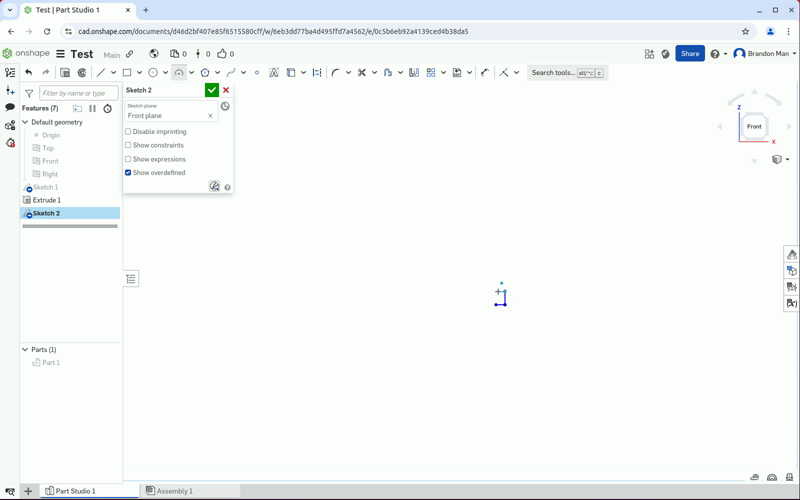
scroll(6)
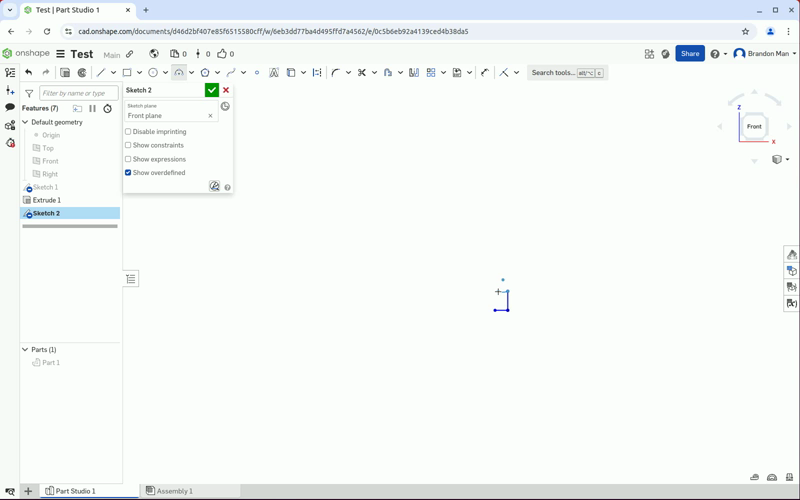
scroll(6)
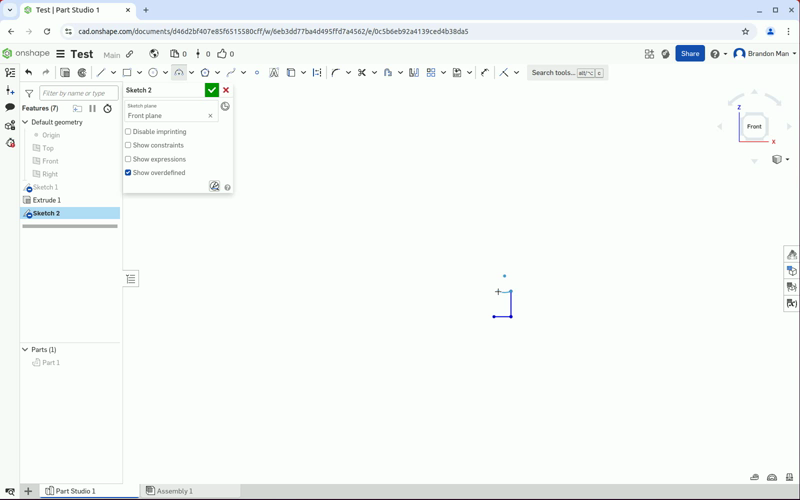
scroll(6)
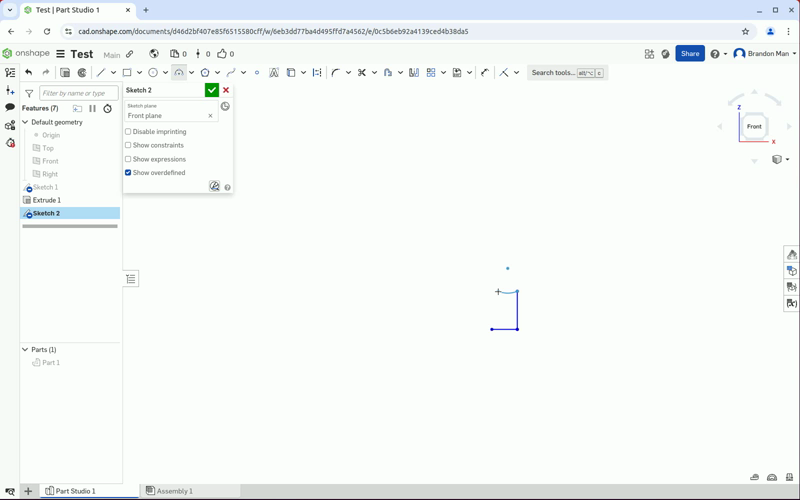
scroll(6)
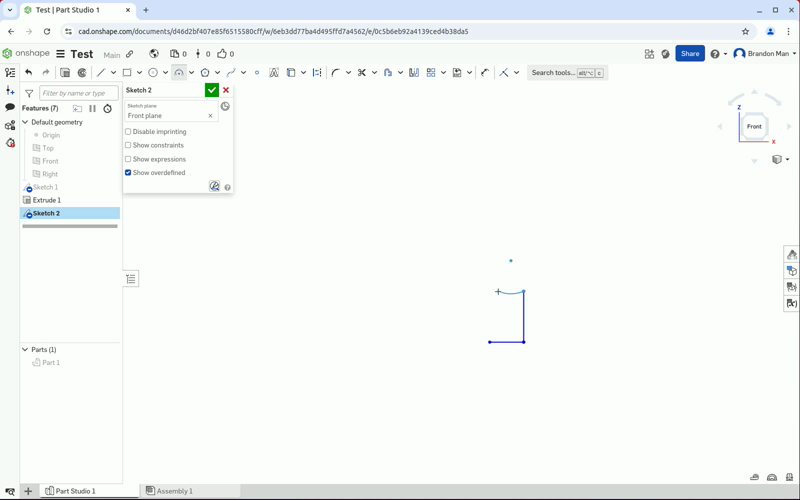
scroll(6)
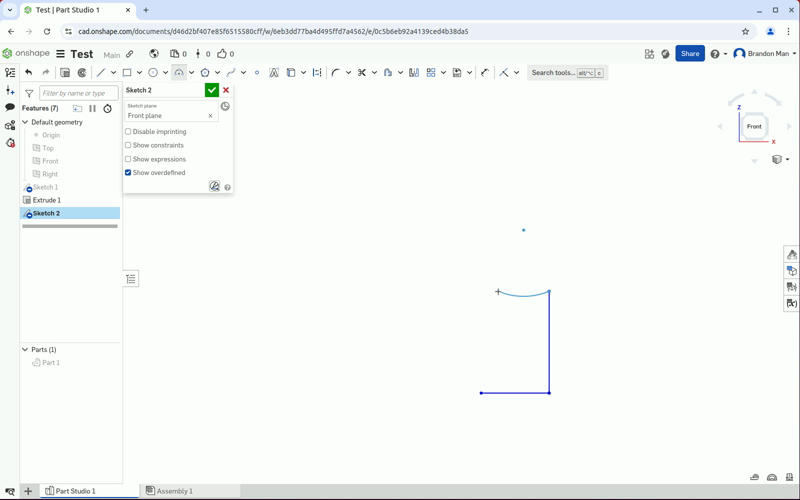
click(498, 291)
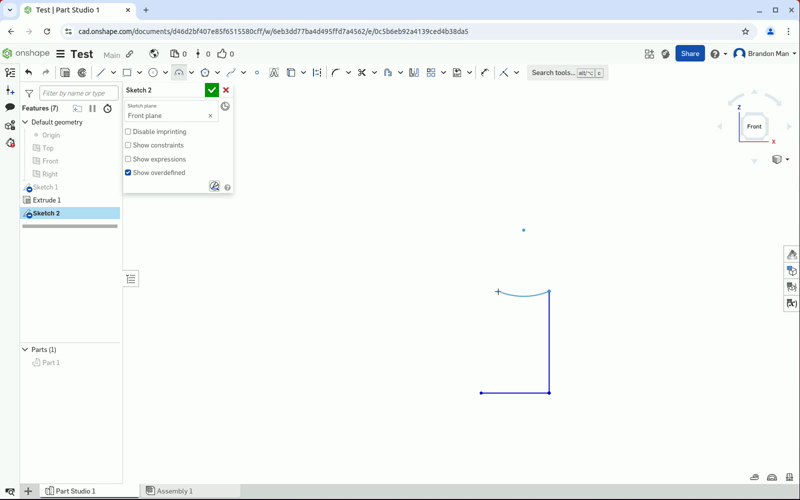
scroll(-6)
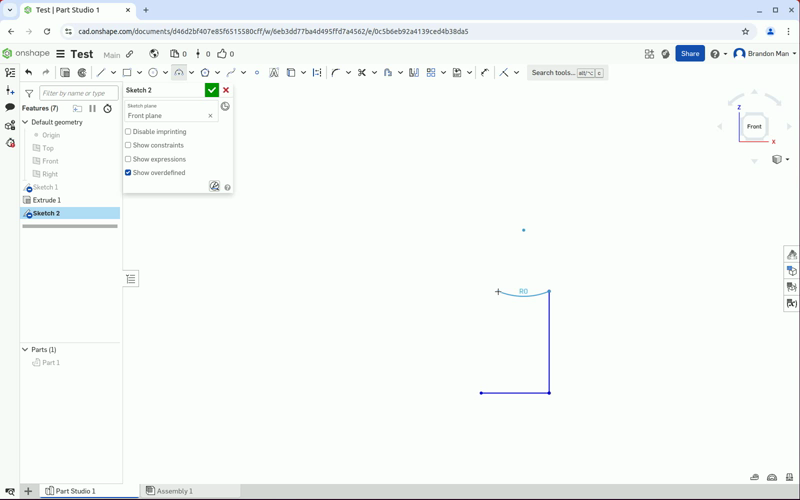
scroll(-6)
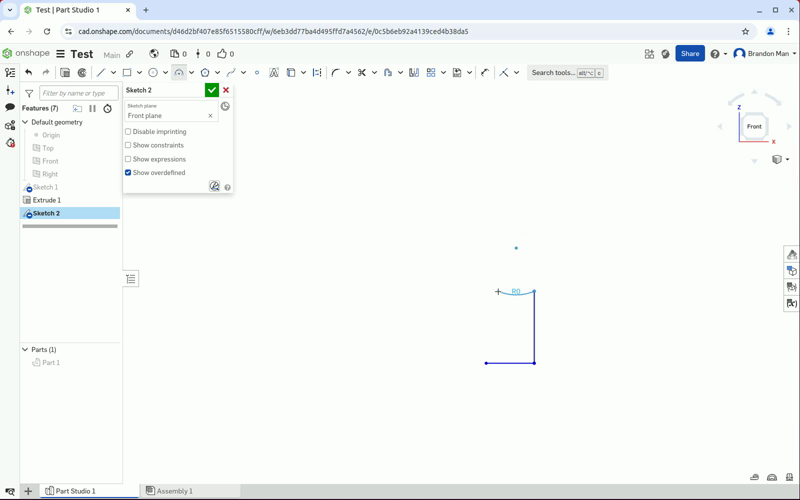
scroll(-6)
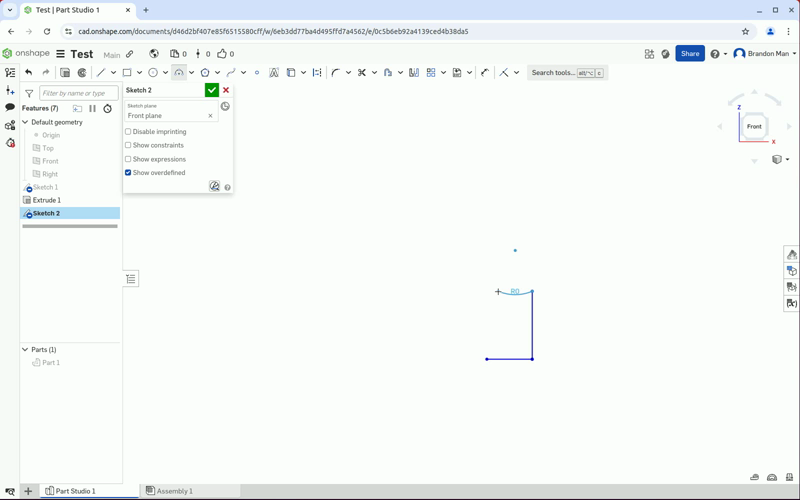
scroll(-6)
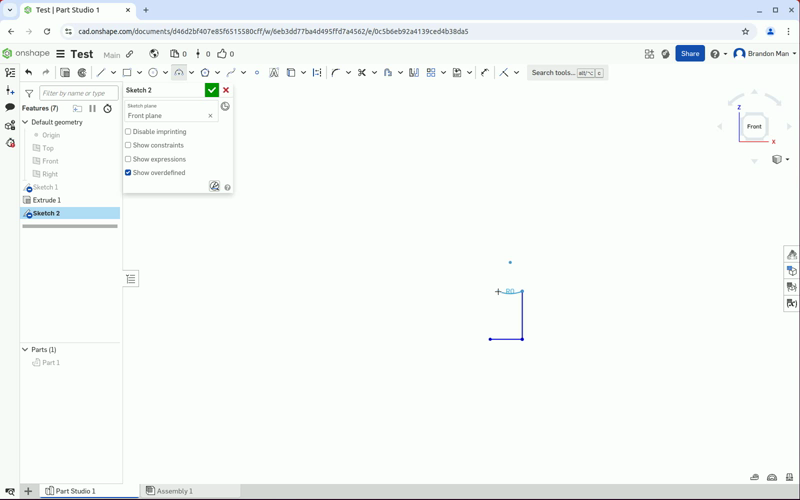
scroll(-6)
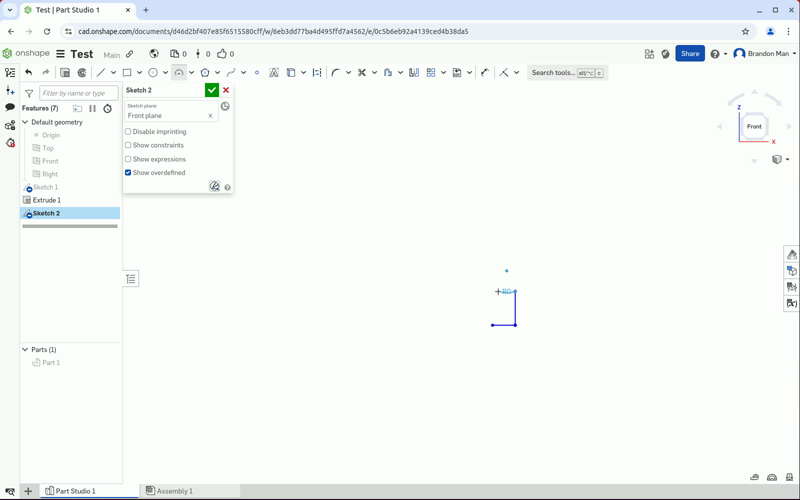
scroll(-6)
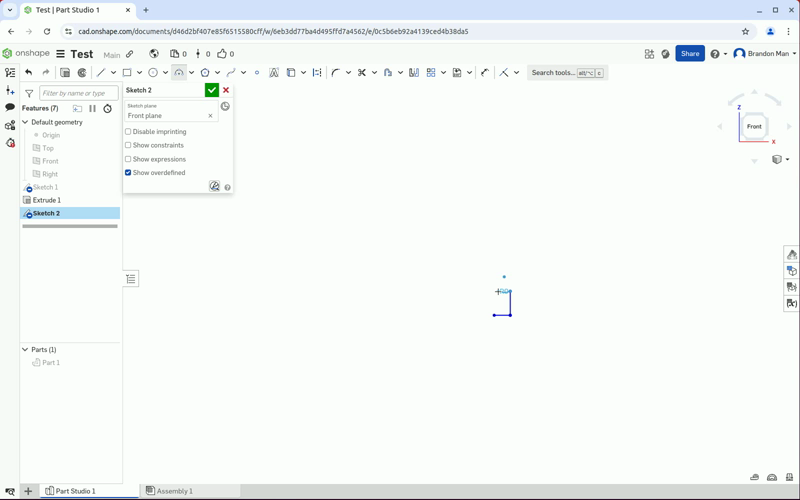
scroll(-6)
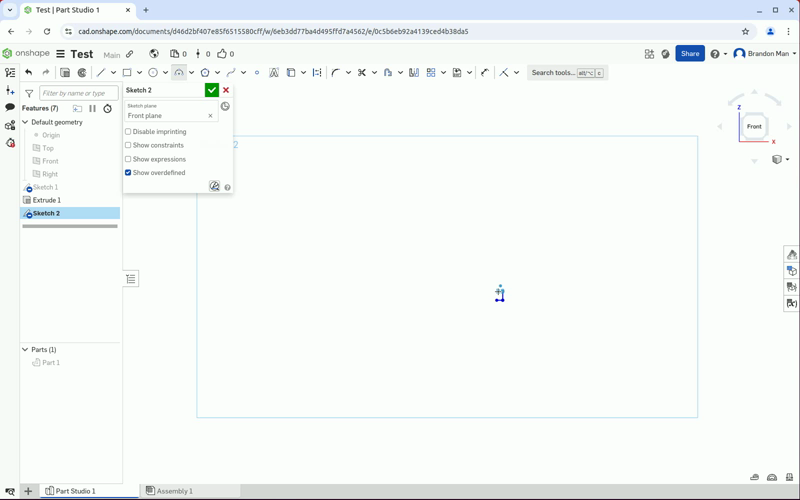
mouse_move(500, 284)
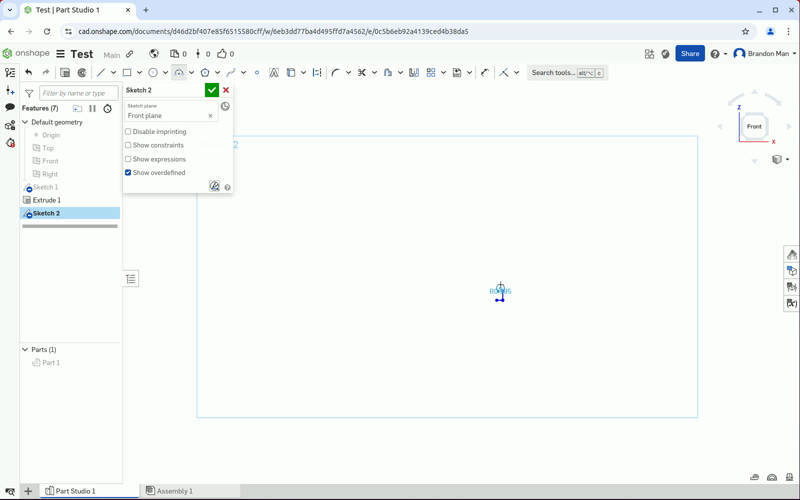
scroll(6)
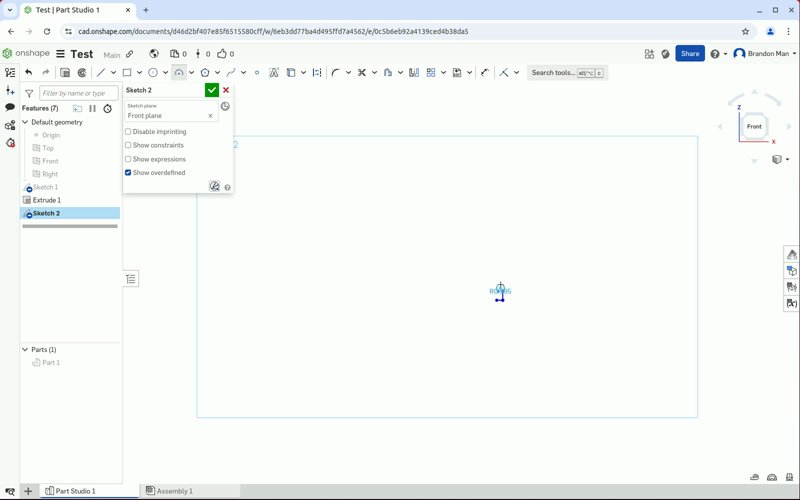
scroll(6)
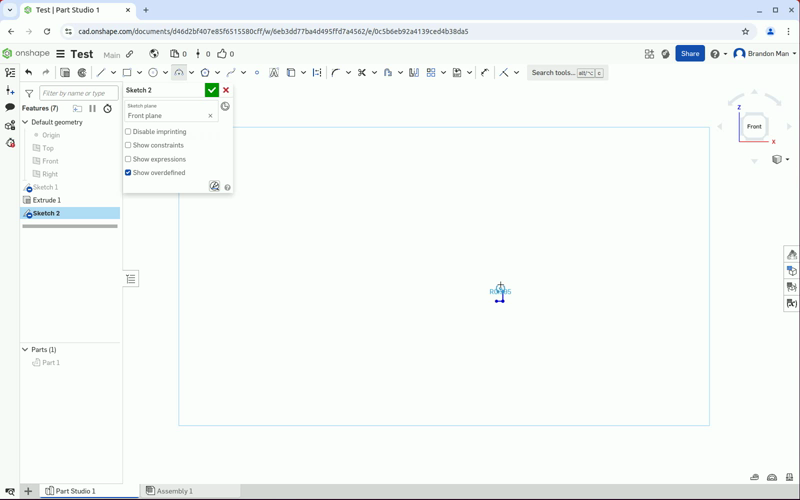
scroll(6)
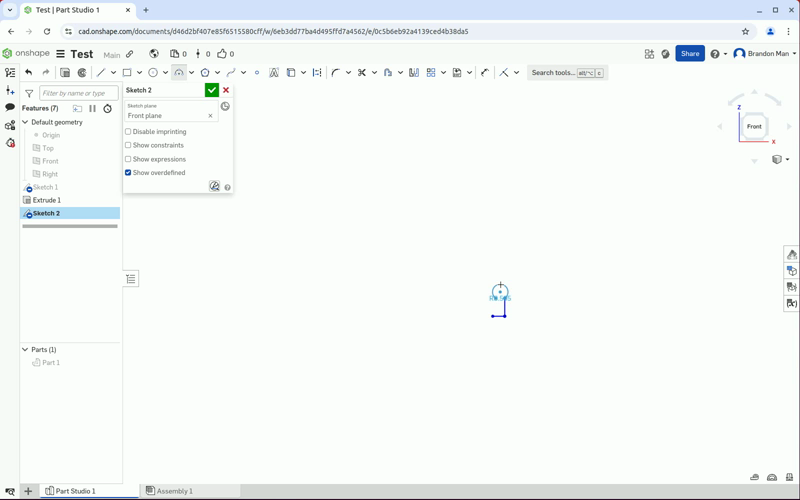
scroll(6)
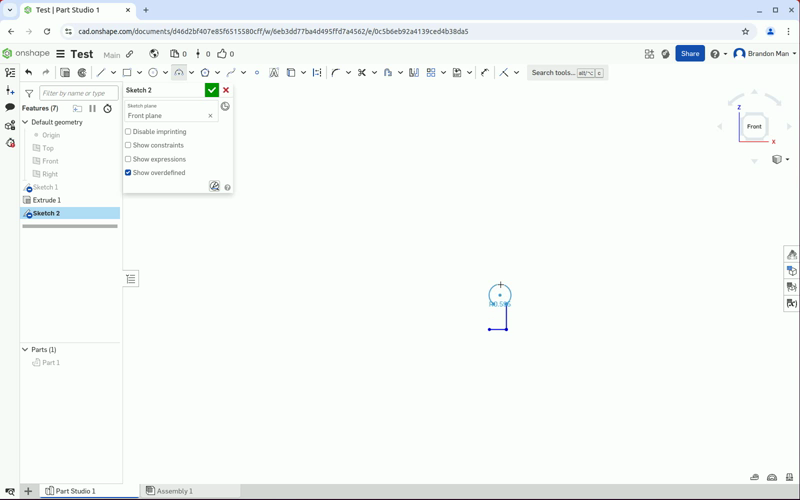
scroll(6)
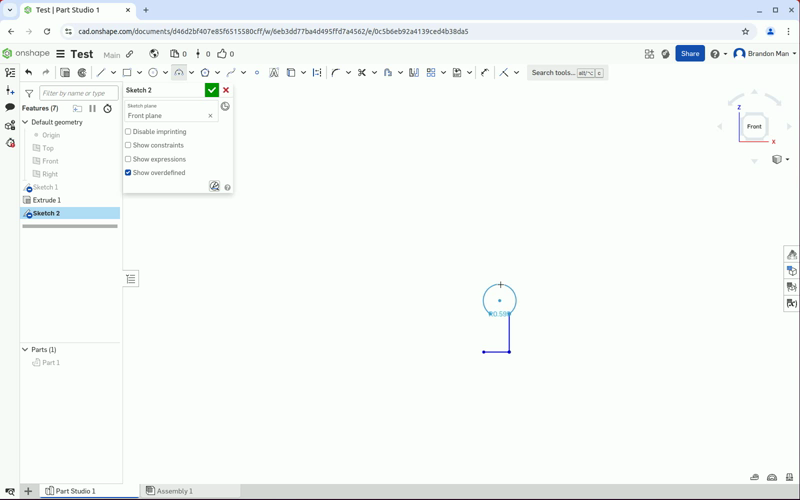
scroll(6)
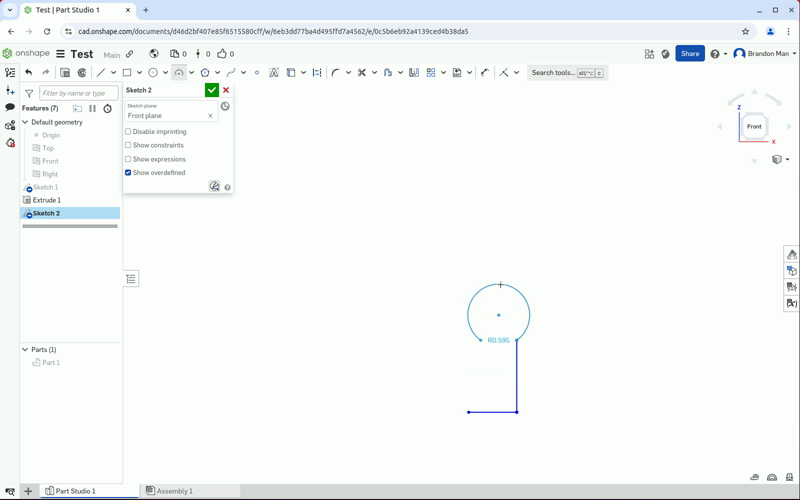
scroll(6)
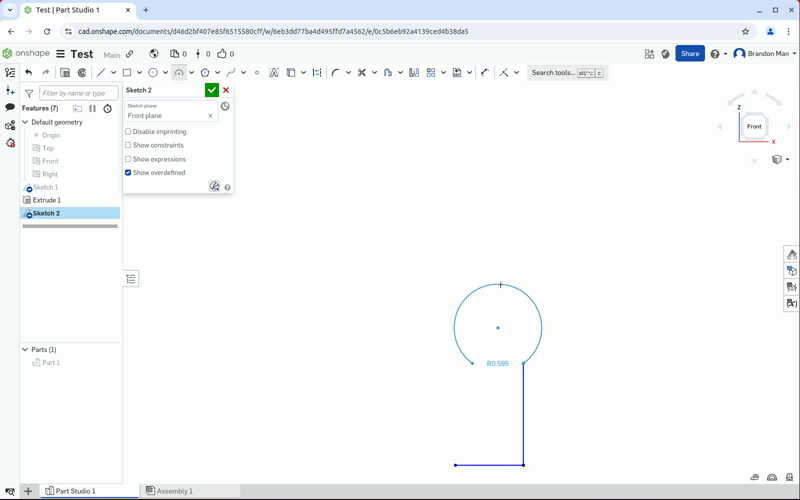
click(500, 284)
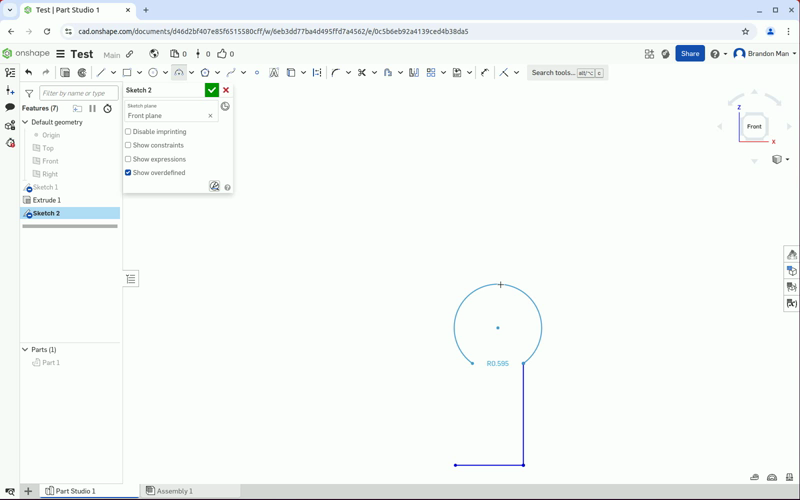
scroll(-6)
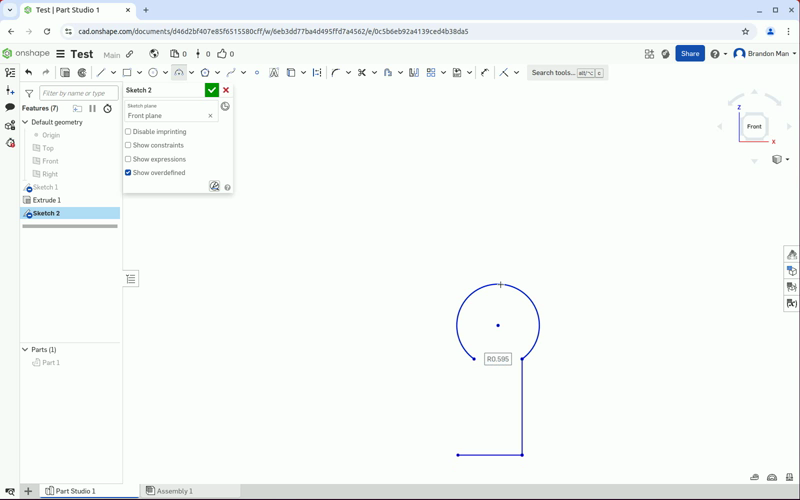
scroll(-6)
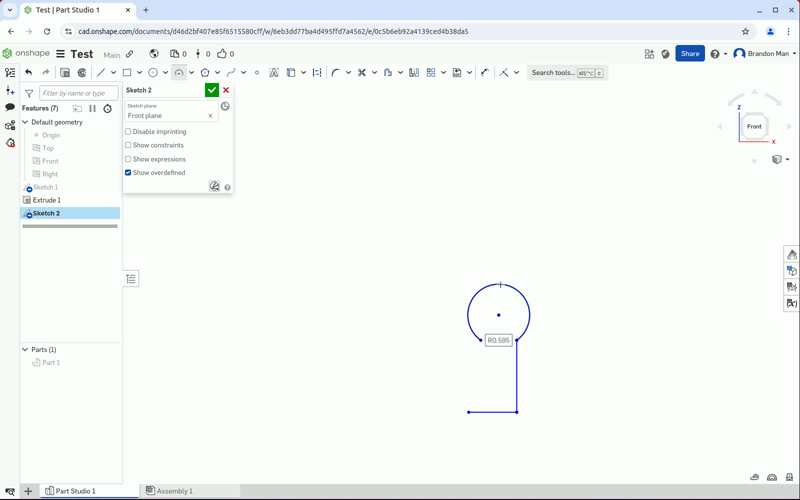
scroll(-6)
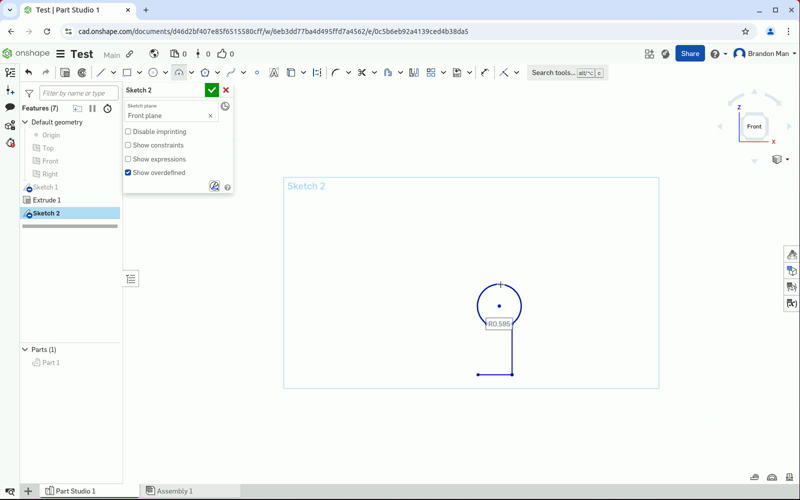
scroll(-6)
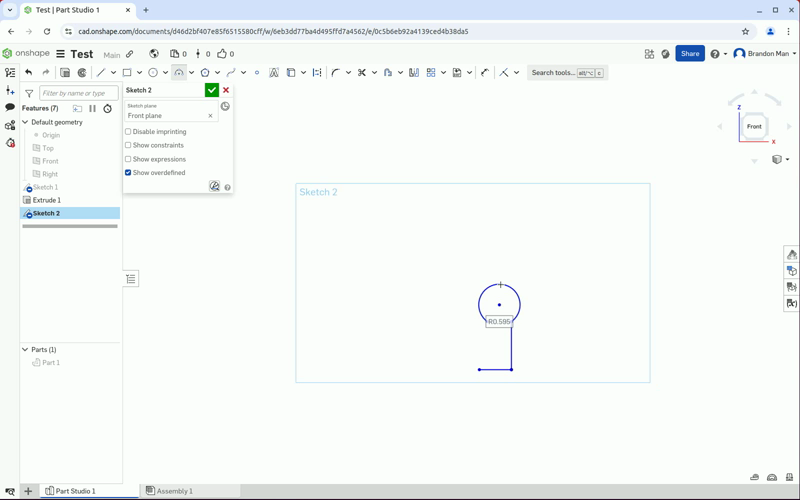
scroll(-6)
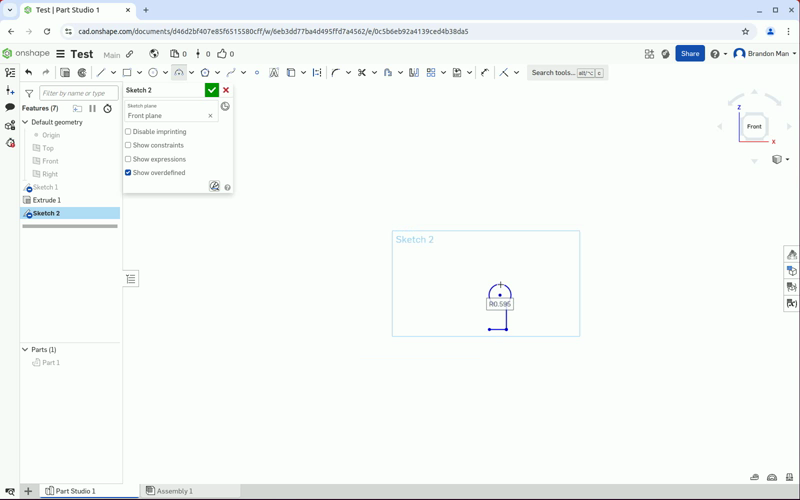
scroll(-6)
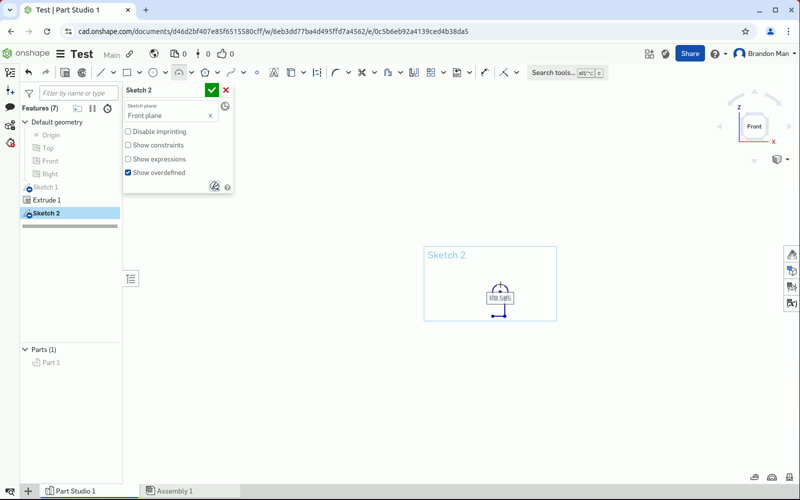
scroll(-6)
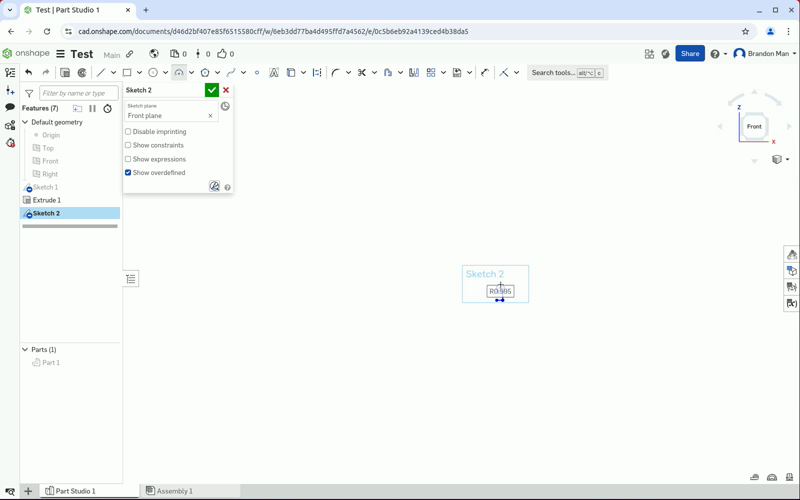
key_up(shift)
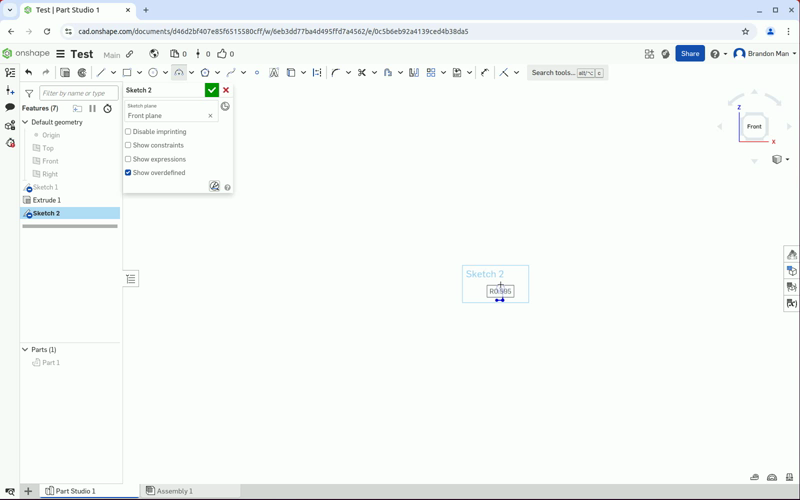
key(esc)
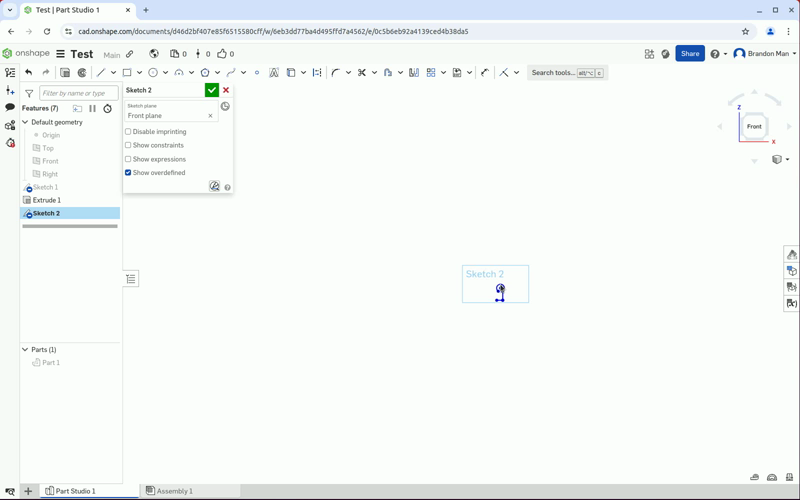
key(l)
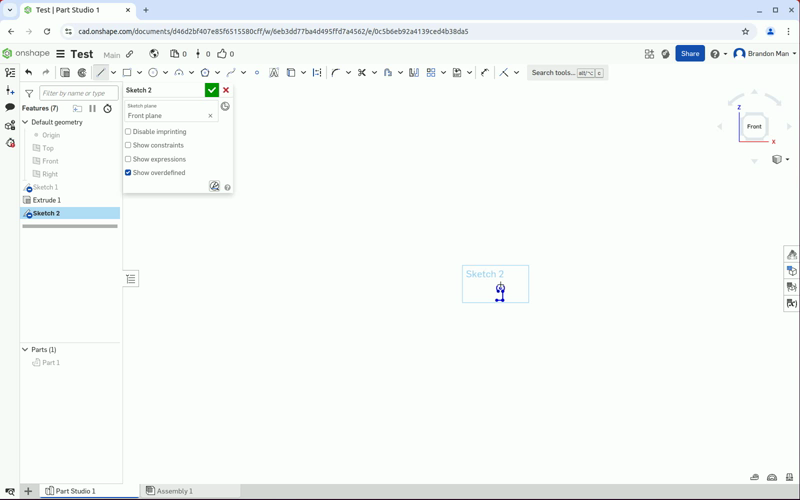
mouse_move(498, 291)
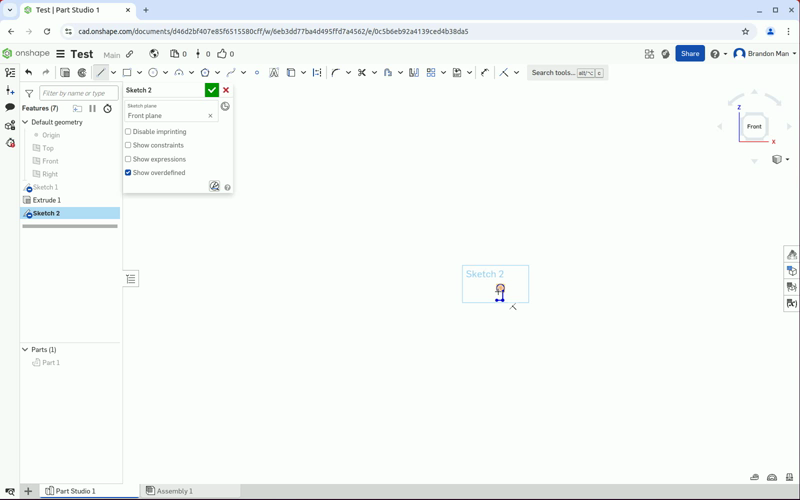
scroll(6)
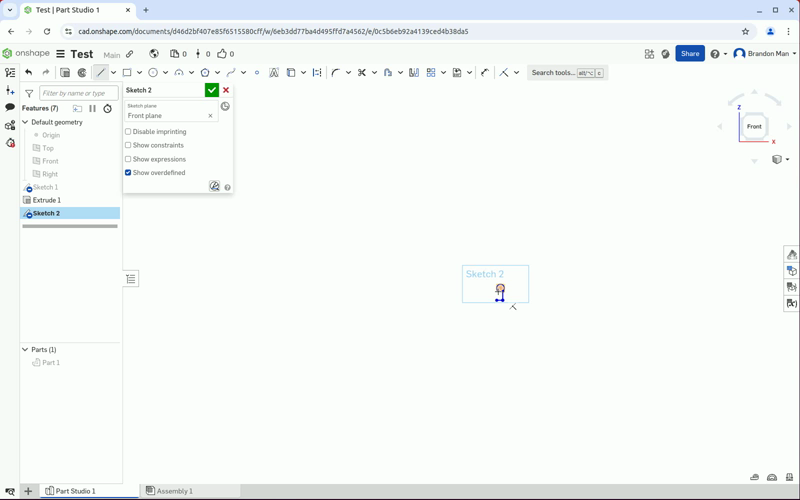
scroll(6)
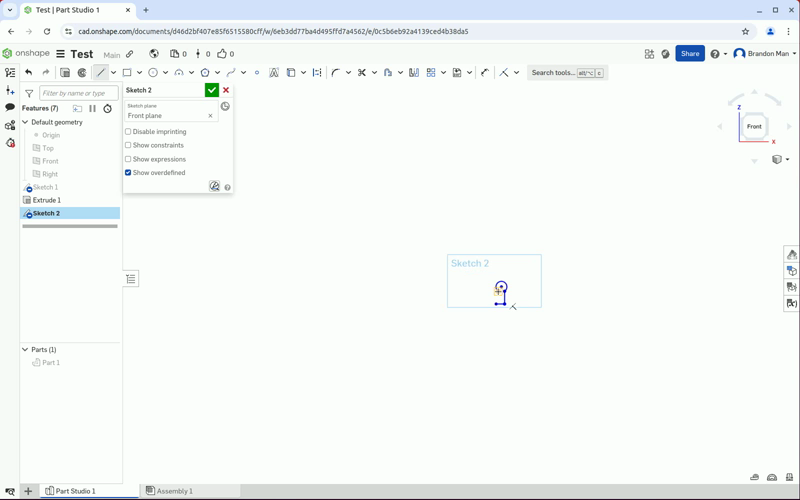
scroll(6)
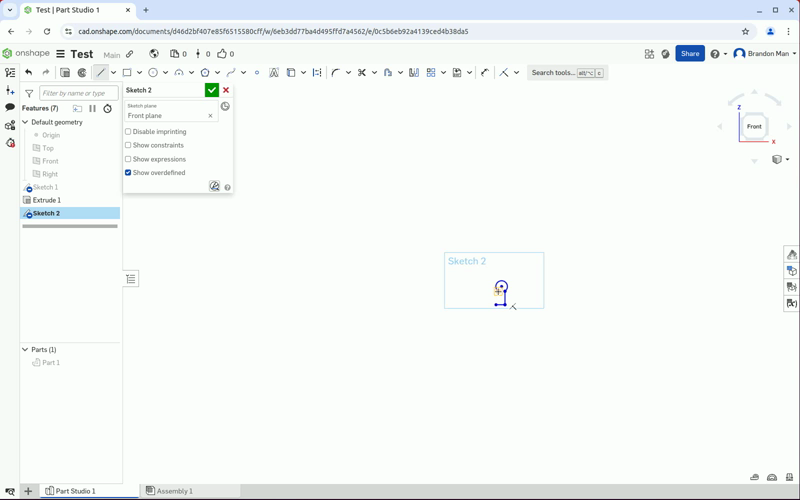
scroll(6)
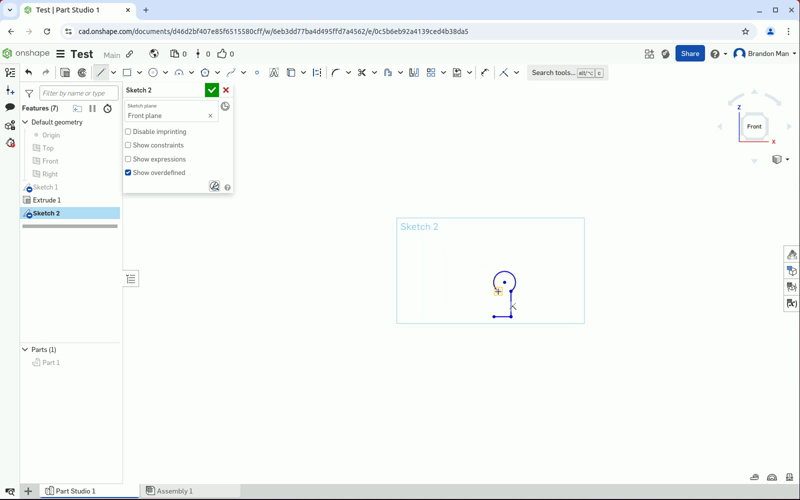
scroll(6)
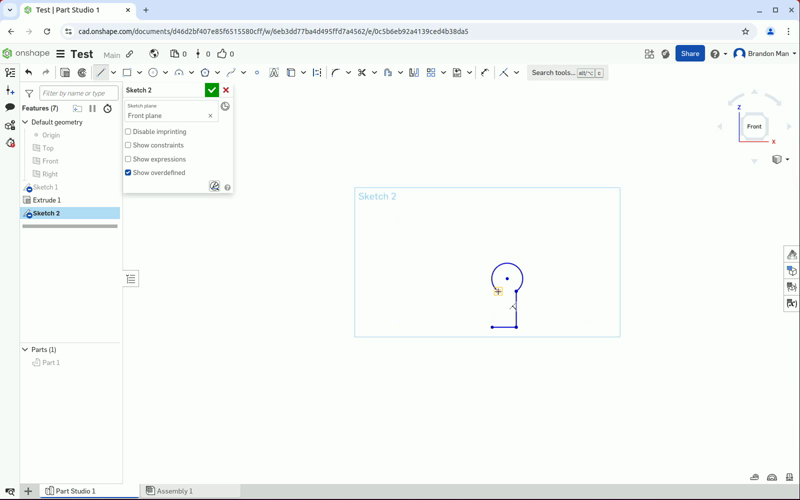
scroll(6)
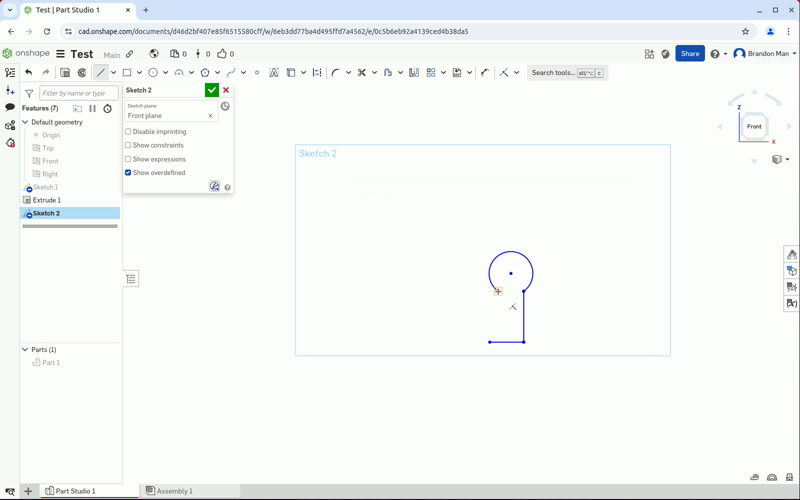
scroll(6)
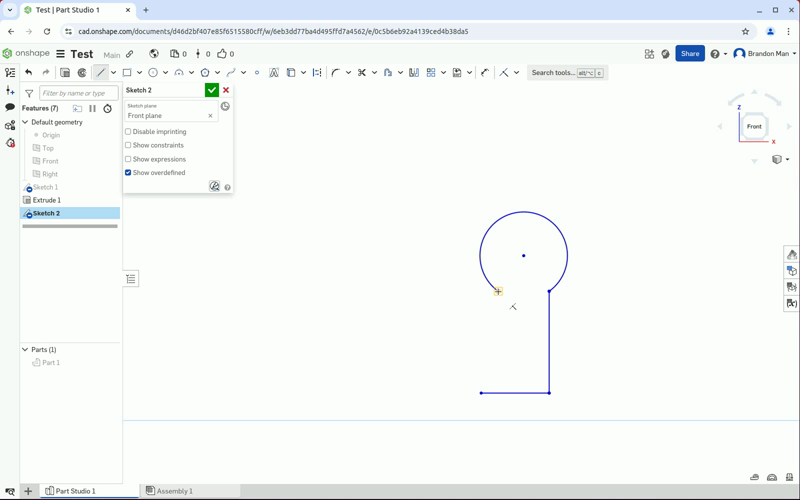
click(498, 291)
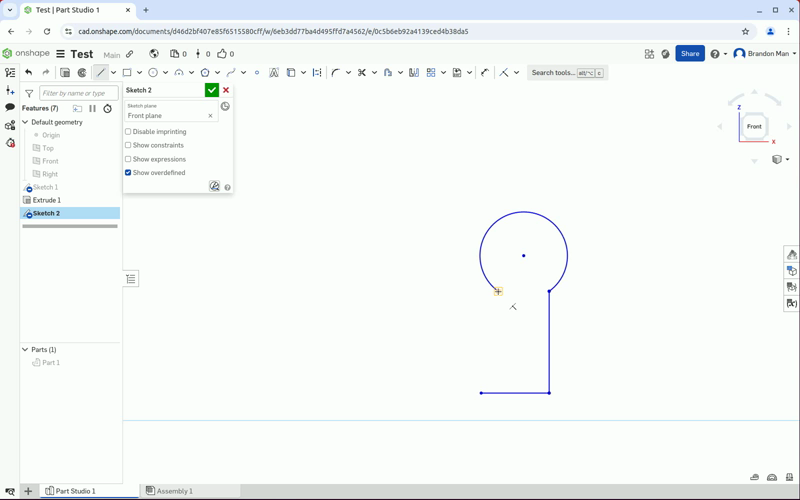
scroll(-6)
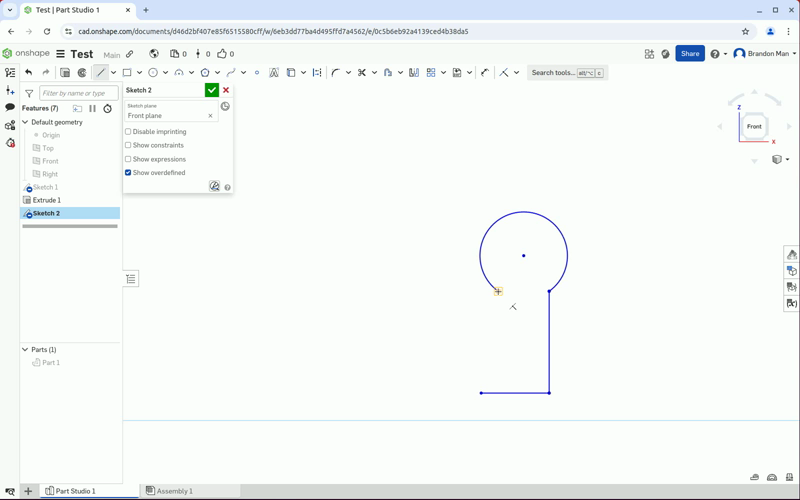
scroll(-6)
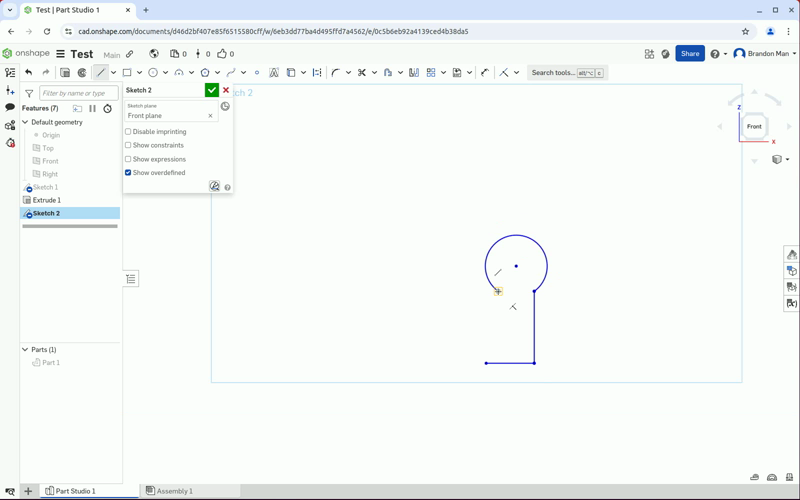
scroll(-6)
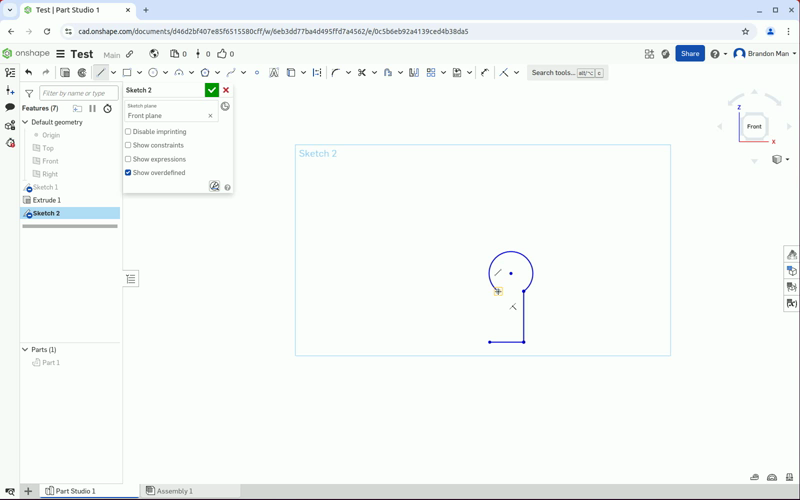
scroll(-6)
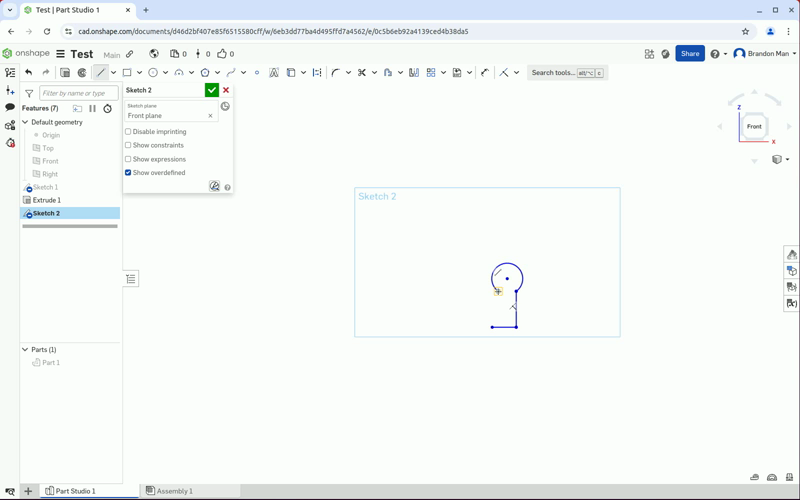
scroll(-6)
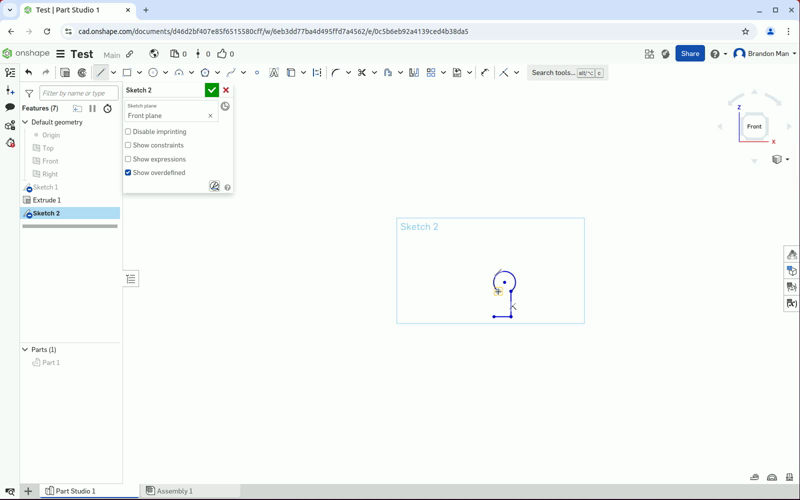
scroll(-6)
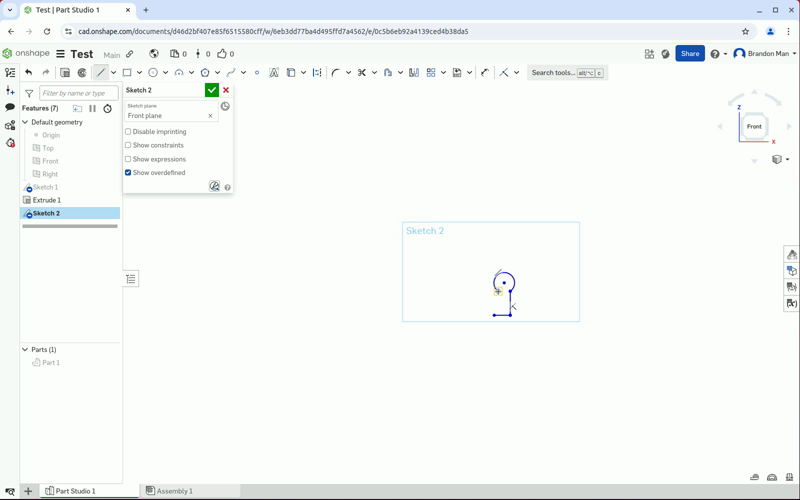
scroll(-6)
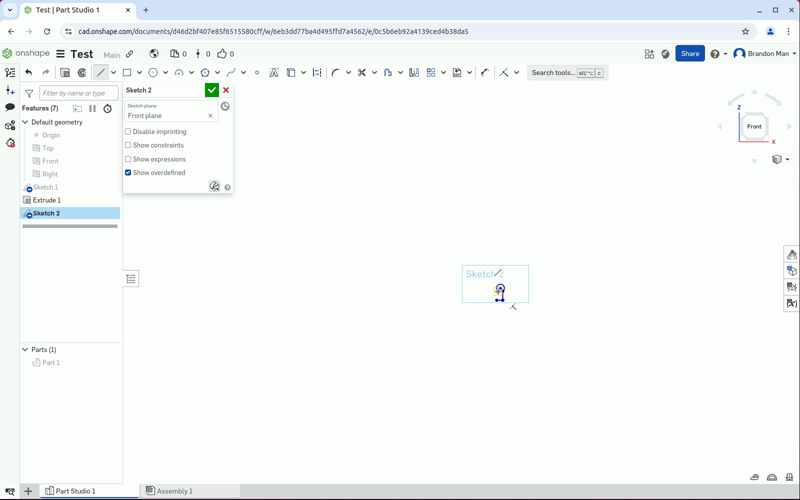
mouse_move(528, 291)
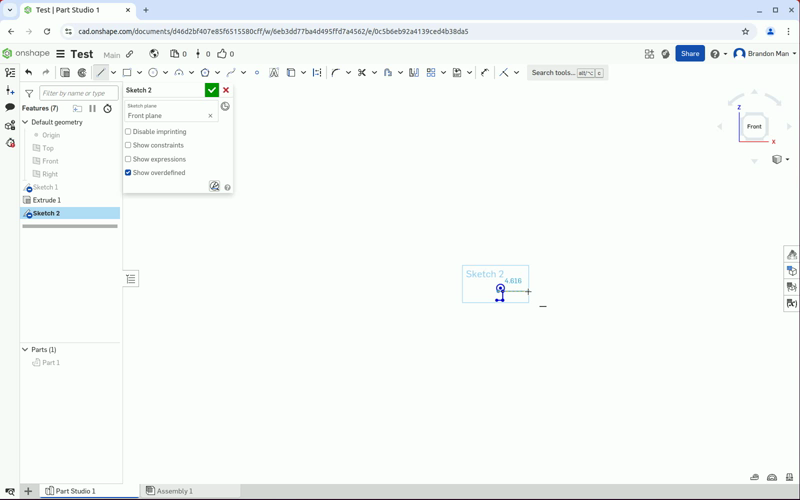
key_down(shift)
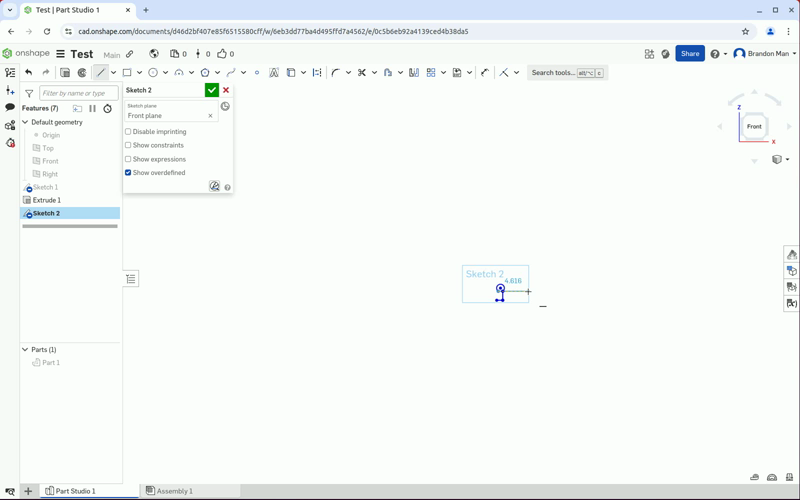
mouse_move(498, 300)
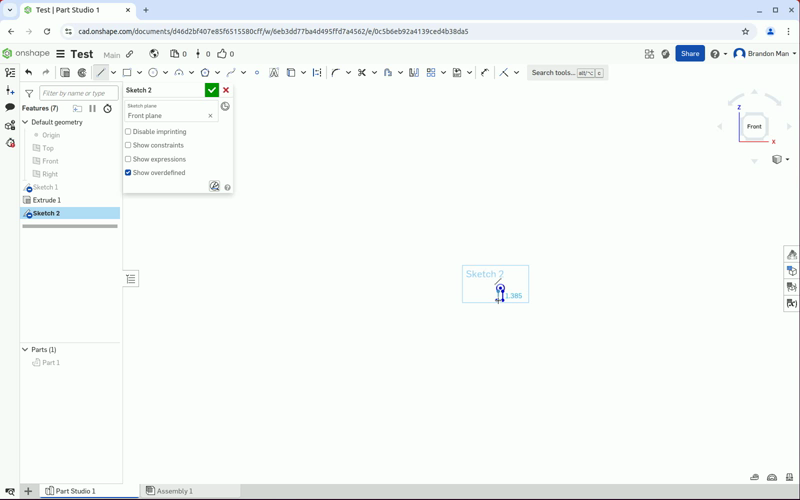
key_up(shift)
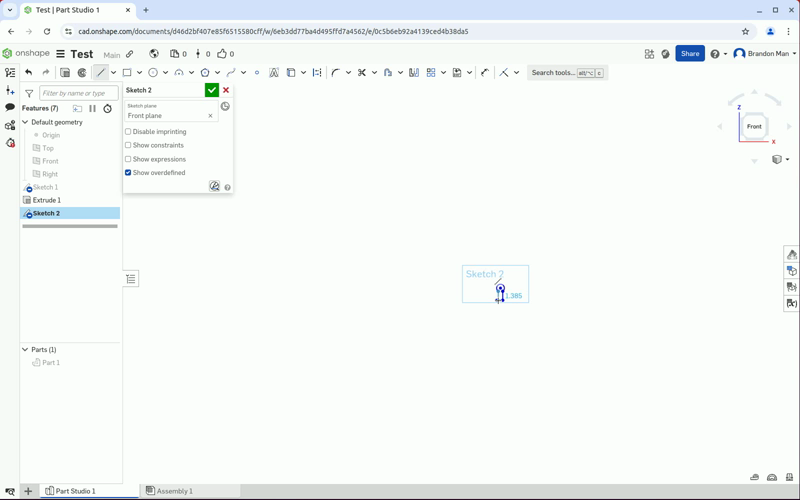
click(498, 300)
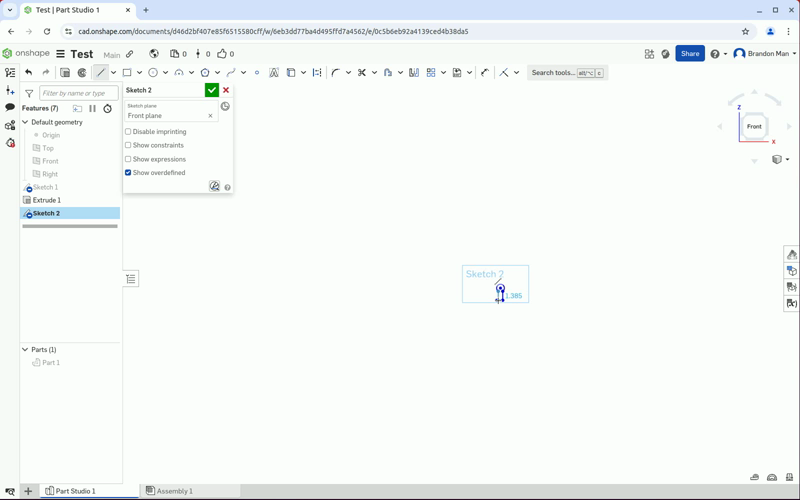
key(esc)
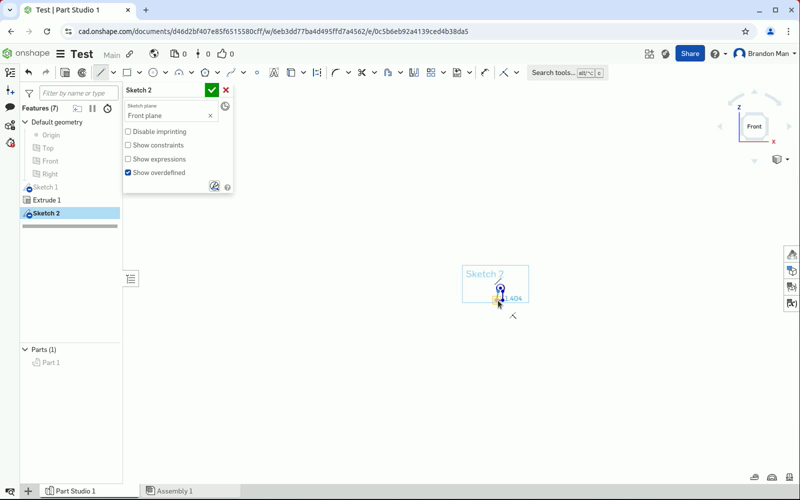
mouse_move(498, 286)
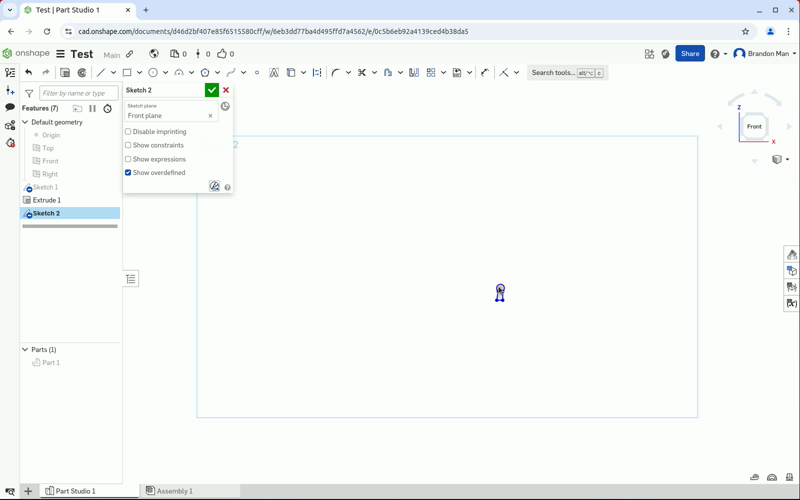
scroll(6)
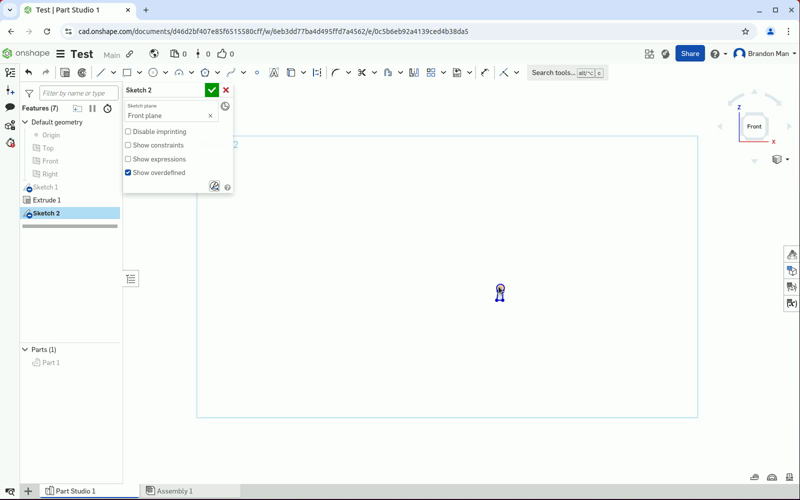
scroll(6)
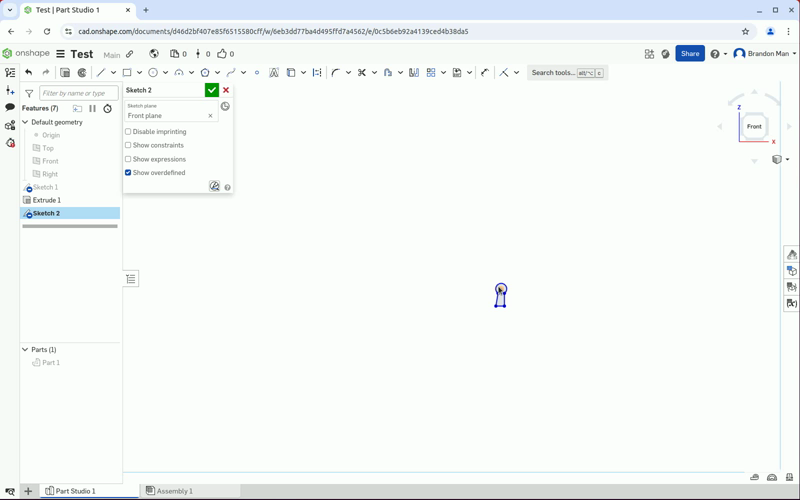
scroll(6)
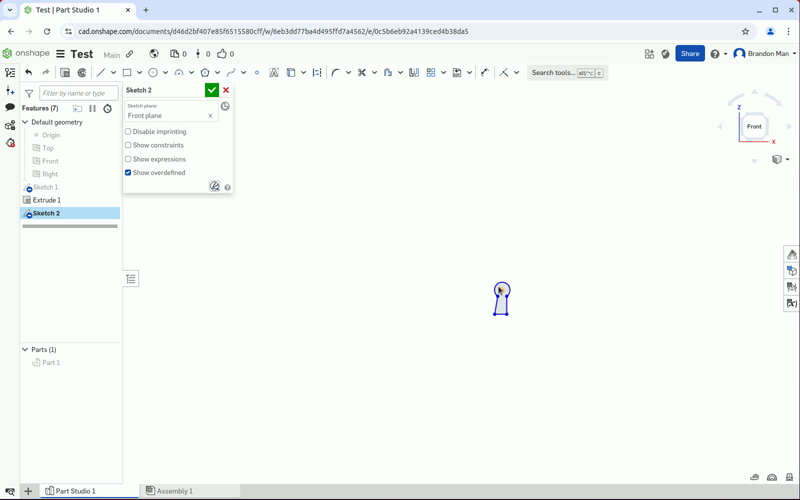
scroll(6)
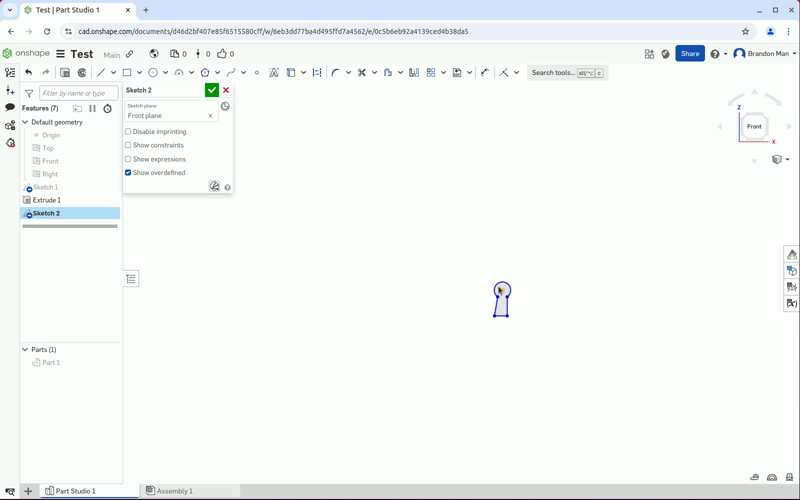
scroll(6)
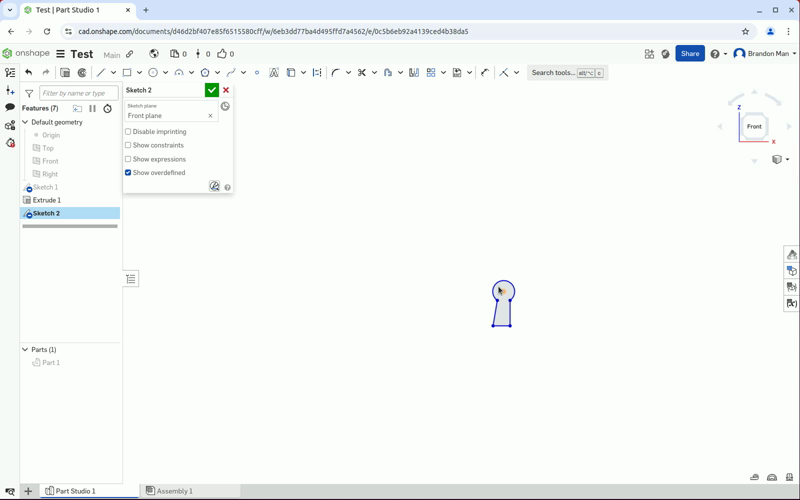
scroll(6)
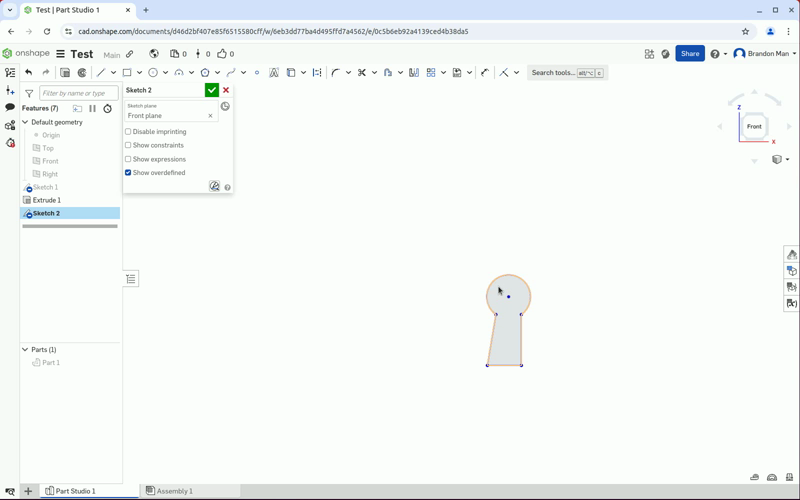
scroll(6)
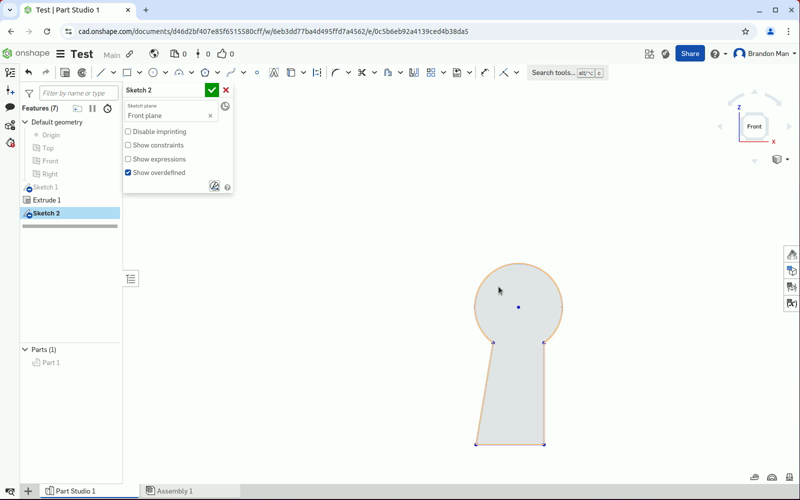
click(498, 286)
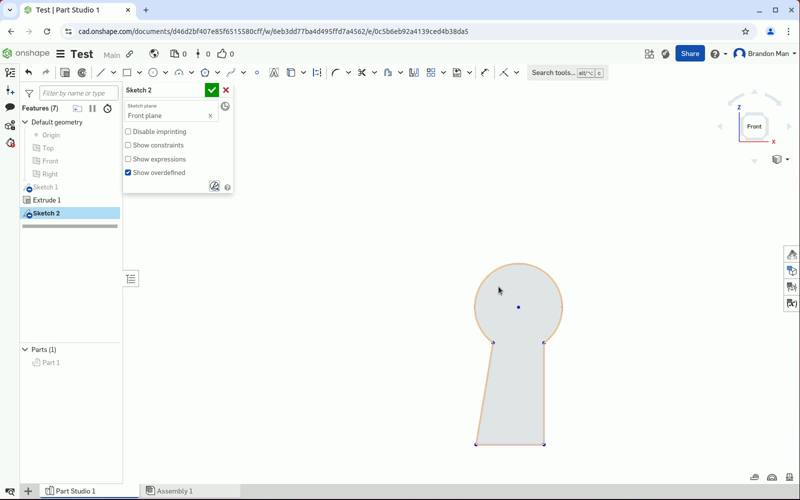
scroll(-6)
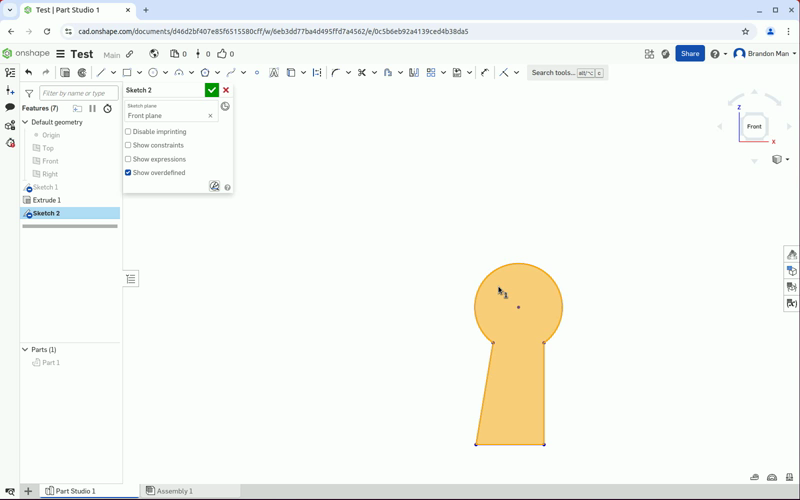
scroll(-6)
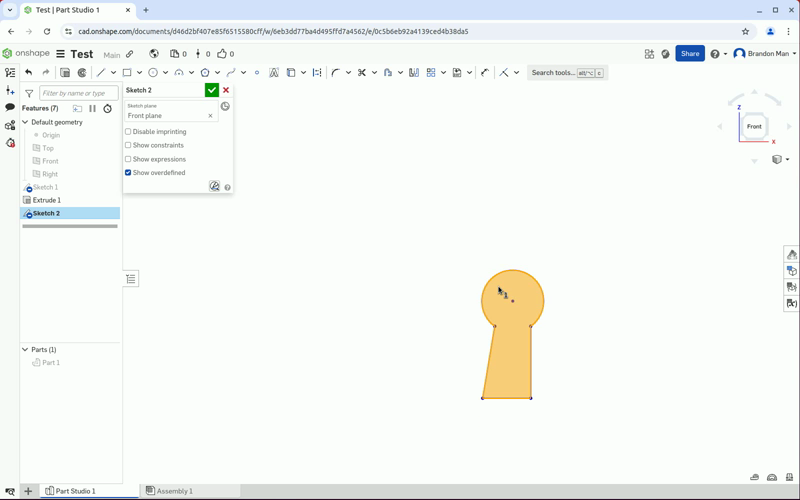
scroll(-6)
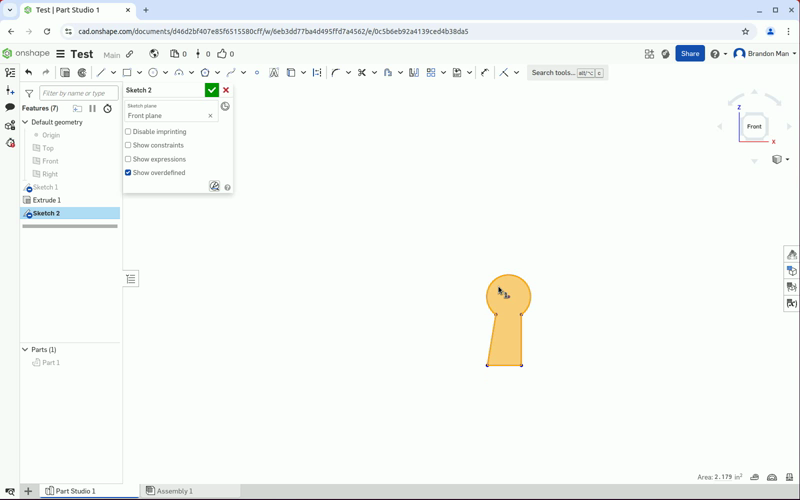
scroll(-6)
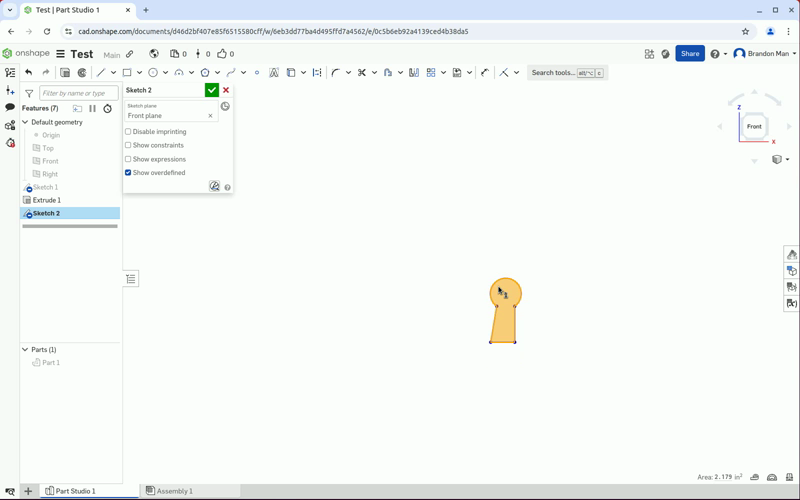
scroll(-6)
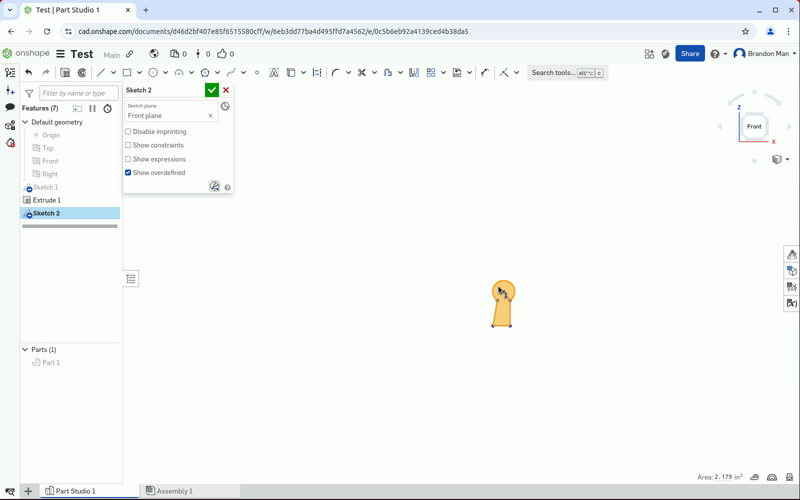
scroll(-6)
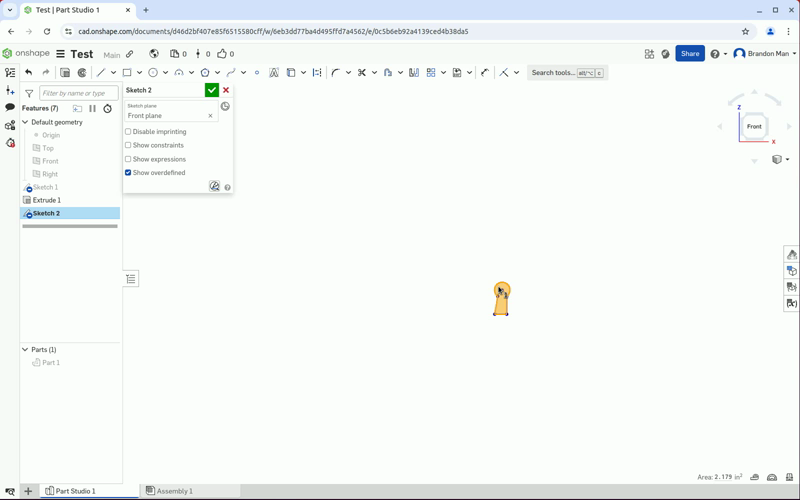
scroll(-6)
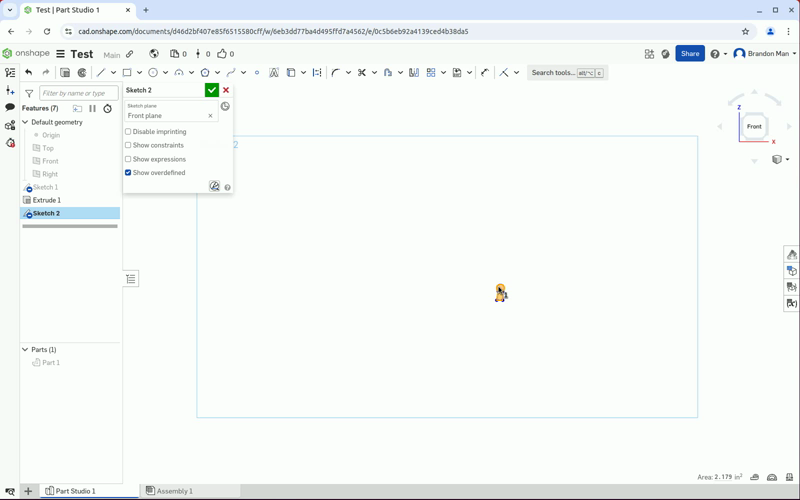
mouse_move(73, 352)
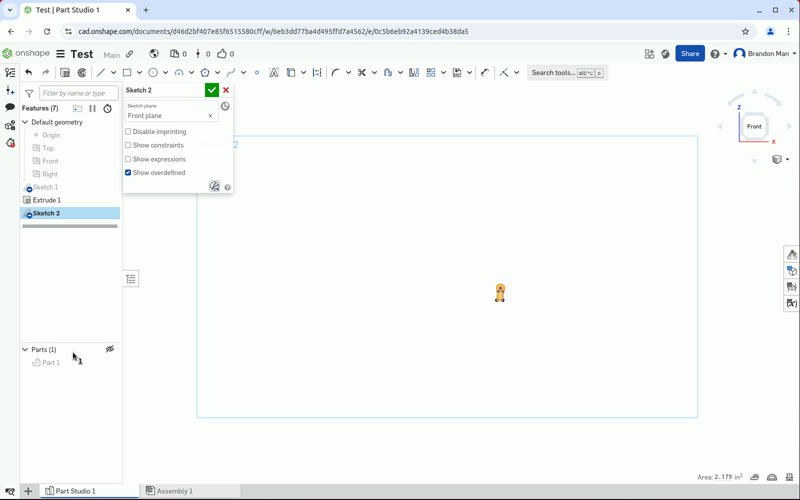
key(shift+y)
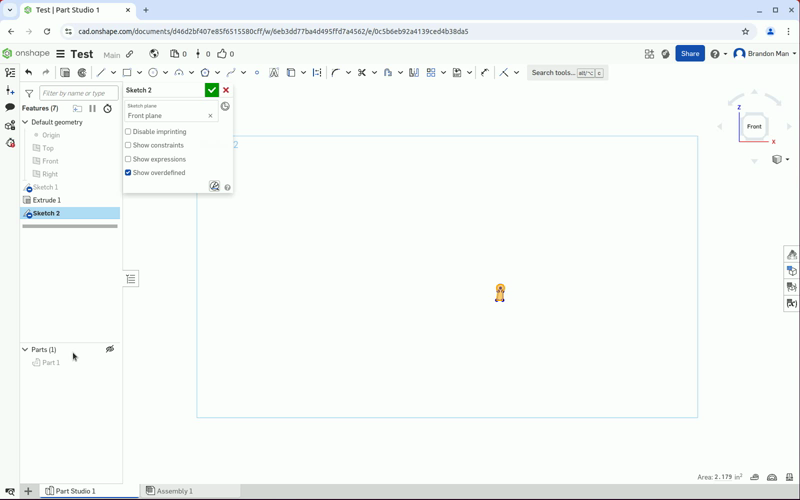
key(shift+e)
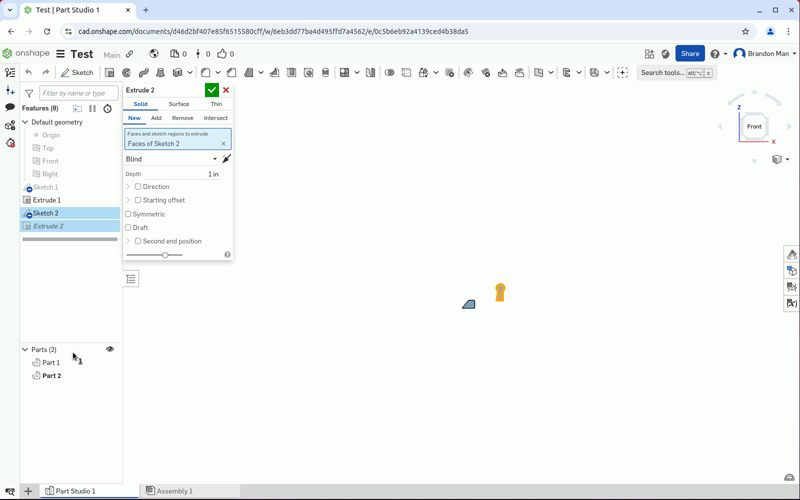
mouse_move(143, 106)
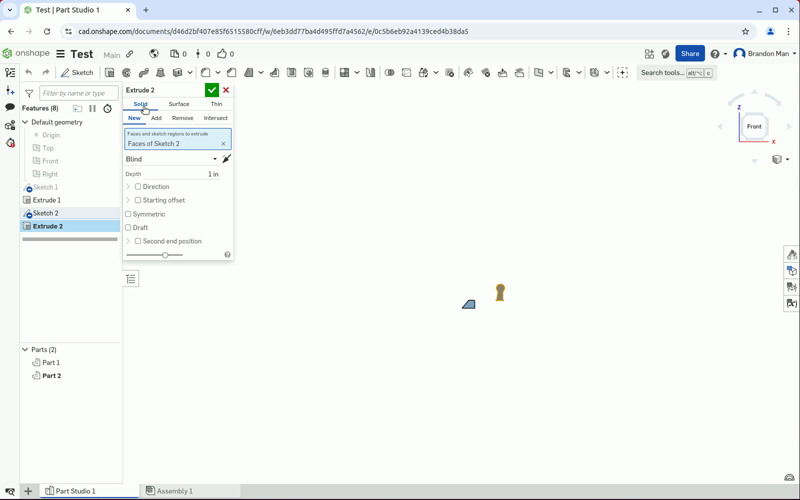
click(143, 106)
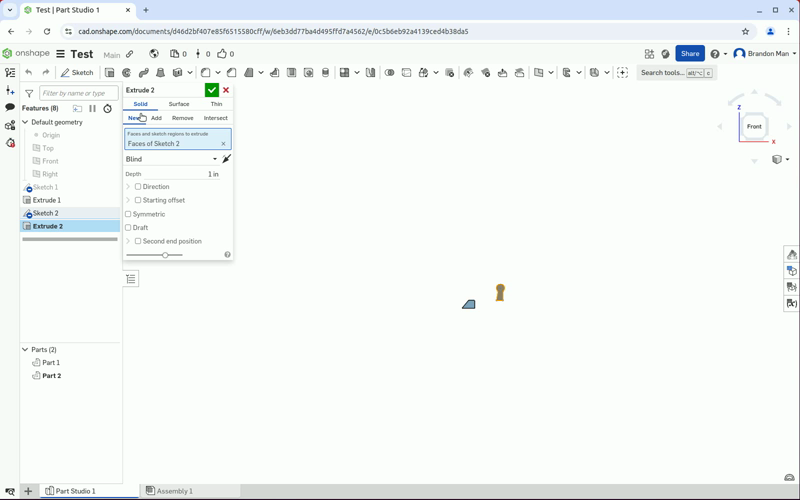
mouse_move(137, 120)
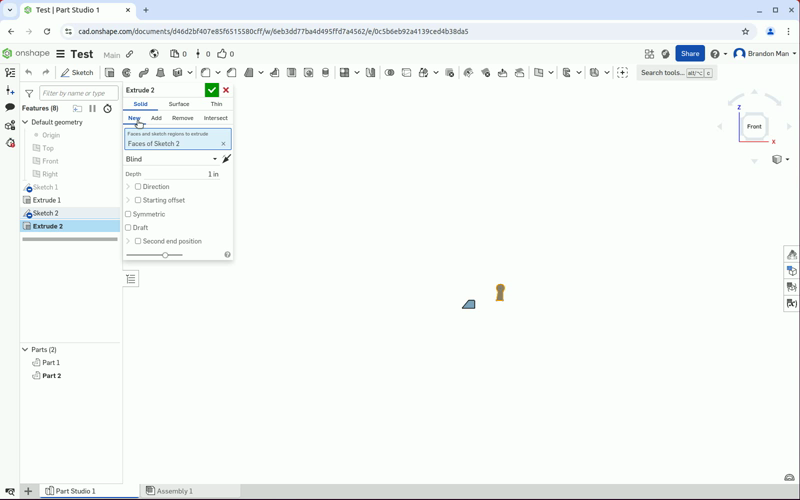
click(137, 120)
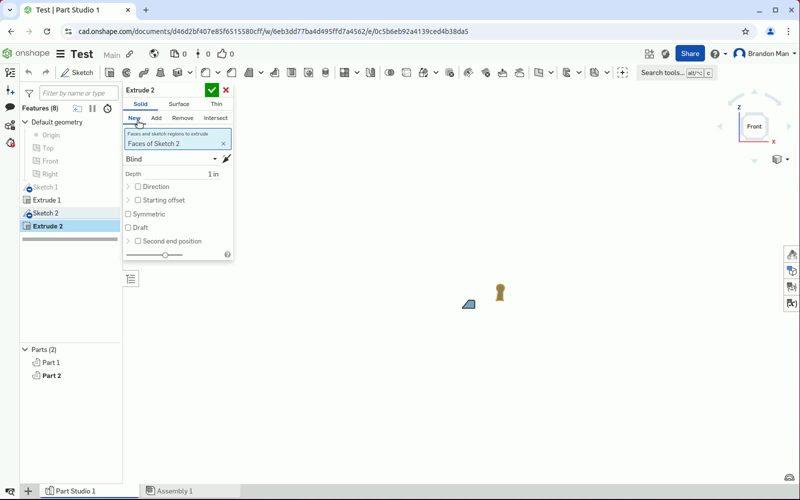
key(tab, 4)
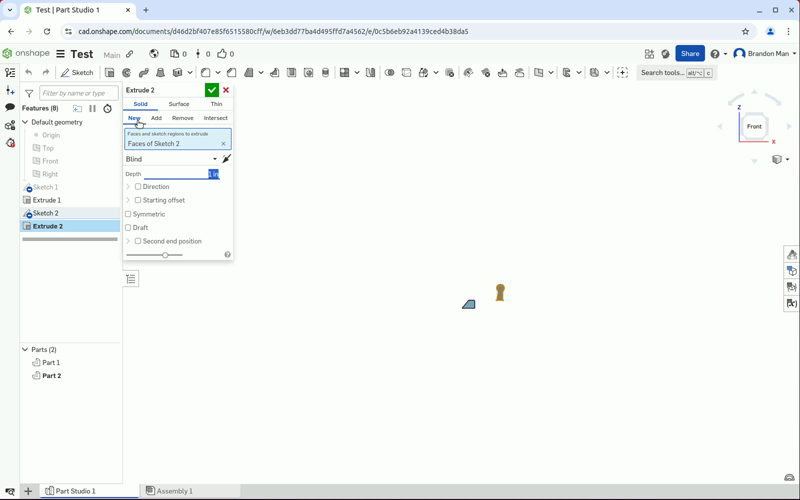
text(23.108)
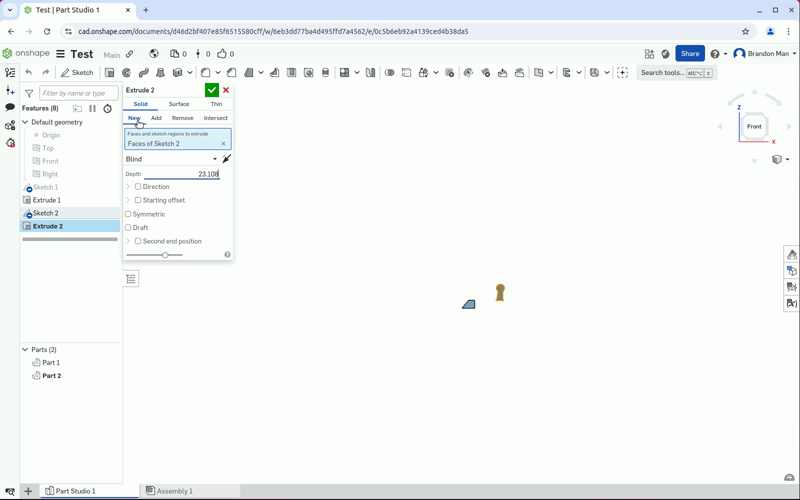
key(enter)
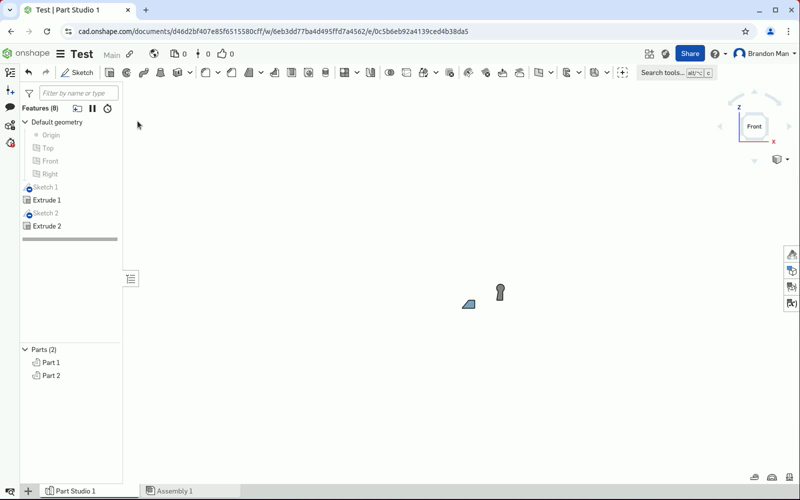
key(shift+h)
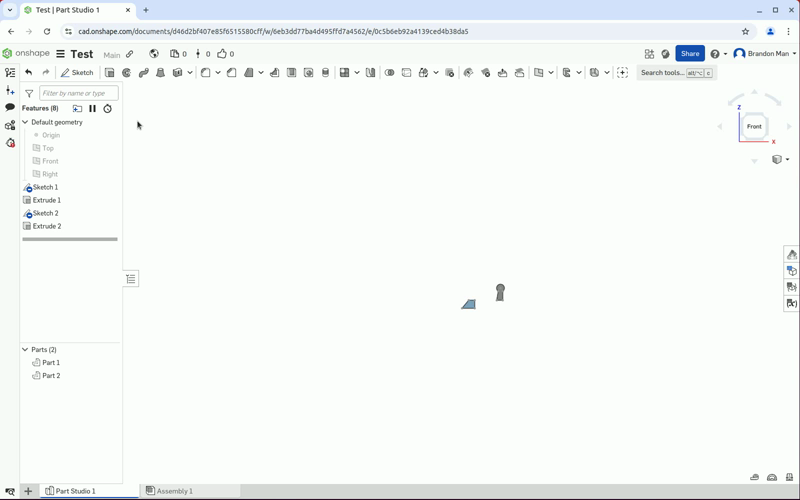
key(shift+h)
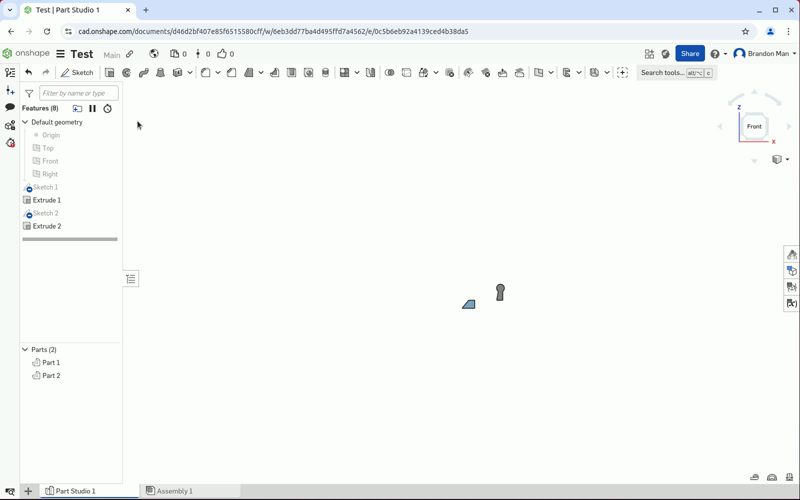
mouse_move(73, 189)
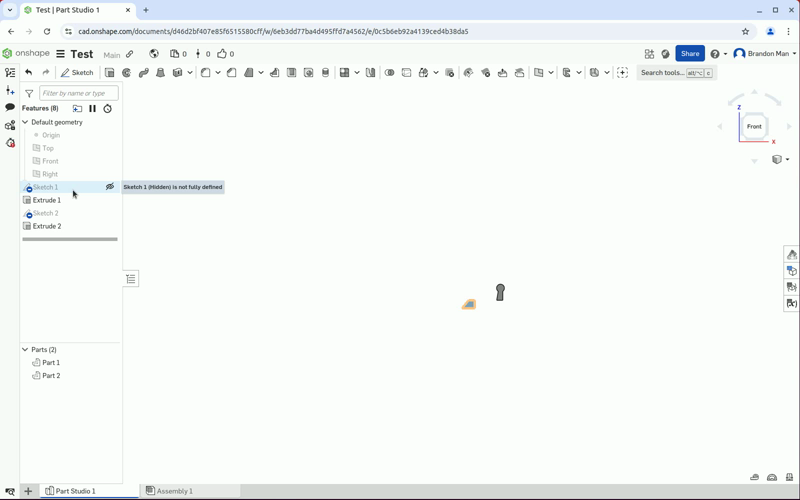
click(73, 189)
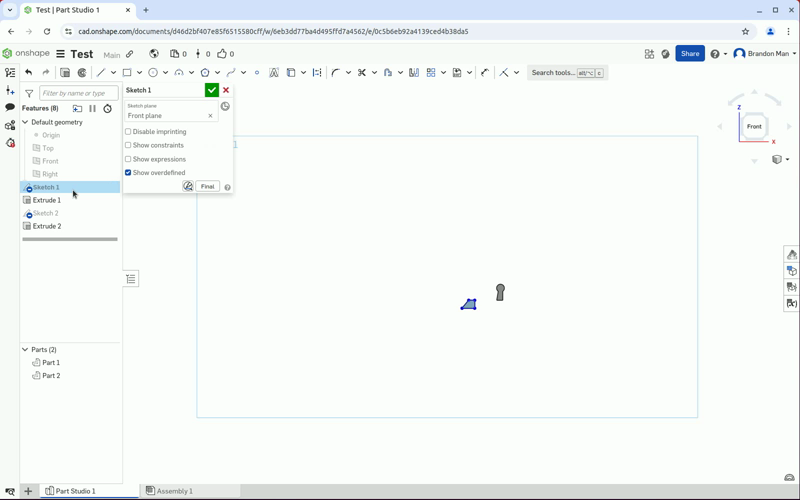
mouse_move(229, 92)
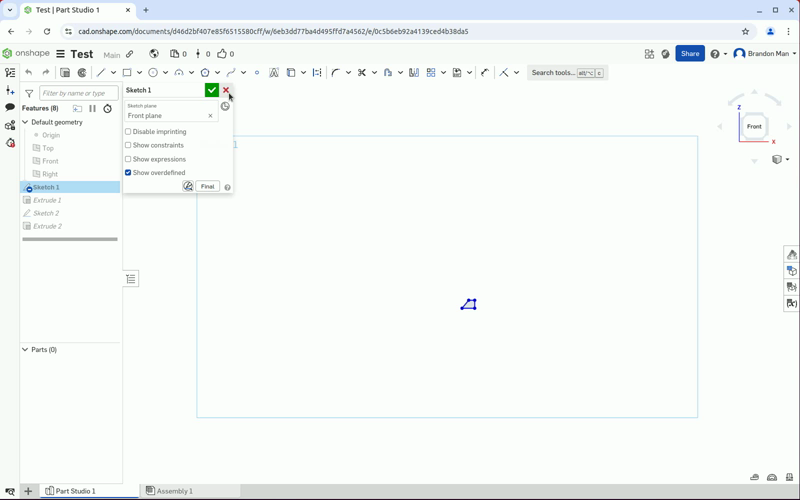
click(229, 92)
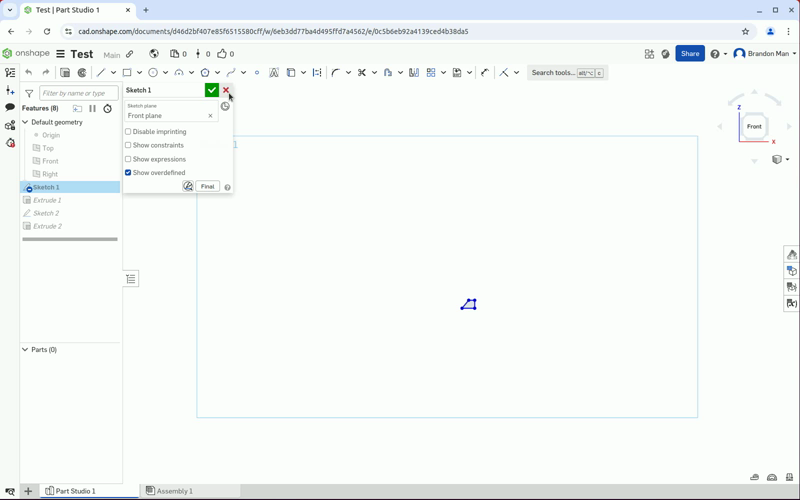
key(shift+s)
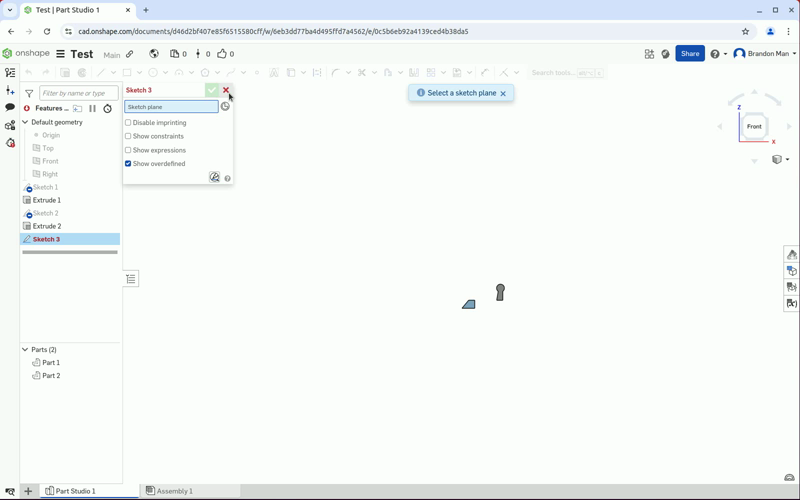
mouse_move(73, 163)
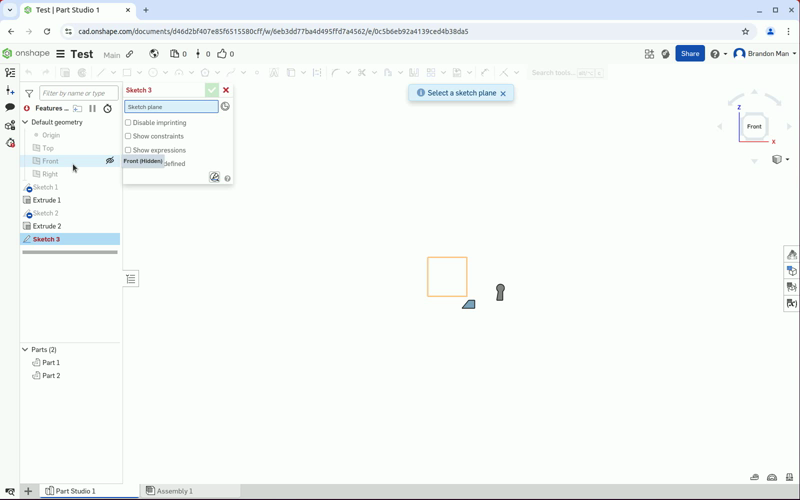
click(73, 163)
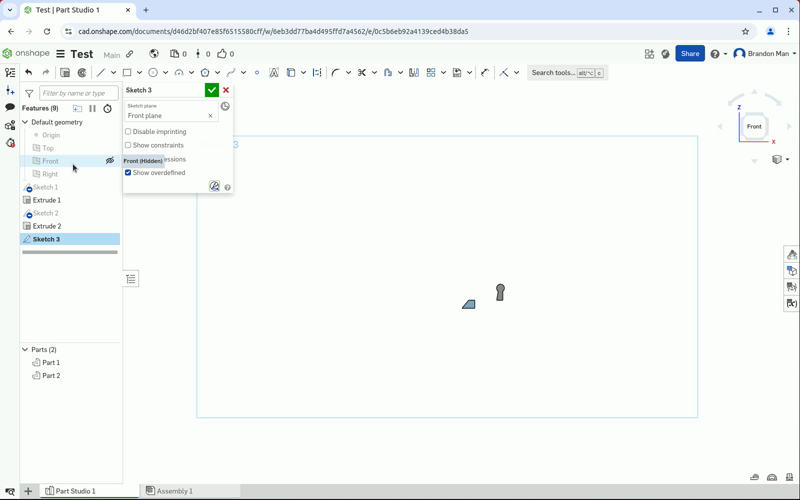
mouse_move(73, 352)
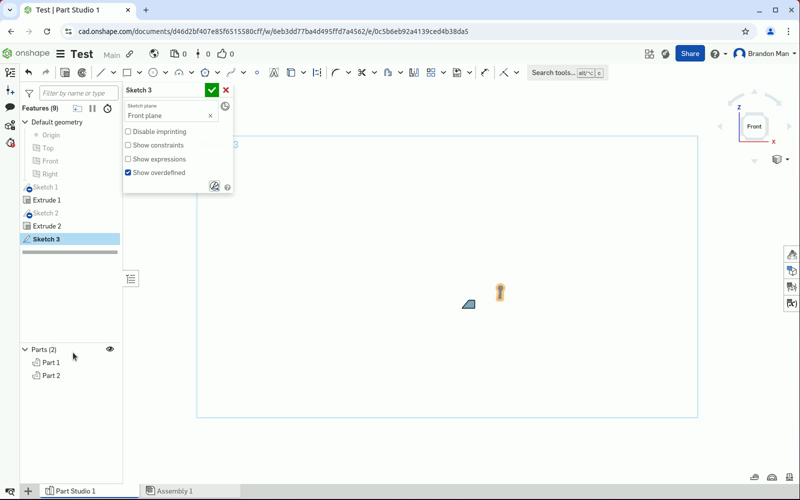
key(y)
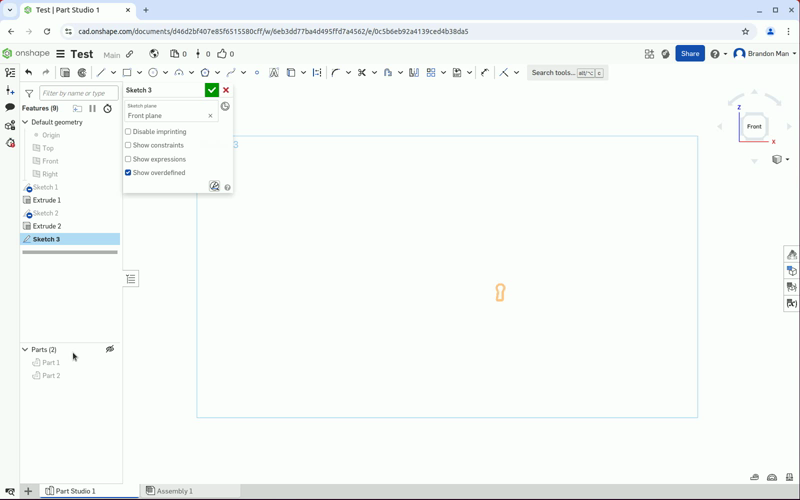
key(l)
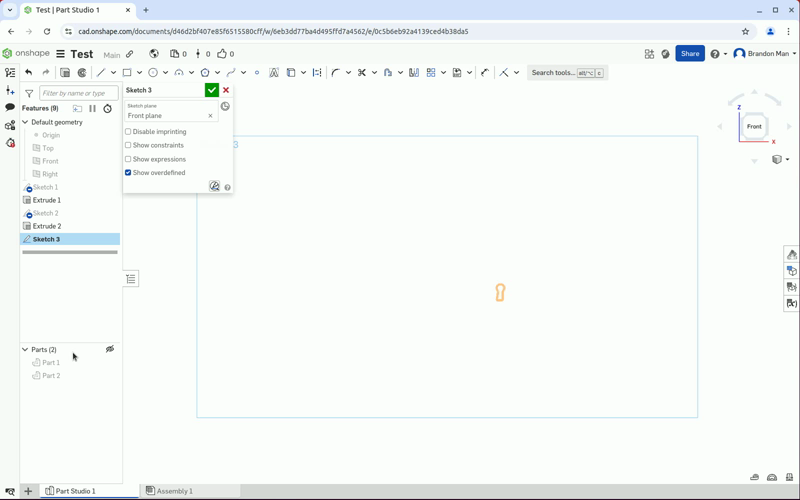
key_down(shift)
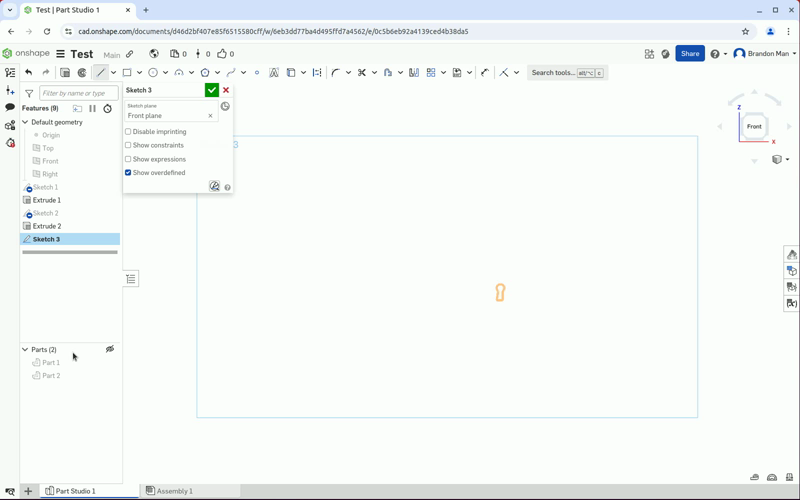
mouse_move(498, 306)
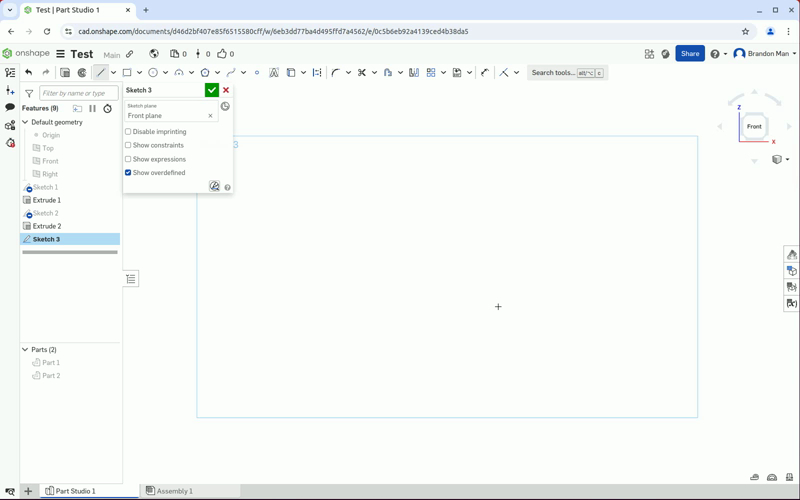
click(498, 306)
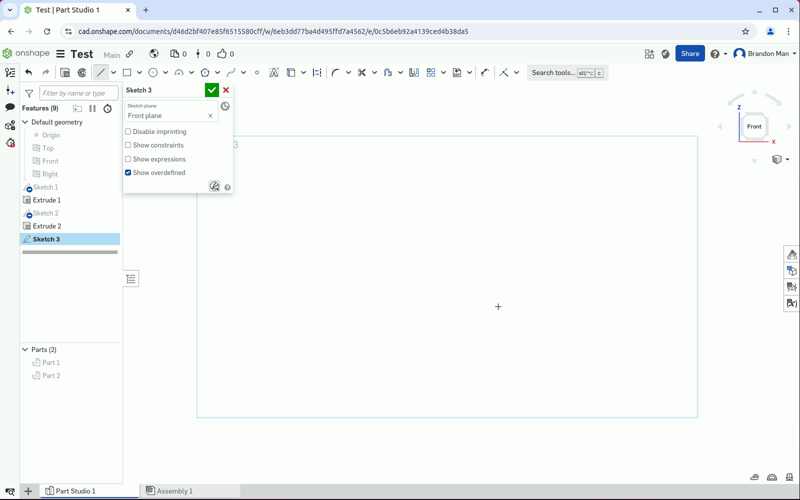
key_up(shift)
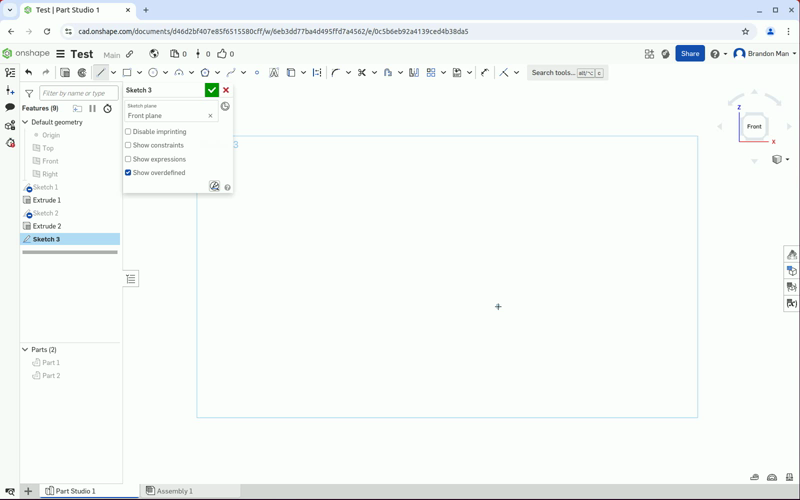
key_down(shift)
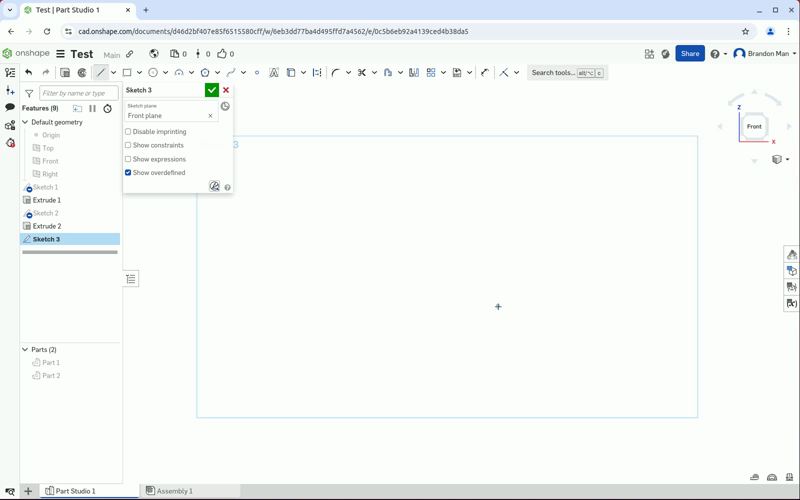
mouse_move(528, 306)
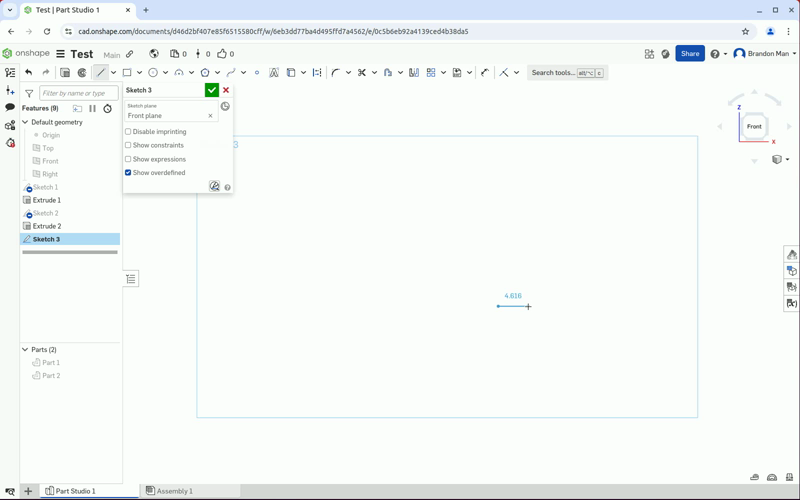
mouse_move(507, 306)
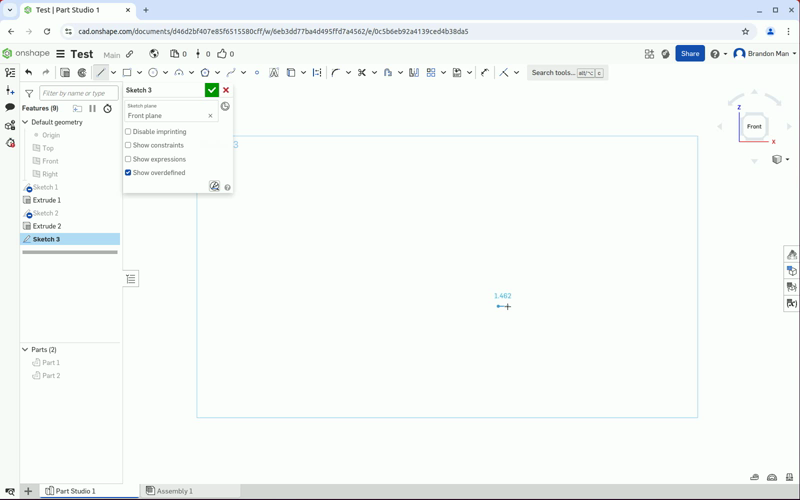
click(507, 306)
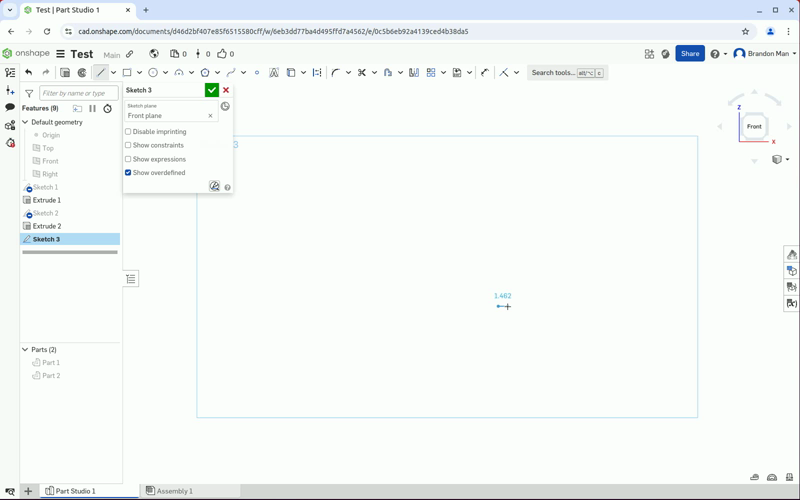
key_up(shift)
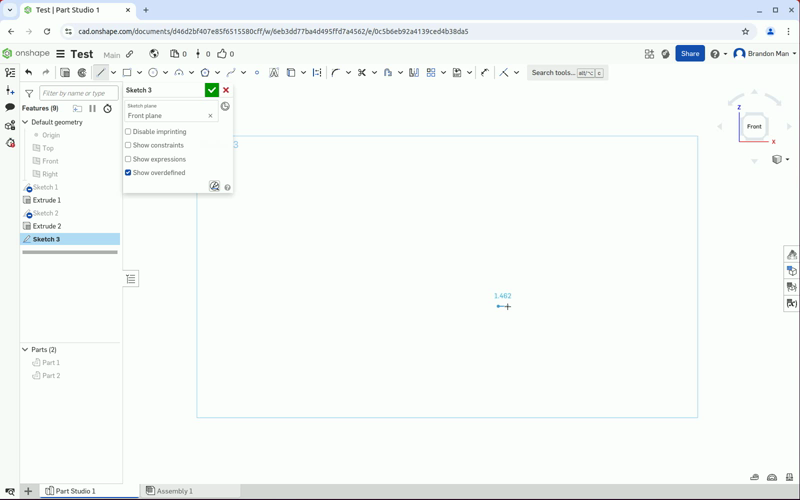
key_down(shift)
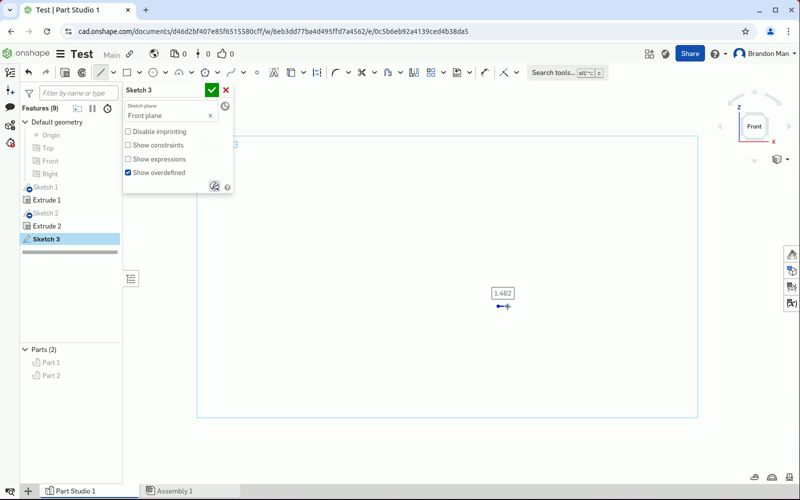
mouse_move(537, 306)
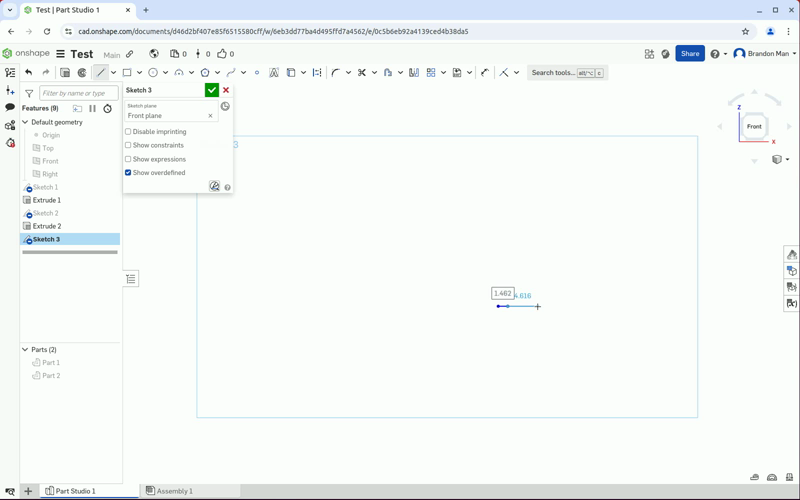
mouse_move(503, 300)
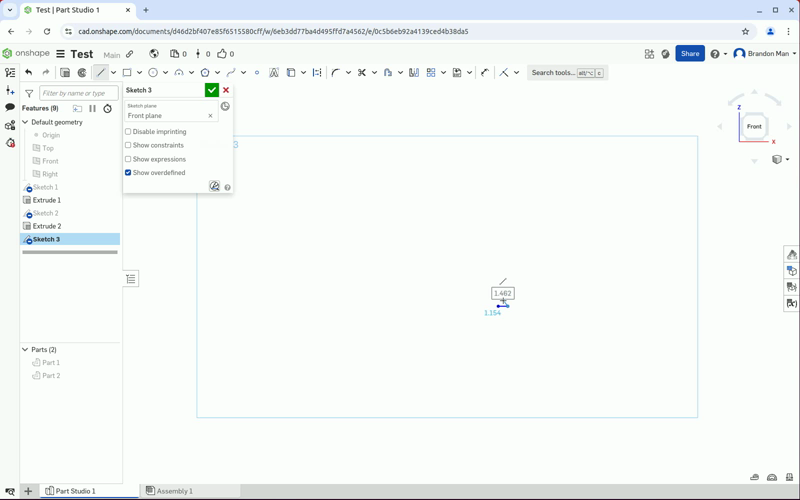
click(503, 300)
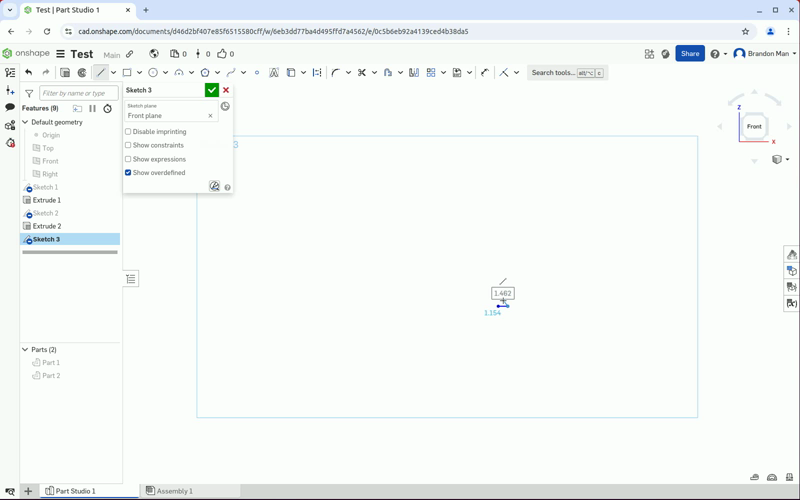
key_up(shift)
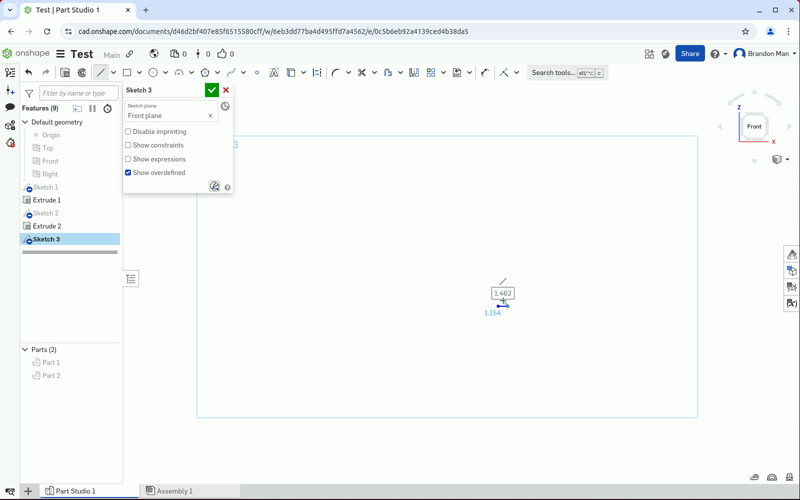
key_down(shift)
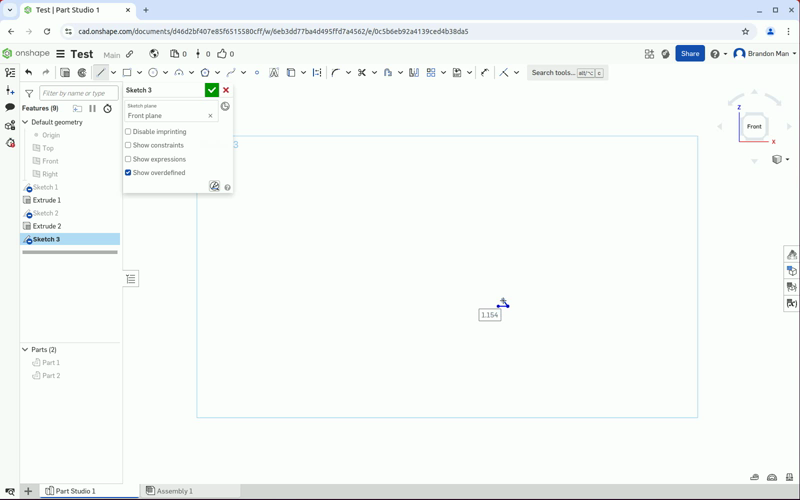
mouse_move(533, 300)
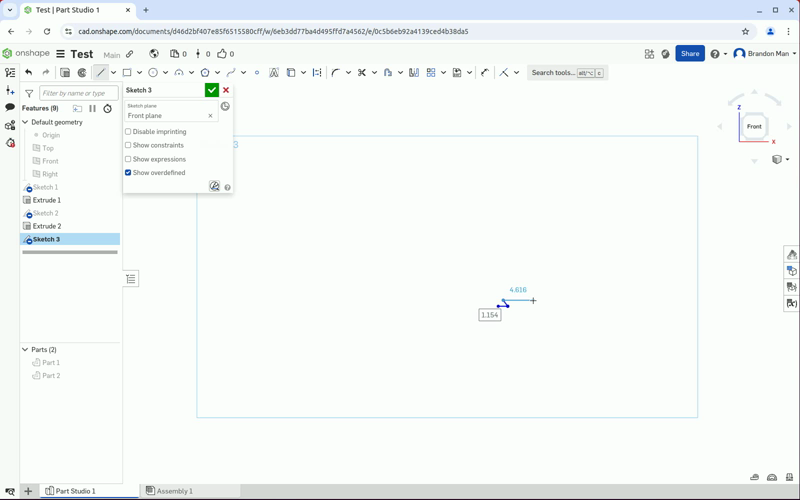
mouse_move(498, 300)
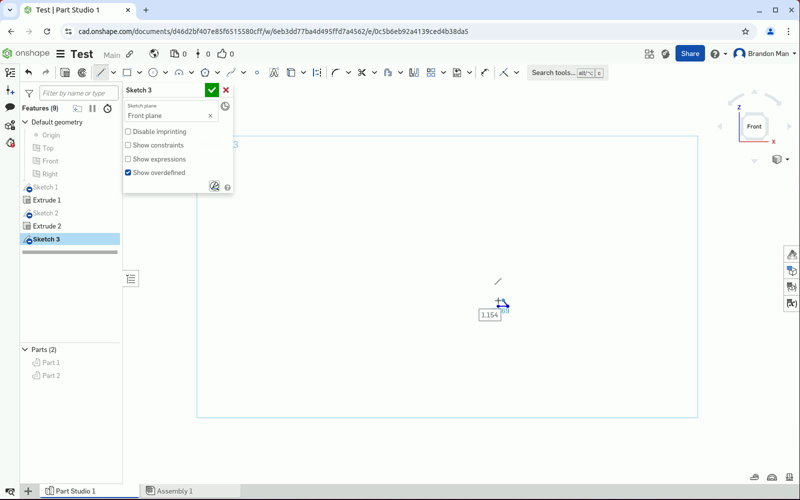
scroll(6)
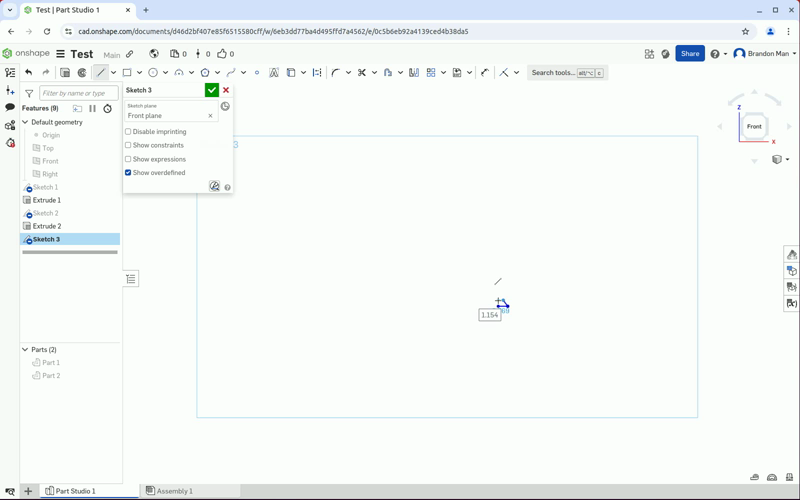
scroll(6)
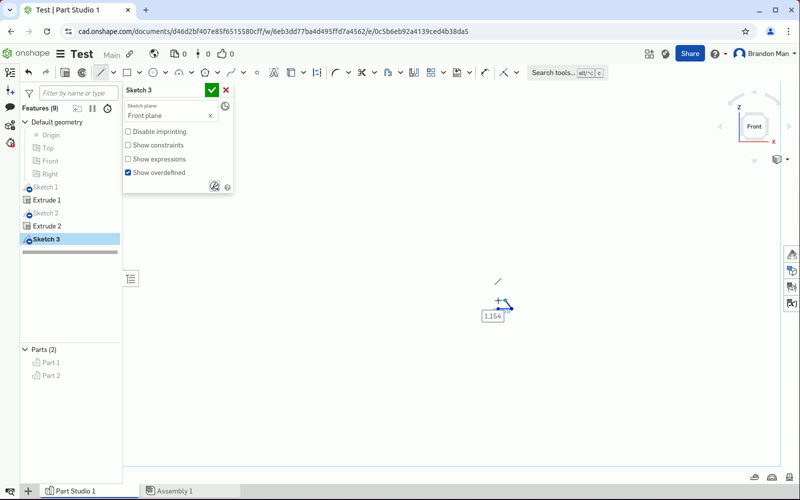
scroll(6)
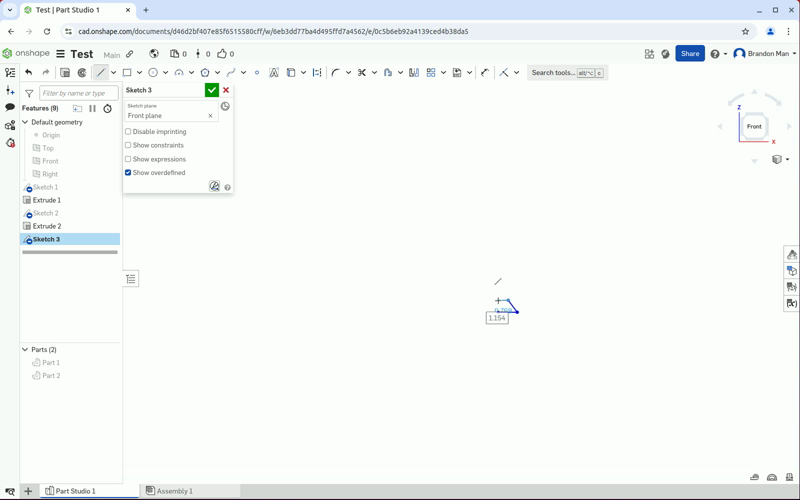
scroll(6)
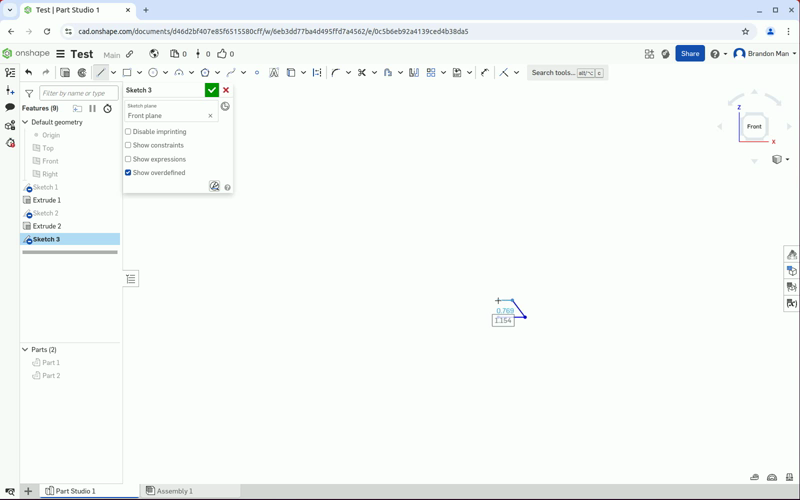
scroll(6)
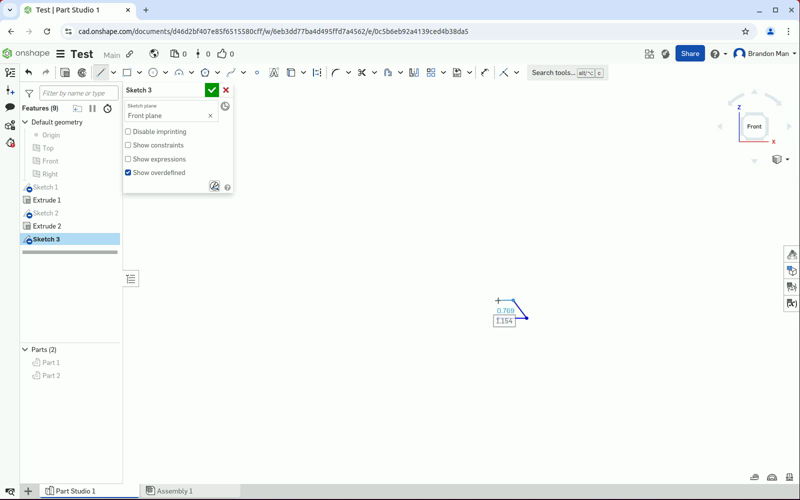
scroll(6)
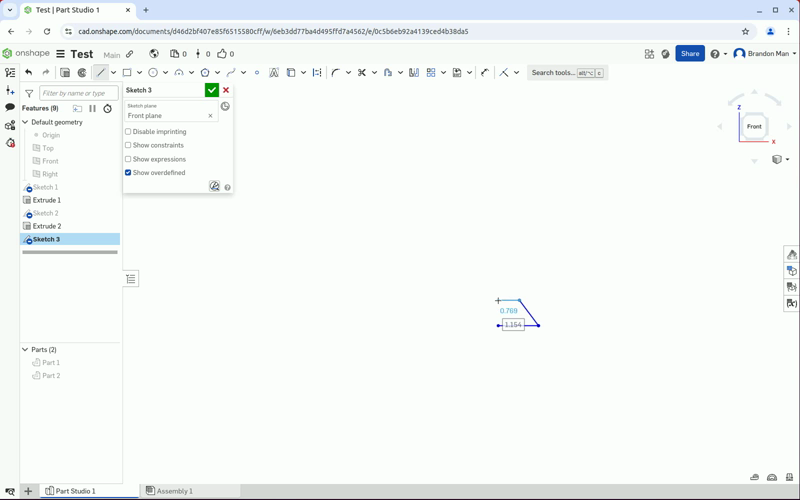
scroll(6)
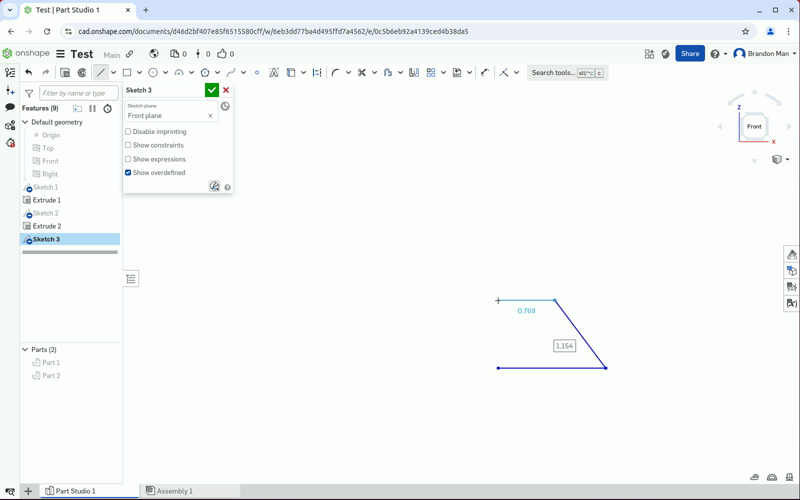
click(498, 300)
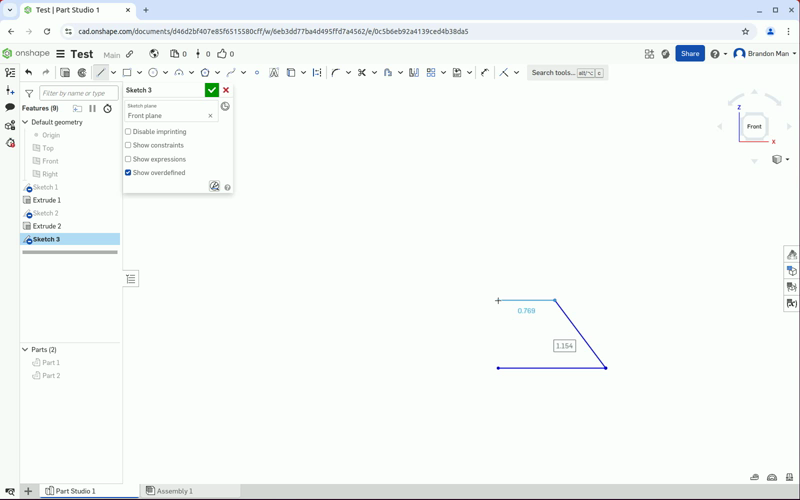
scroll(-6)
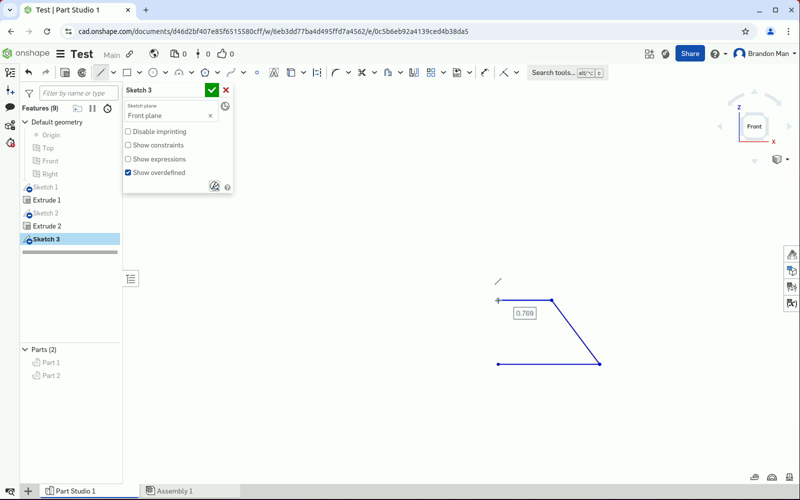
scroll(-6)
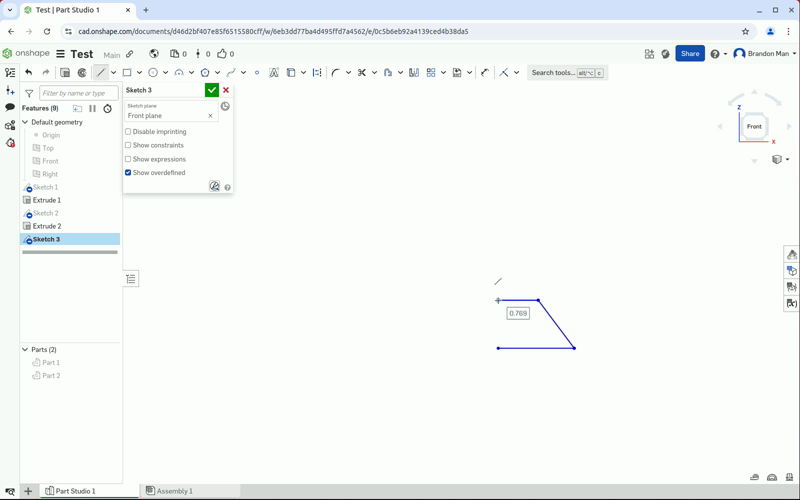
scroll(-6)
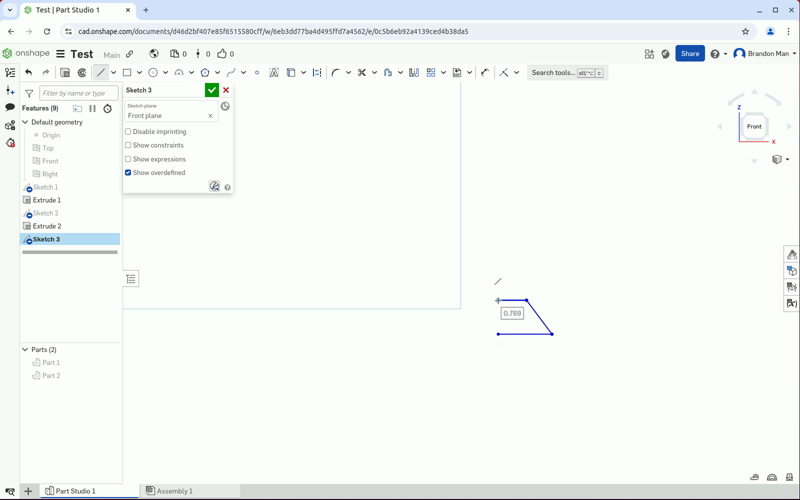
scroll(-6)
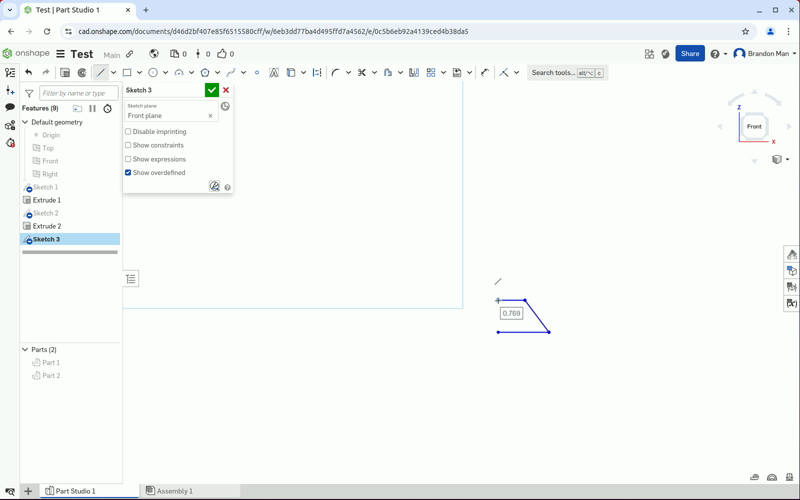
scroll(-6)
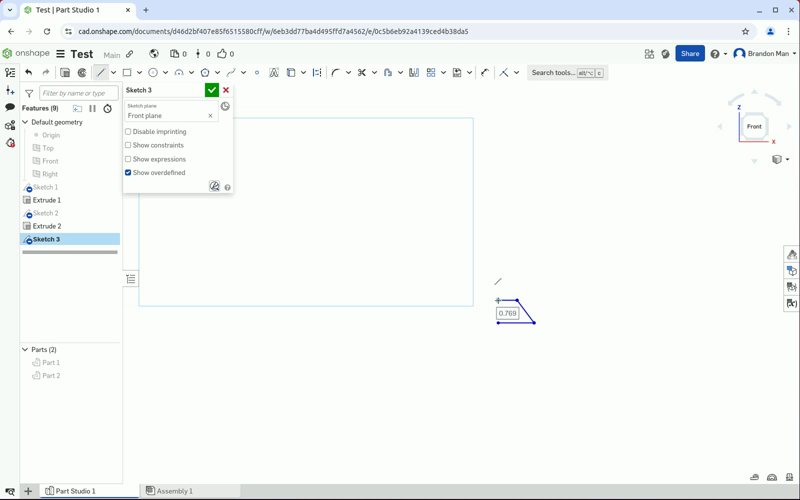
scroll(-6)
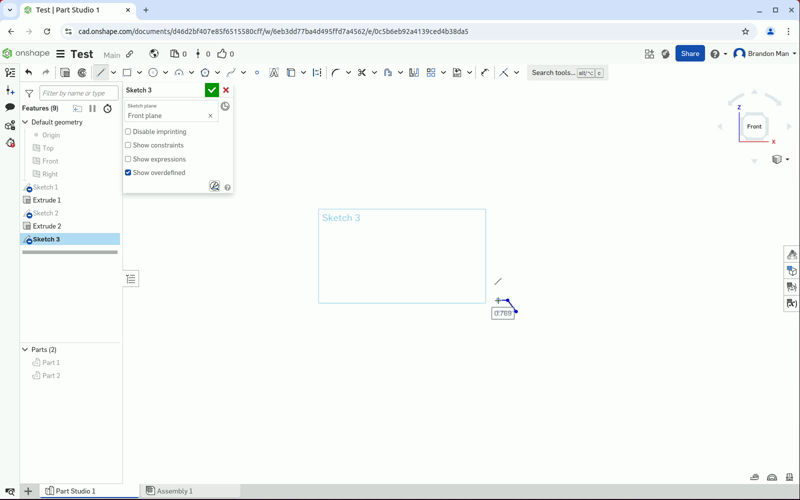
scroll(-6)
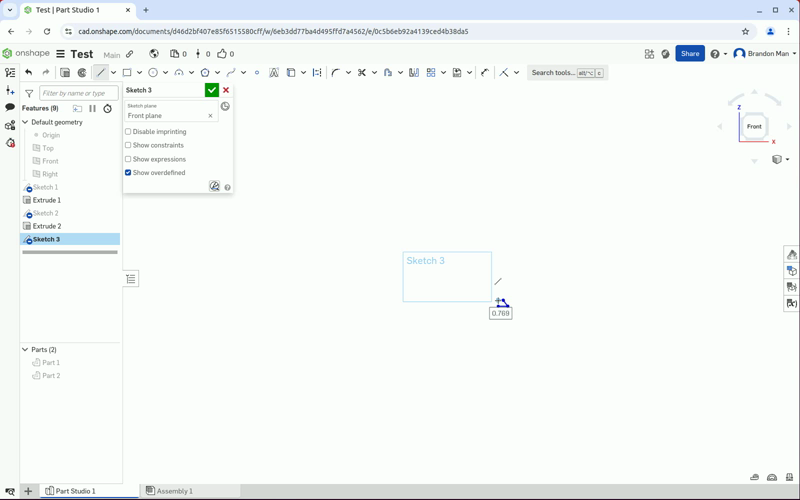
key_up(shift)
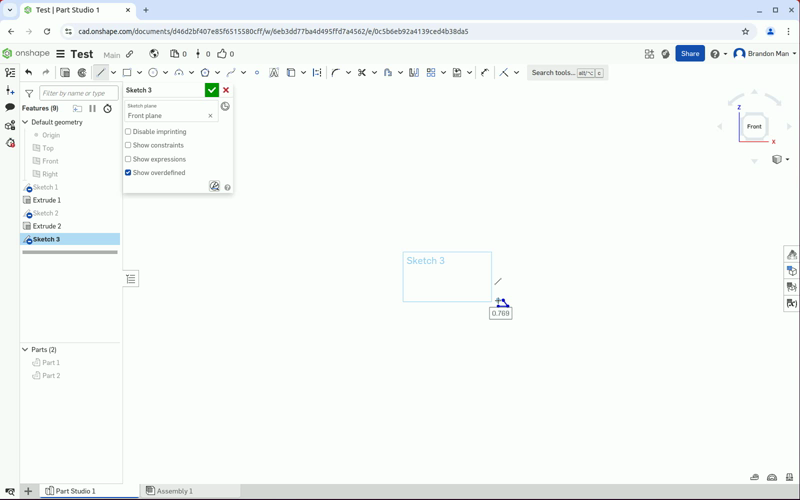
mouse_move(528, 300)
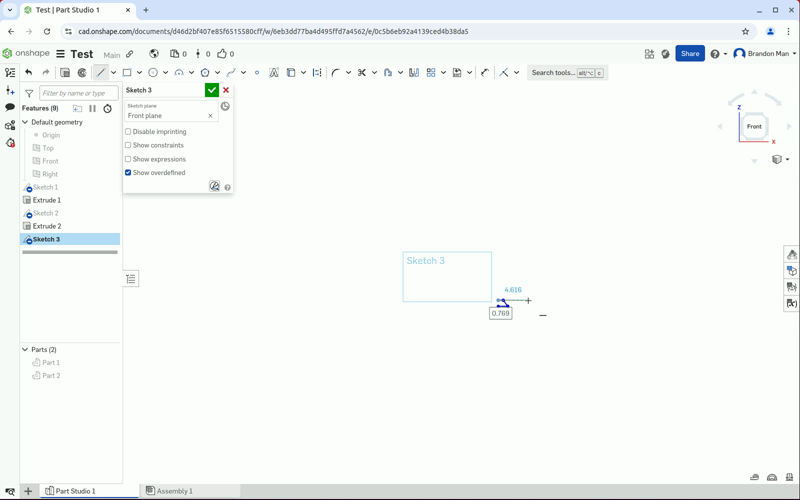
key_down(shift)
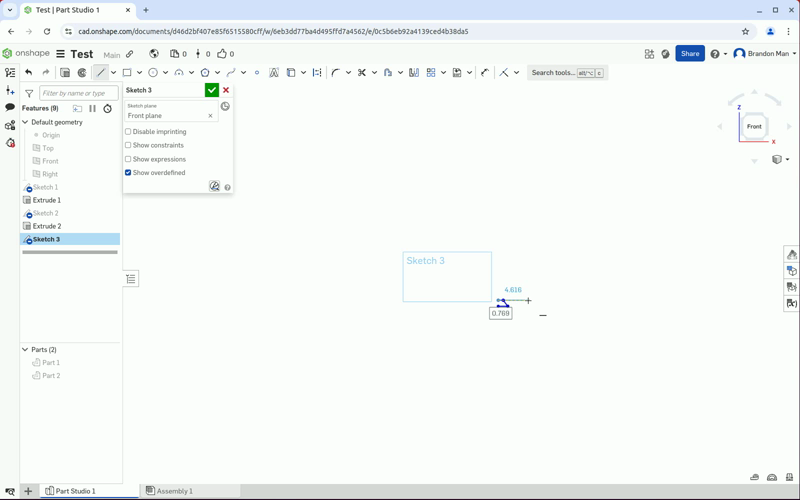
mouse_move(498, 306)
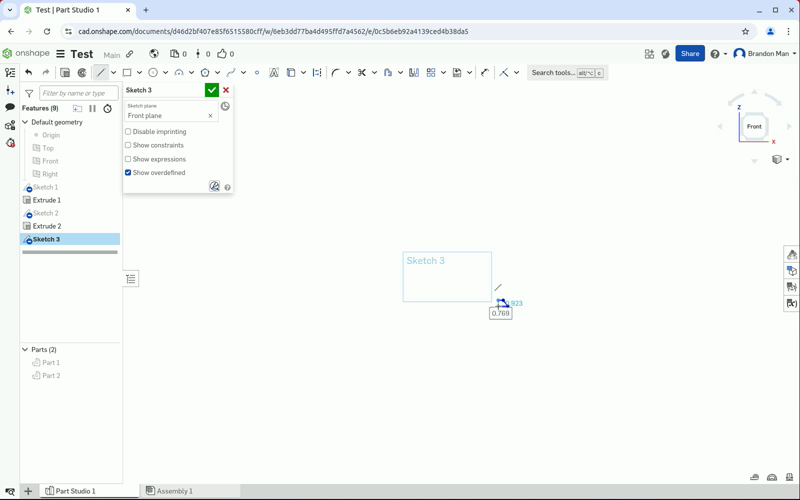
scroll(6)
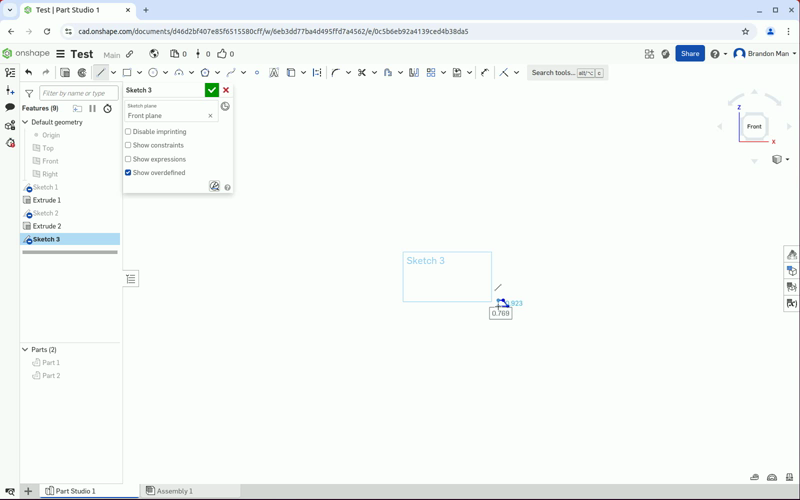
scroll(6)
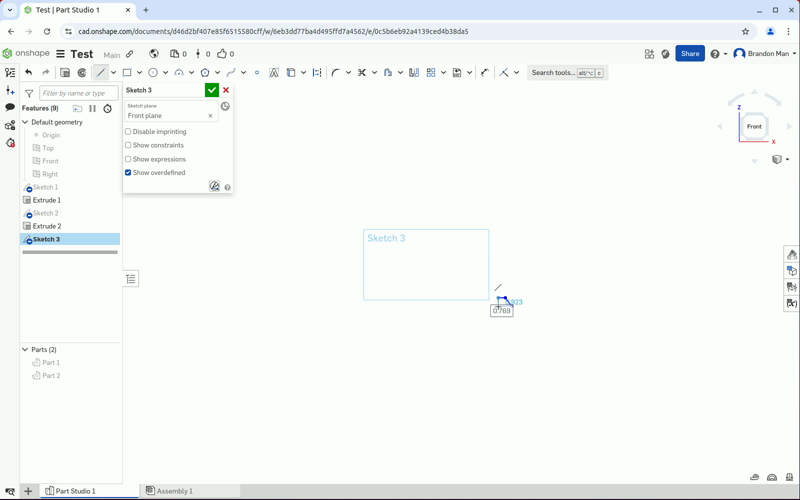
scroll(6)
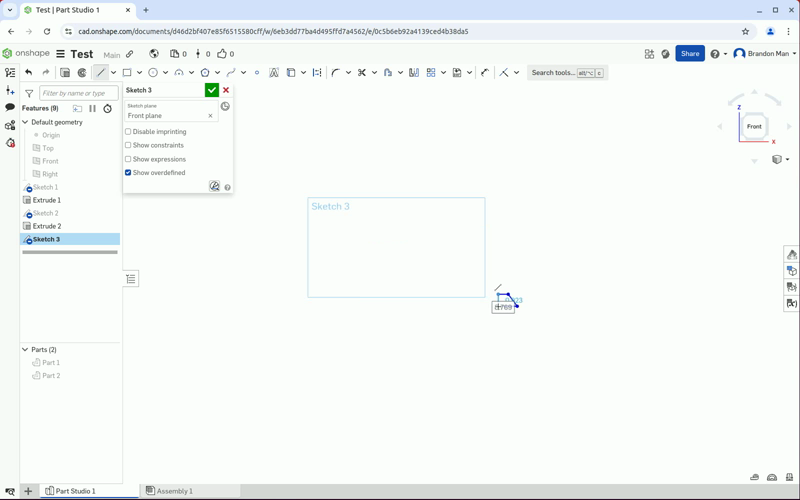
scroll(6)
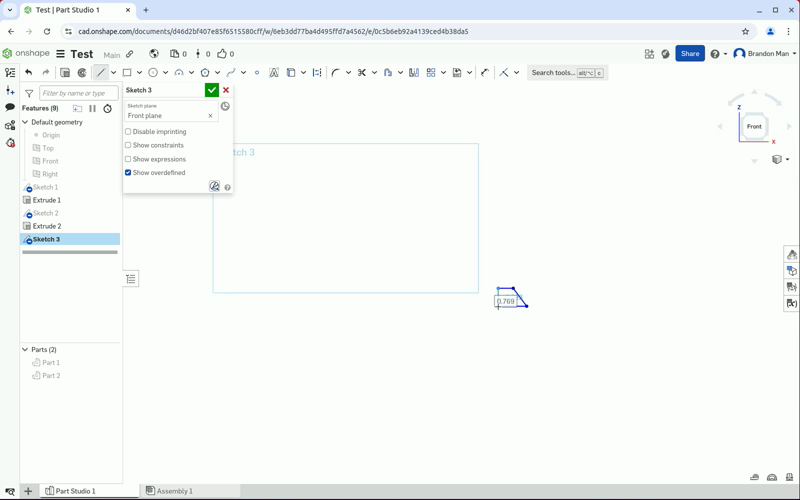
scroll(6)
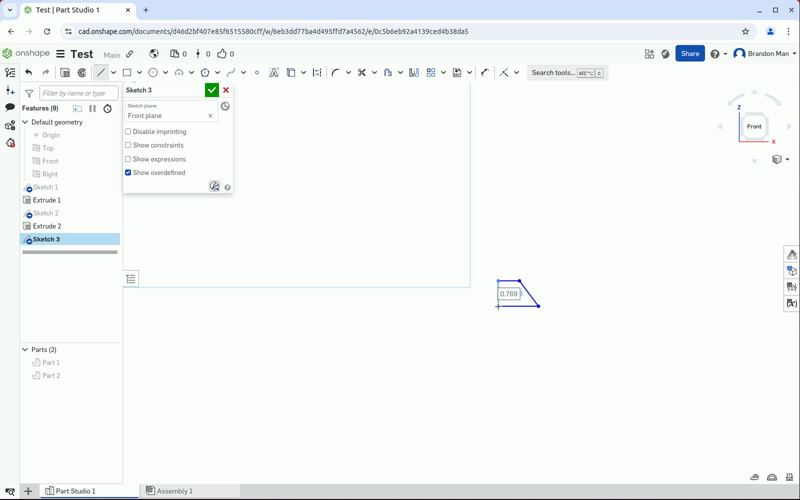
scroll(6)
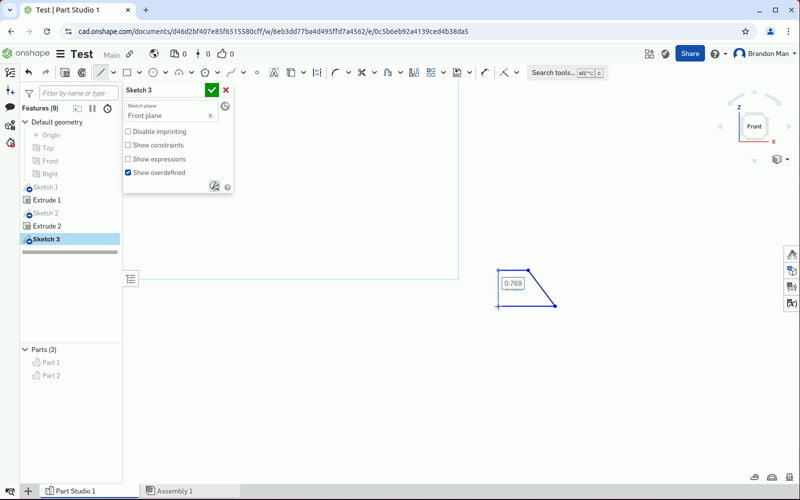
scroll(6)
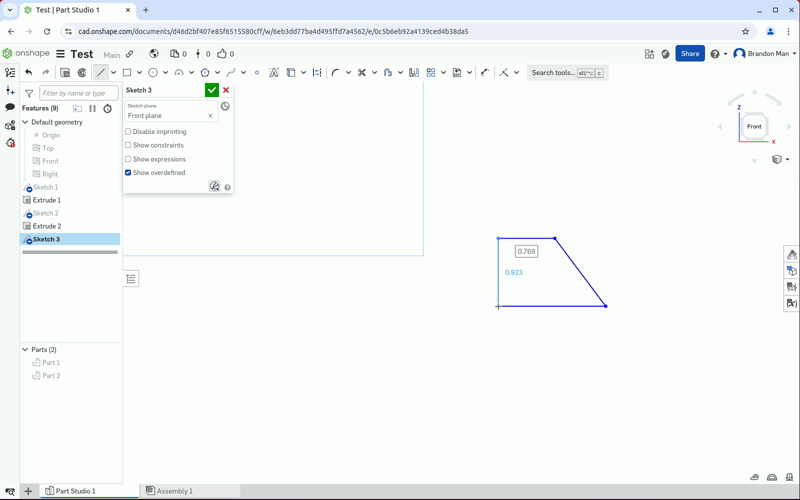
key_up(shift)
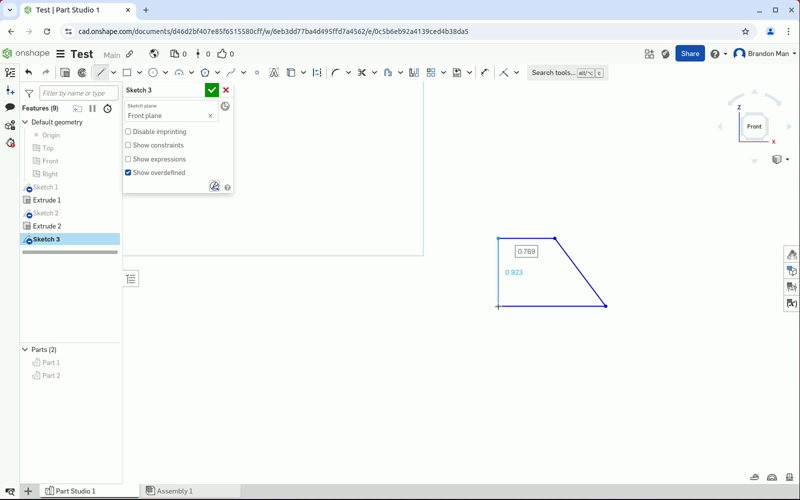
click(498, 306)
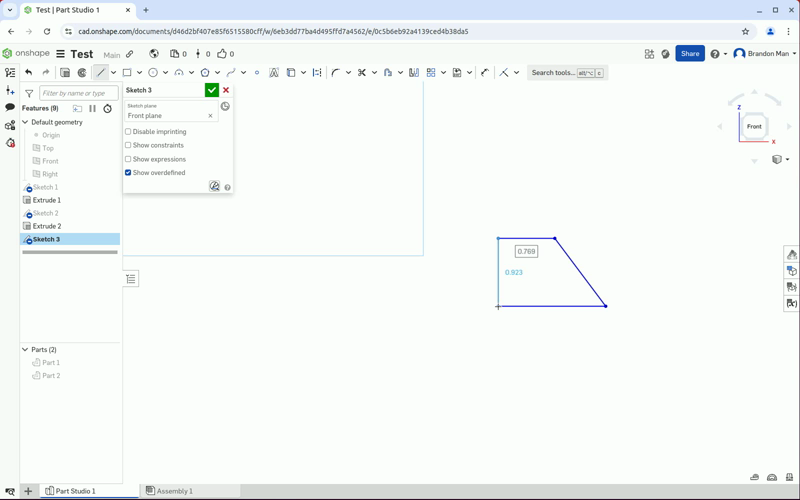
scroll(-6)
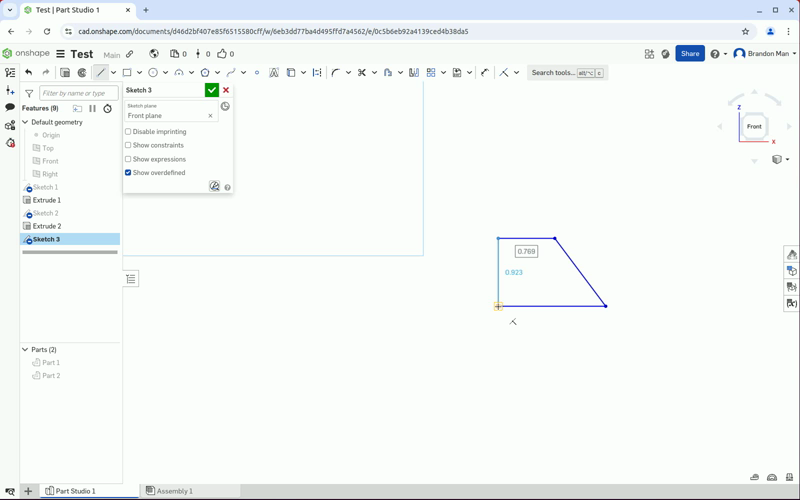
scroll(-6)
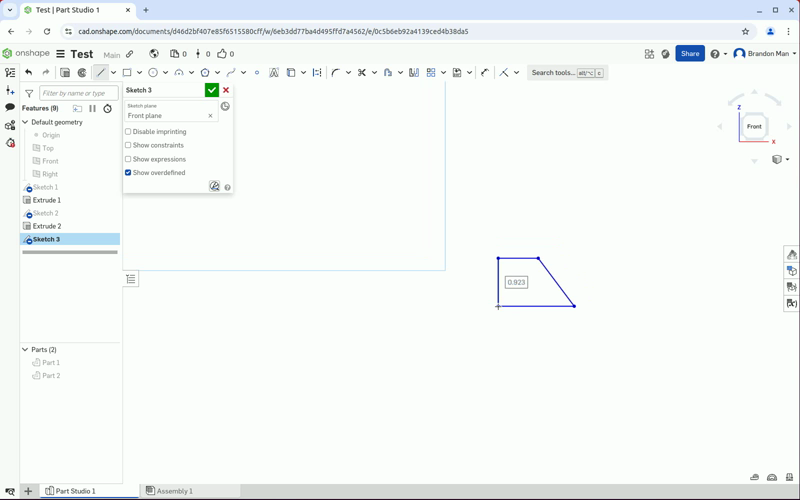
scroll(-6)
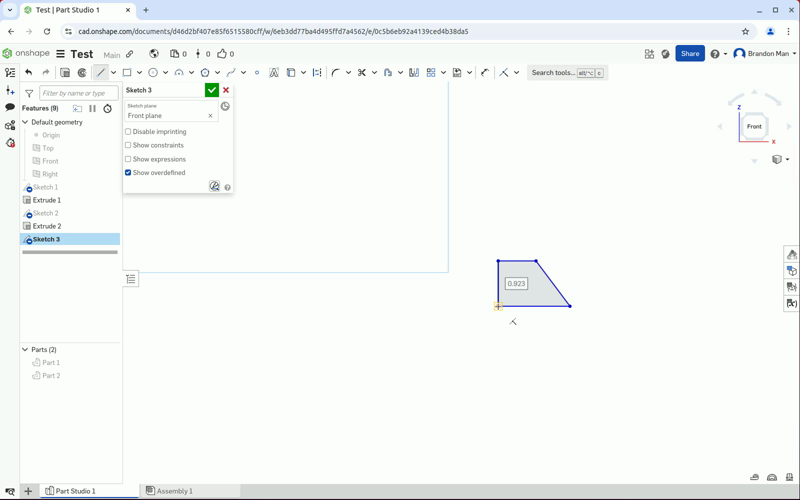
scroll(-6)
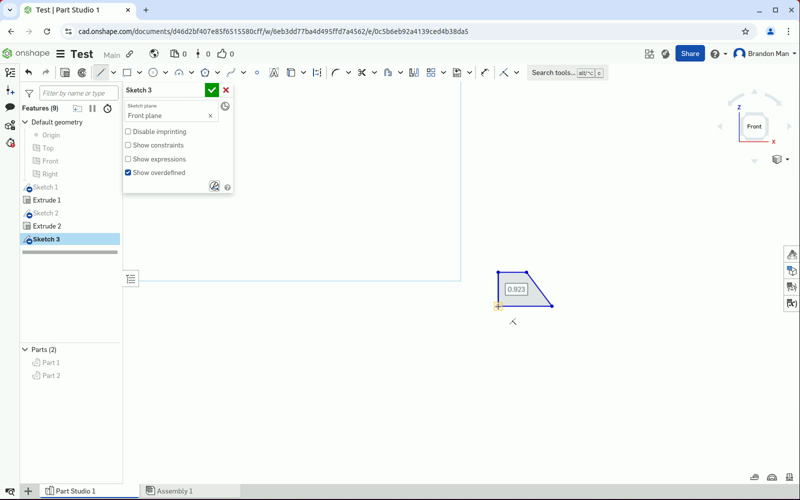
scroll(-6)
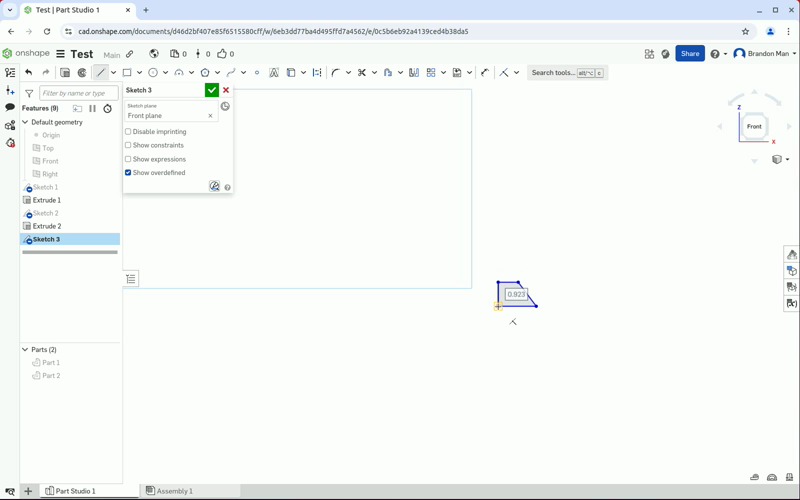
scroll(-6)
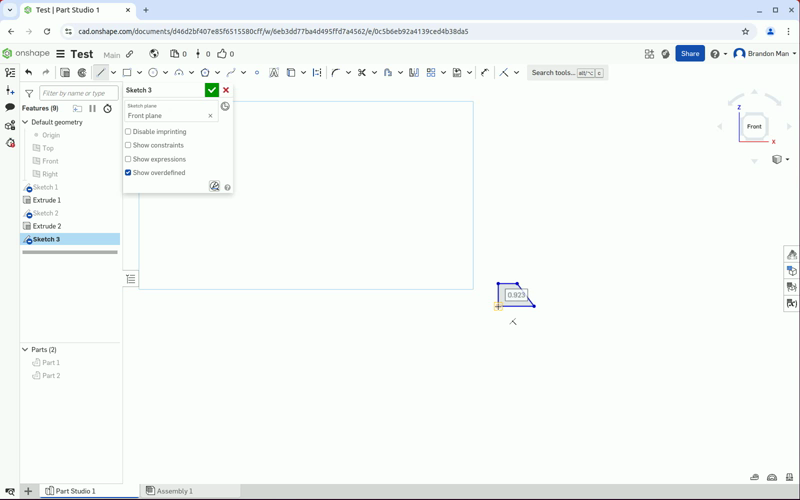
scroll(-6)
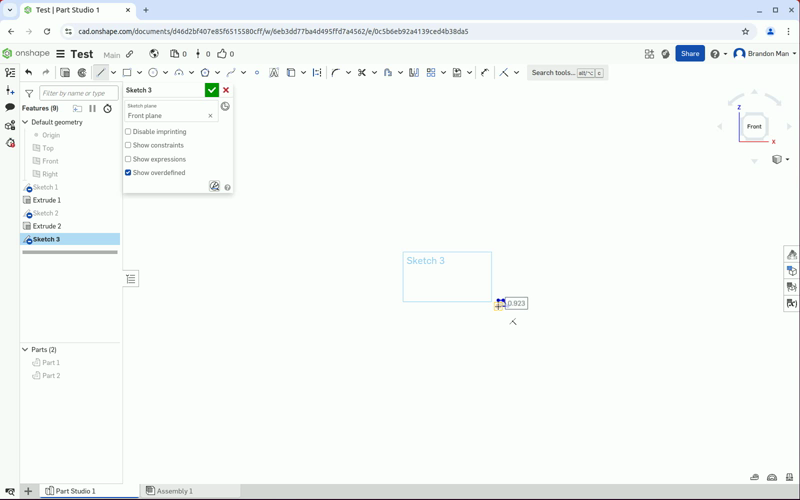
key(esc)
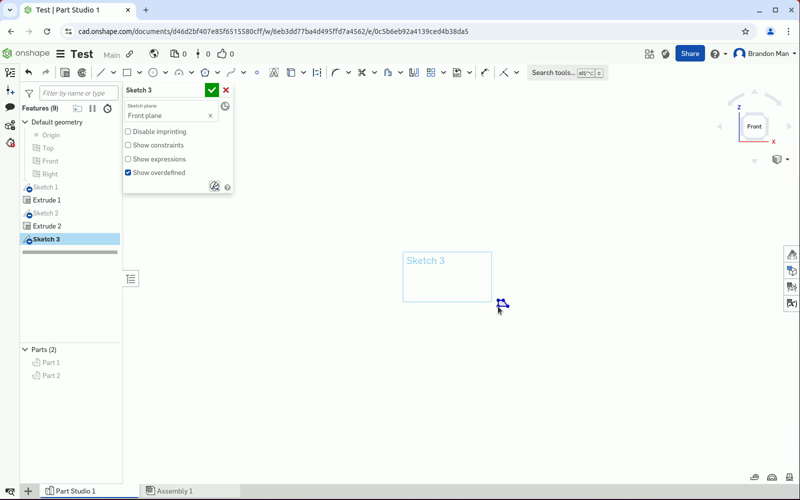
mouse_move(498, 301)
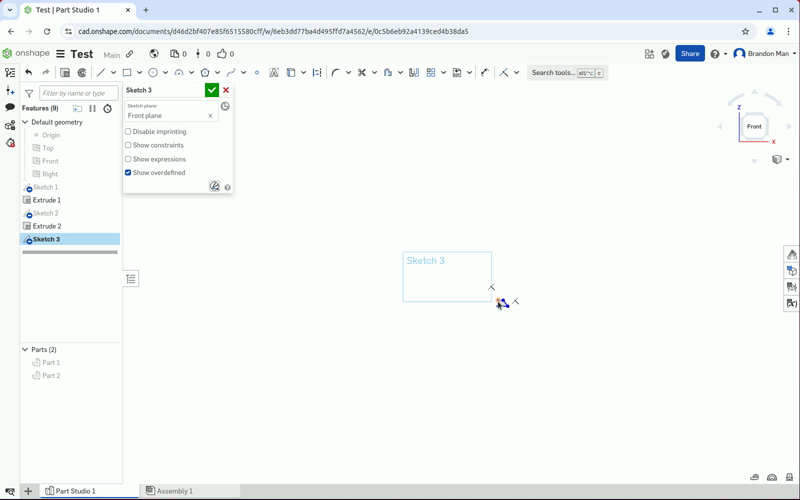
scroll(6)
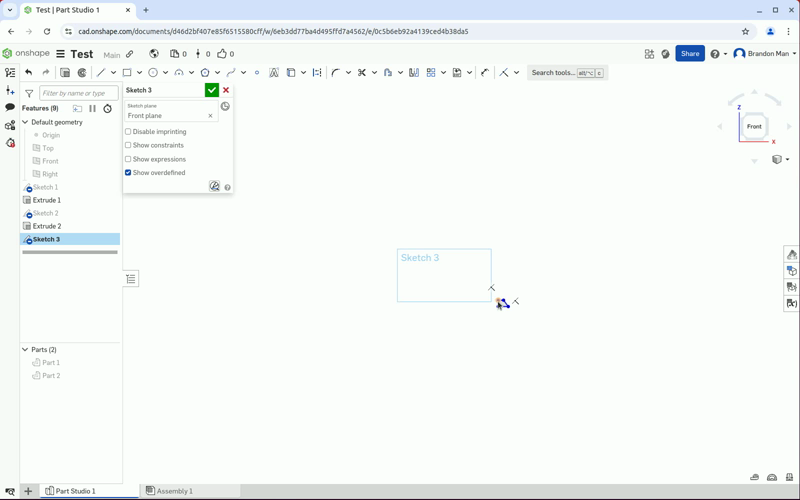
scroll(6)
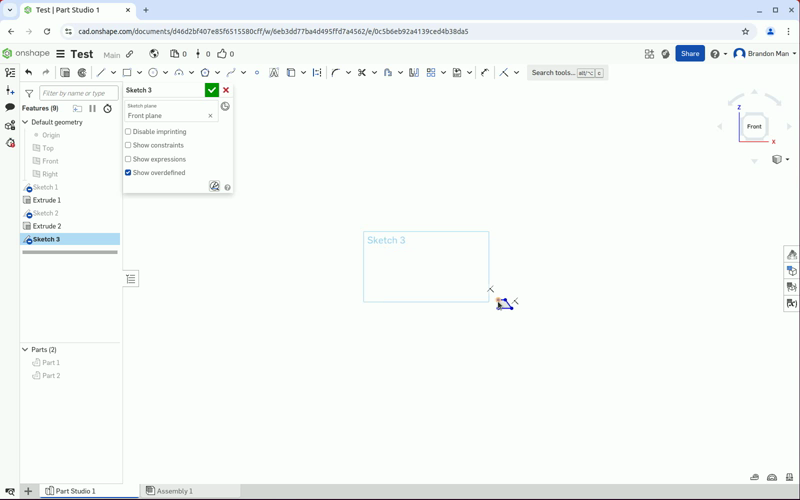
scroll(6)
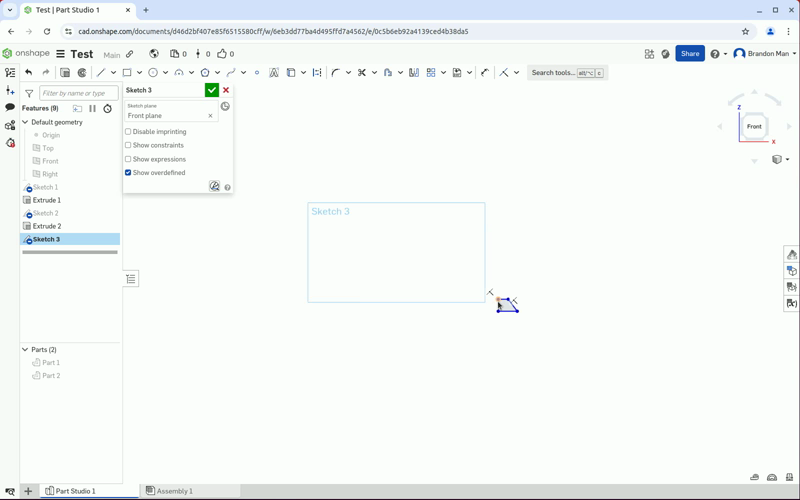
scroll(6)
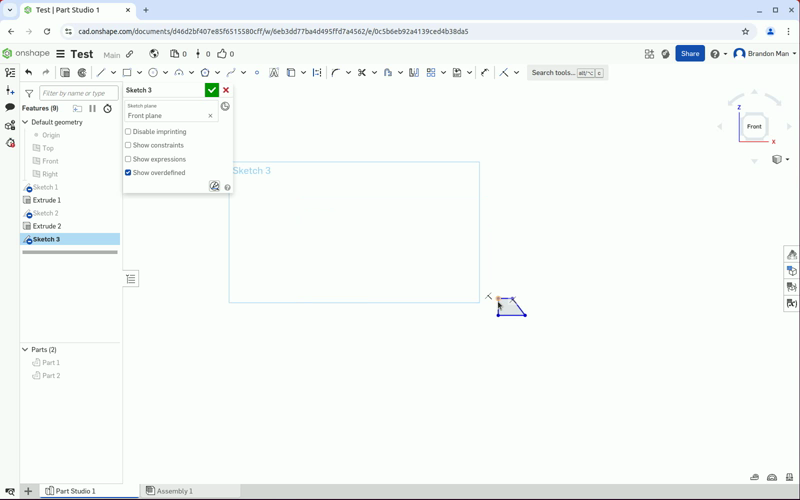
scroll(6)
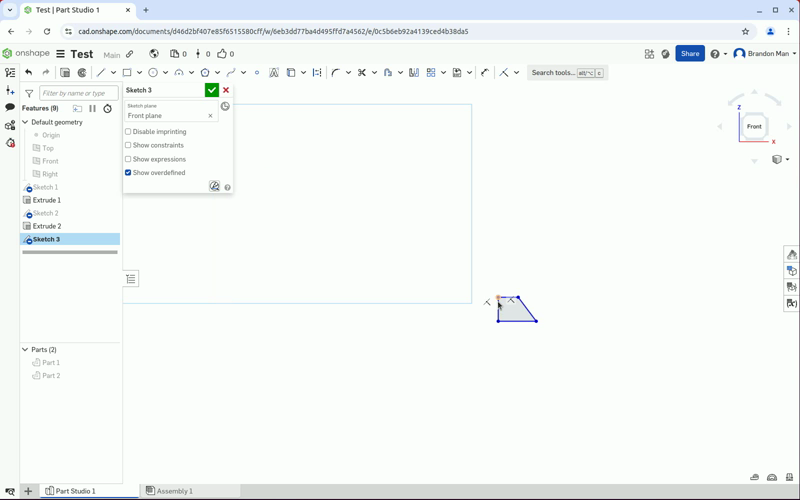
scroll(6)
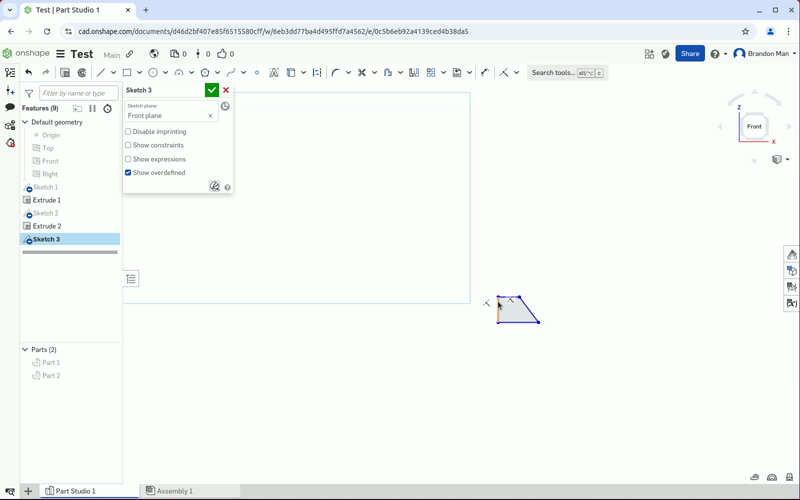
scroll(6)
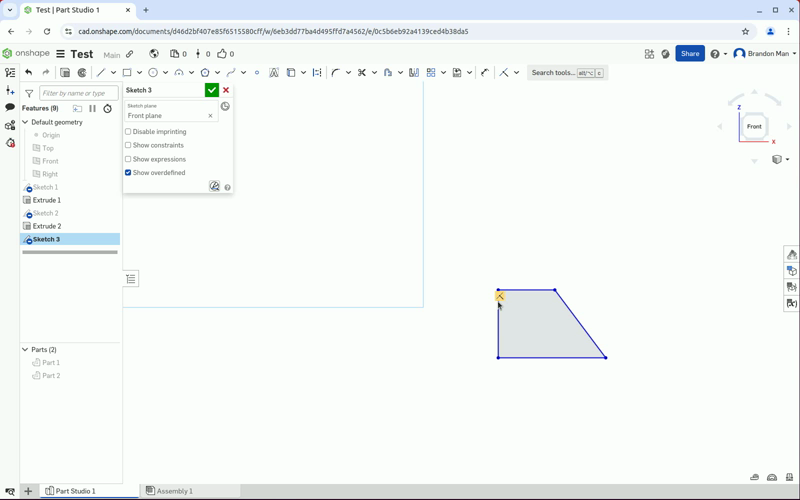
click(498, 301)
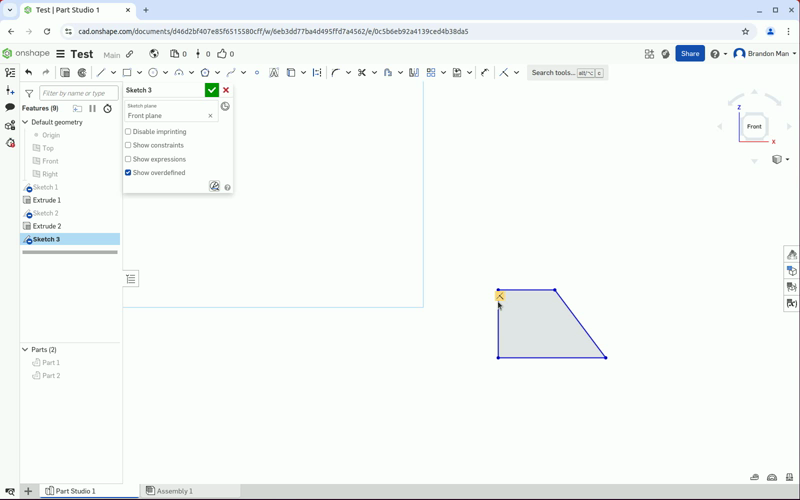
scroll(-6)
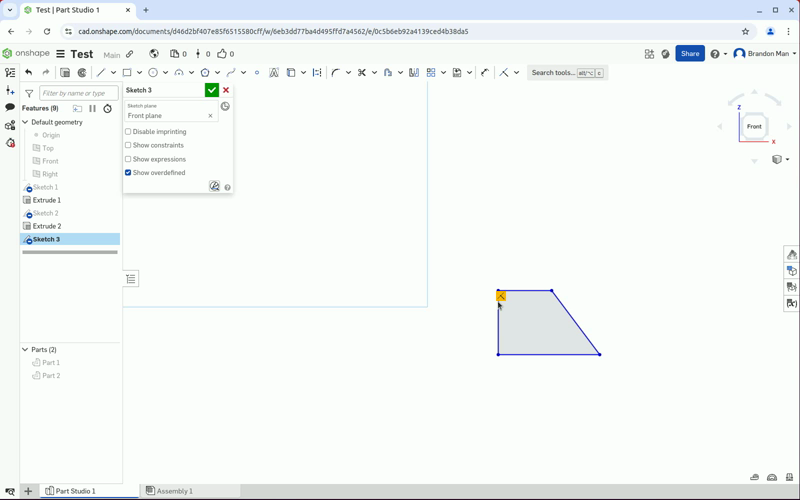
scroll(-6)
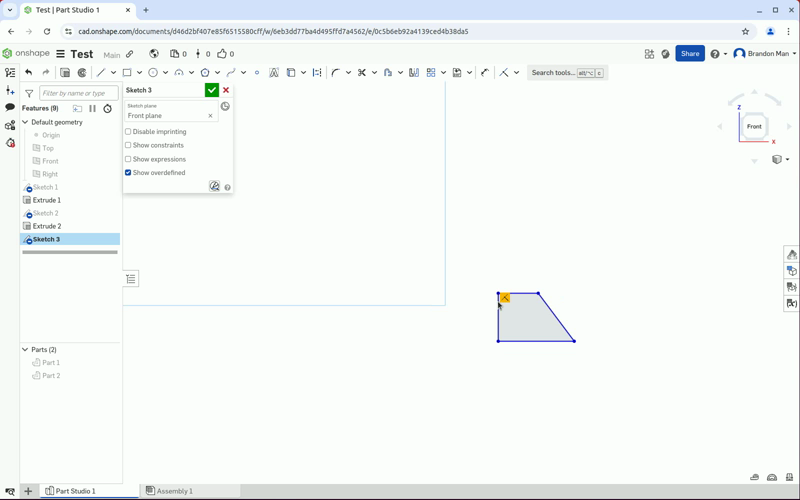
scroll(-6)
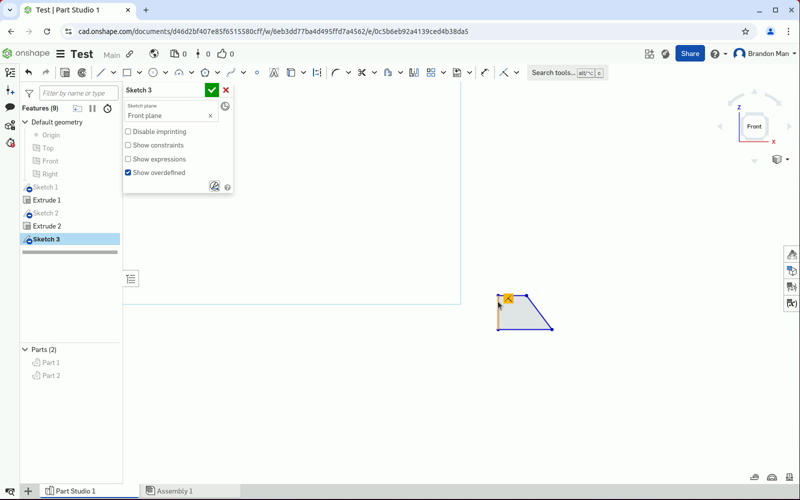
scroll(-6)
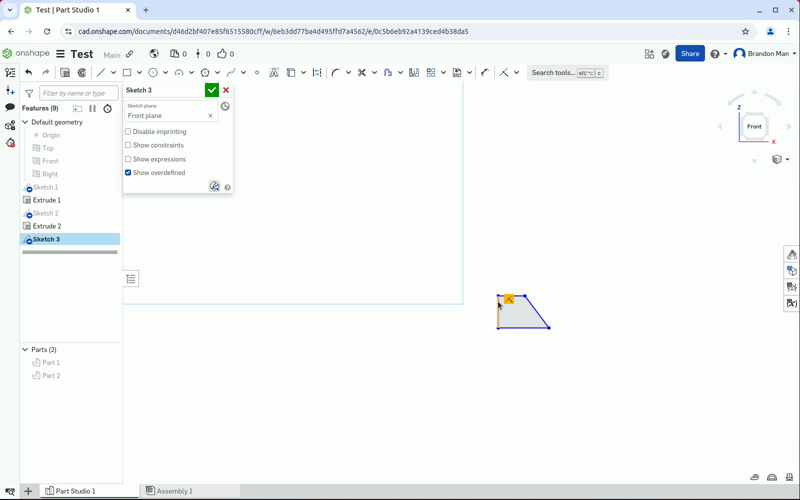
scroll(-6)
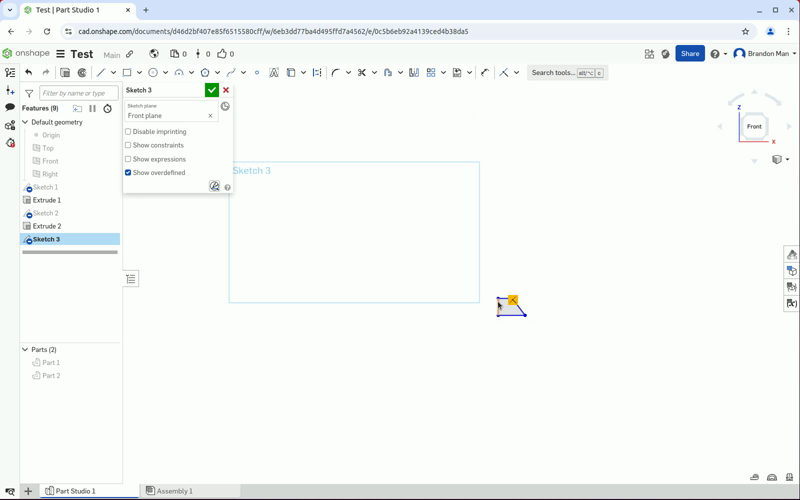
scroll(-6)
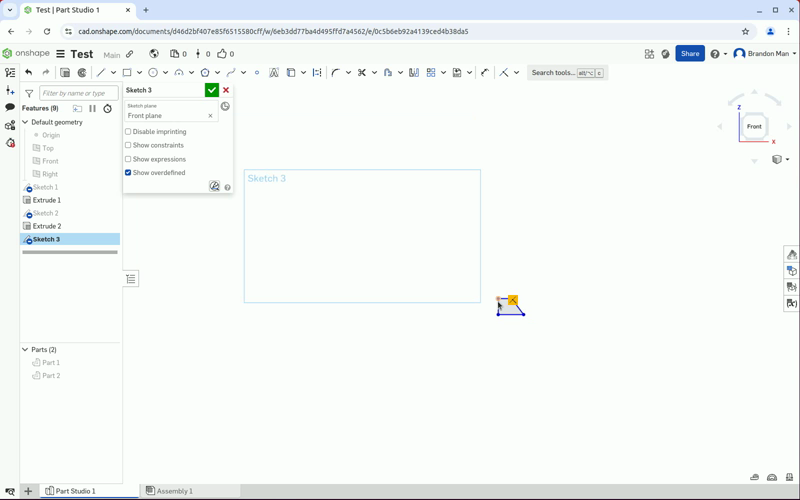
scroll(-6)
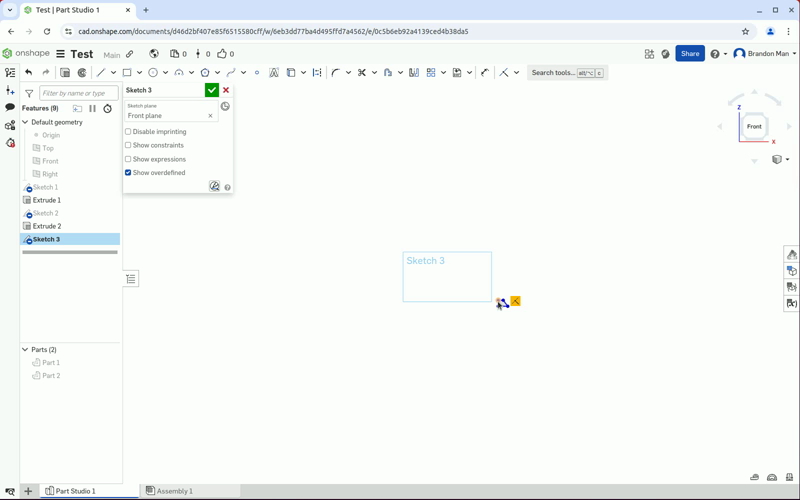
mouse_move(73, 352)
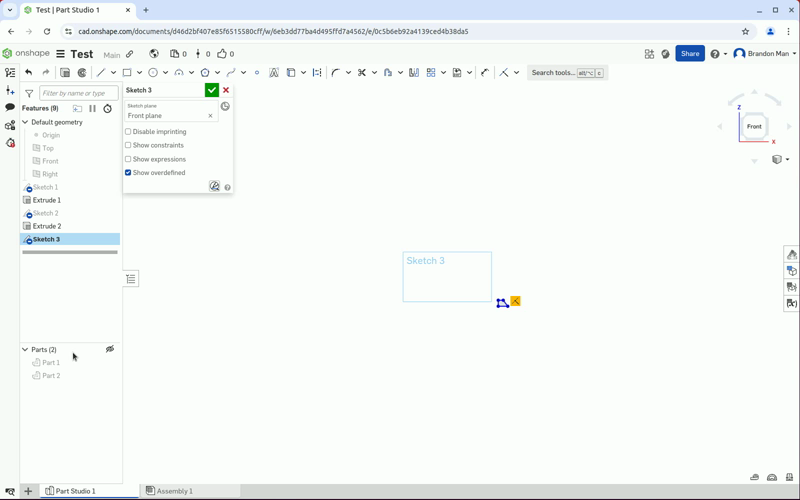
key(shift+y)
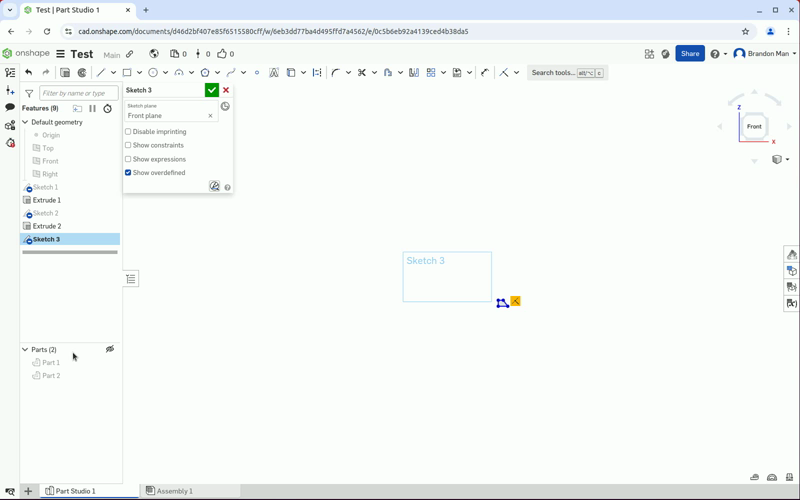
key(shift+e)
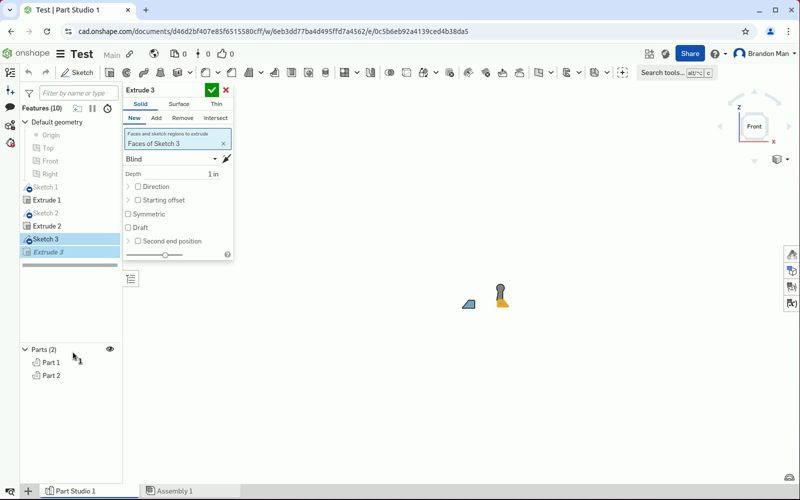
mouse_move(143, 106)
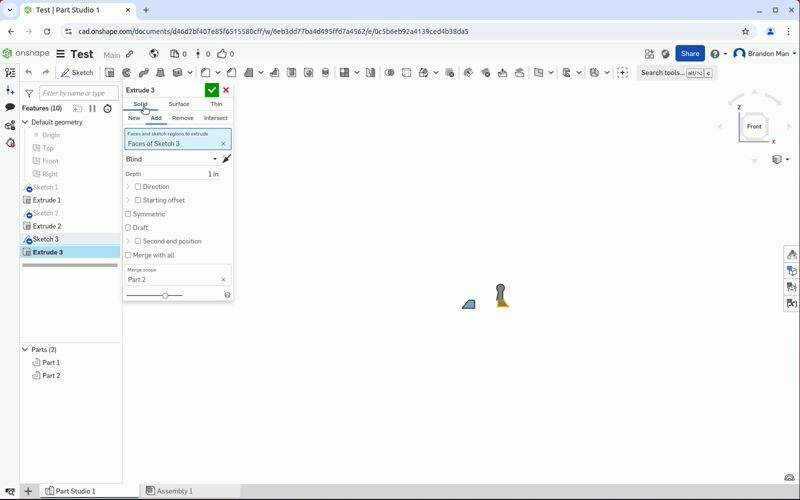
click(143, 106)
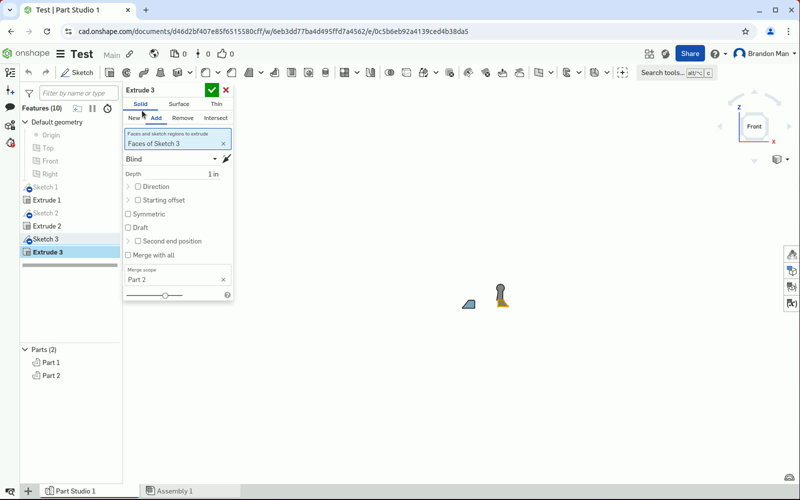
mouse_move(137, 120)
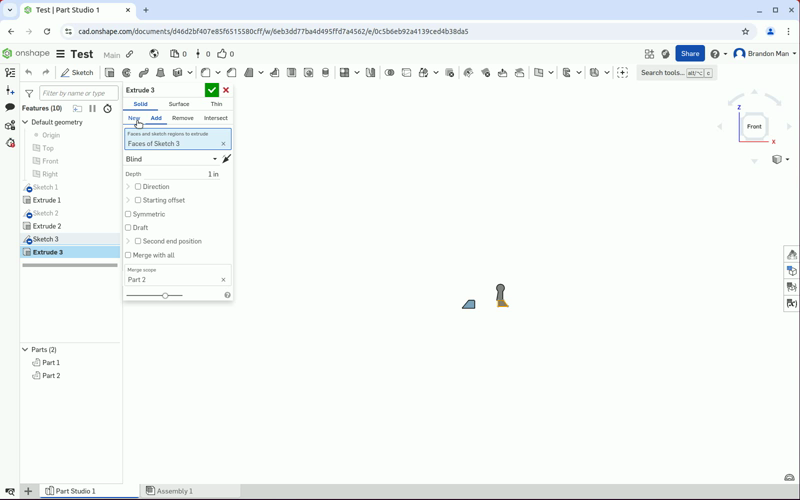
click(137, 120)
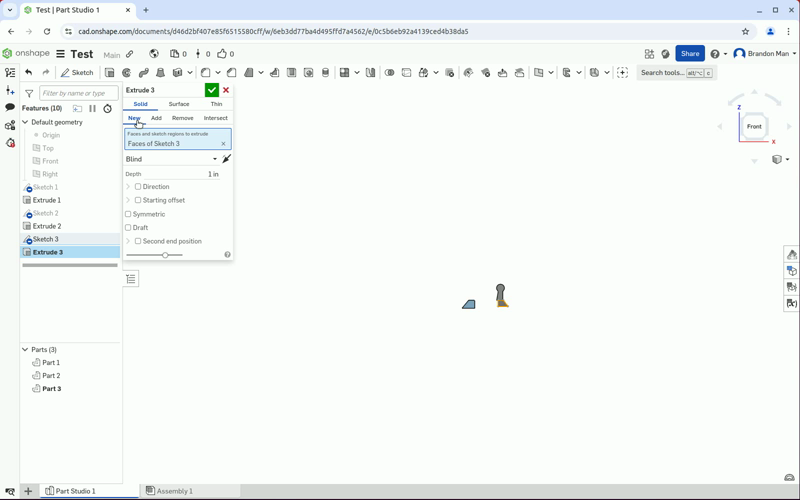
key(tab, 4)
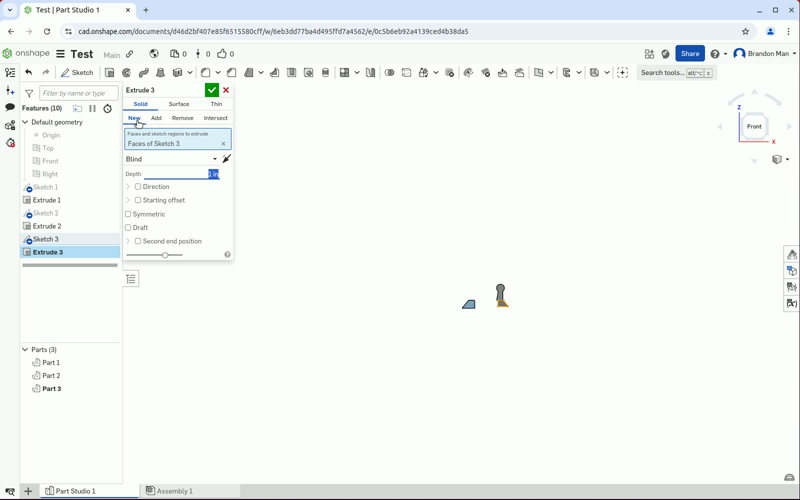
text(23.108)
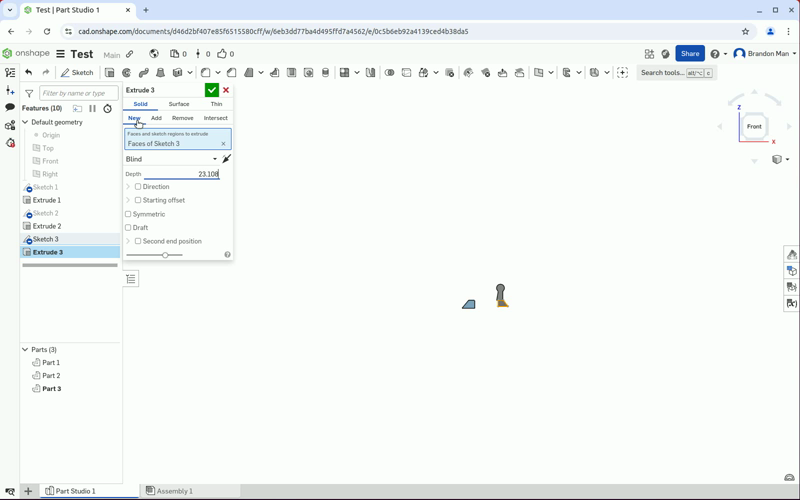
key(enter)
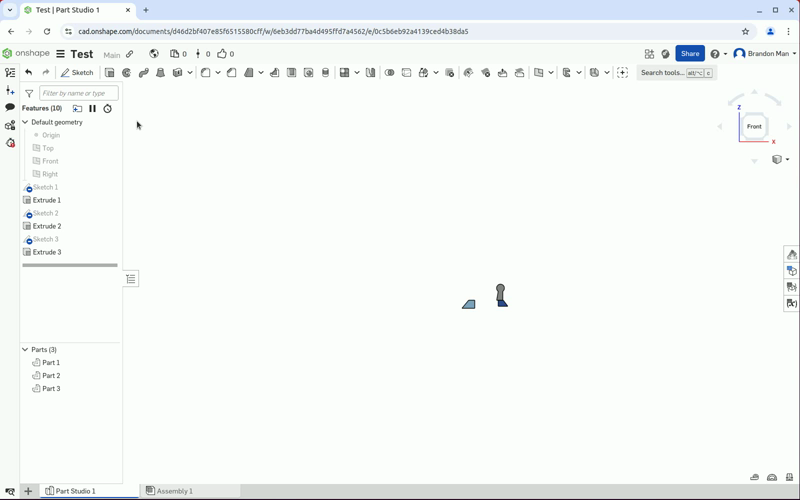
key(shift+h)
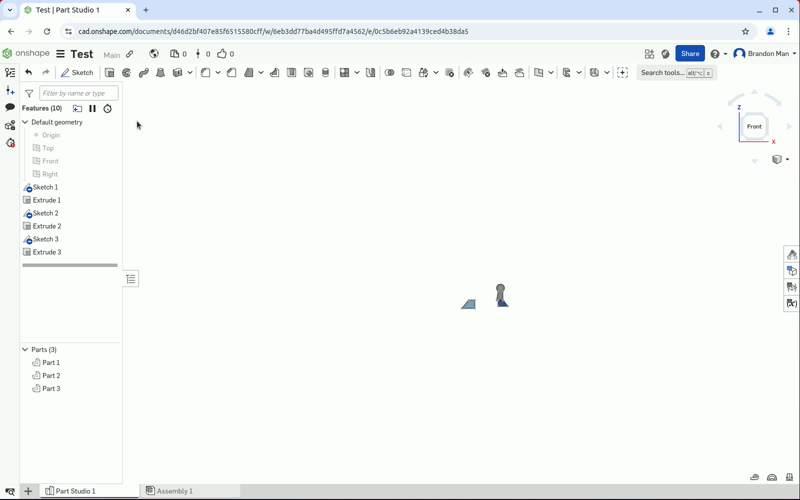
key(shift+h)
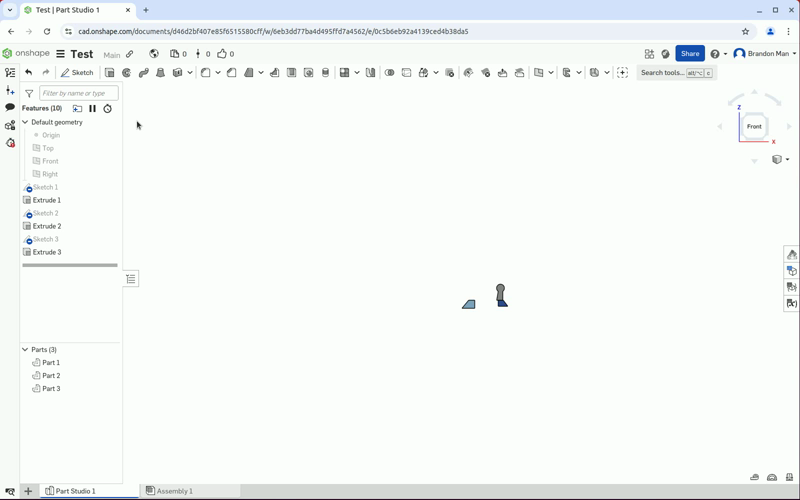
mouse_move(73, 189)
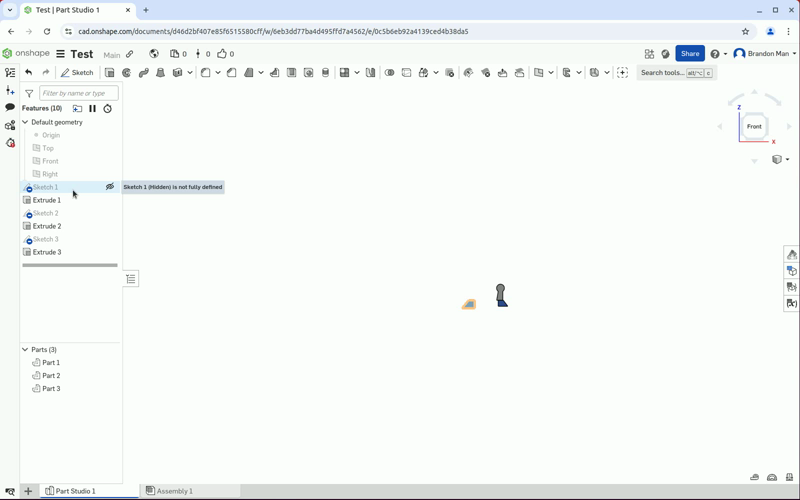
click(73, 189)
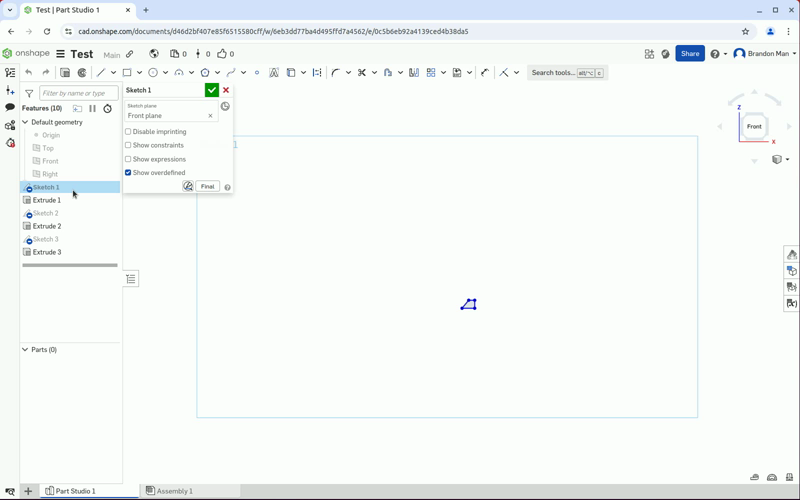
mouse_move(229, 92)
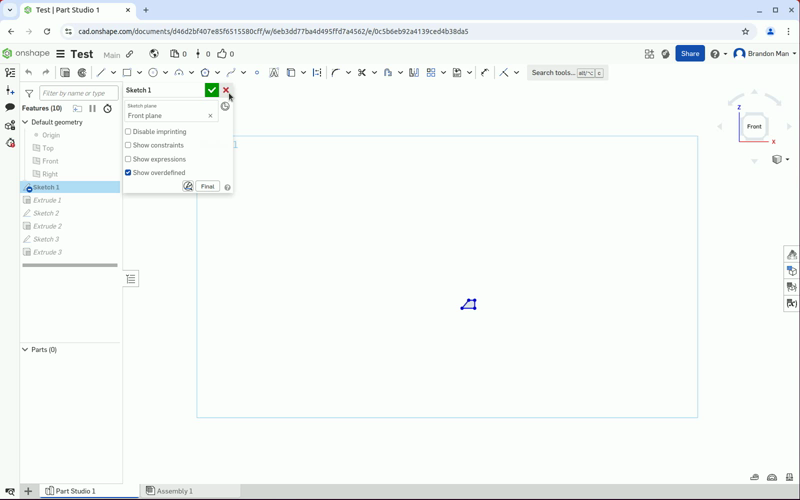
click(229, 92)
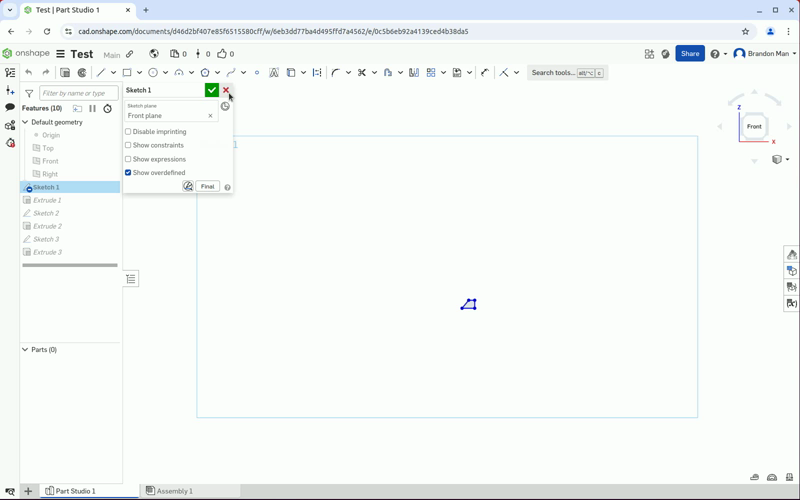
key(shift+s)
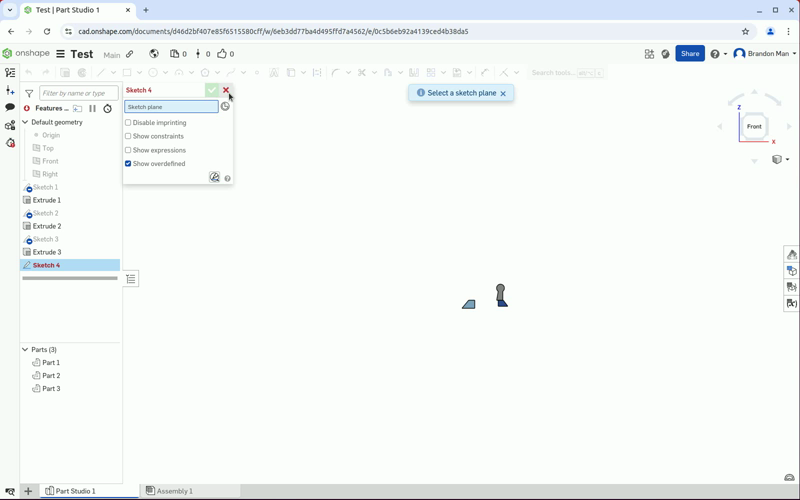
mouse_move(73, 163)
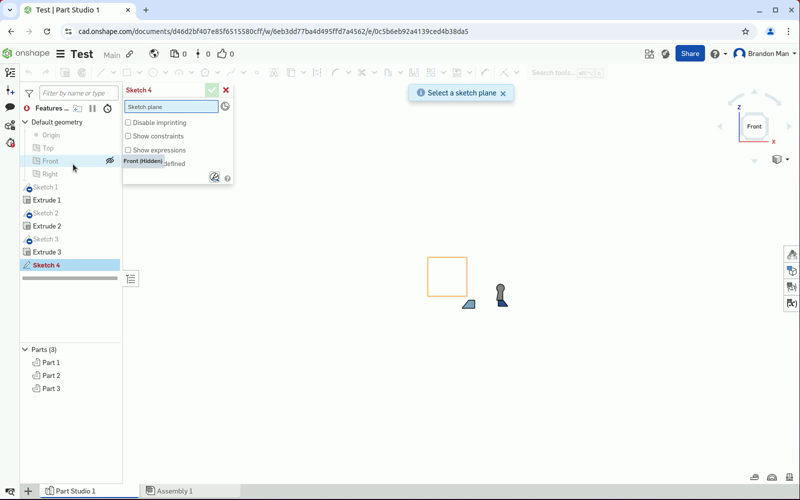
click(73, 163)
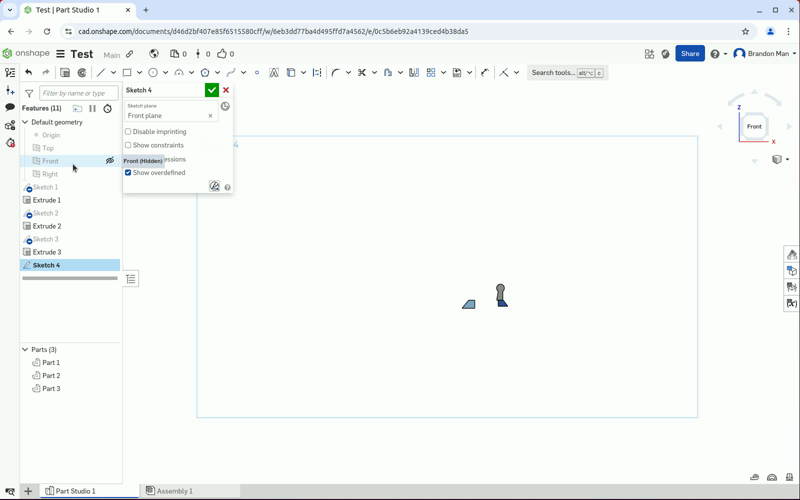
mouse_move(73, 352)
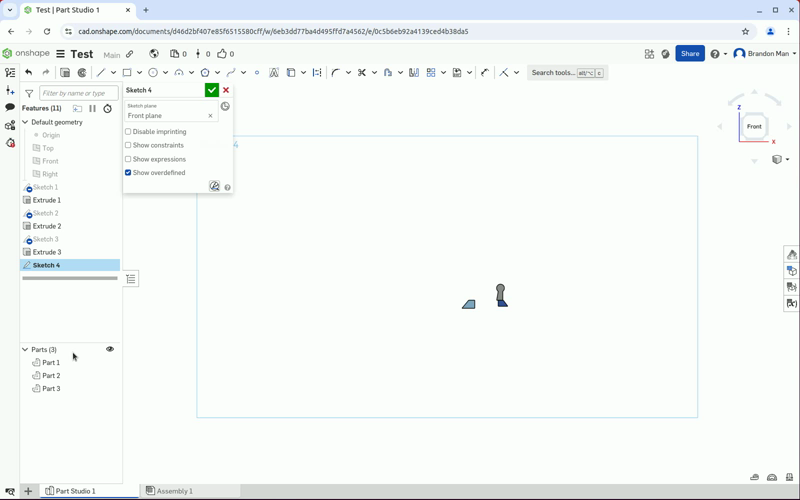
key(y)
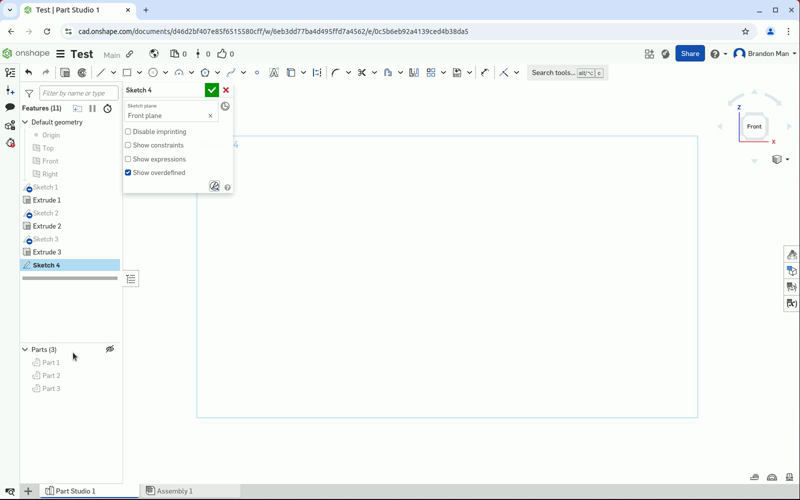
key(l)
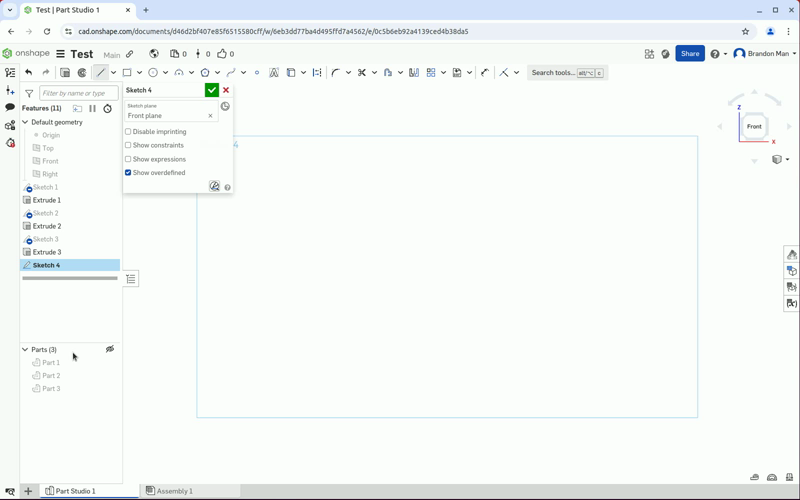
key_down(shift)
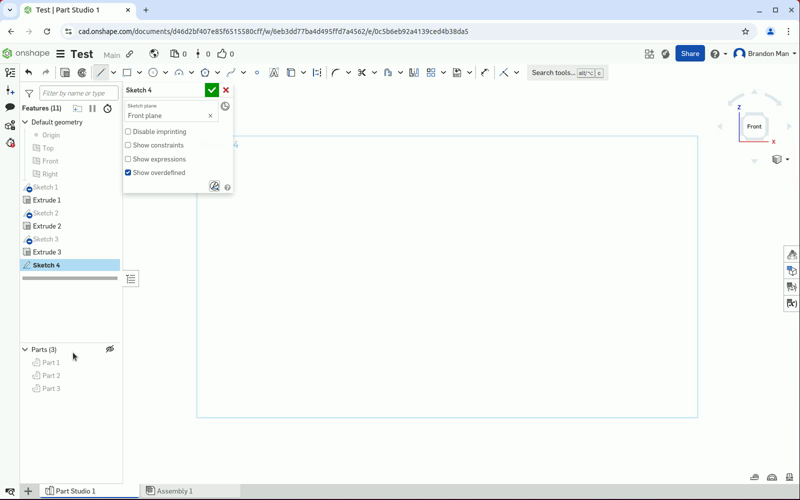
mouse_move(476, 300)
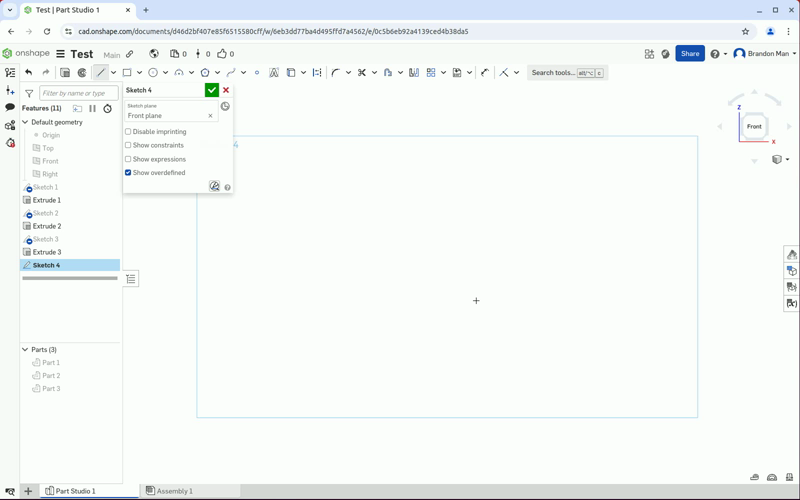
click(476, 300)
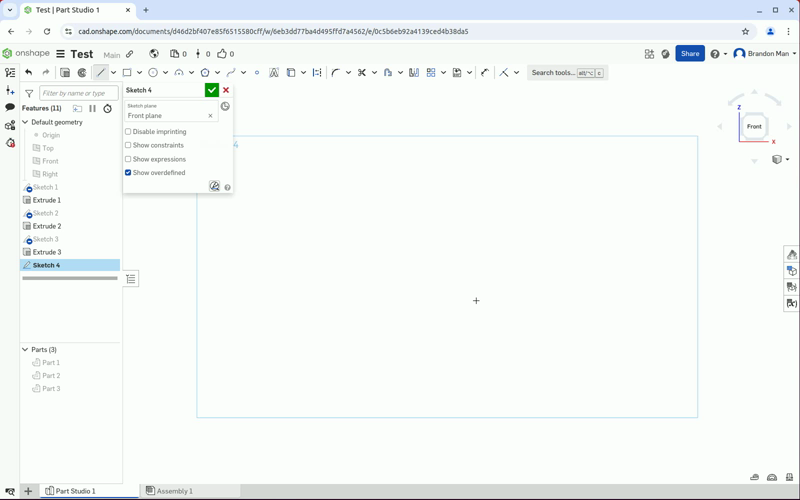
key_up(shift)
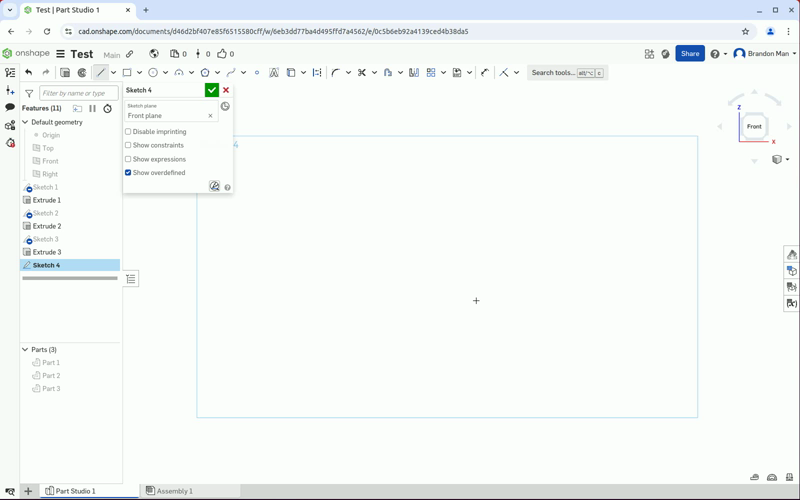
key_down(shift)
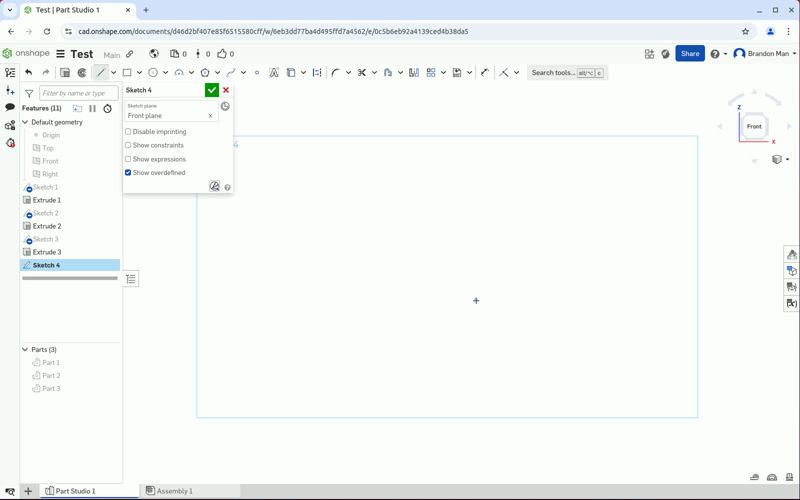
mouse_move(506, 300)
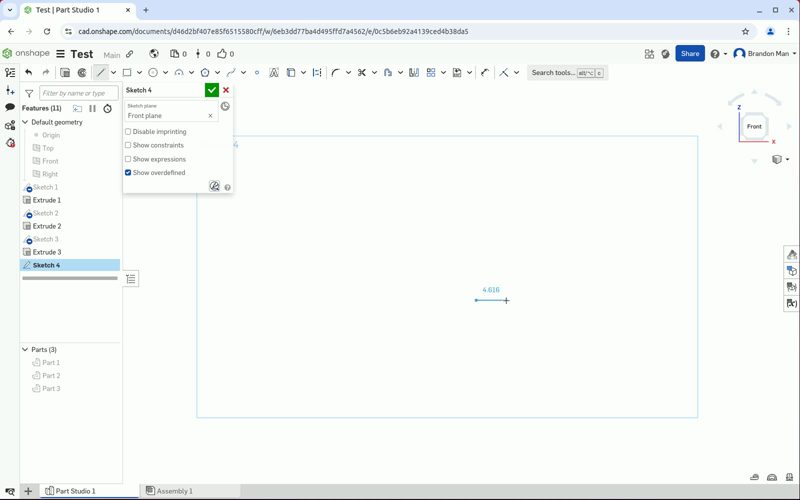
mouse_move(480, 300)
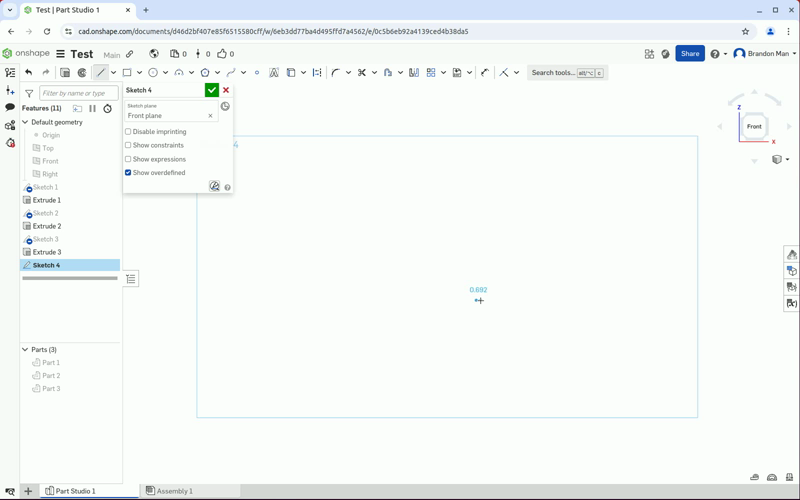
scroll(6)
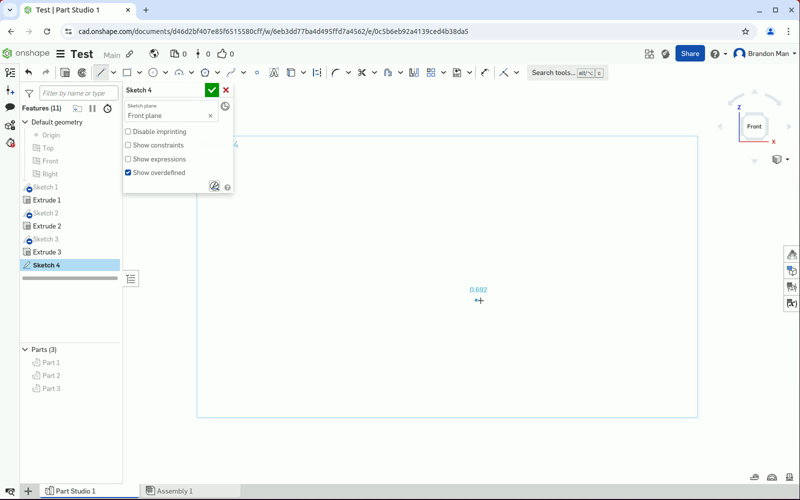
scroll(6)
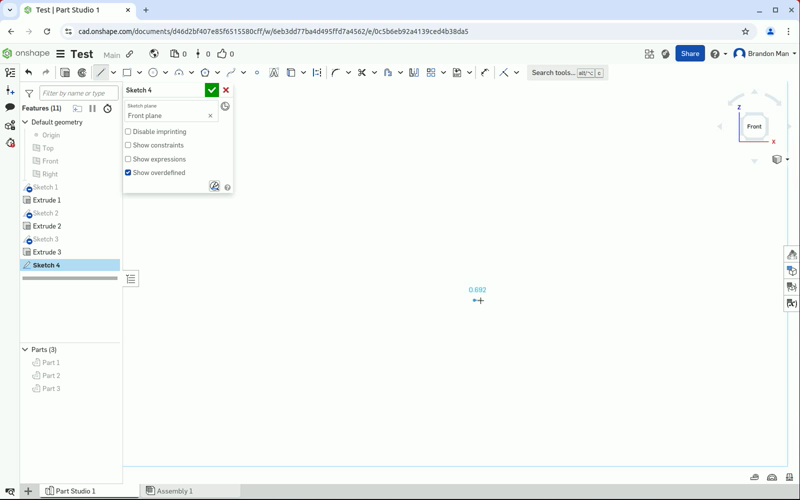
scroll(6)
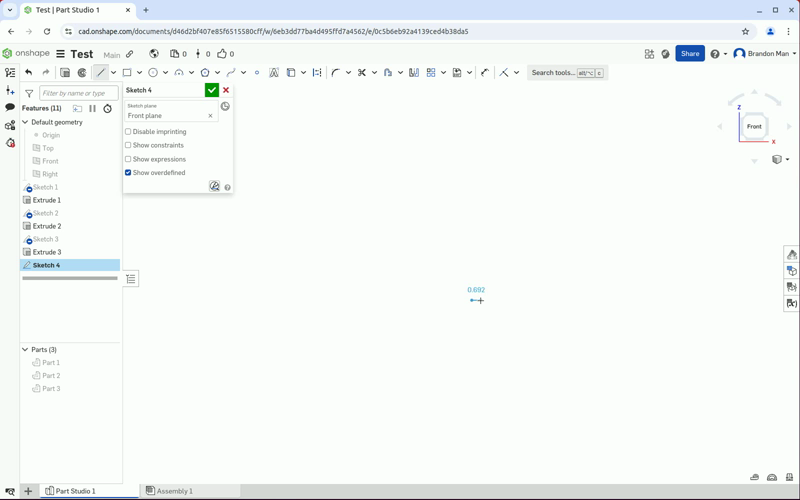
scroll(6)
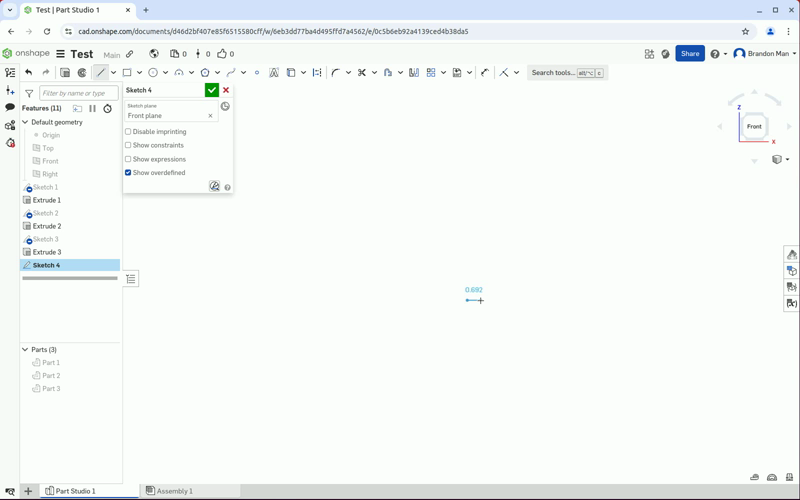
scroll(6)
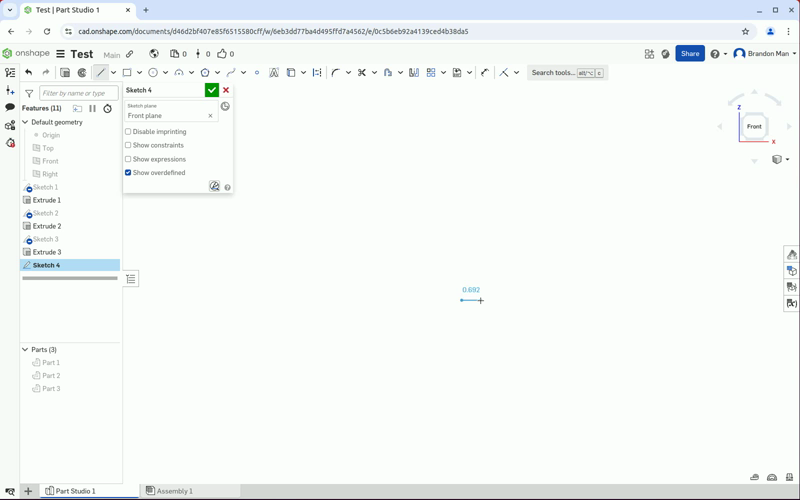
scroll(6)
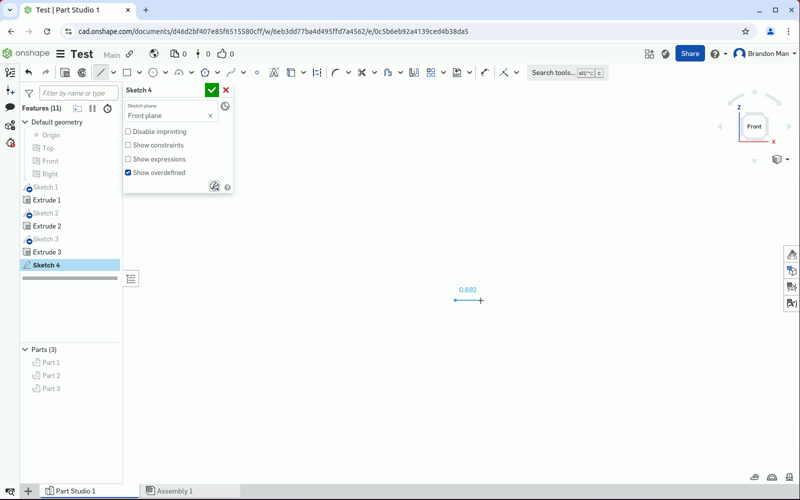
scroll(6)
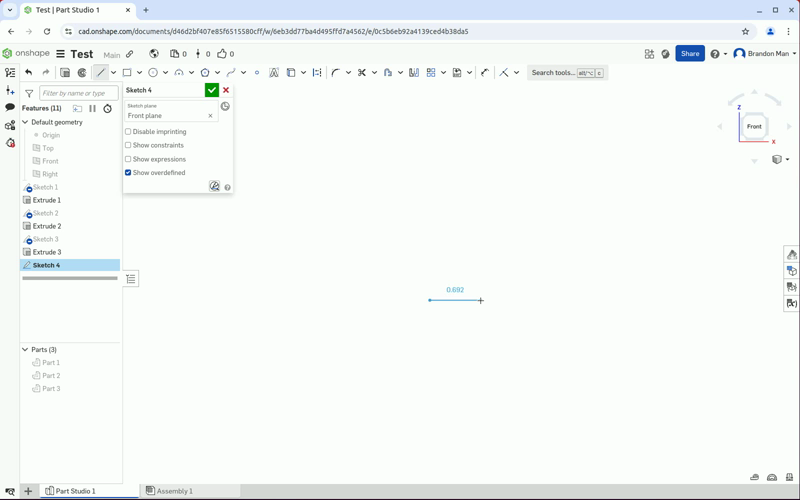
click(480, 300)
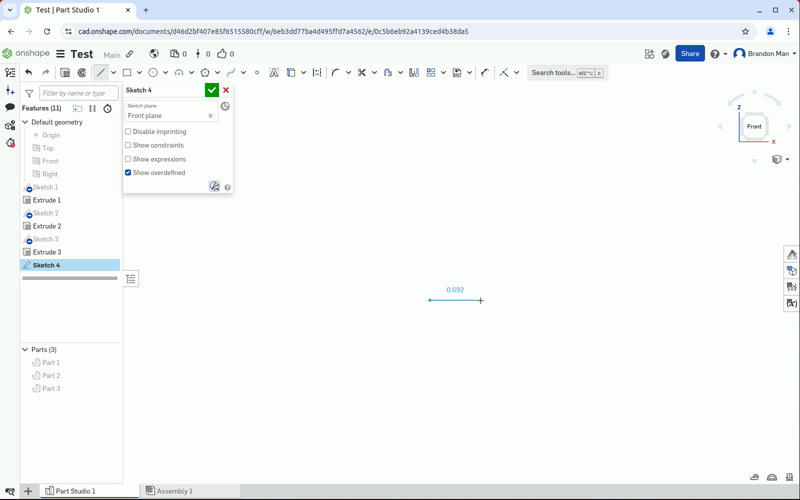
scroll(-6)
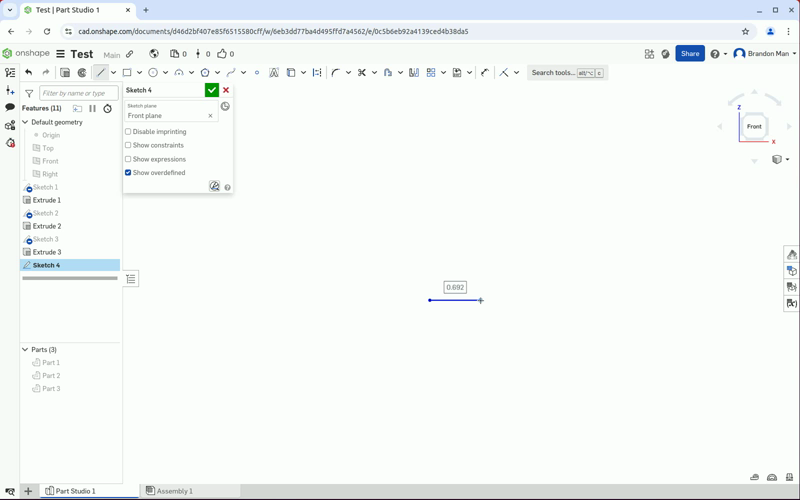
scroll(-6)
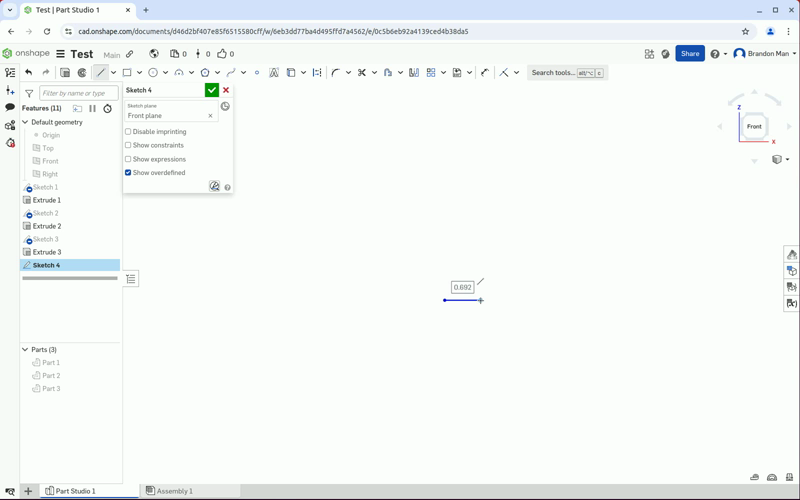
scroll(-6)
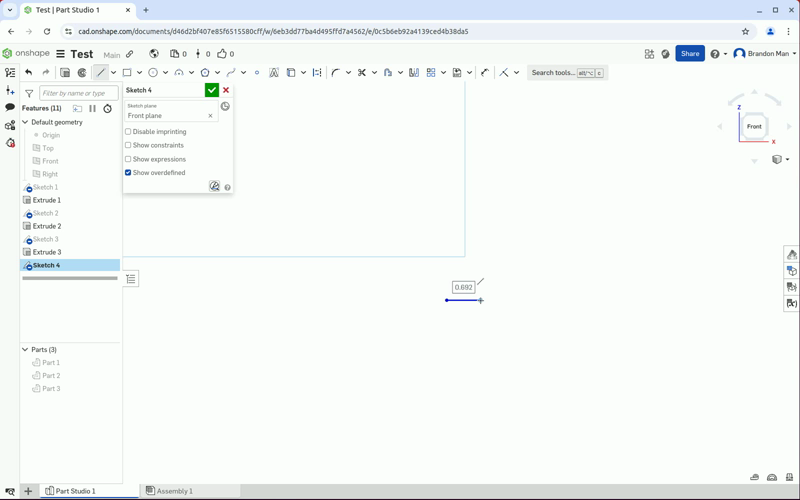
scroll(-6)
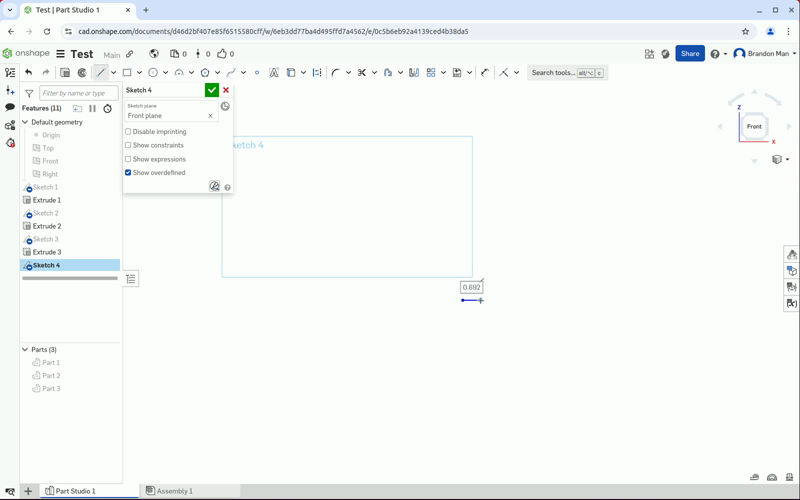
scroll(-6)
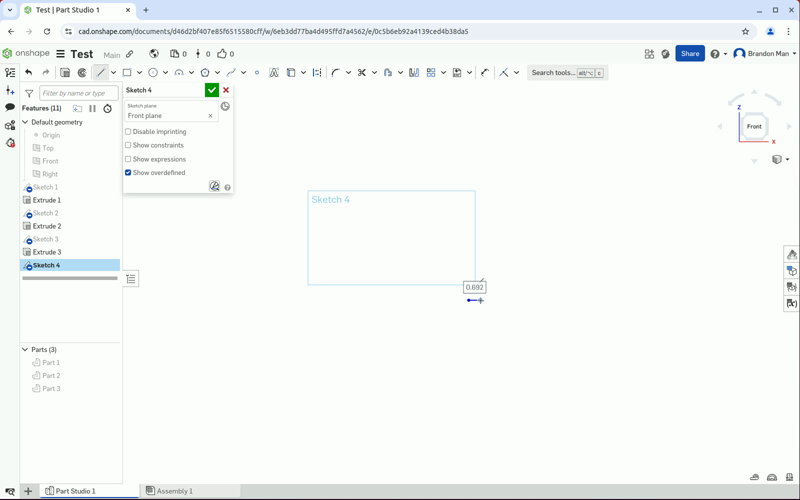
scroll(-6)
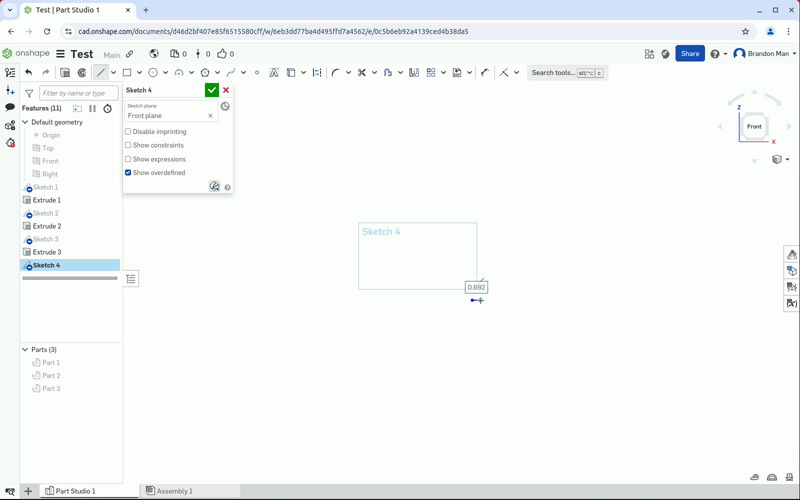
scroll(-6)
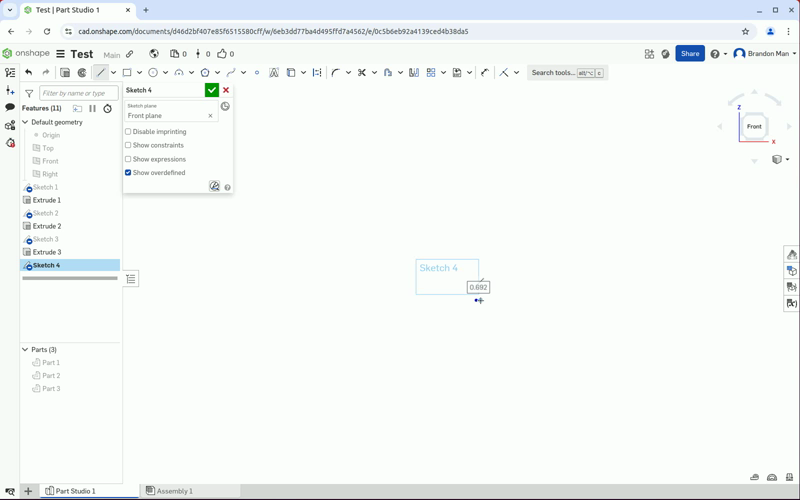
key_up(shift)
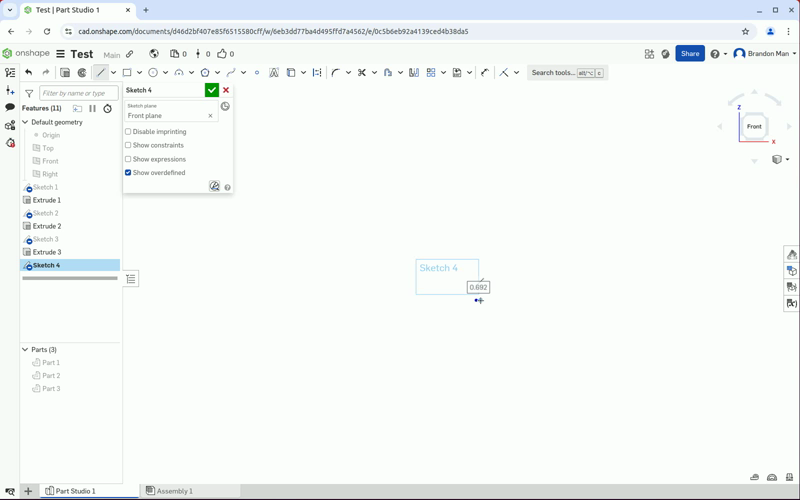
key_down(shift)
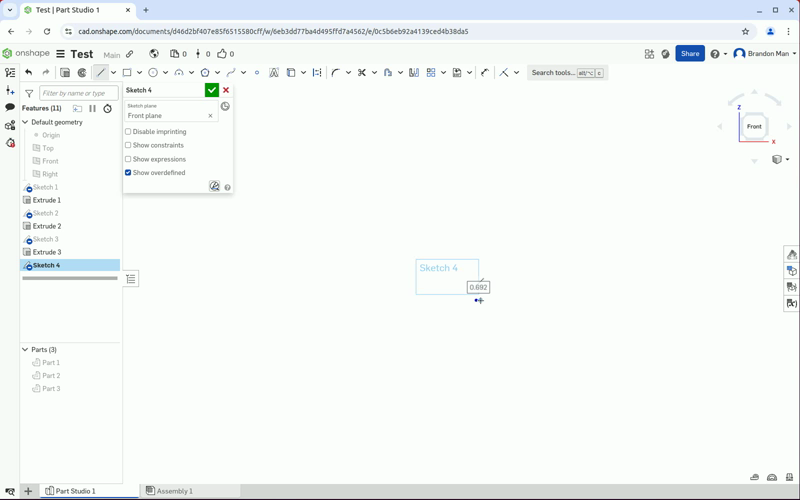
mouse_move(510, 300)
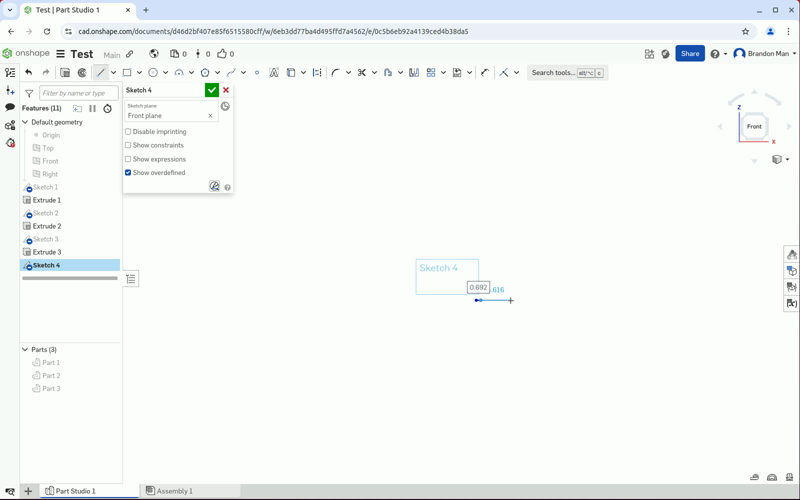
mouse_move(480, 291)
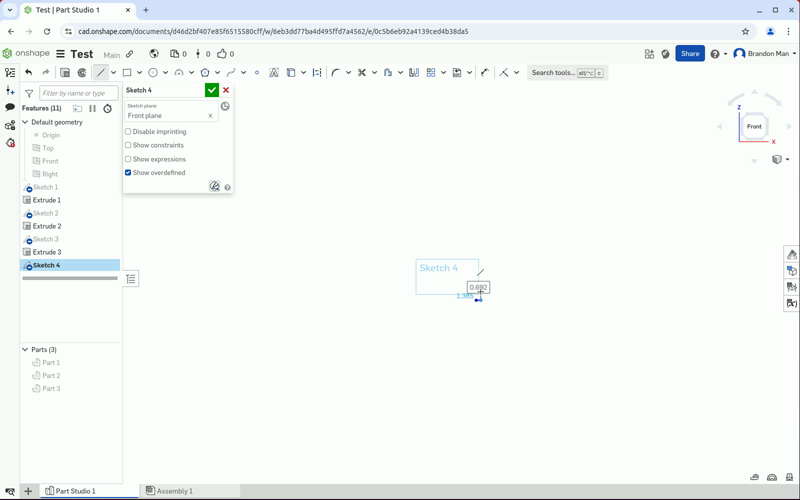
click(480, 291)
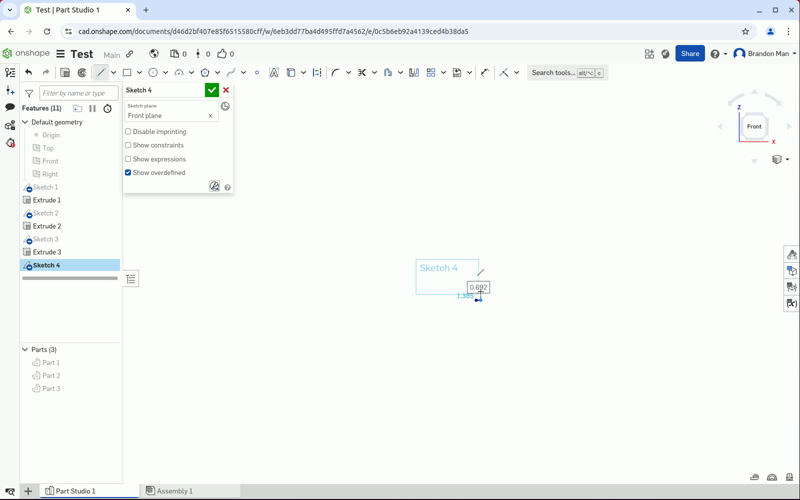
key_up(shift)
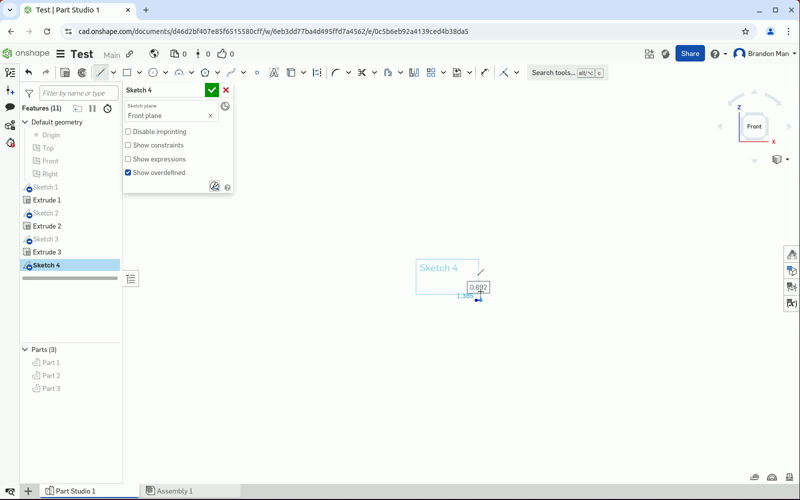
key(esc)
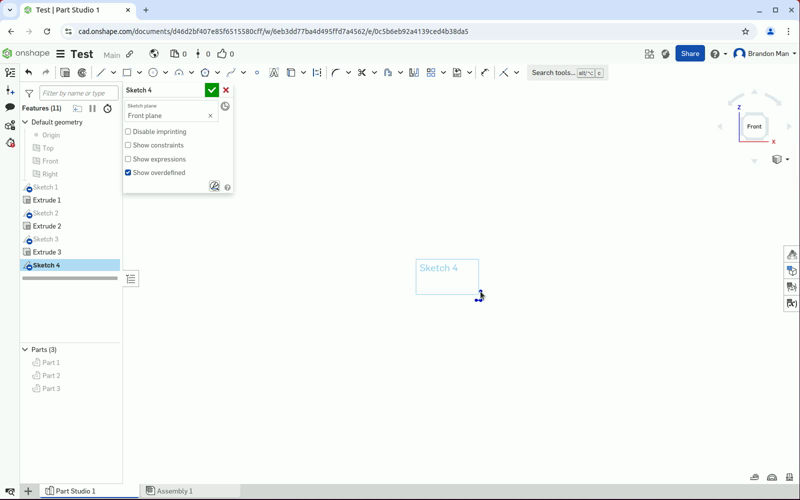
key(a)
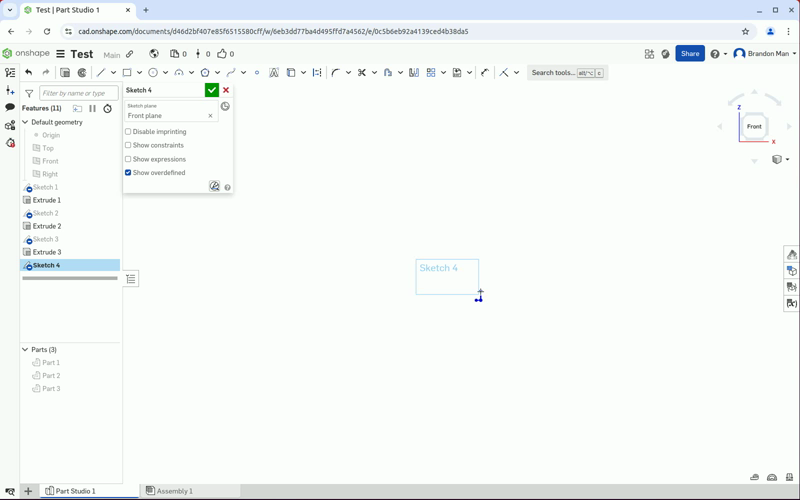
mouse_move(480, 291)
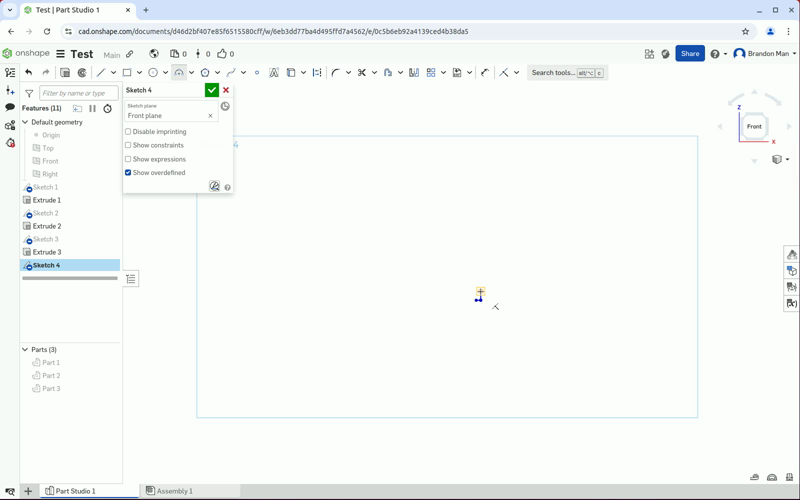
click(480, 291)
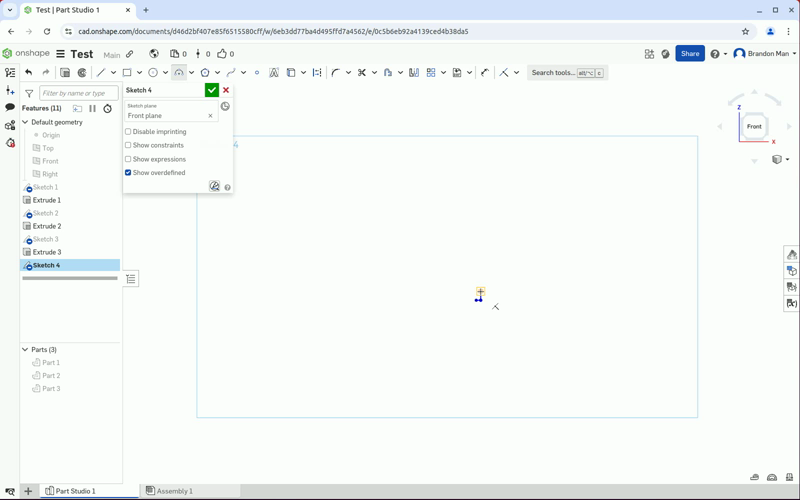
key_down(shift)
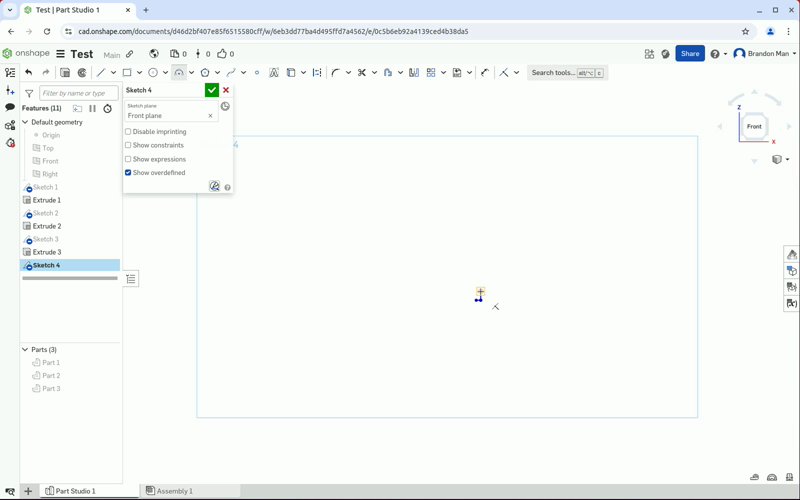
mouse_move(476, 291)
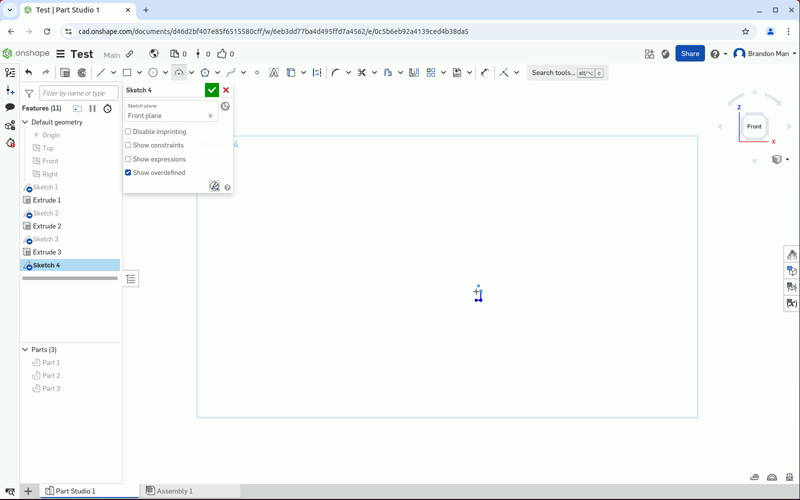
scroll(6)
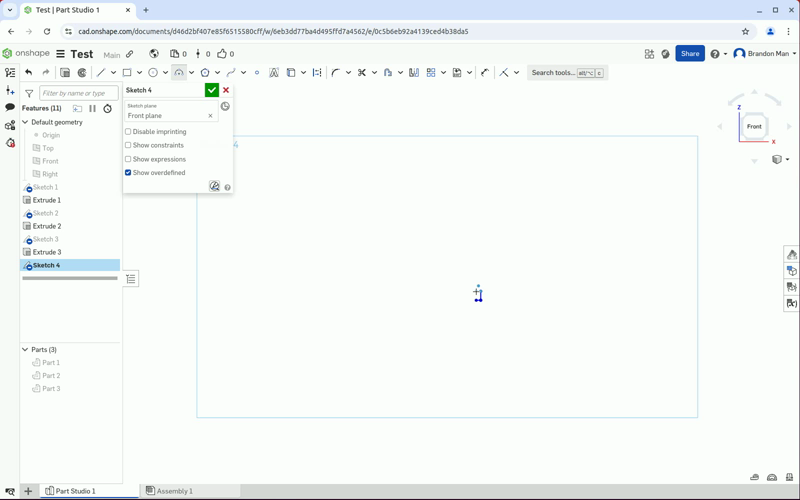
scroll(6)
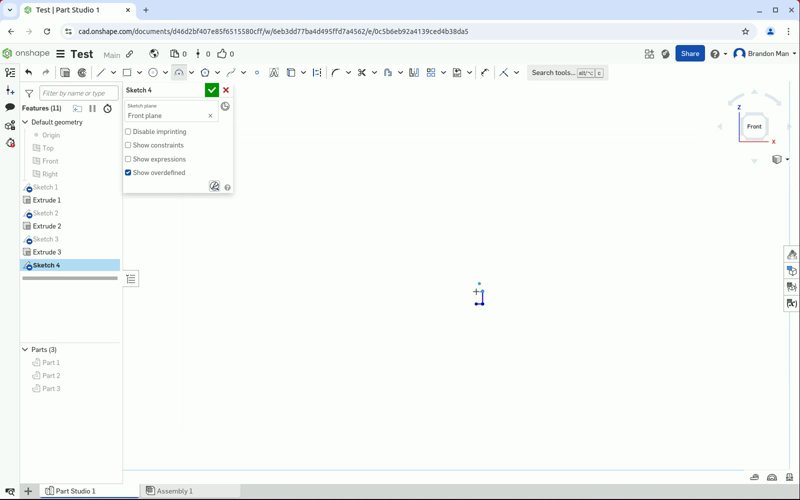
scroll(6)
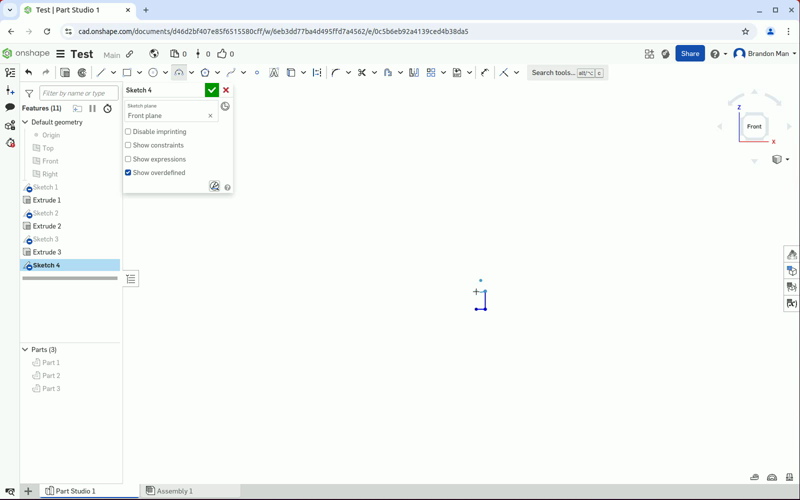
scroll(6)
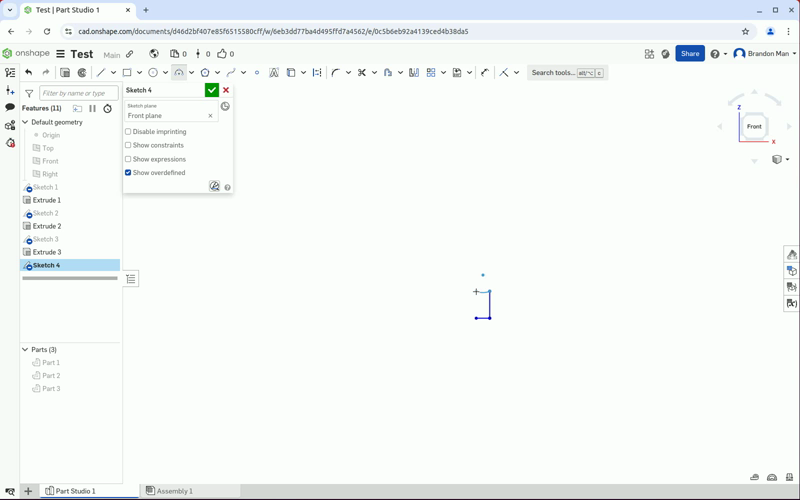
scroll(6)
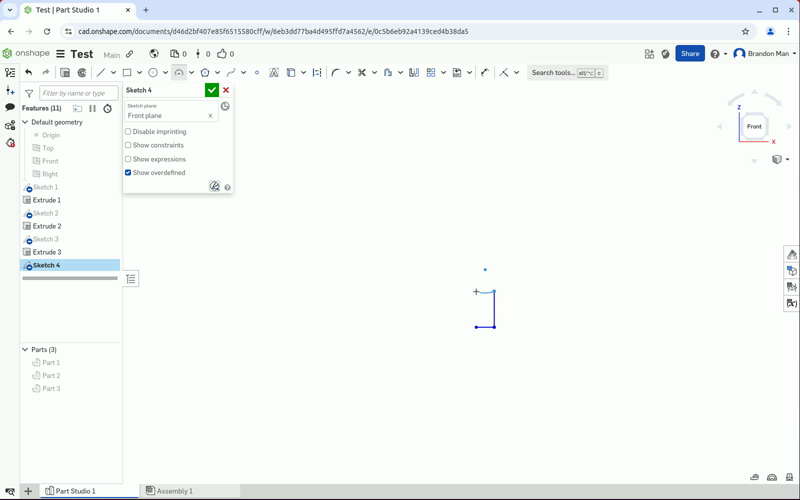
scroll(6)
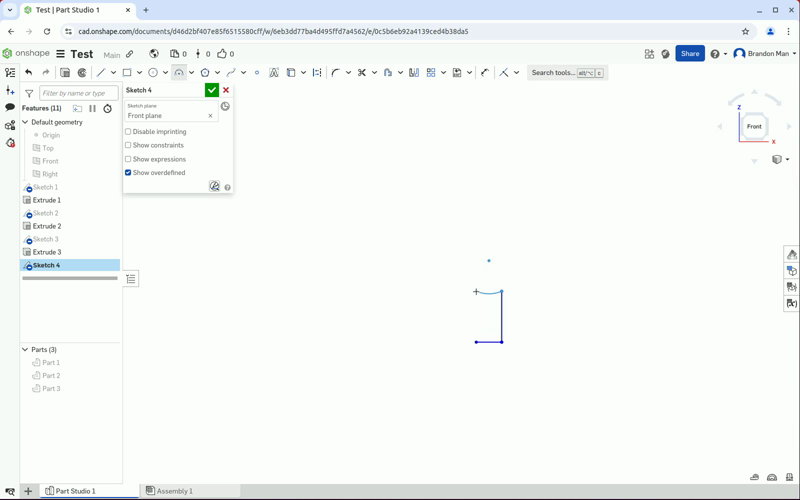
scroll(6)
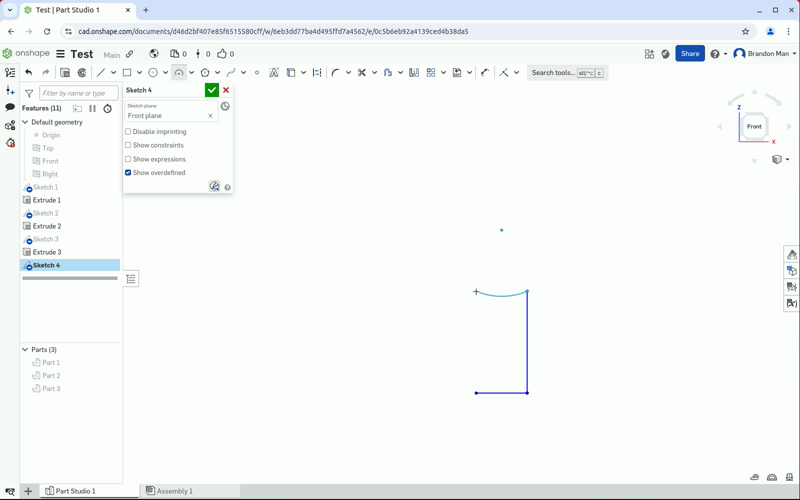
click(476, 291)
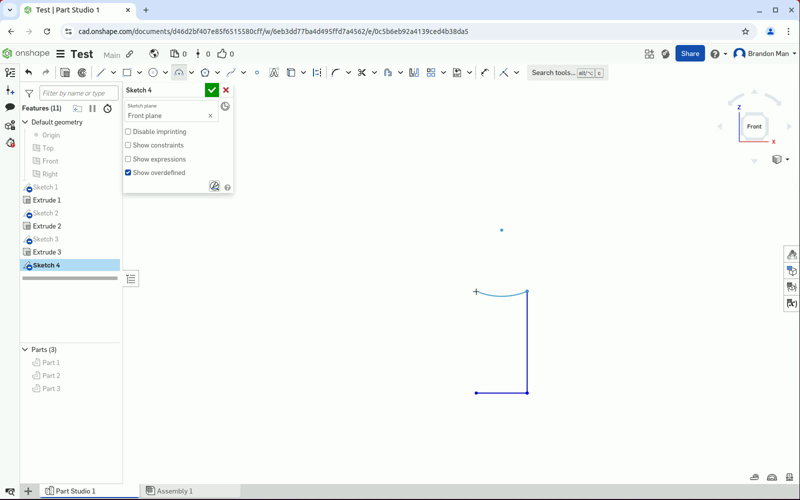
scroll(-6)
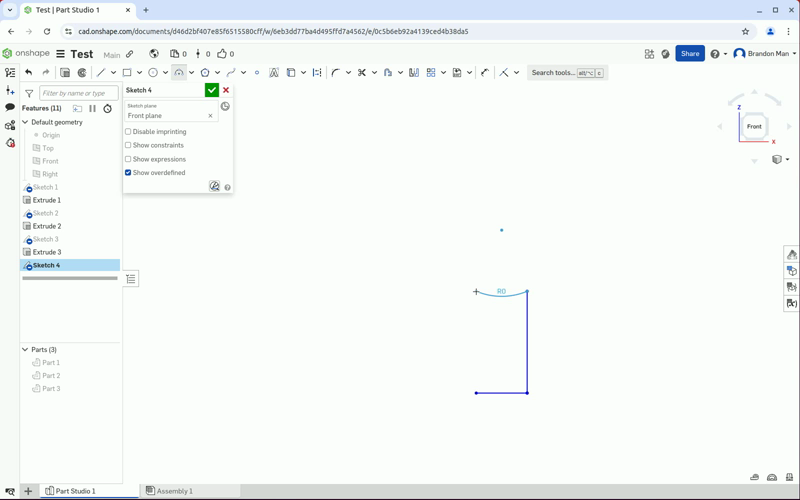
scroll(-6)
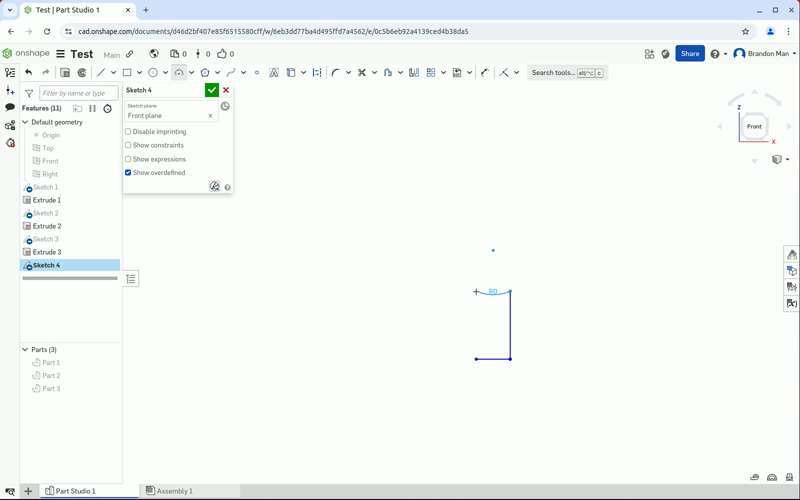
scroll(-6)
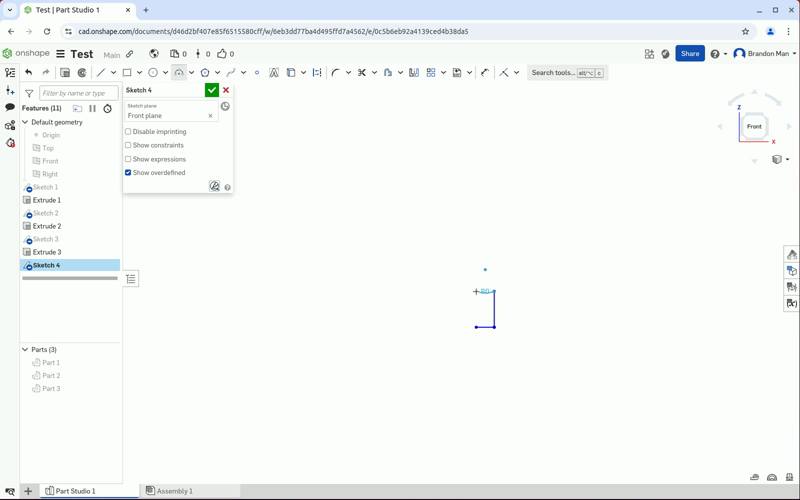
scroll(-6)
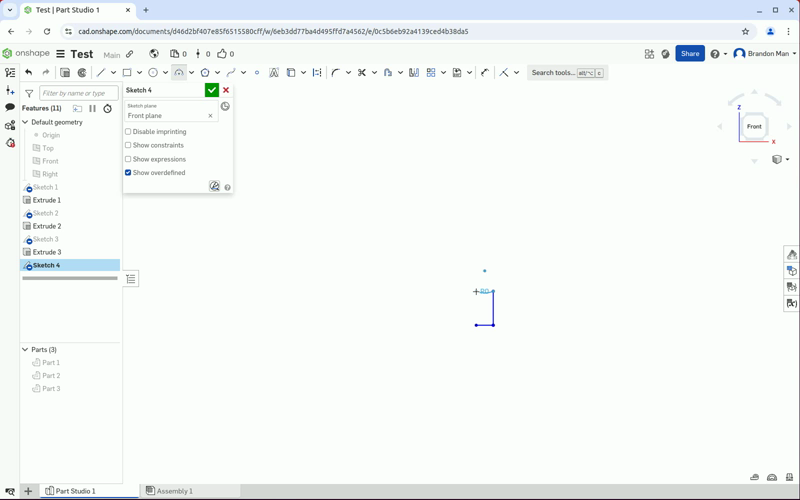
scroll(-6)
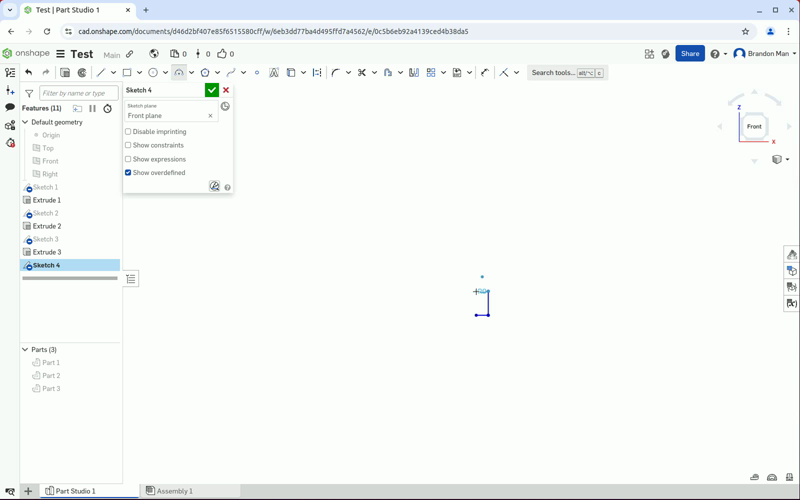
scroll(-6)
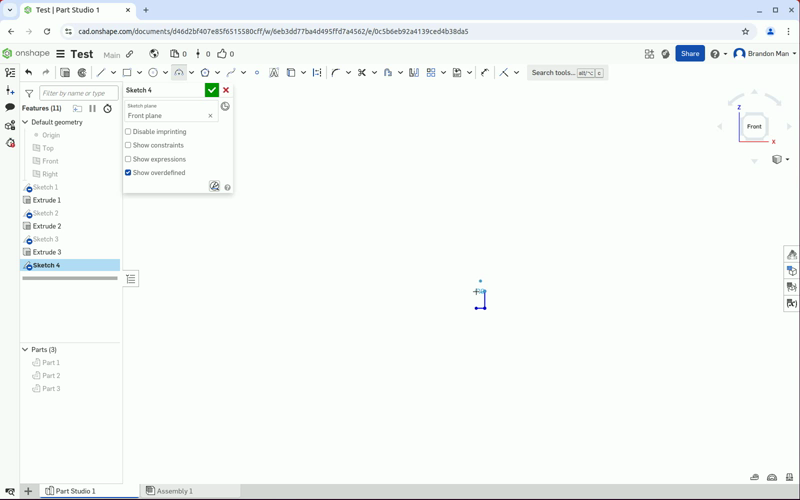
scroll(-6)
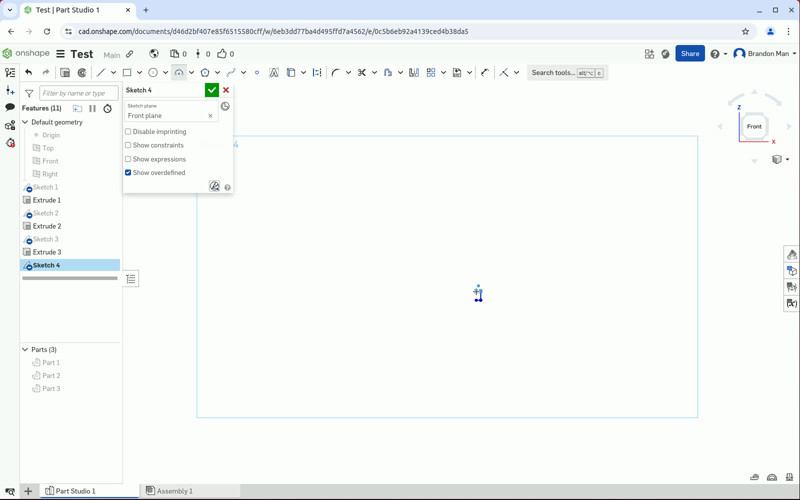
mouse_move(478, 284)
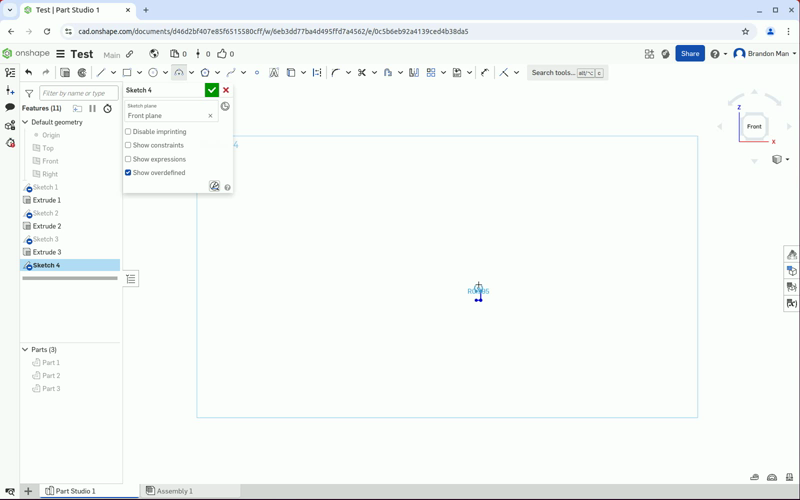
scroll(6)
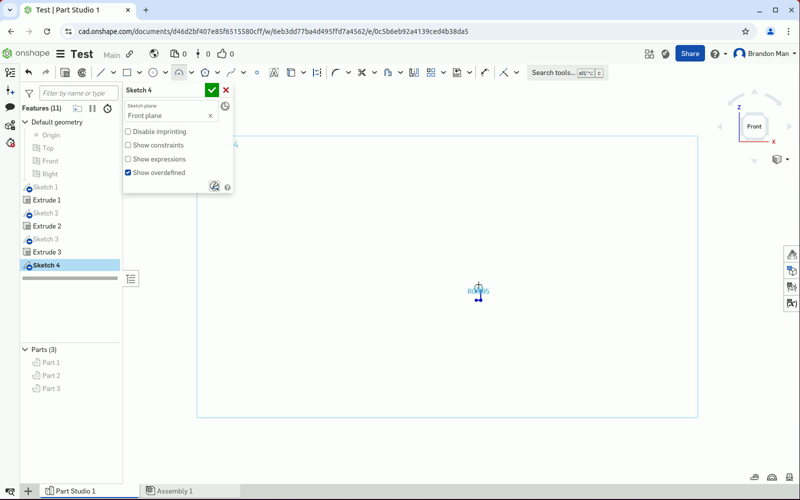
scroll(6)
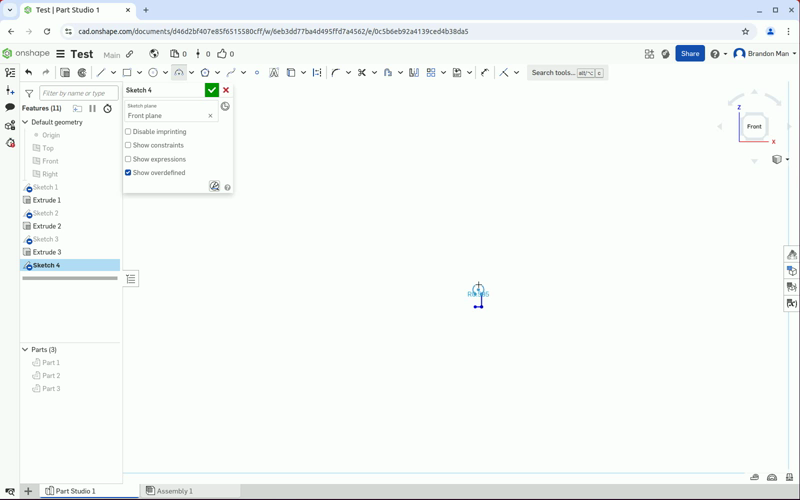
scroll(6)
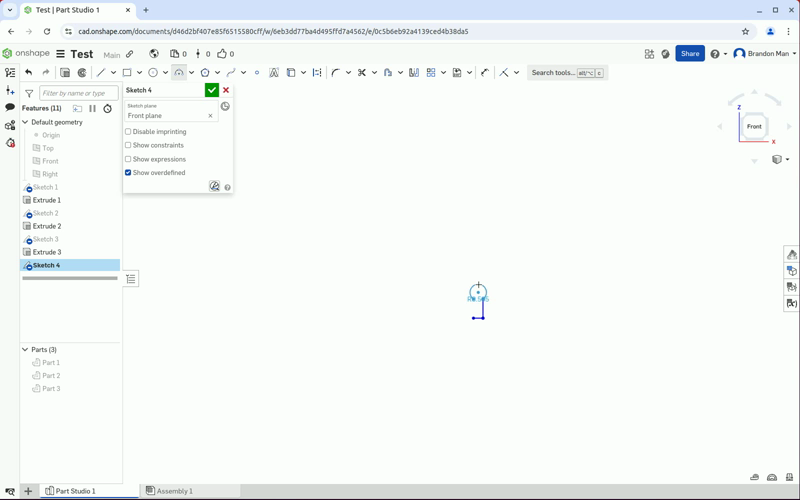
scroll(6)
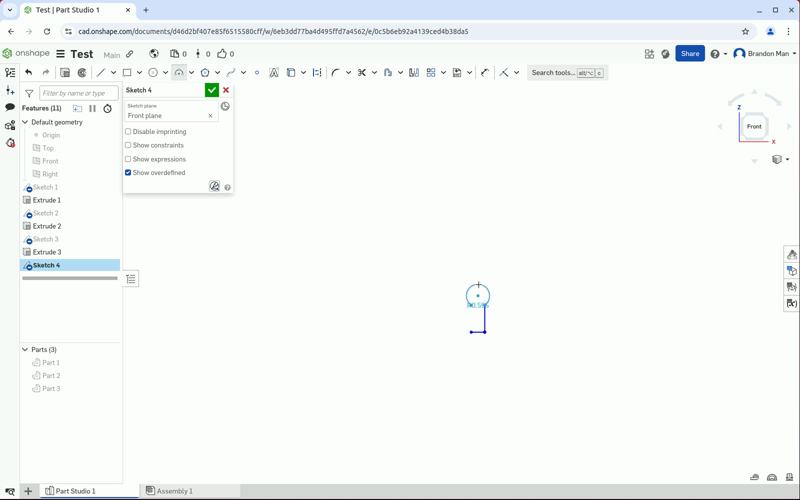
scroll(6)
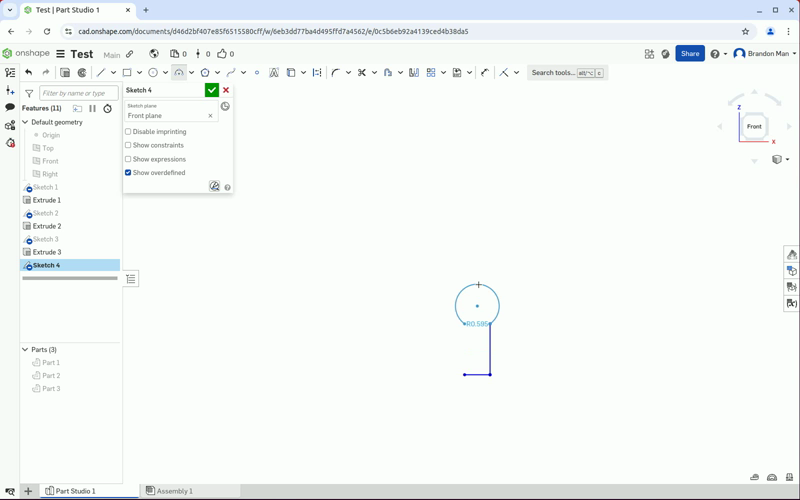
scroll(6)
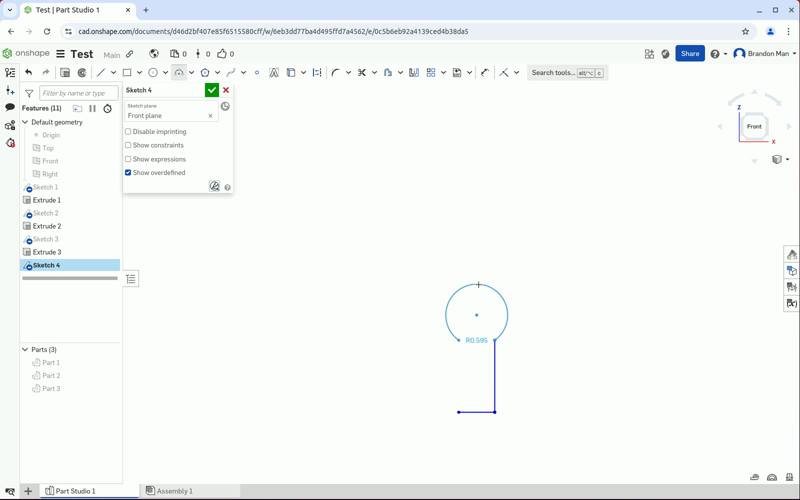
scroll(6)
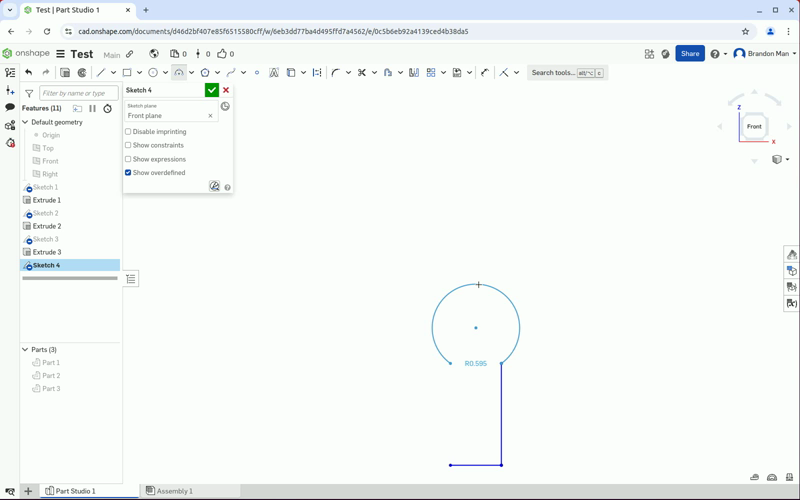
click(478, 284)
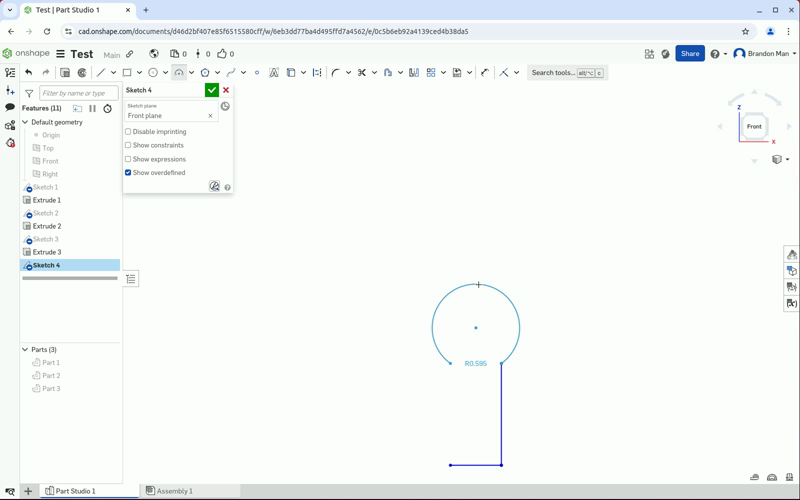
scroll(-6)
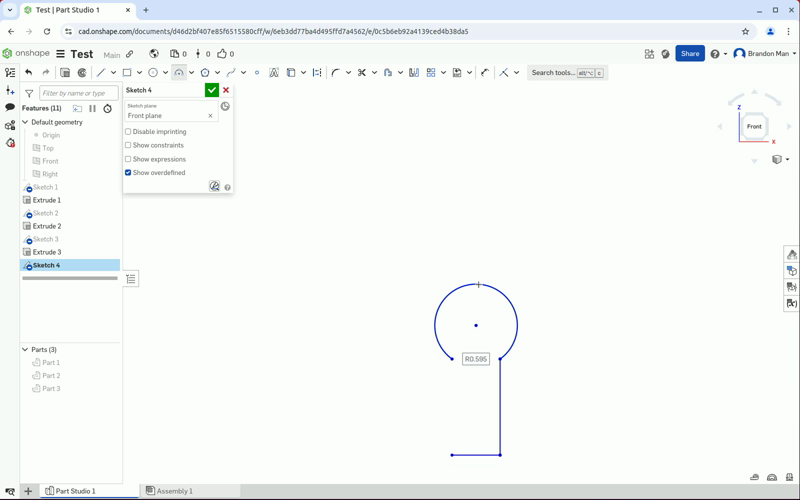
scroll(-6)
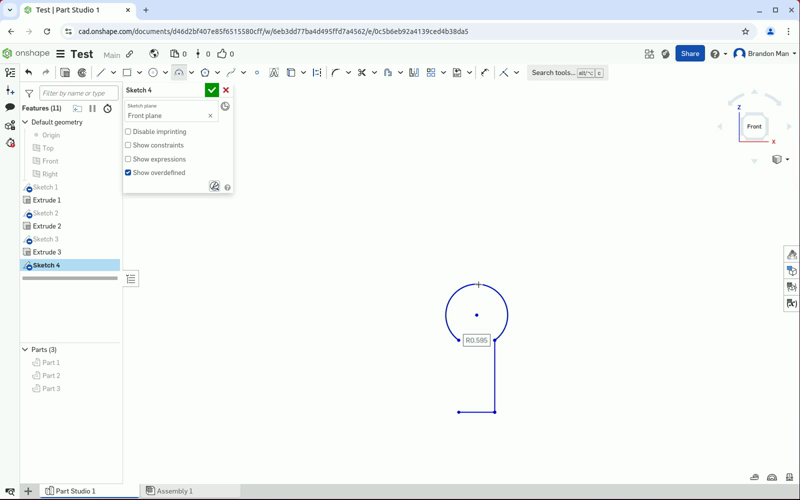
scroll(-6)
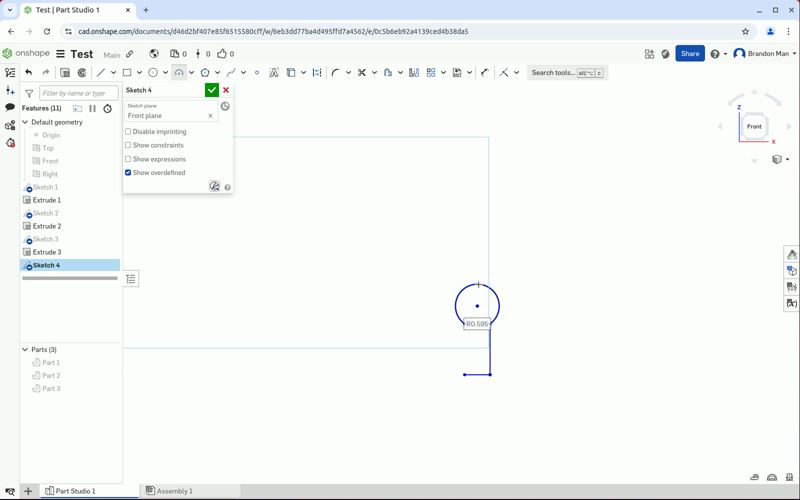
scroll(-6)
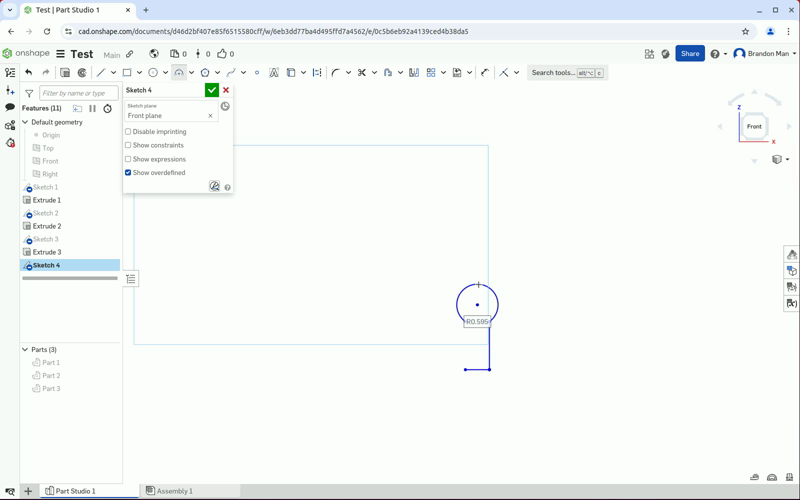
scroll(-6)
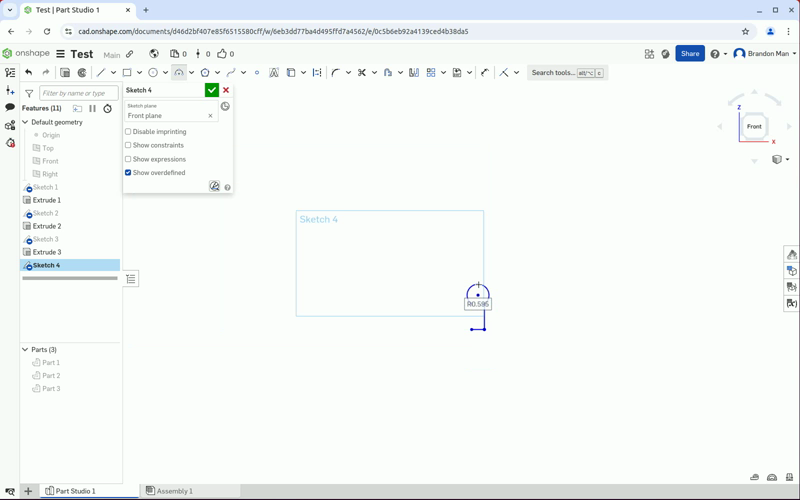
scroll(-6)
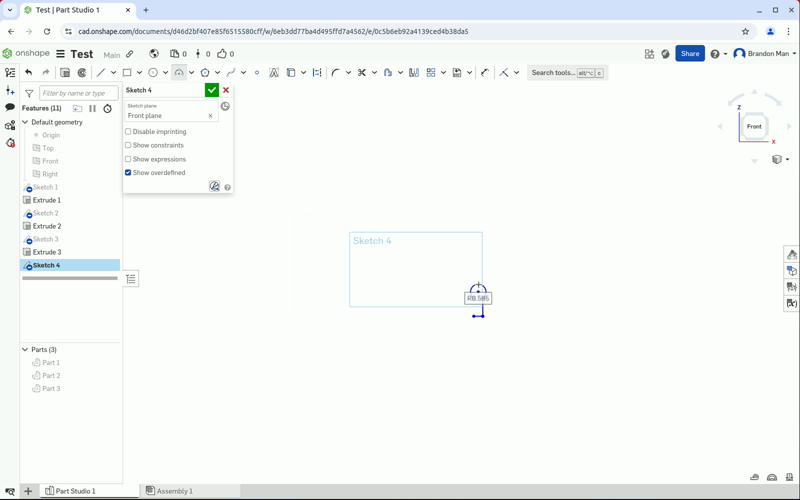
scroll(-6)
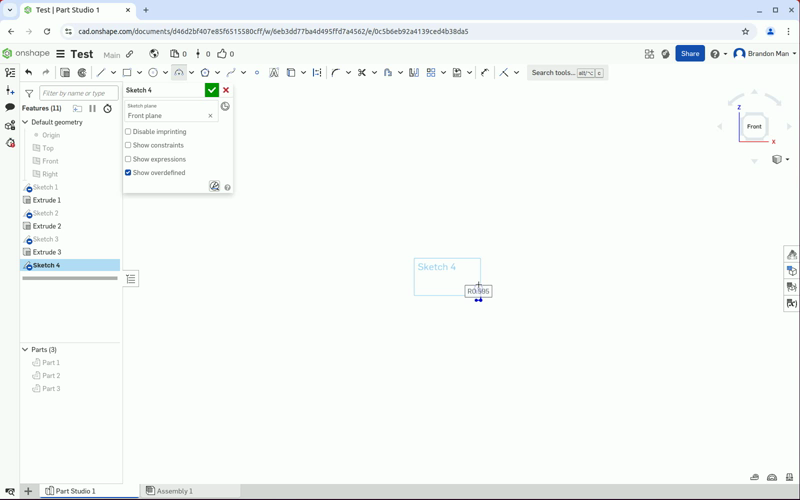
key_up(shift)
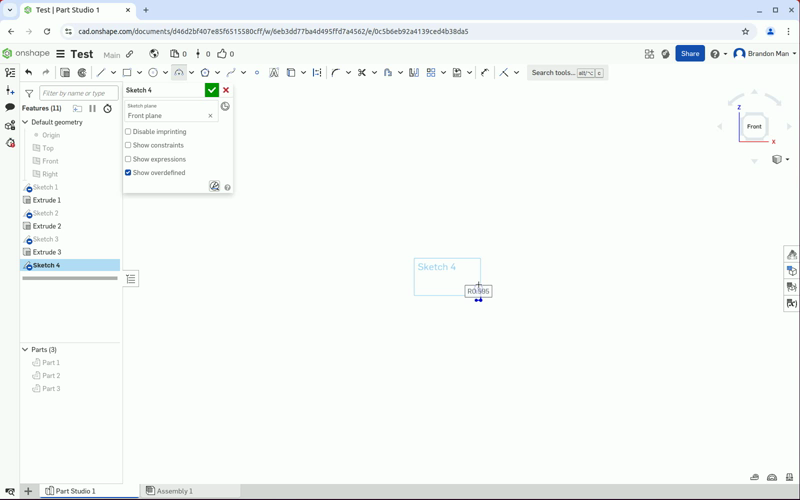
key(esc)
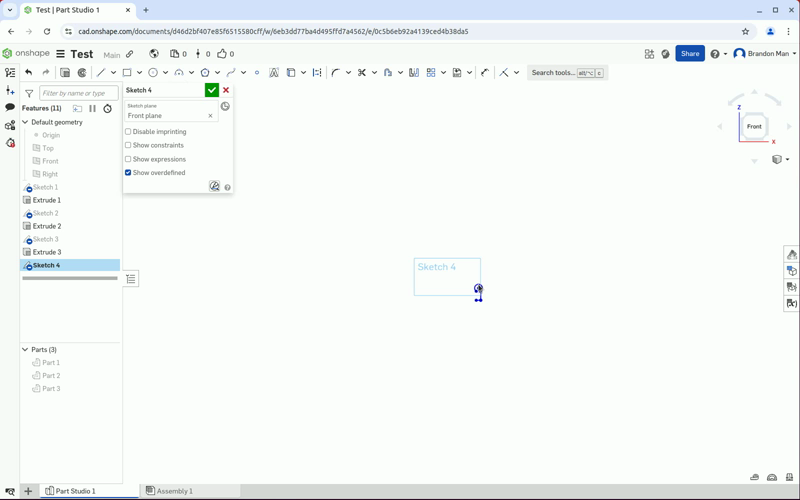
key(l)
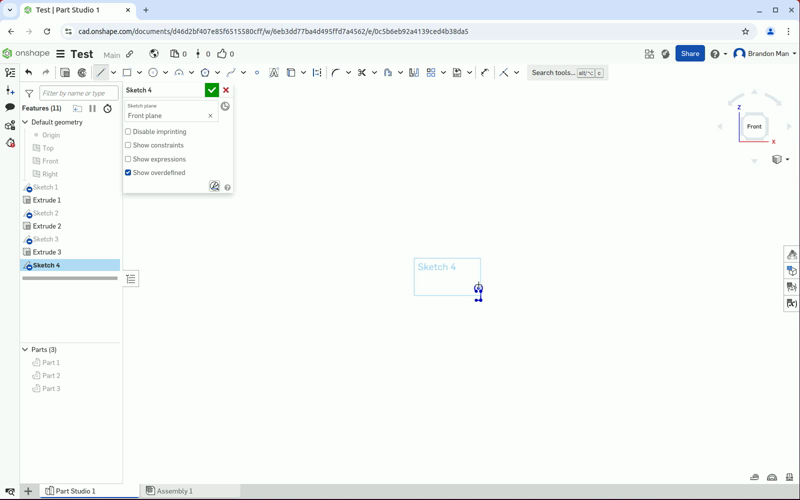
mouse_move(476, 291)
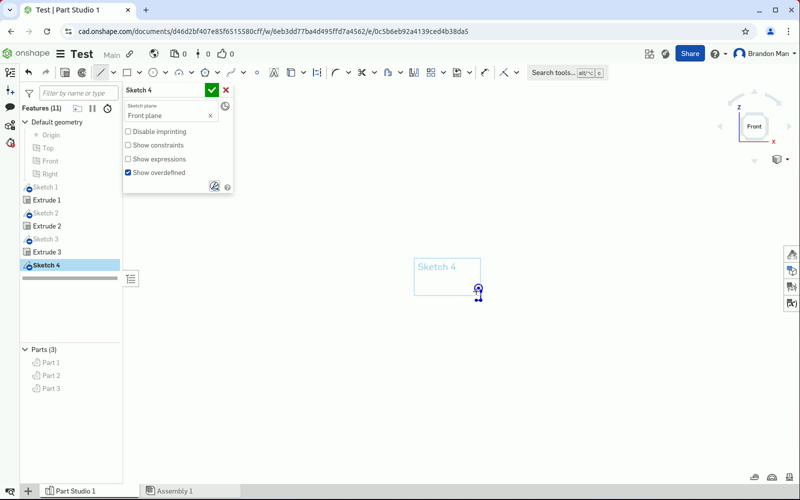
scroll(6)
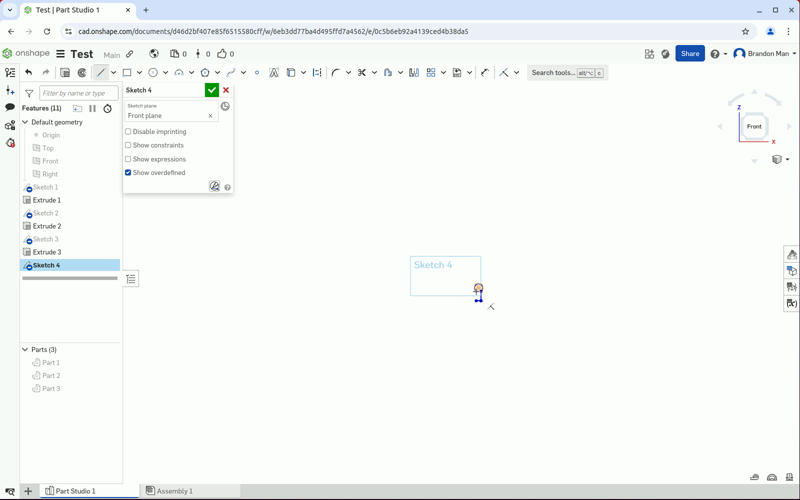
scroll(6)
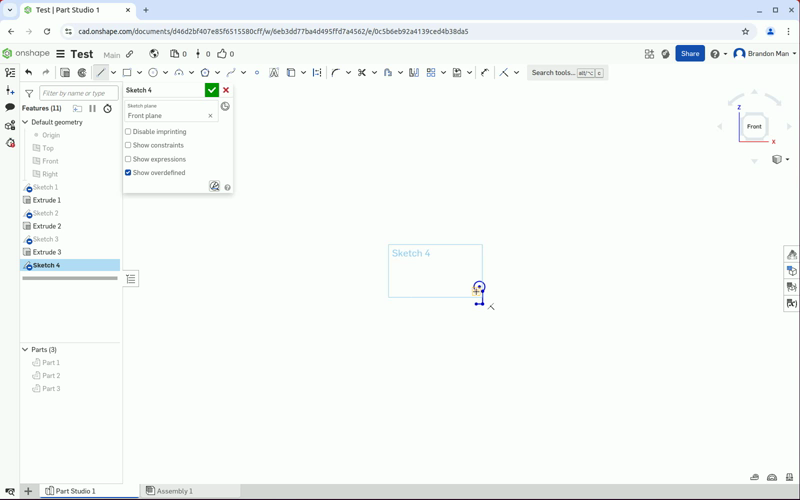
scroll(6)
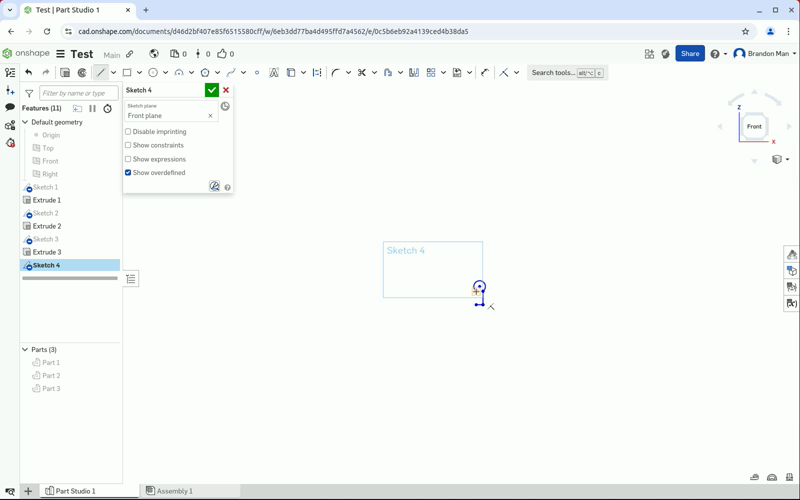
scroll(6)
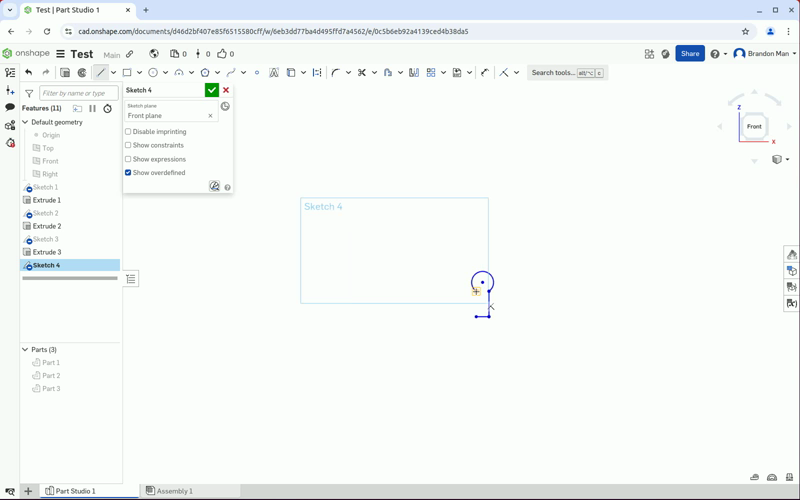
scroll(6)
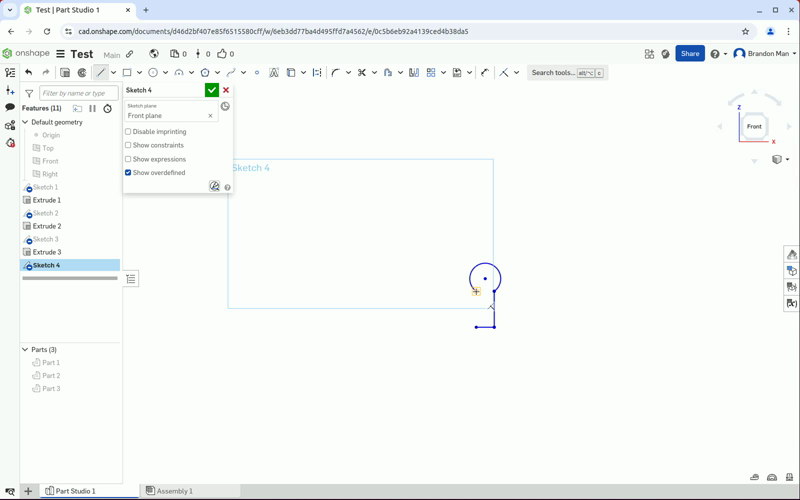
scroll(6)
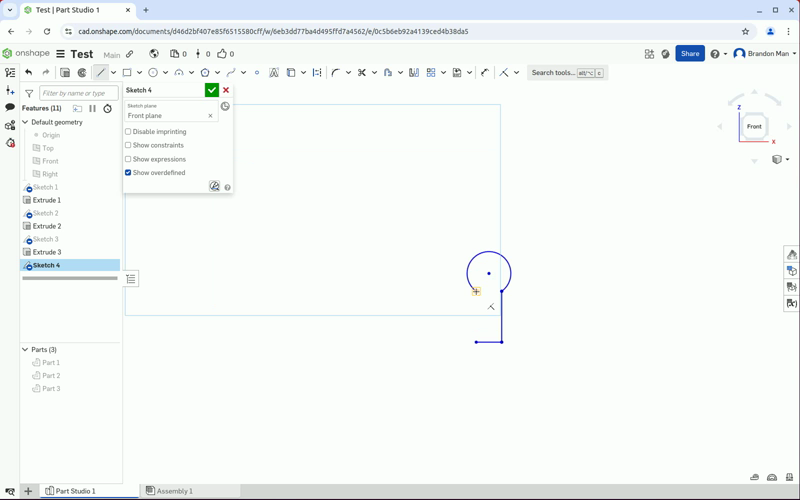
scroll(6)
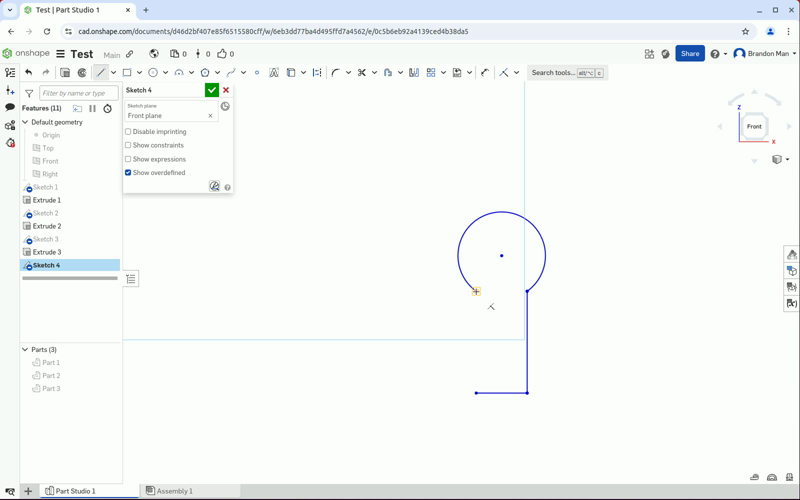
click(476, 291)
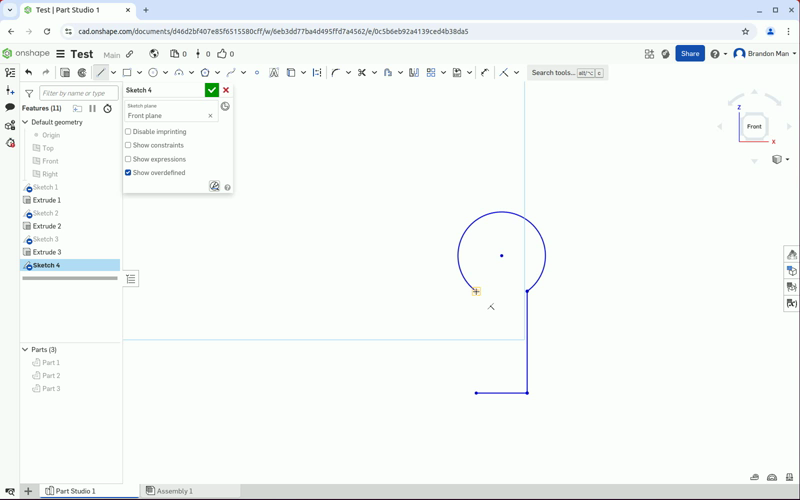
scroll(-6)
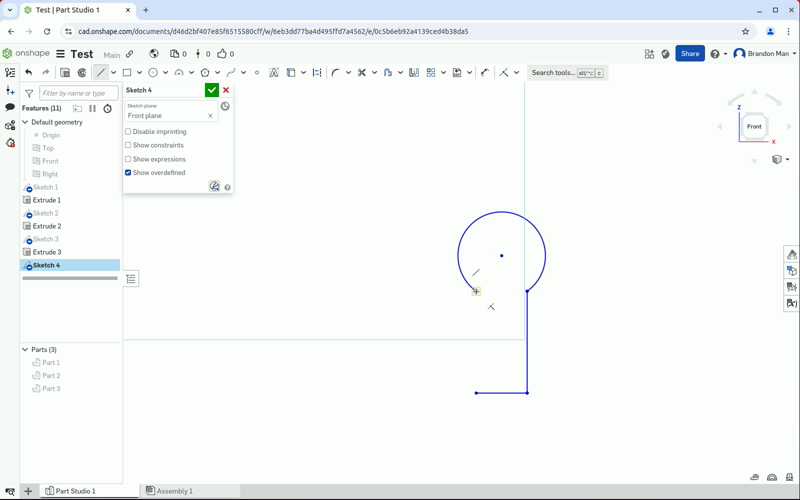
scroll(-6)
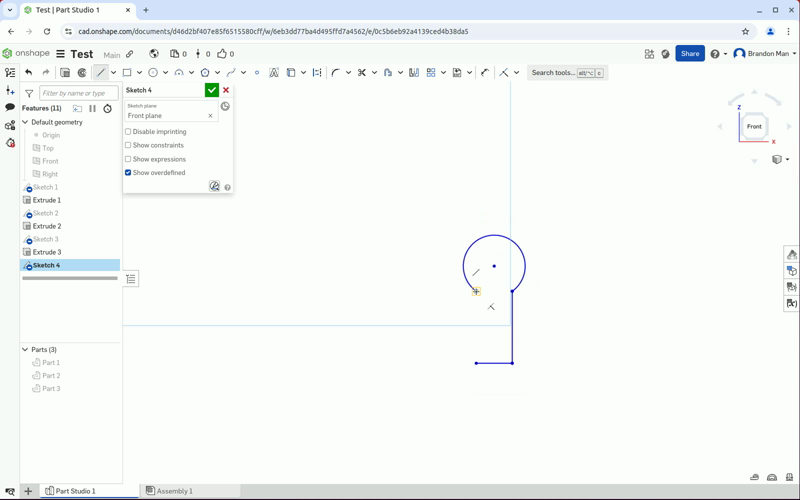
scroll(-6)
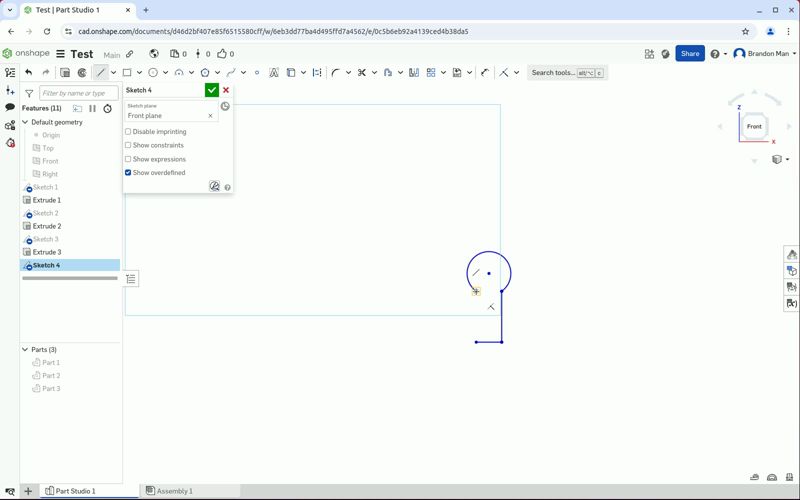
scroll(-6)
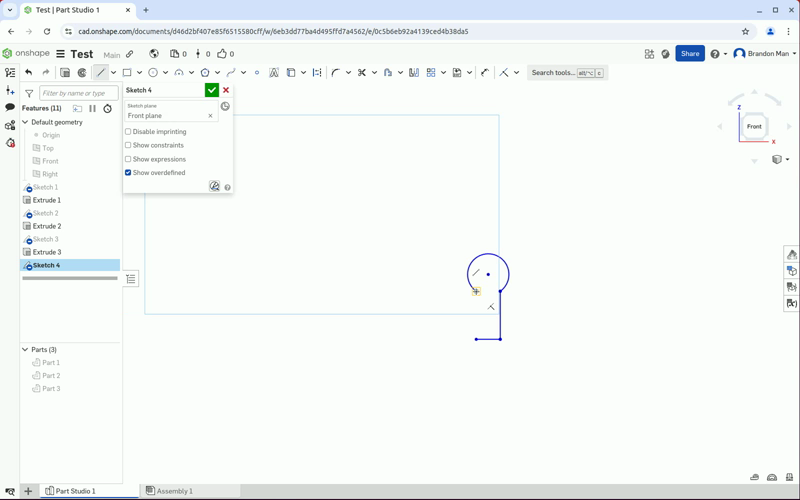
scroll(-6)
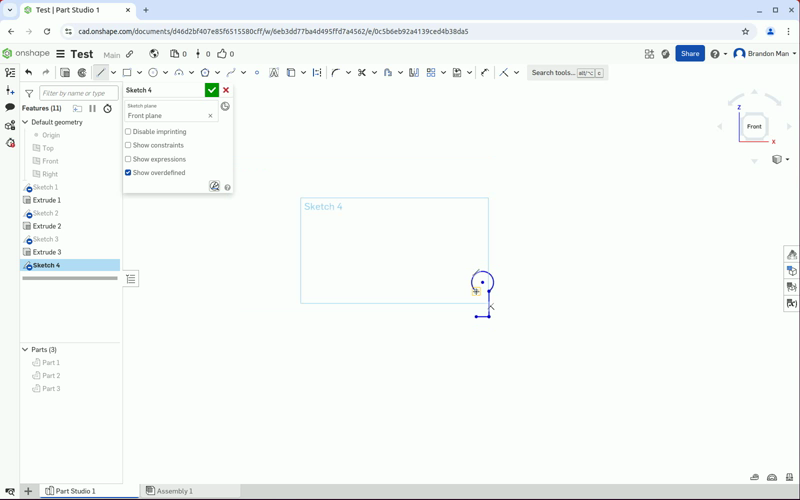
scroll(-6)
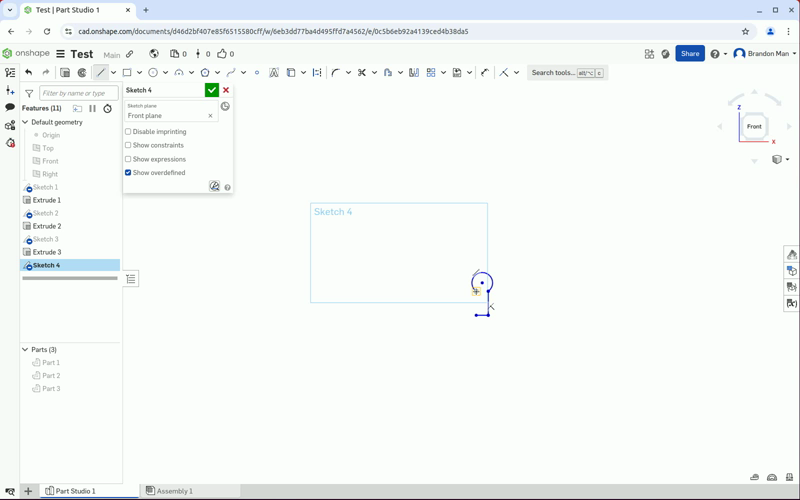
scroll(-6)
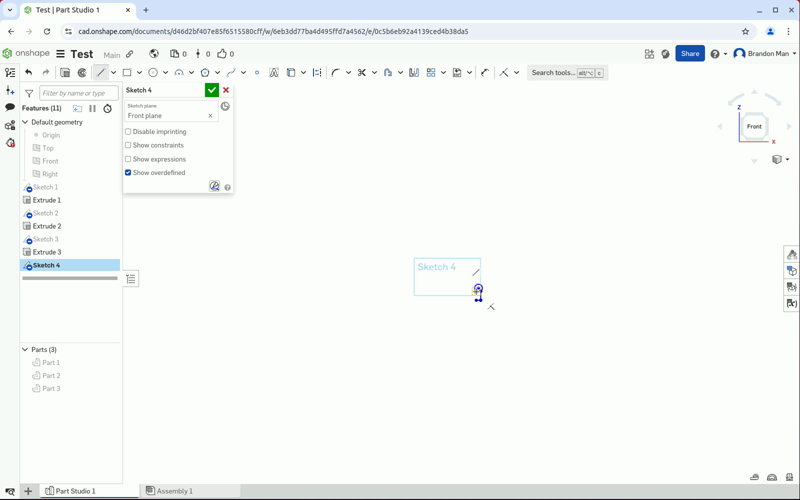
mouse_move(506, 291)
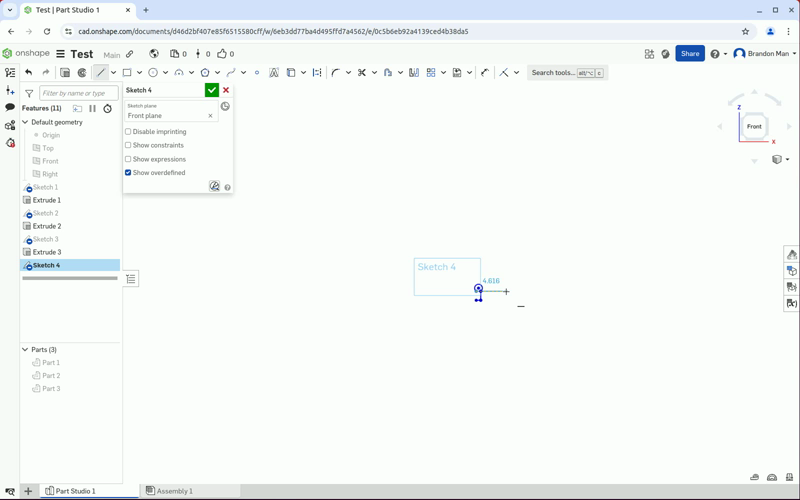
key_down(shift)
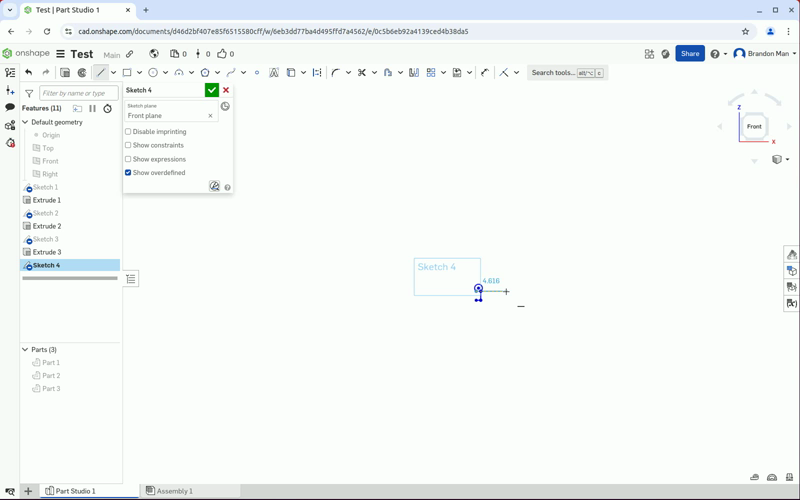
mouse_move(476, 300)
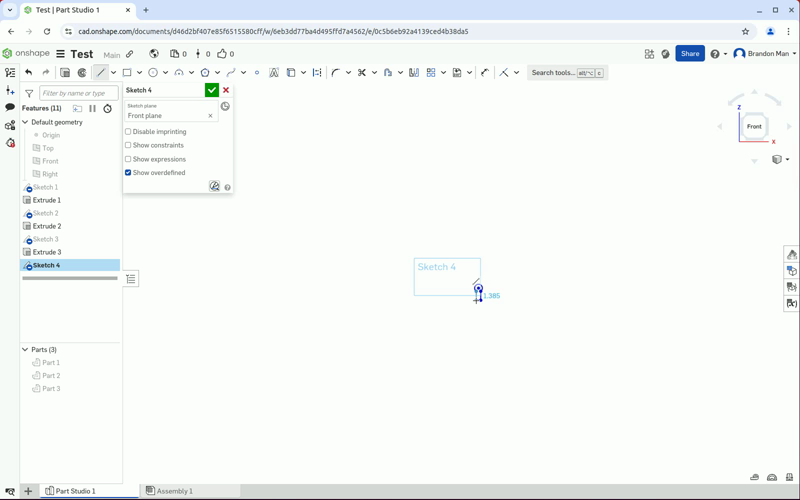
key_up(shift)
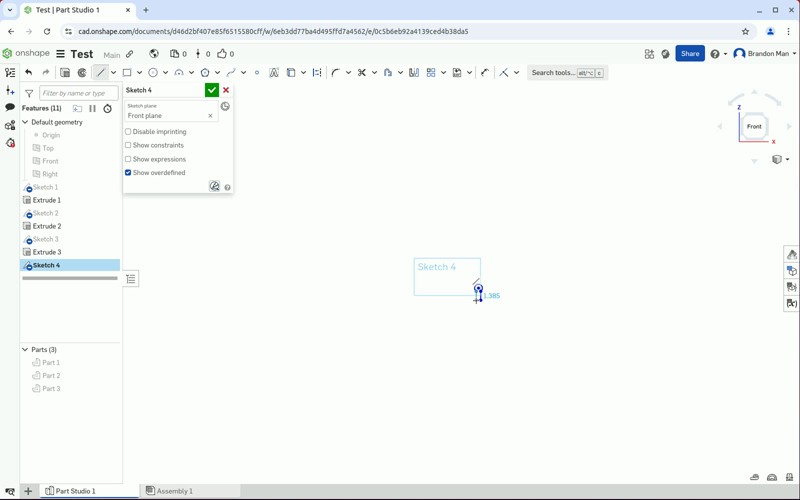
click(476, 300)
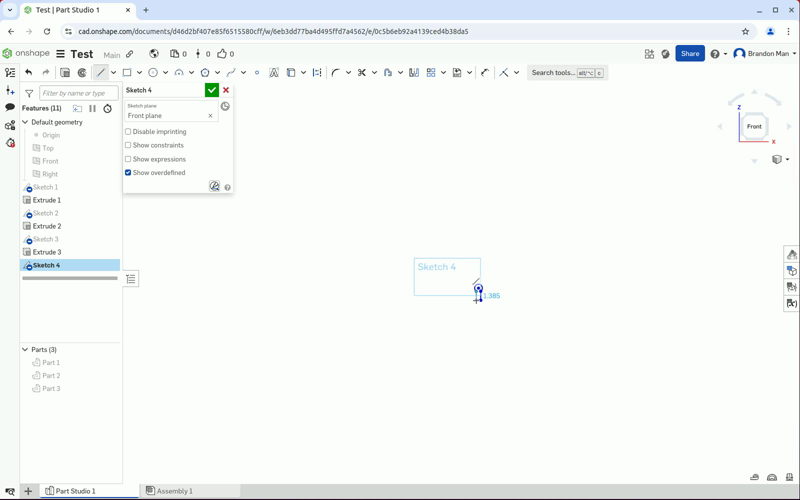
key(esc)
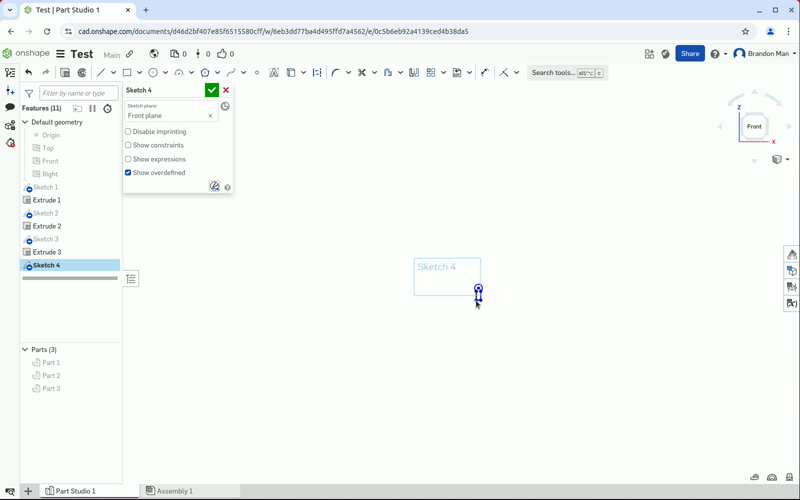
mouse_move(480, 285)
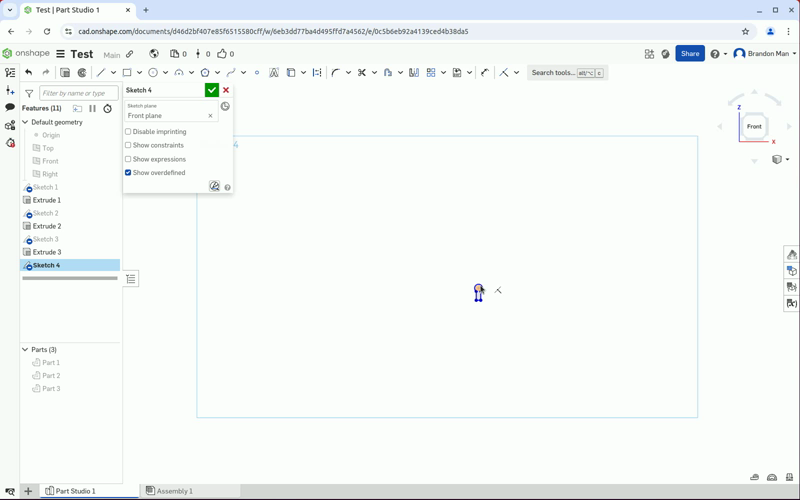
scroll(6)
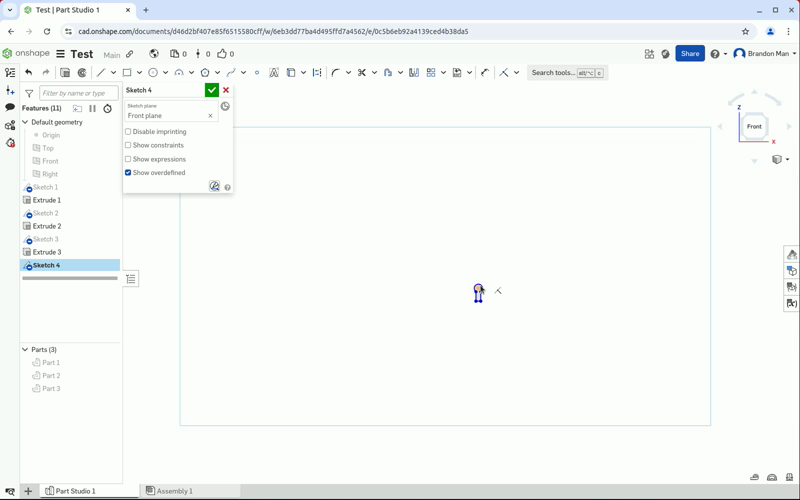
scroll(6)
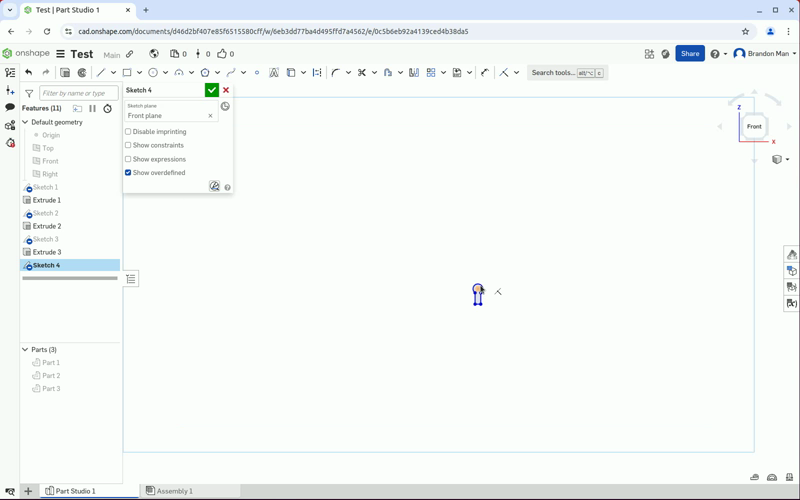
scroll(6)
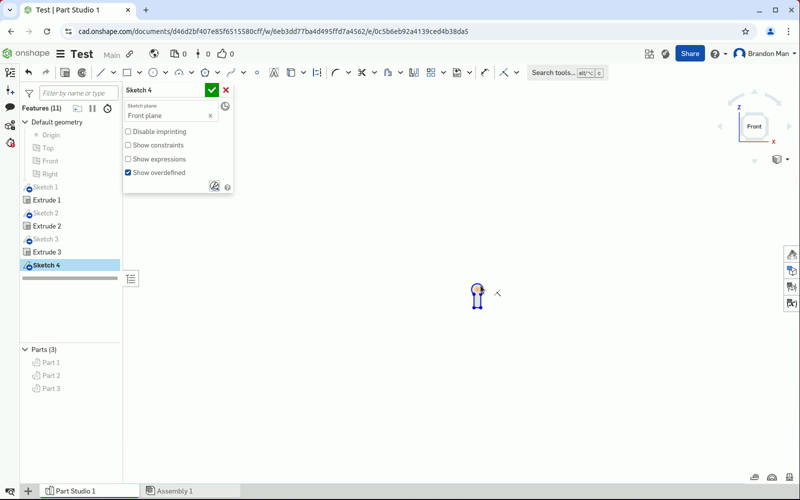
scroll(6)
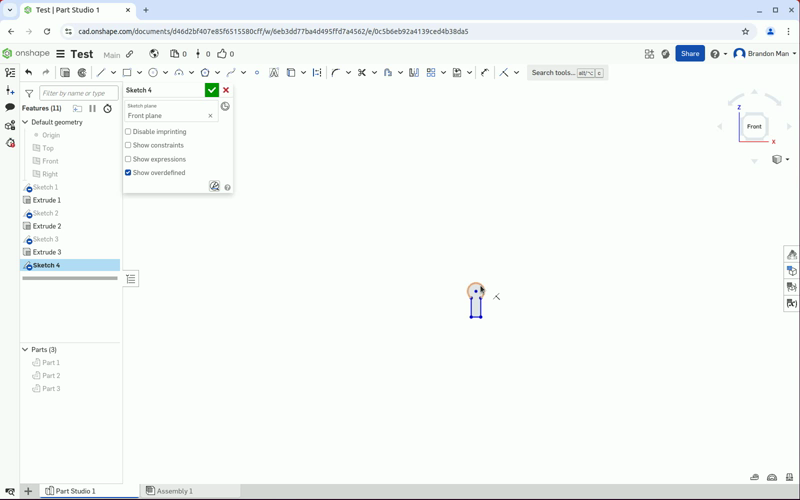
scroll(6)
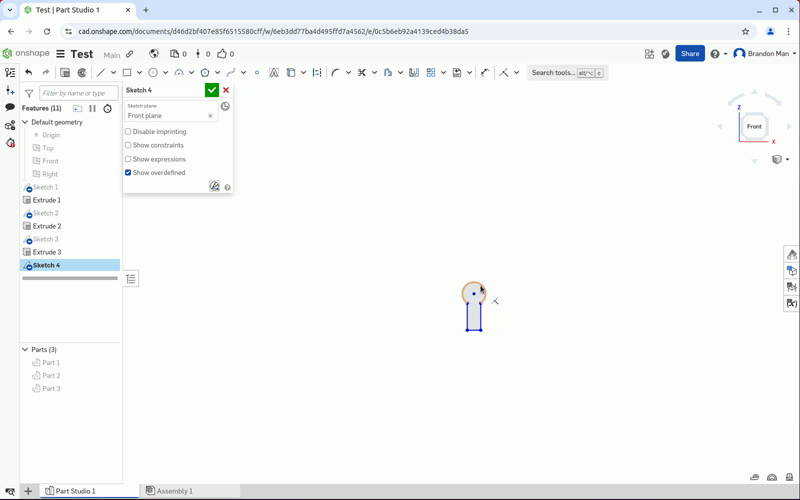
scroll(6)
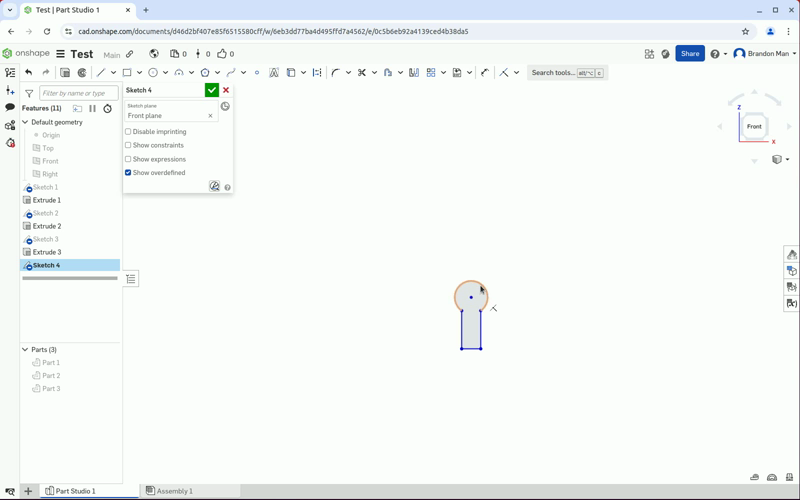
scroll(6)
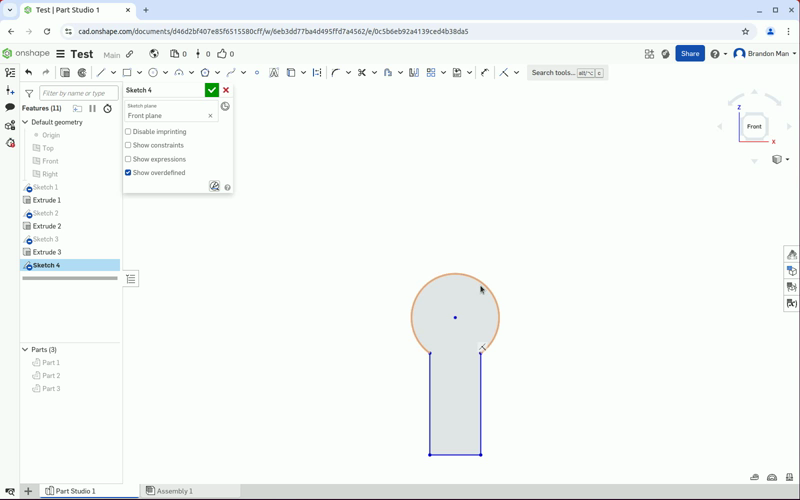
click(480, 285)
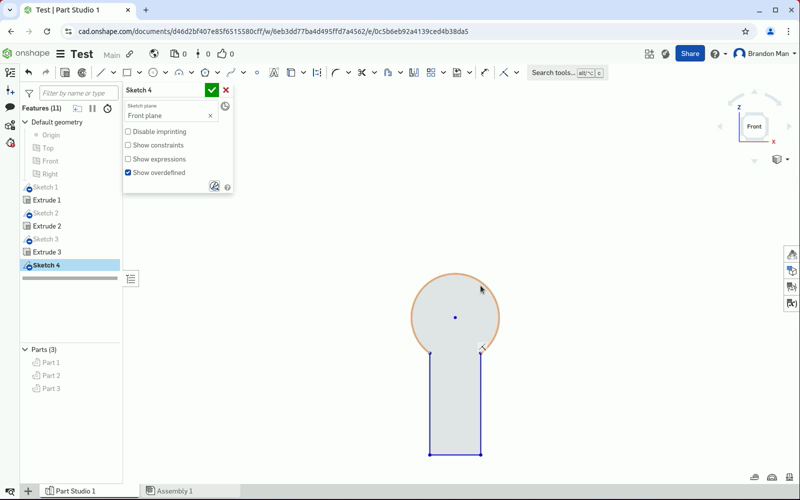
scroll(-6)
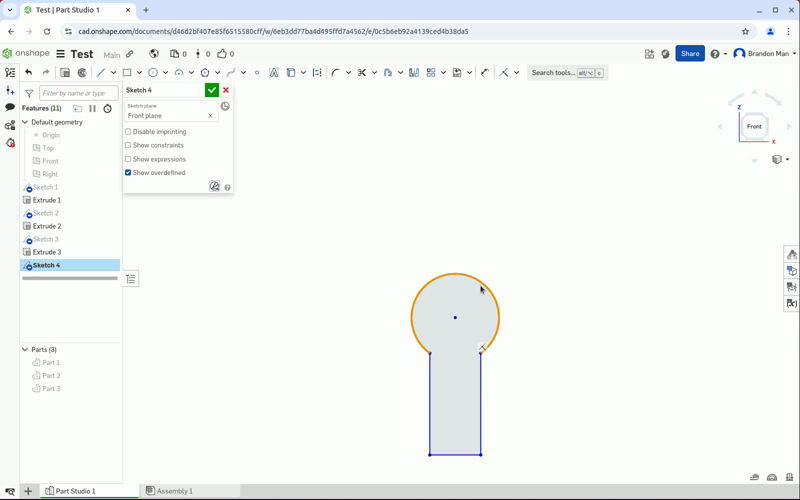
scroll(-6)
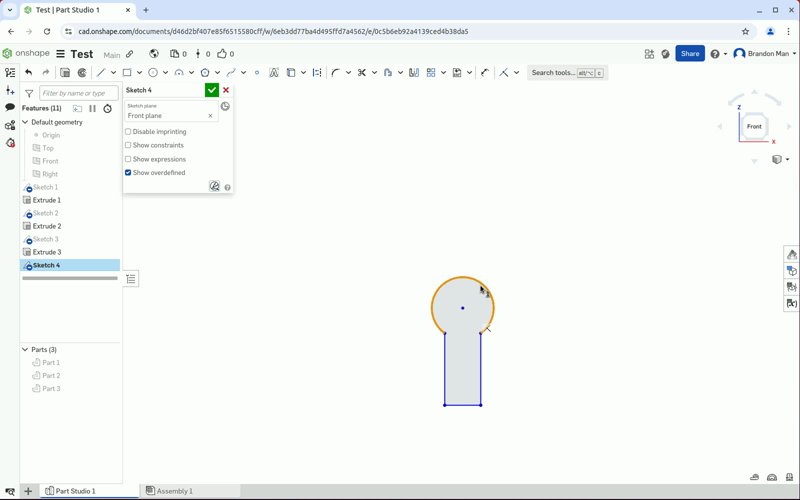
scroll(-6)
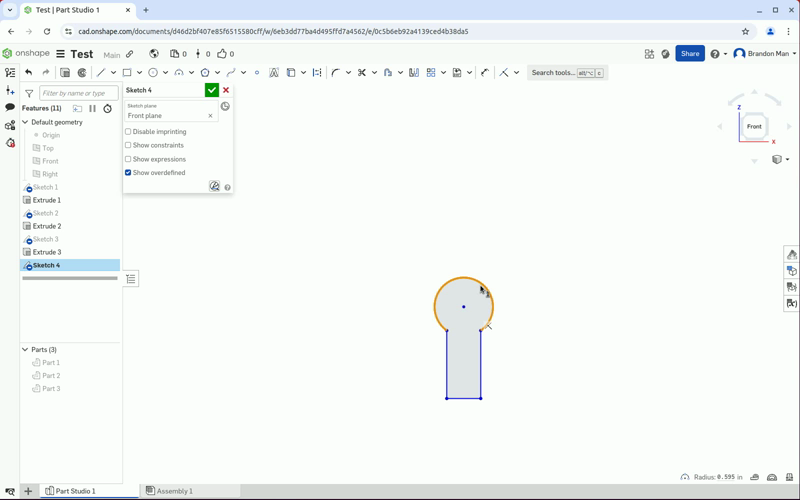
scroll(-6)
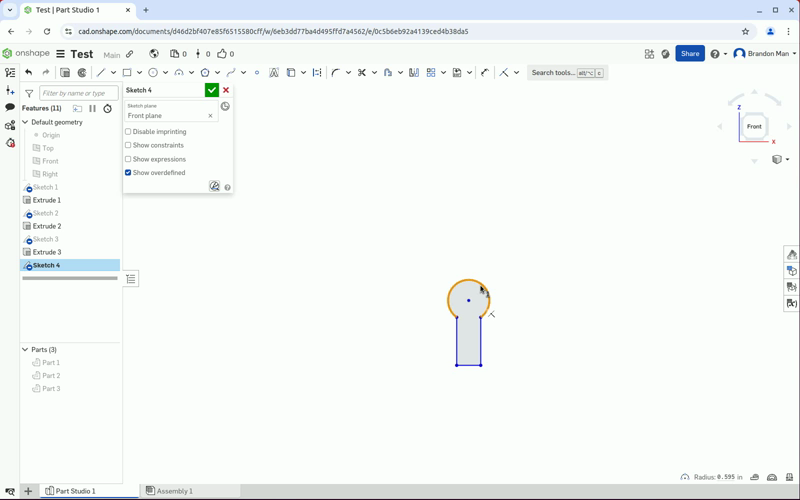
scroll(-6)
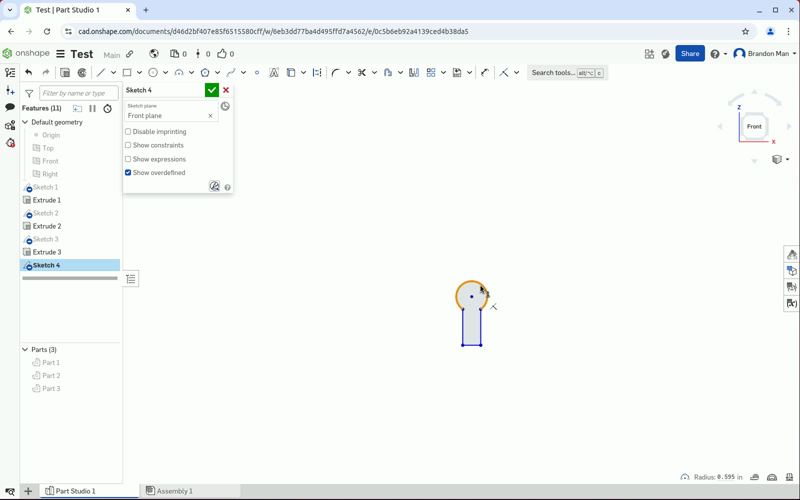
scroll(-6)
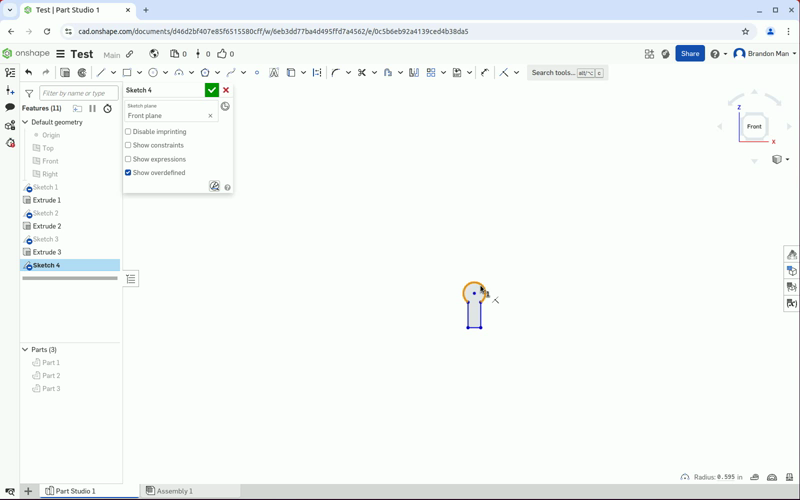
scroll(-6)
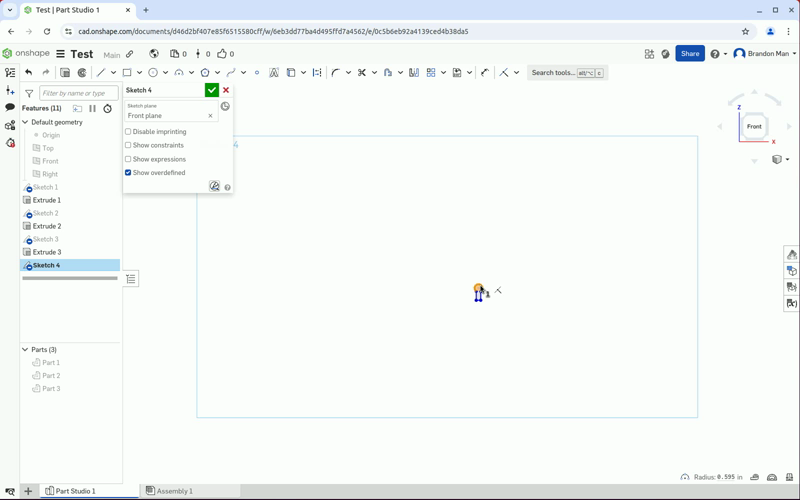
mouse_move(73, 352)
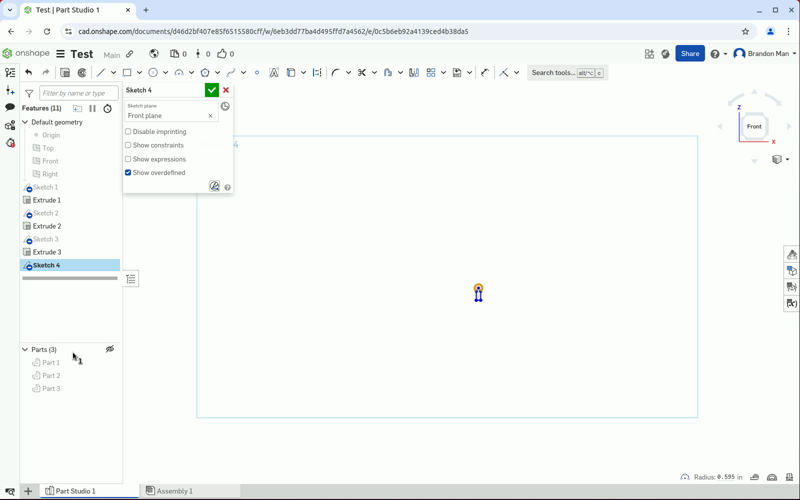
key(shift+y)
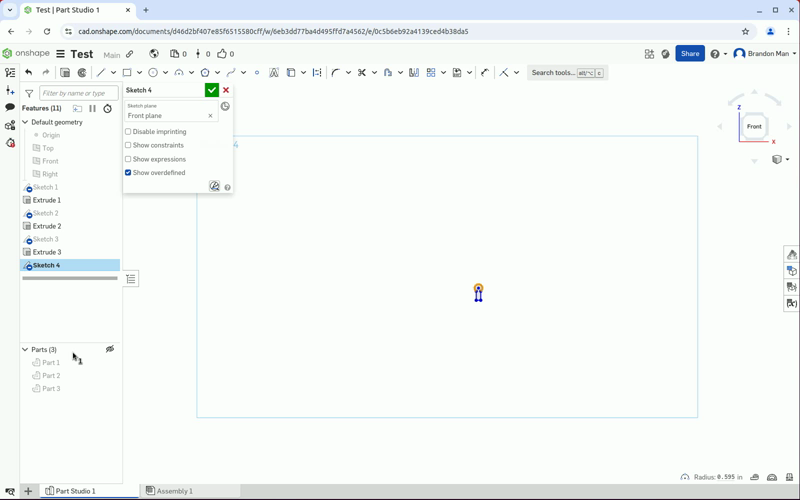
key(shift+e)
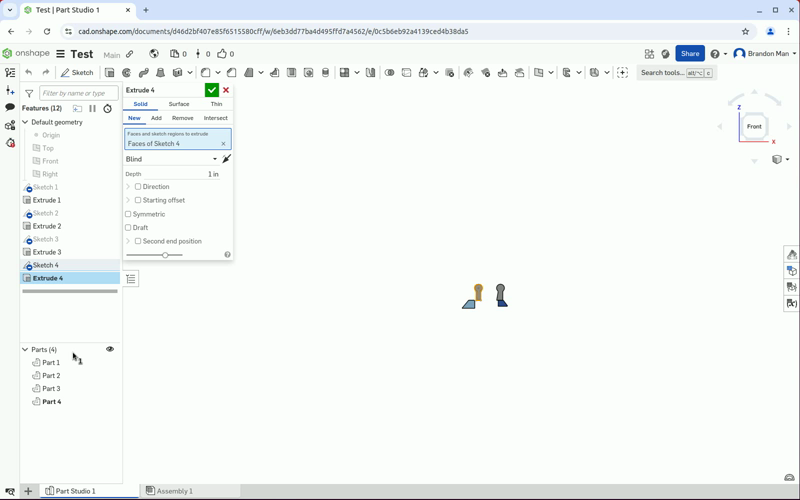
mouse_move(143, 106)
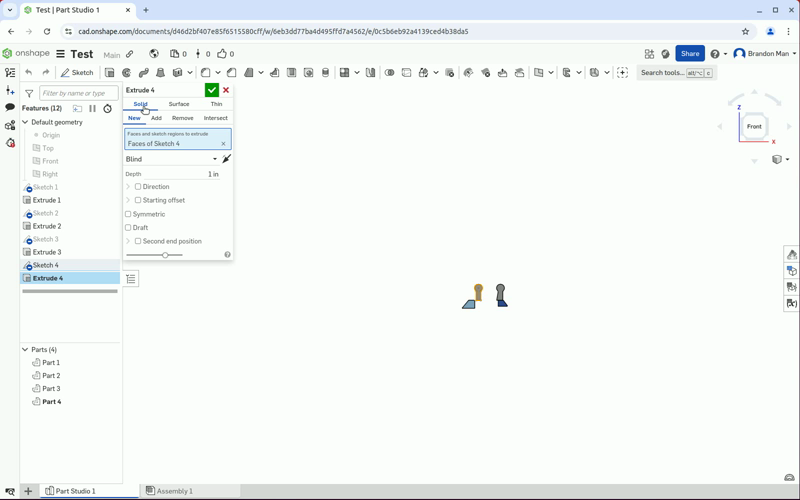
click(143, 106)
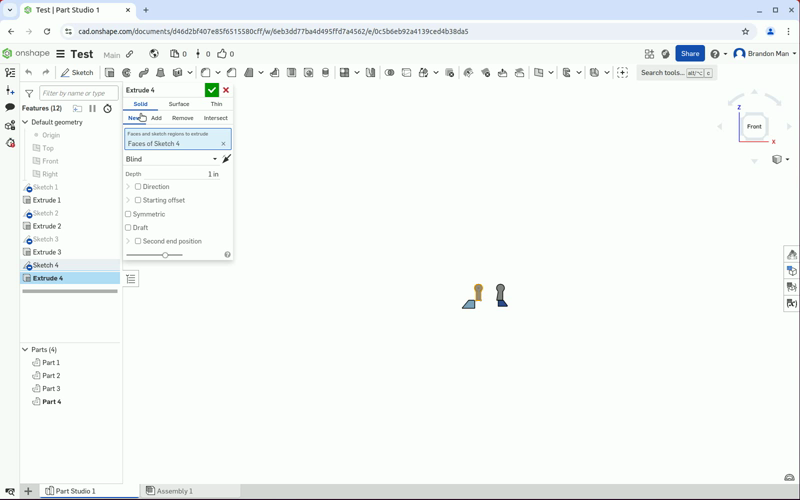
mouse_move(137, 120)
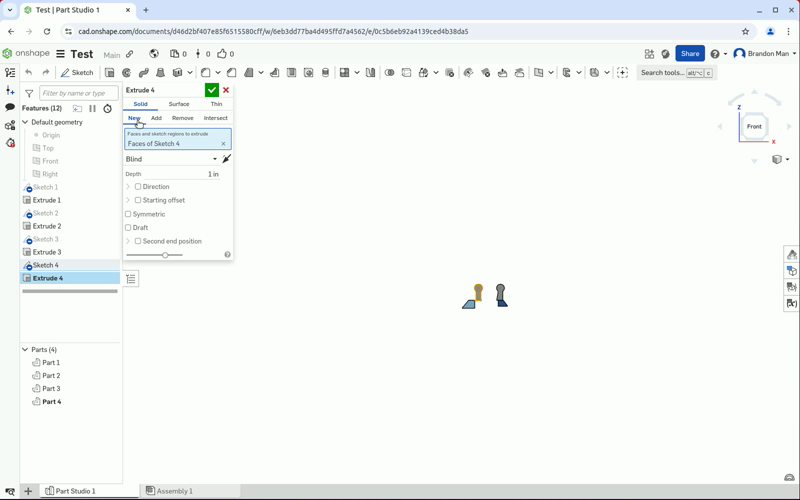
click(137, 120)
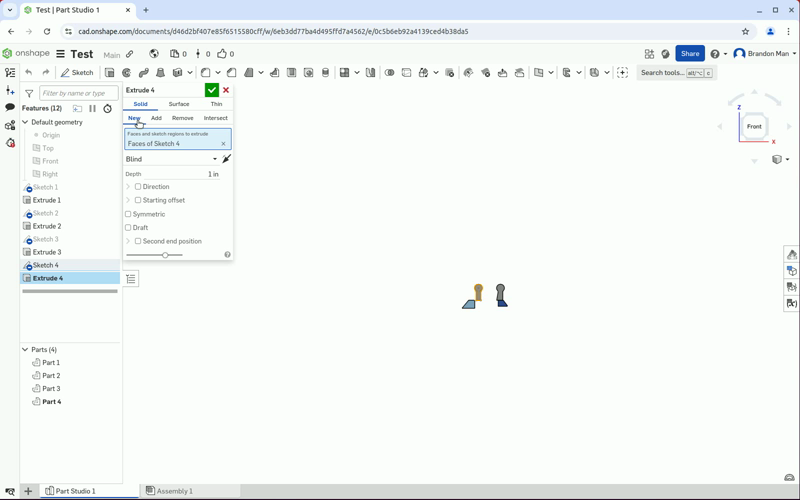
key(tab, 4)
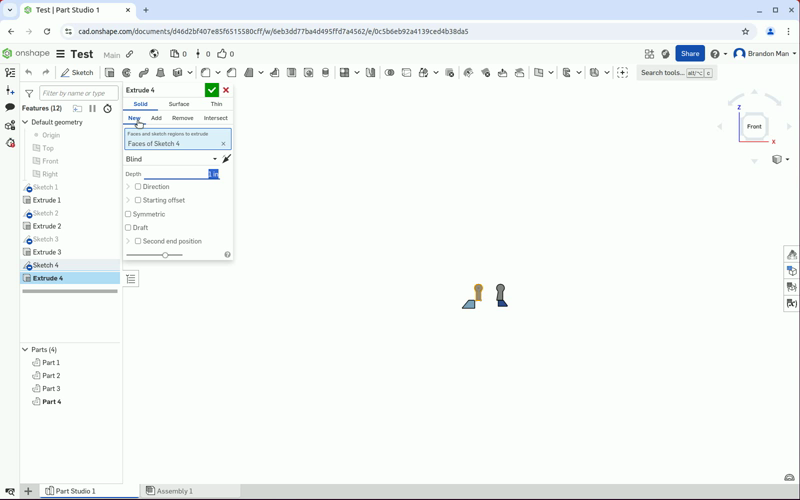
text(23.108)
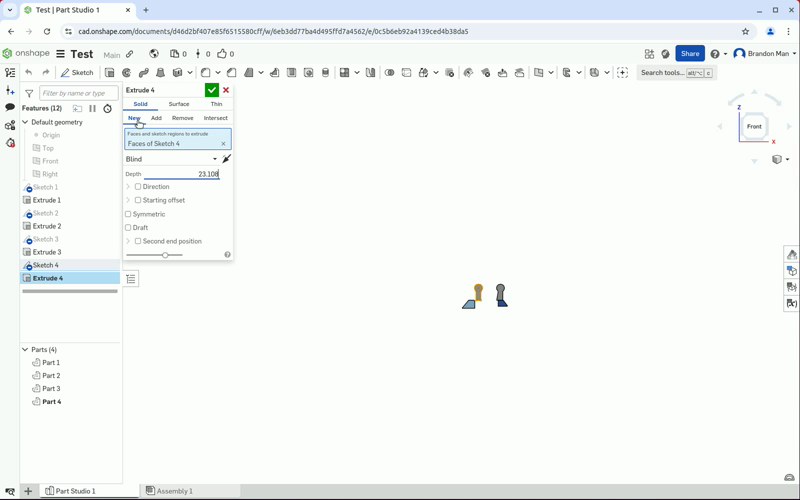
key(enter)
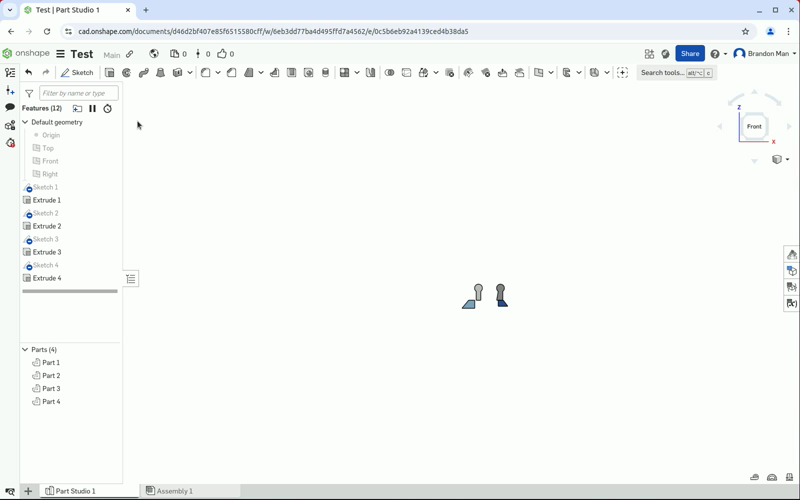
key(shift+h)
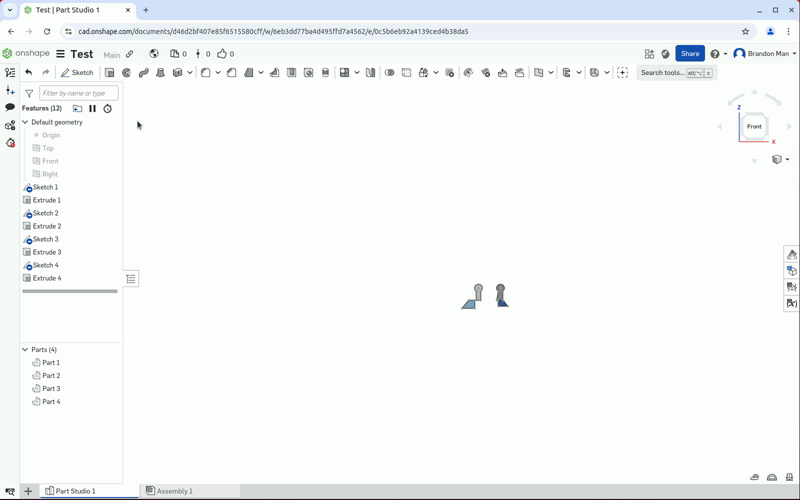
key(shift+h)
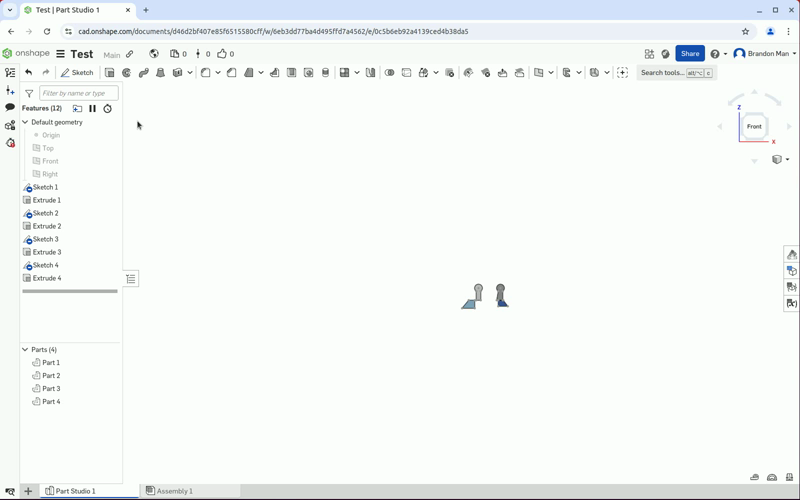
key(shift+7)
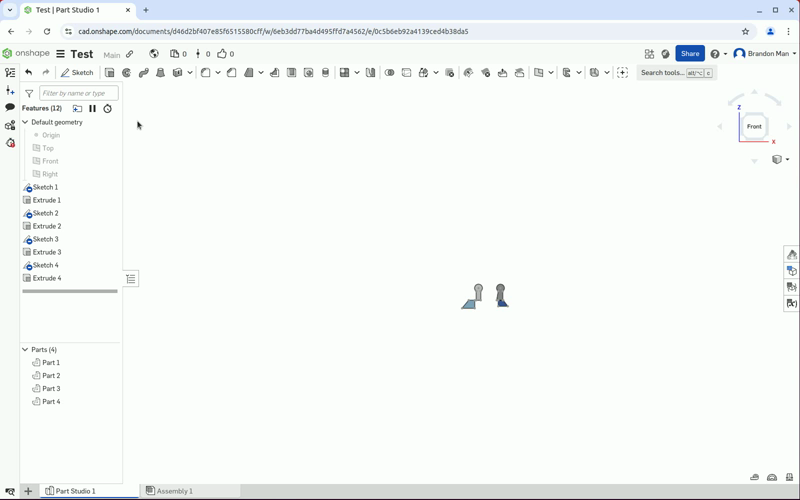
key(left, 2)
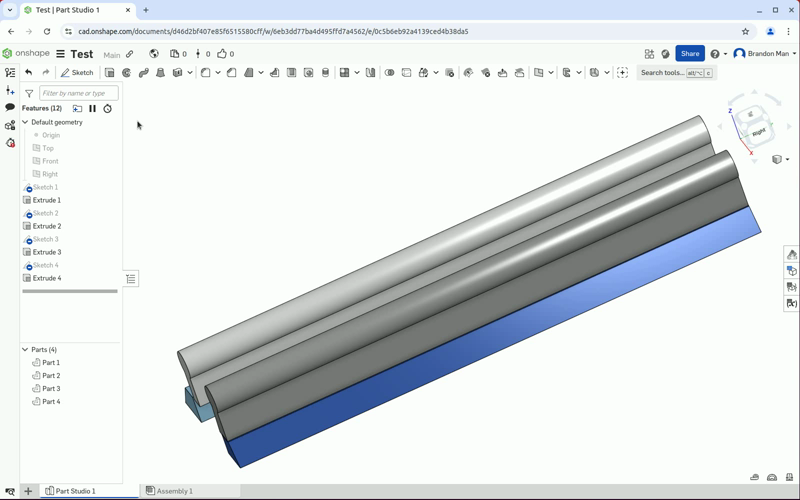
key(down, 2)
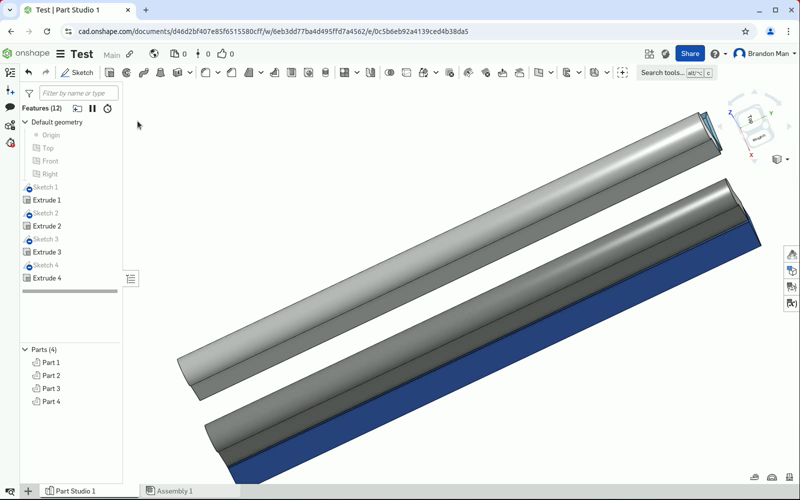
key(up, 2)
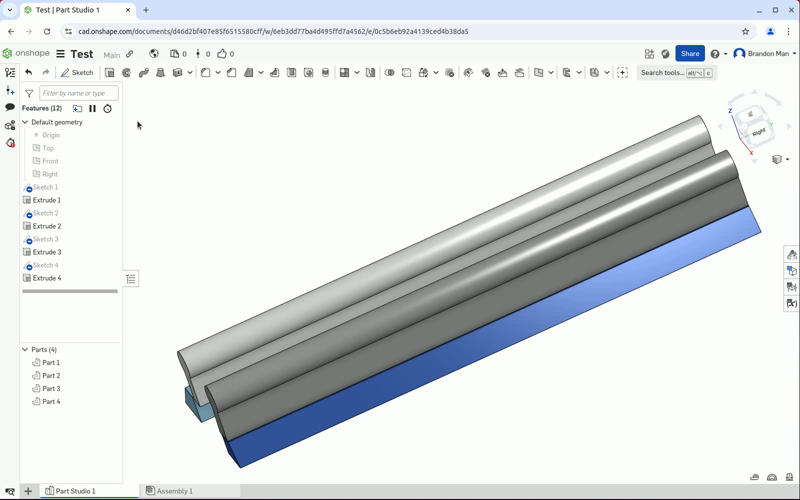
key(right, 2)
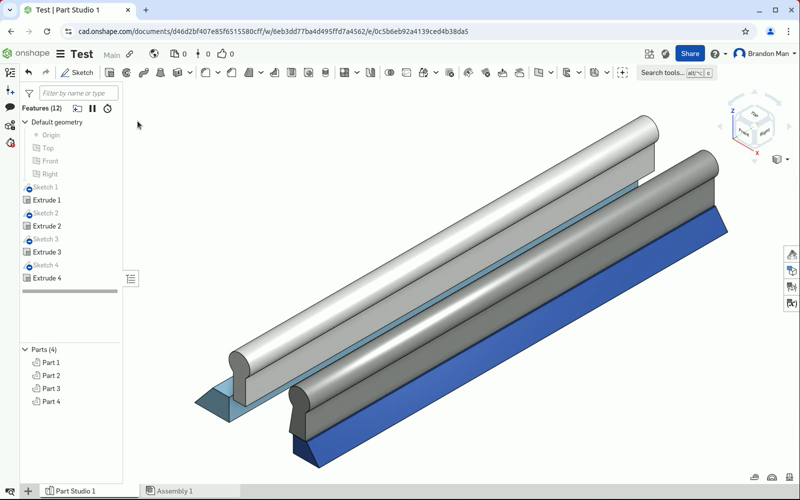
mouse_move(73, 189)
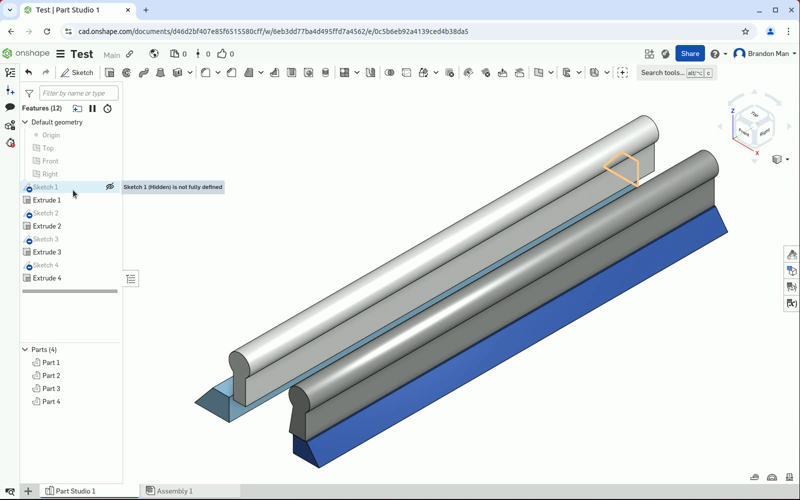
click(73, 189)